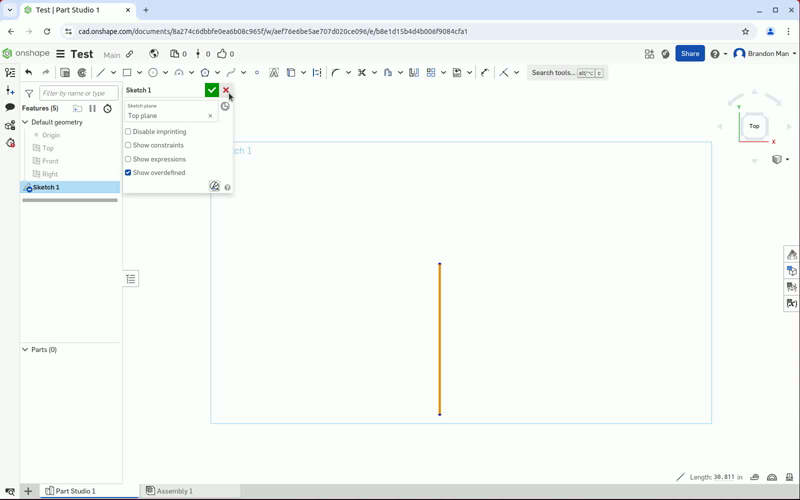
key(shift+h)
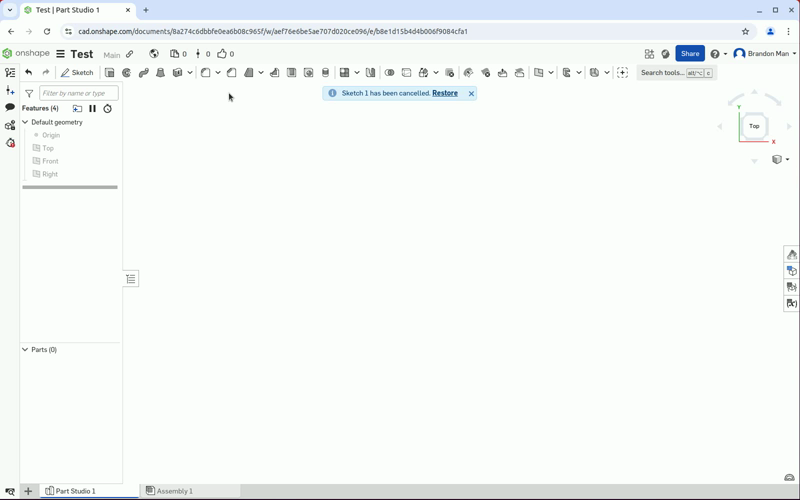
mouse_move(73, 352)
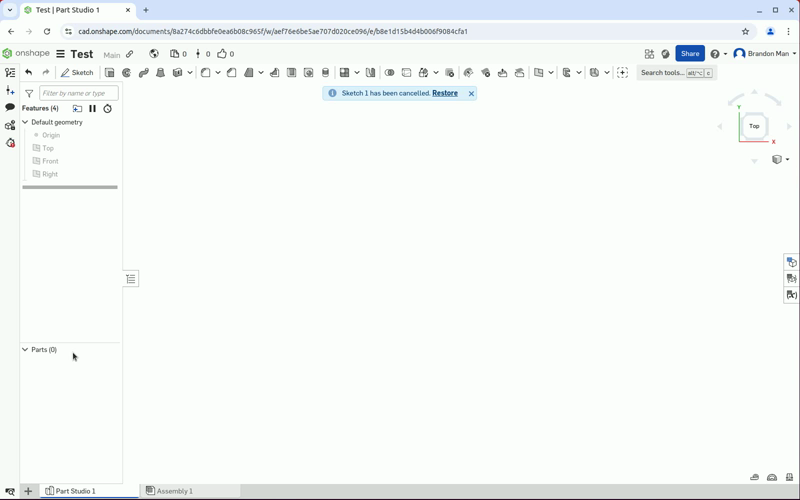
key(y)
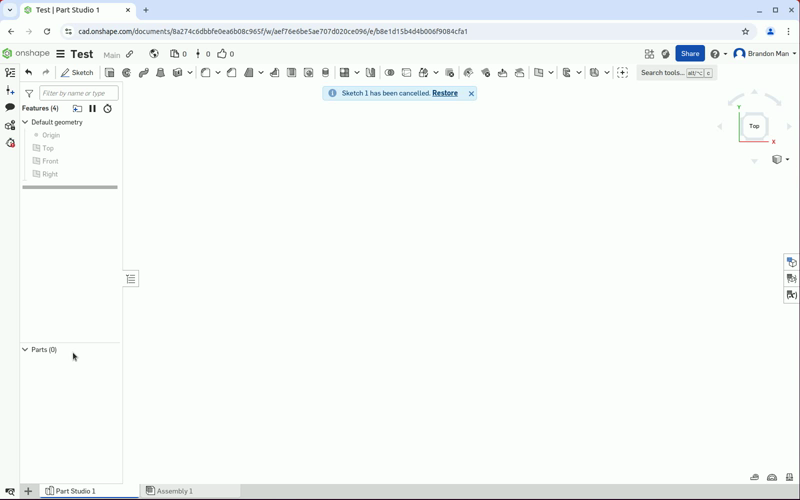
key(shift+p)
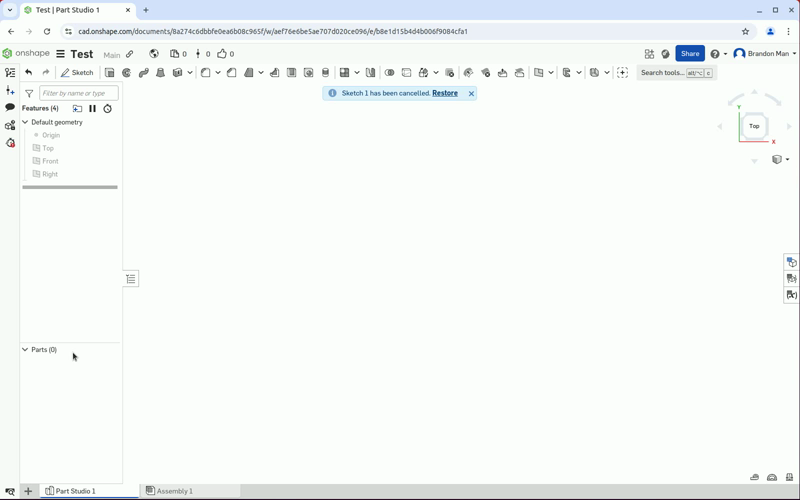
key(space)
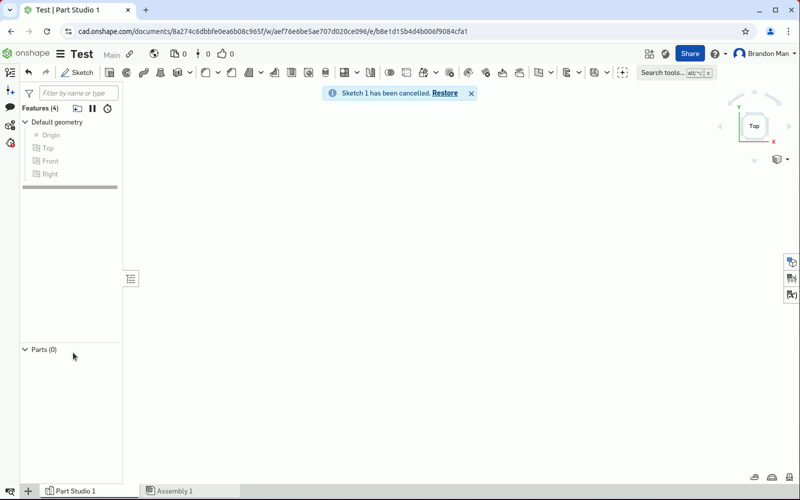
key_down(shift)
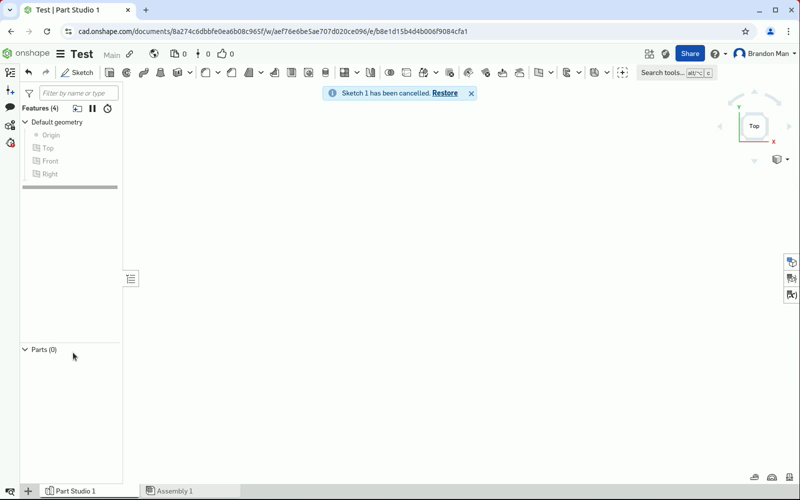
key(up)
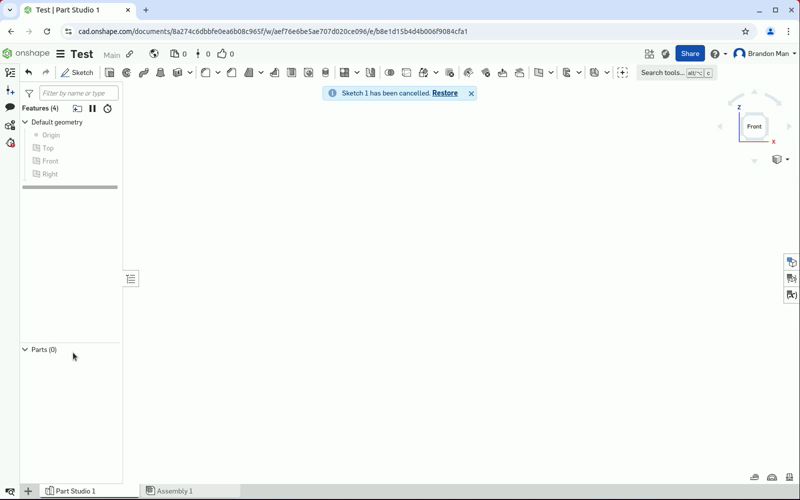
key_up(shift)
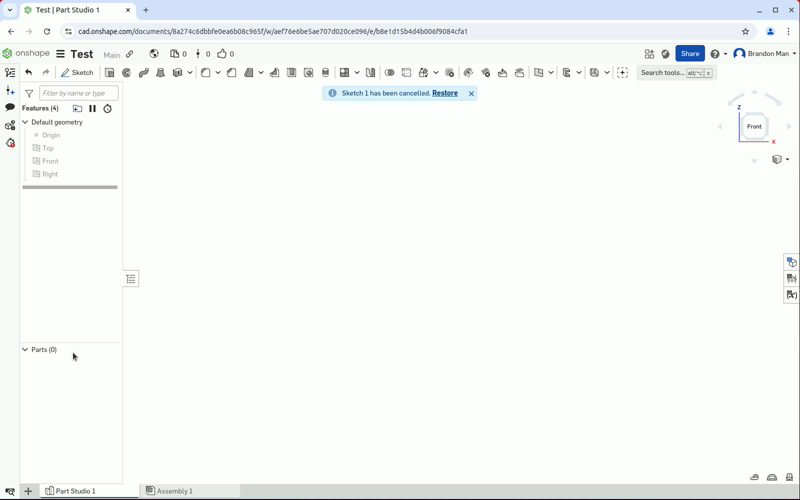
key(space)
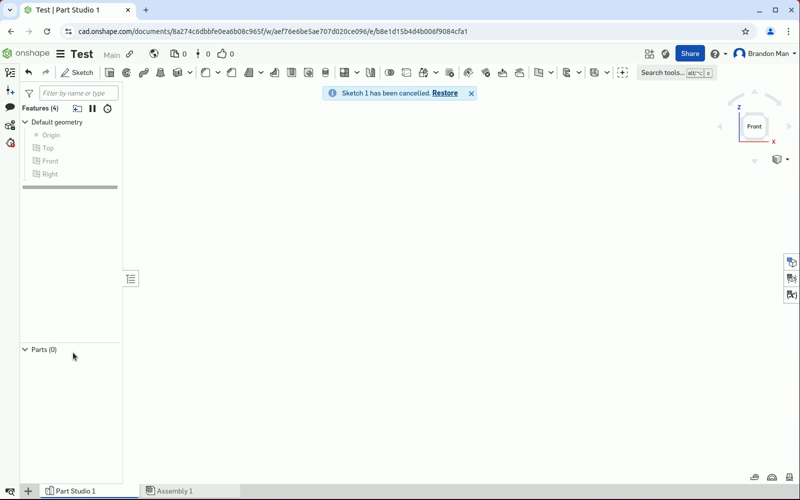
key_down(shift)
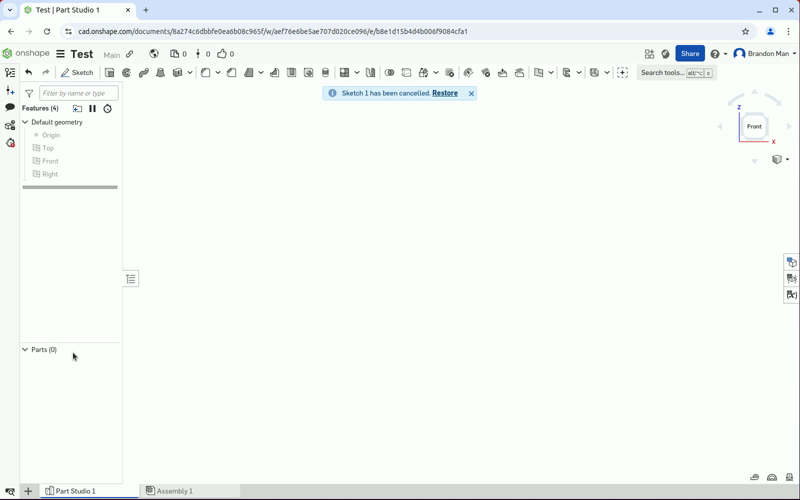
key(left)
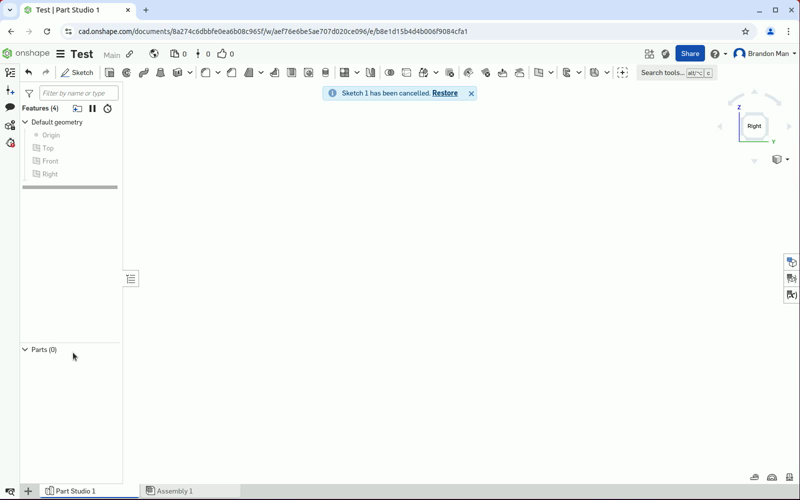
key_up(shift)
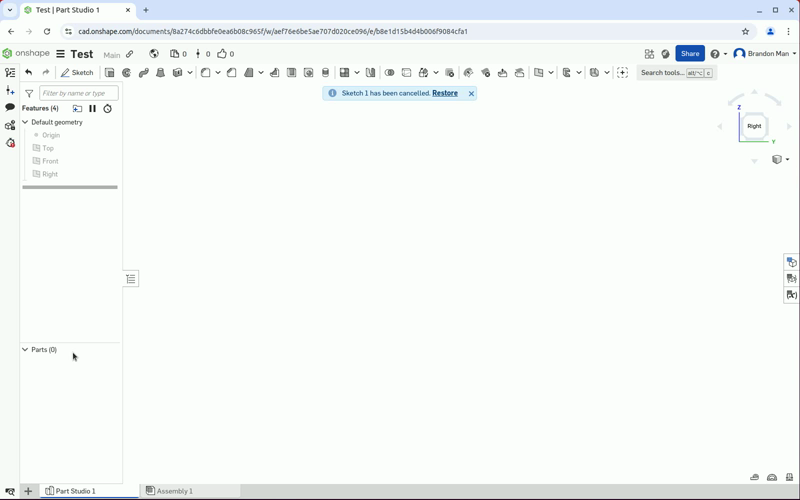
mouse_move(73, 352)
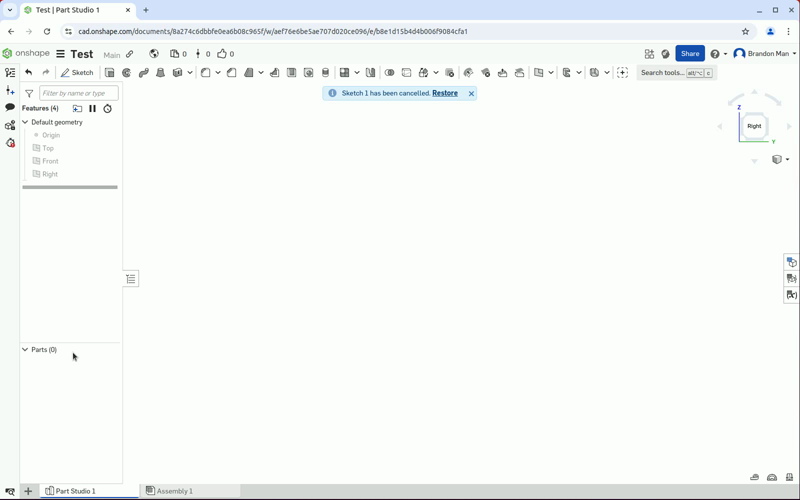
key(shift+y)
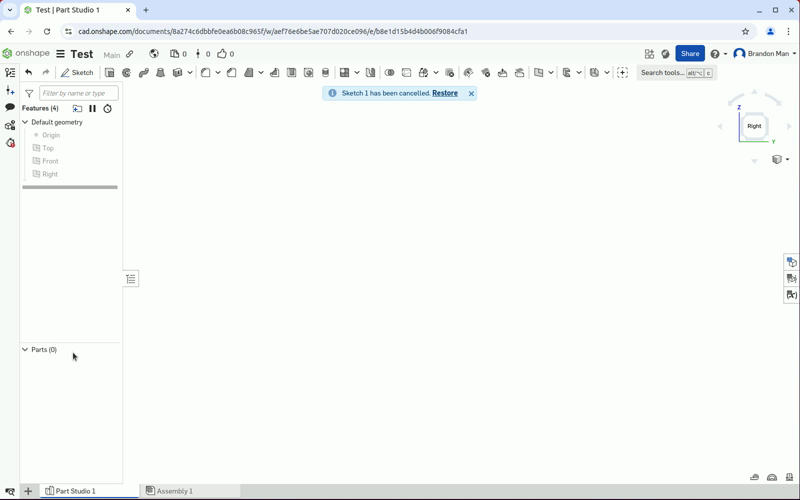
key(shift+s)
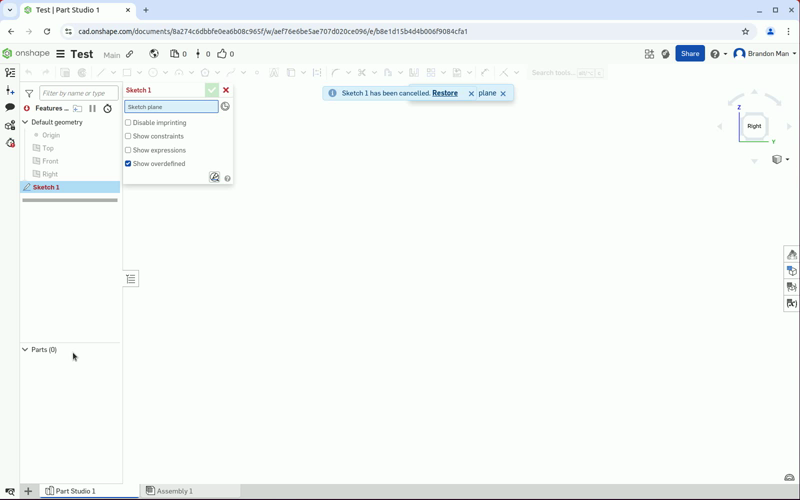
mouse_move(73, 176)
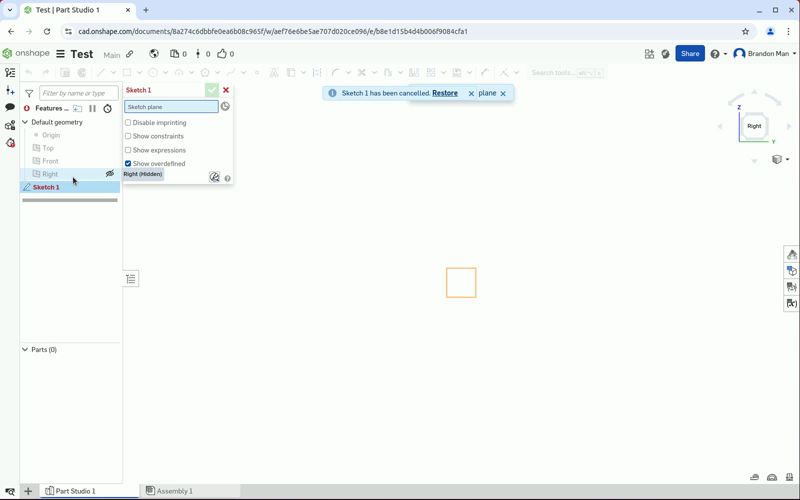
click(73, 176)
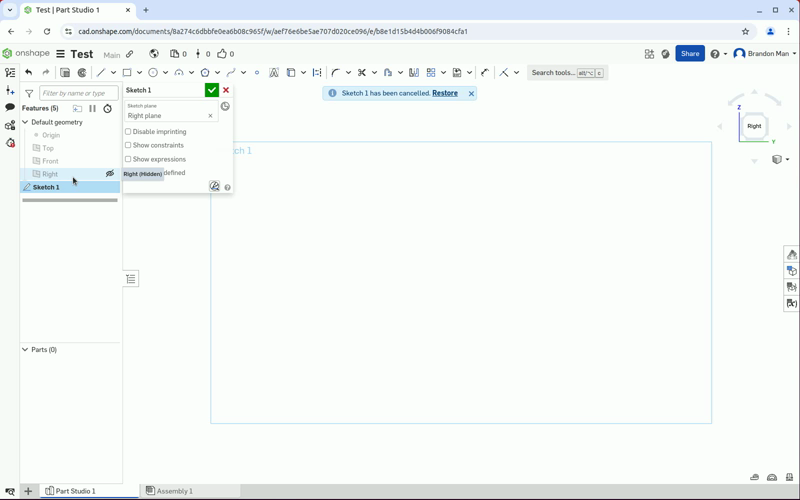
mouse_move(73, 352)
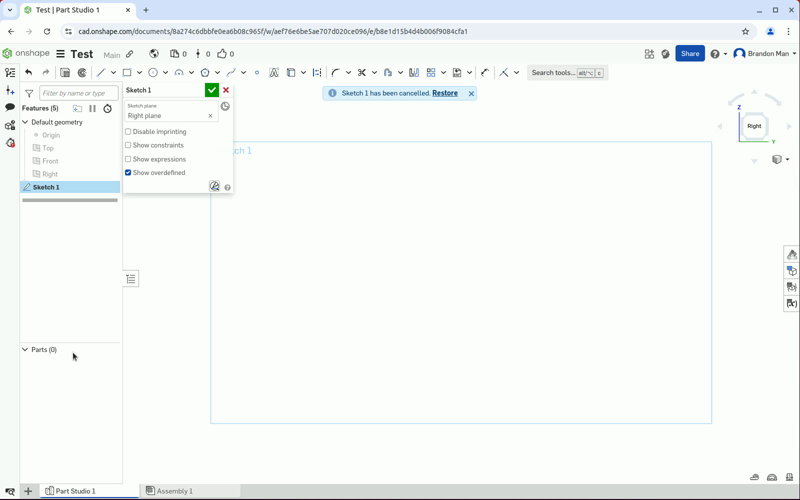
key(y)
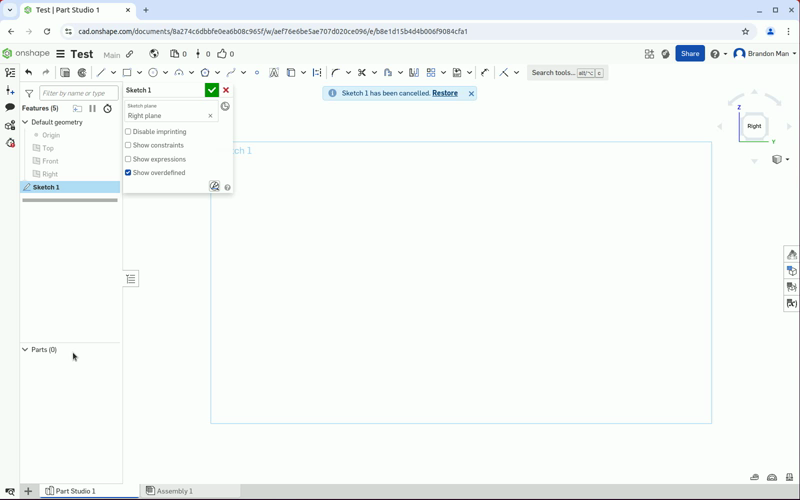
key(c)
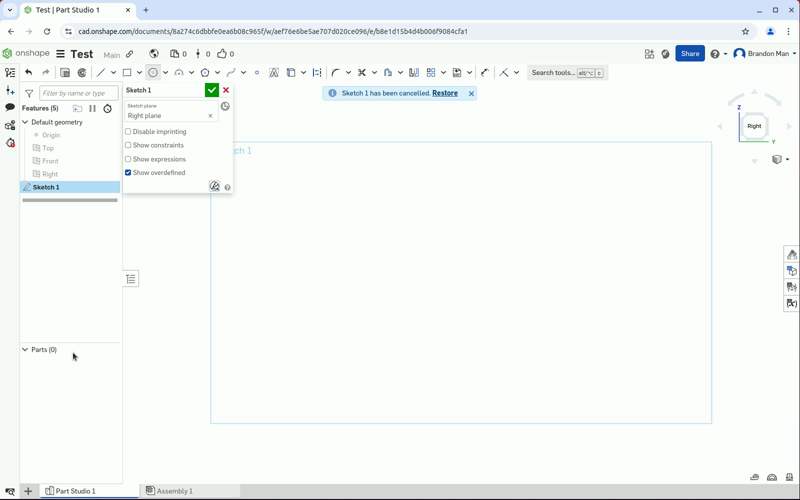
key_down(shift)
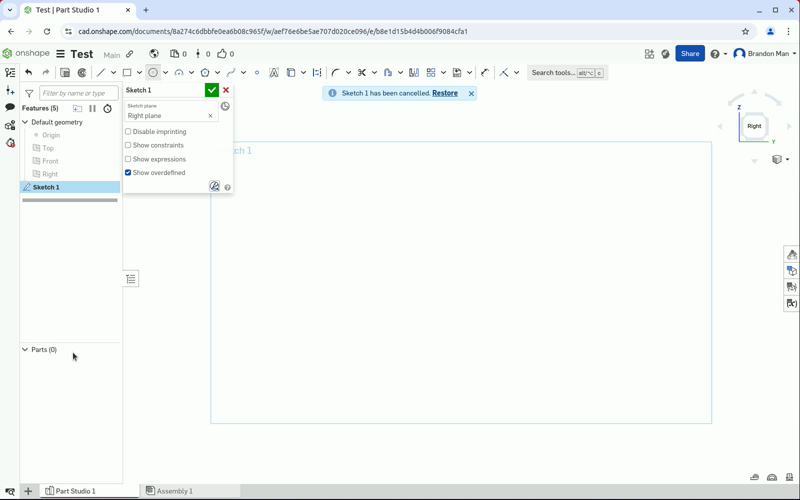
mouse_move(461, 282)
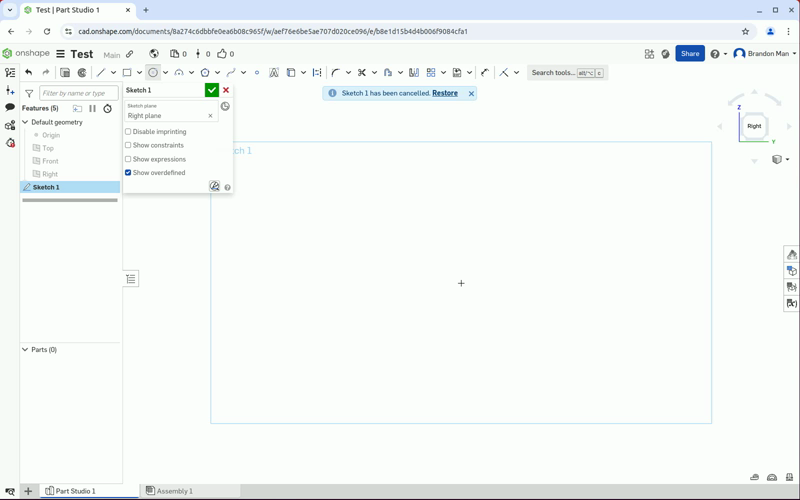
click(461, 282)
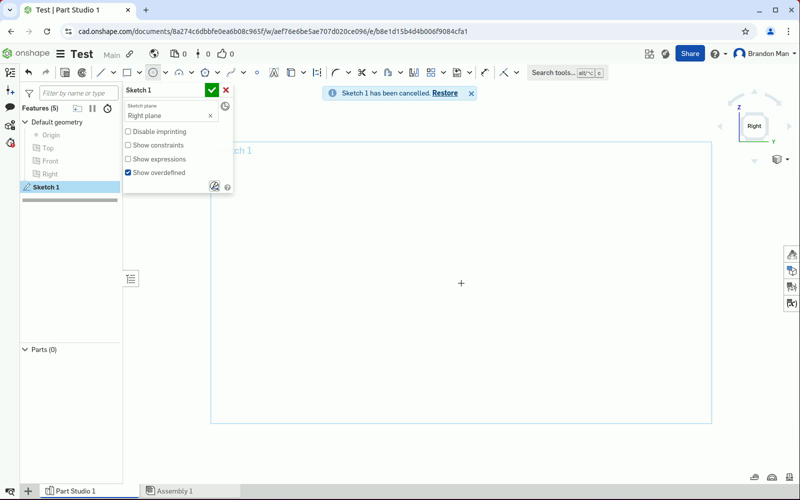
key_up(shift)
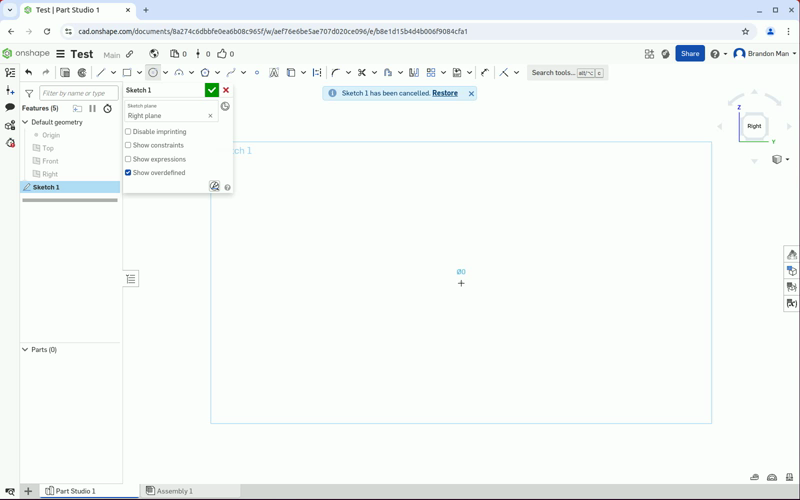
mouse_move(490, 282)
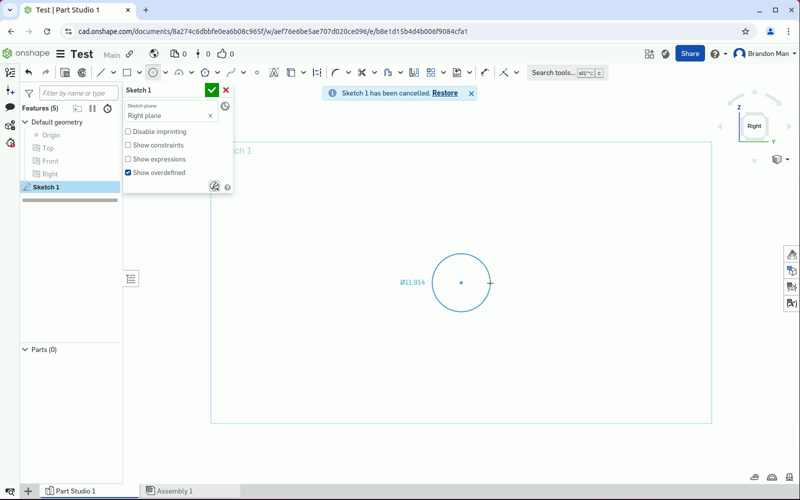
click(490, 282)
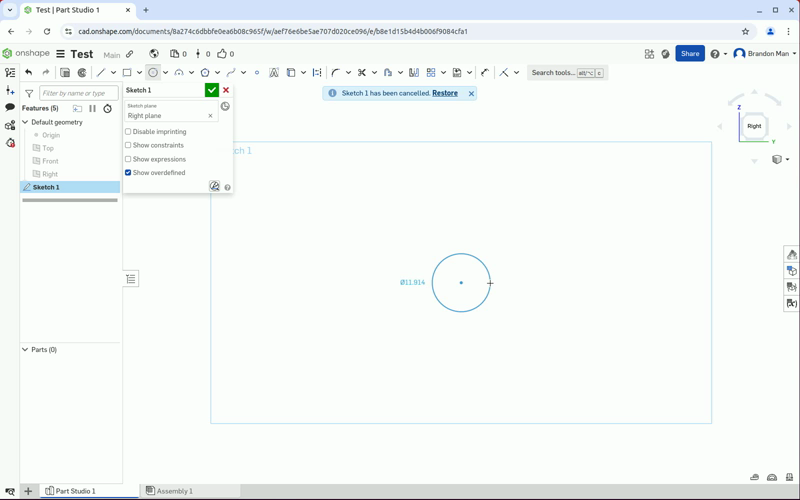
key(esc)
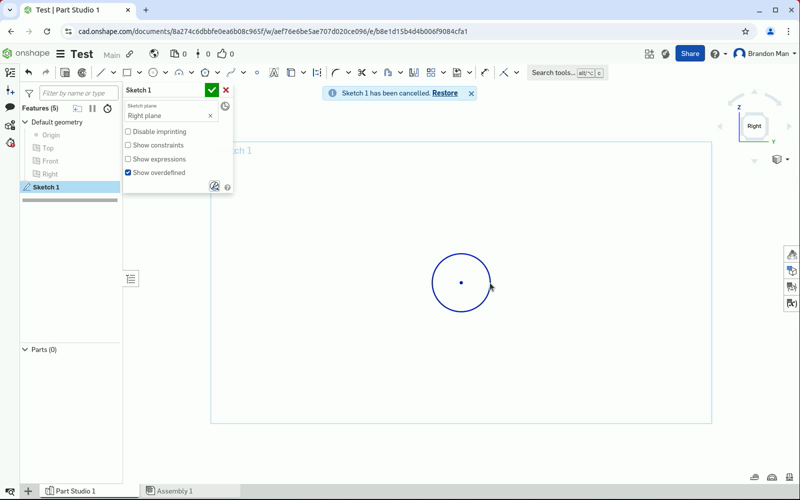
key(c)
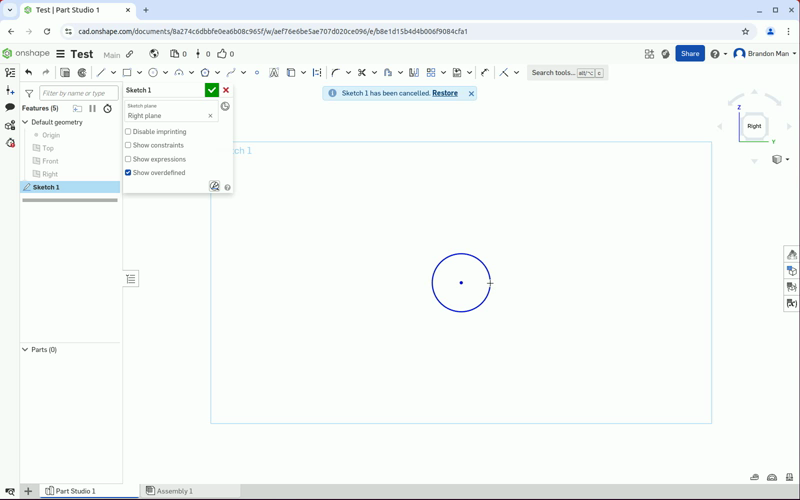
key_down(shift)
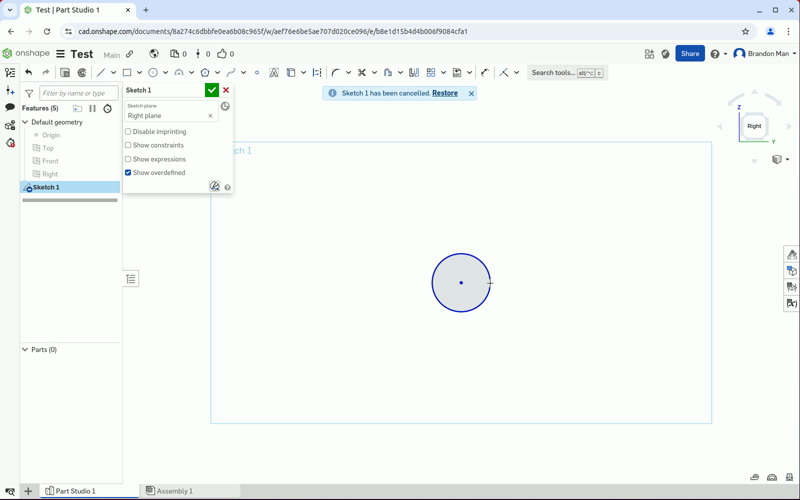
mouse_move(461, 282)
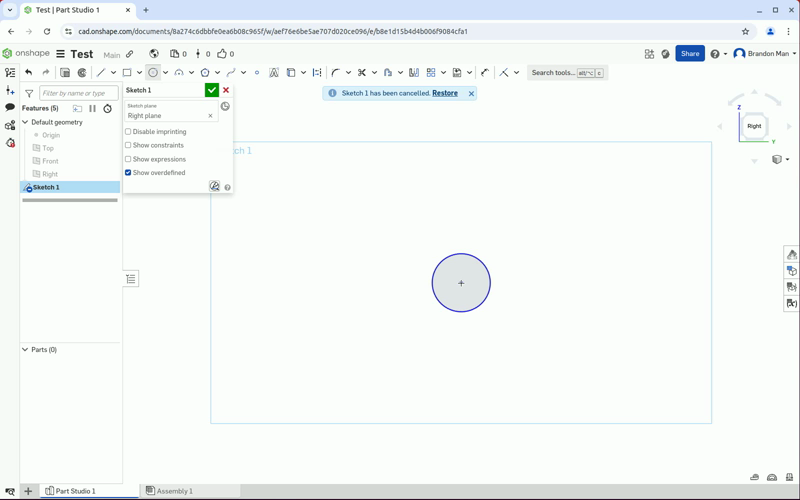
click(461, 282)
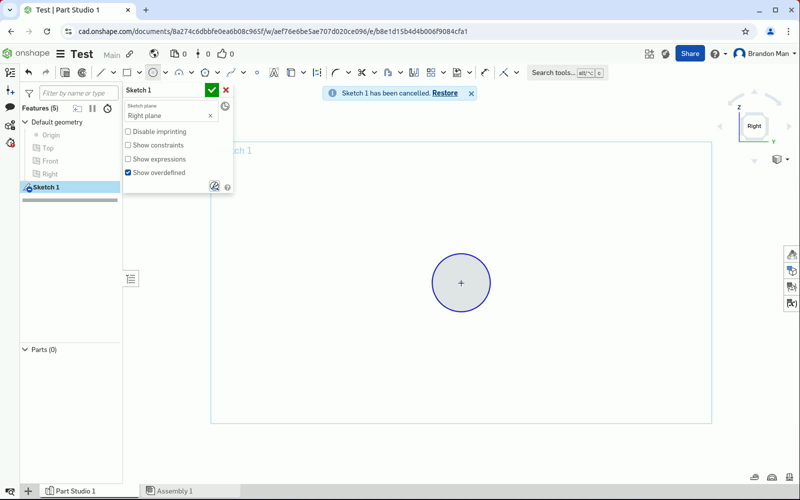
key_up(shift)
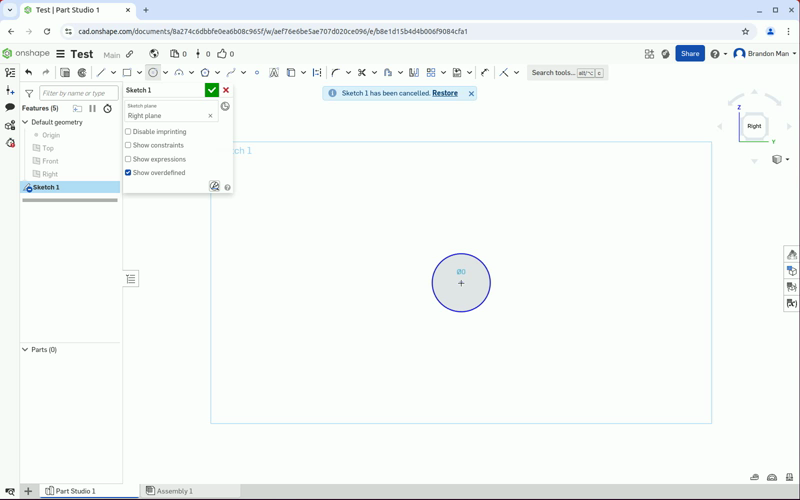
mouse_move(472, 282)
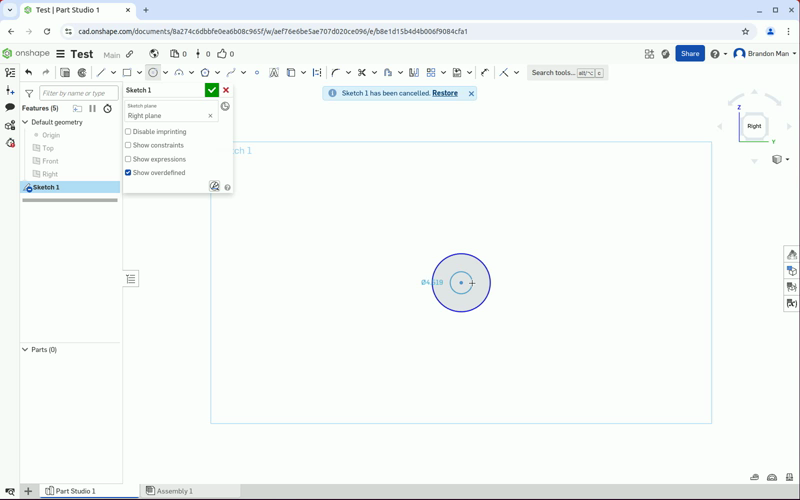
click(472, 282)
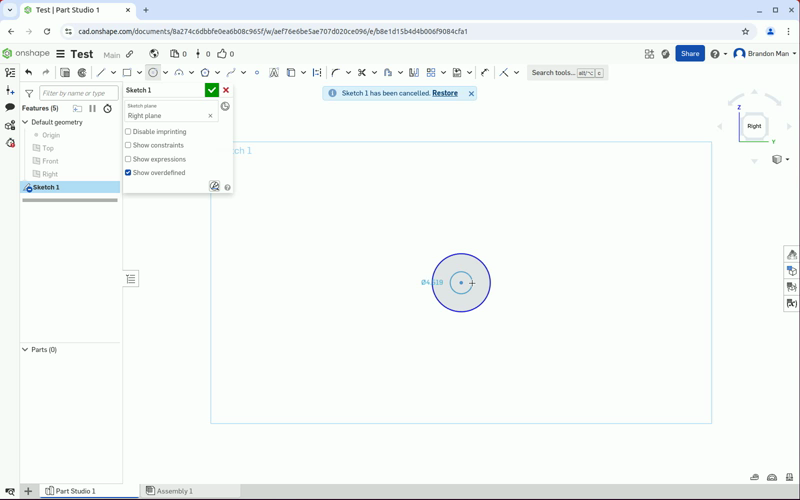
key(esc)
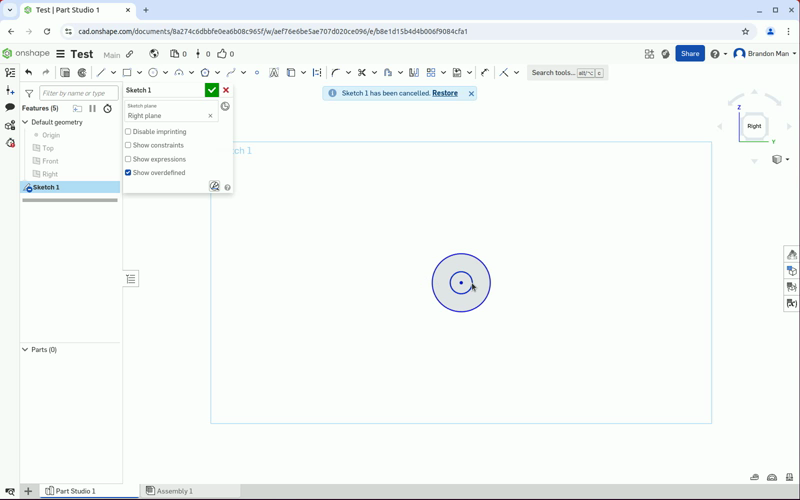
mouse_move(437, 278)
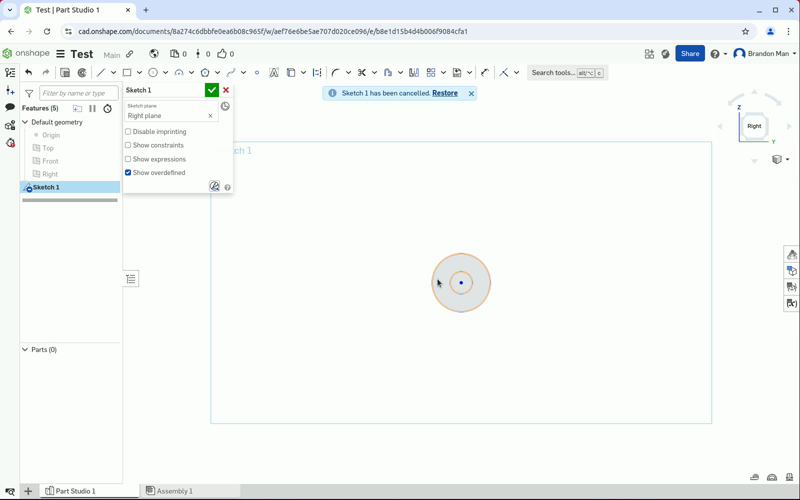
click(437, 278)
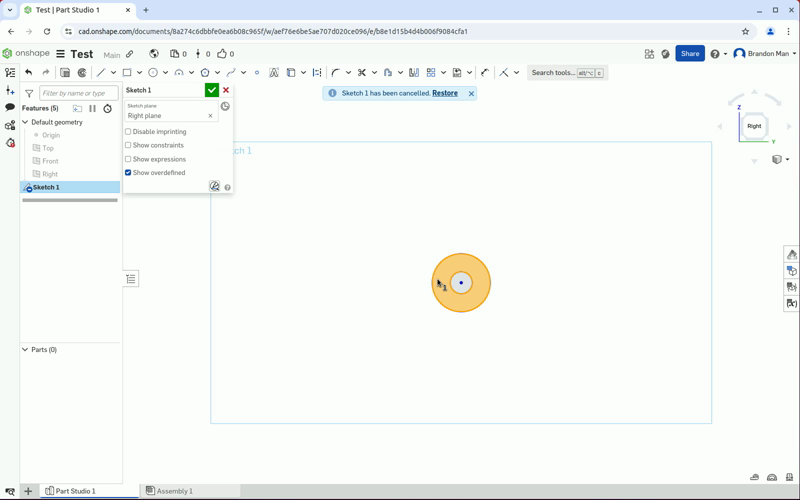
mouse_move(73, 352)
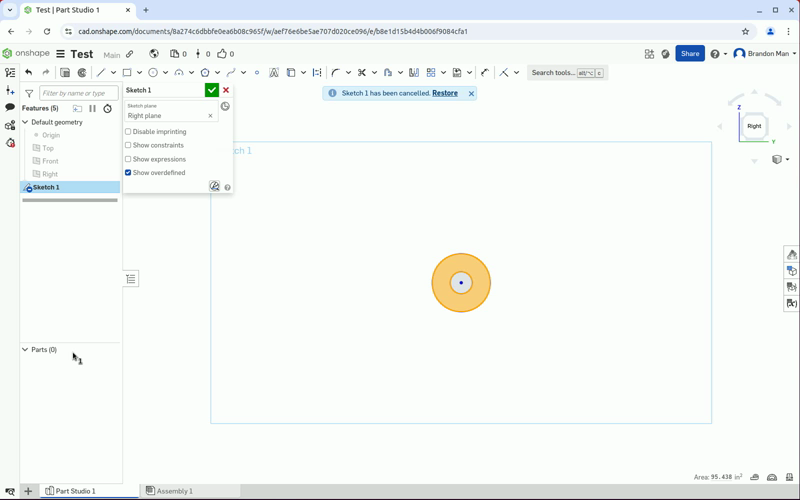
key(shift+y)
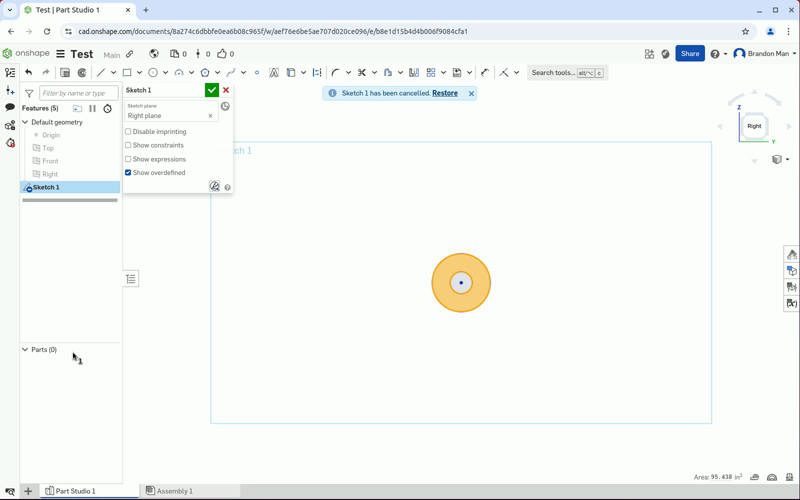
key(shift+e)
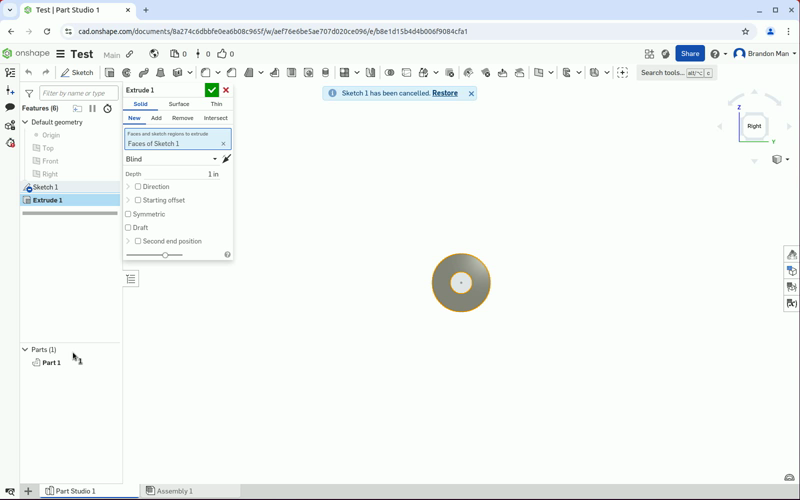
mouse_move(143, 106)
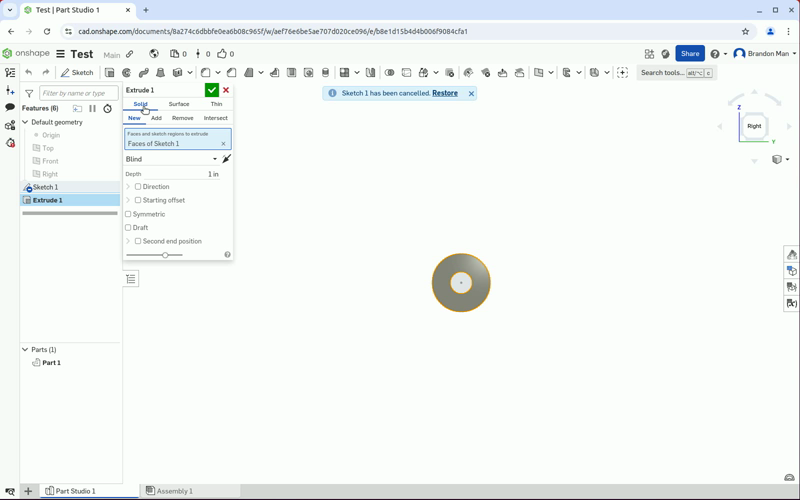
click(143, 106)
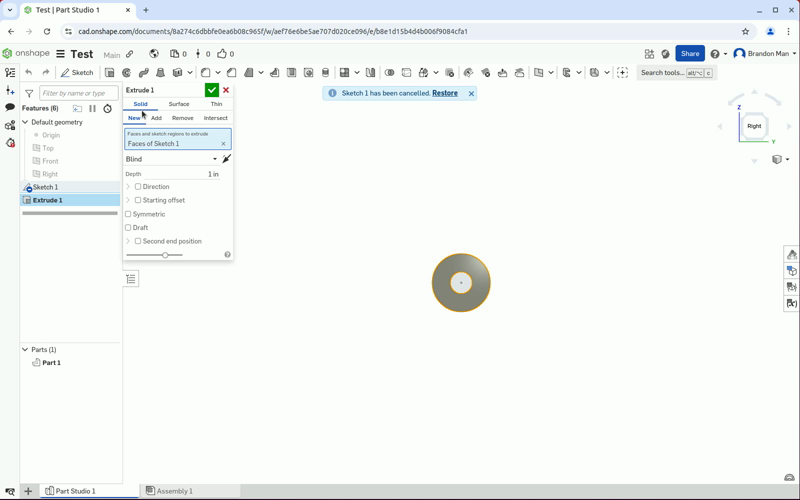
mouse_move(137, 120)
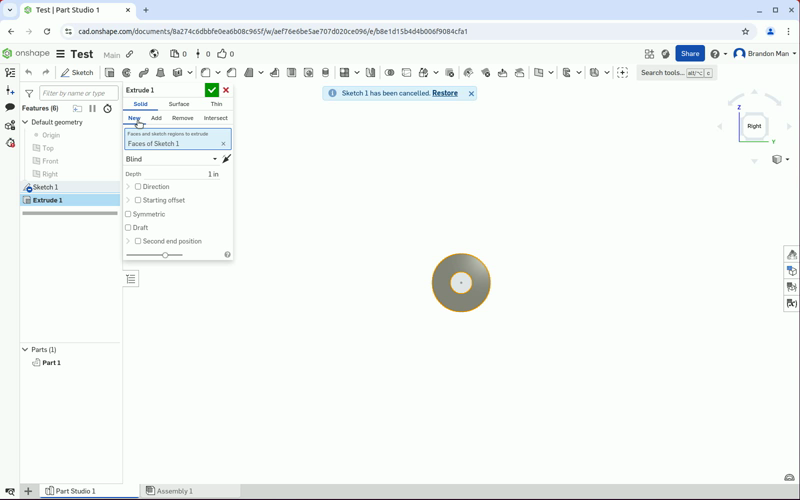
click(137, 120)
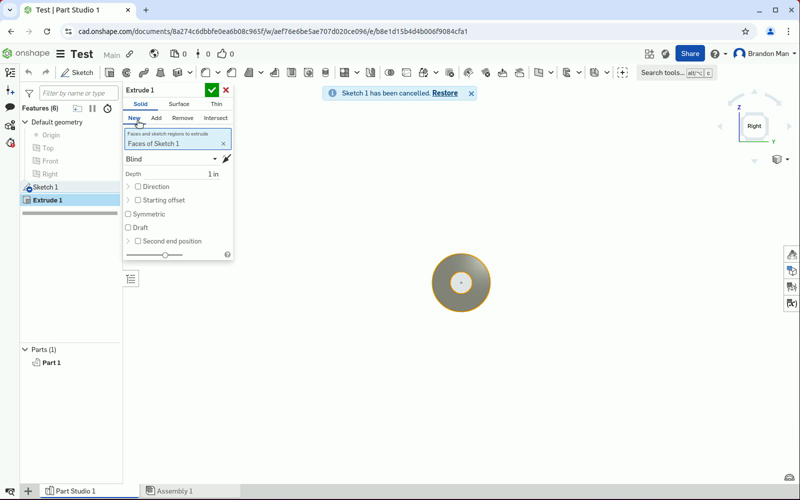
key(tab, 4)
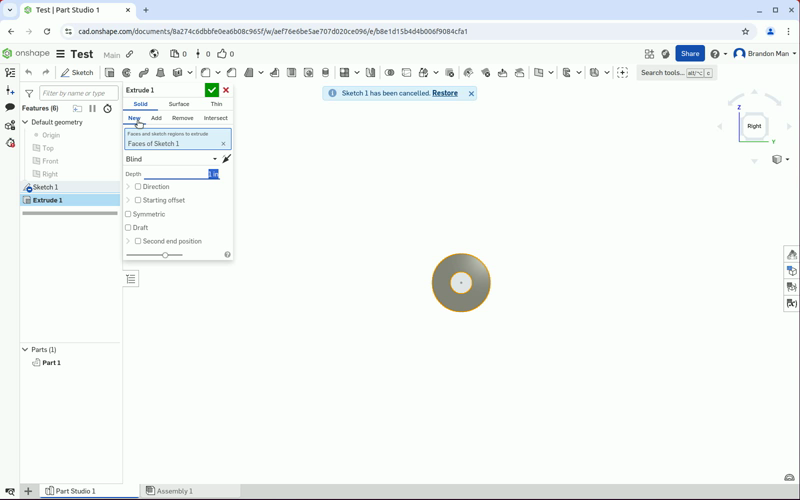
text(15.405)
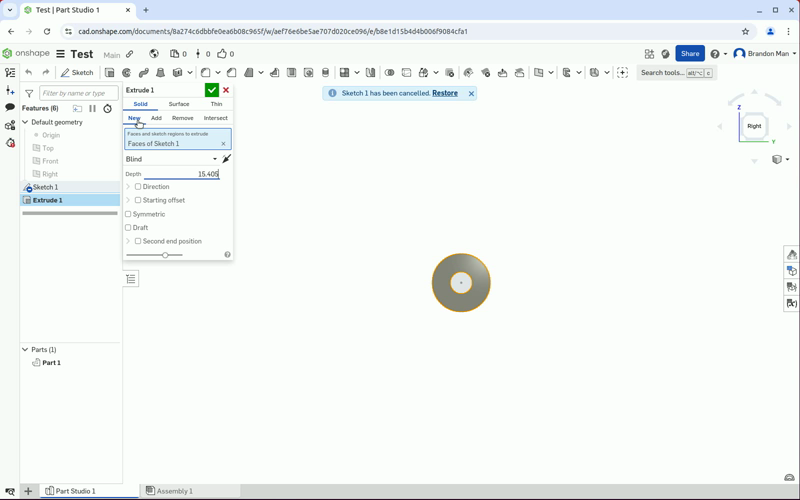
key(tab, 3)
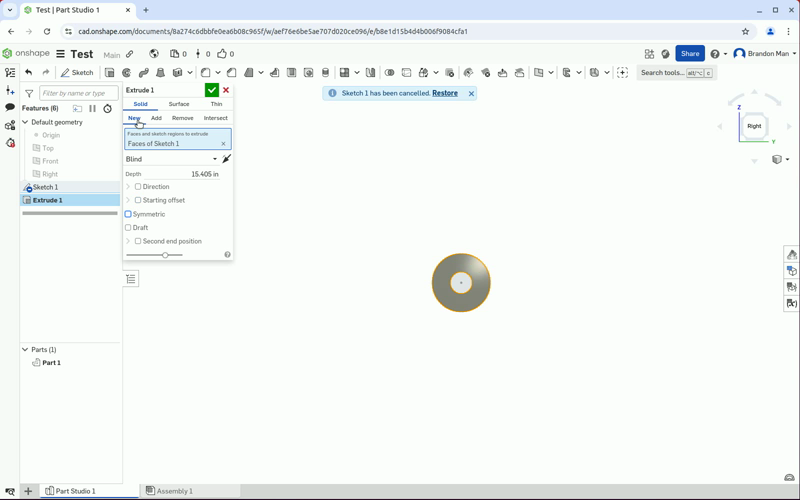
key(tab, 2)
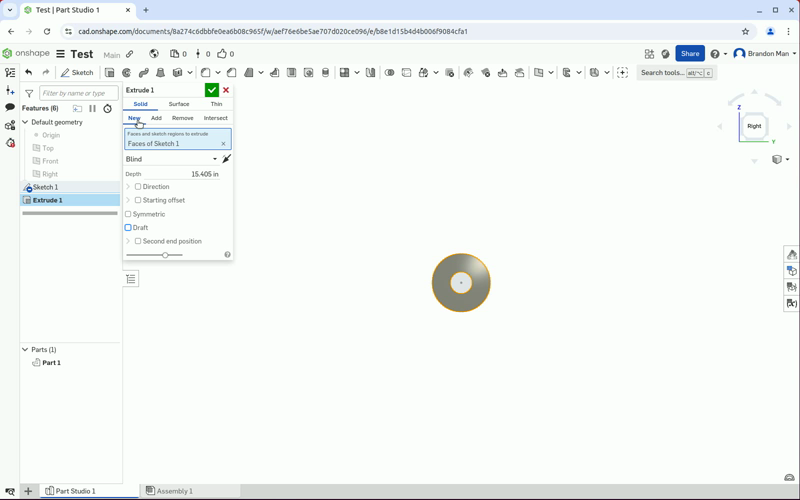
key(space)
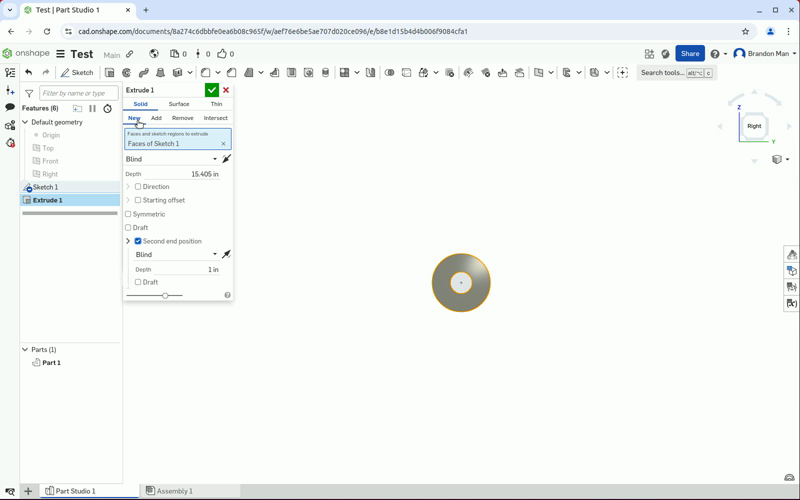
key(tab, 3)
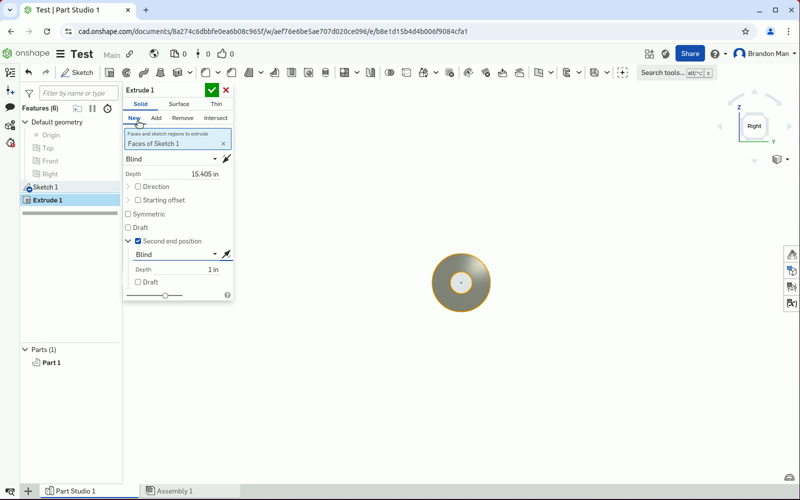
text(15.405)
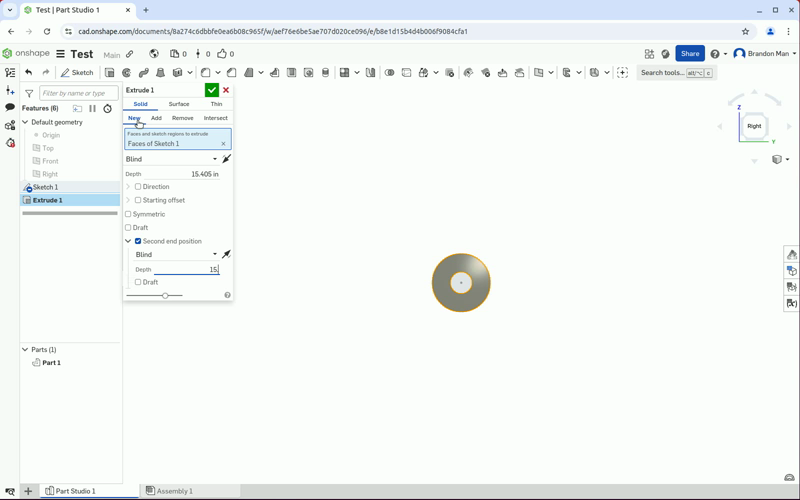
key(enter)
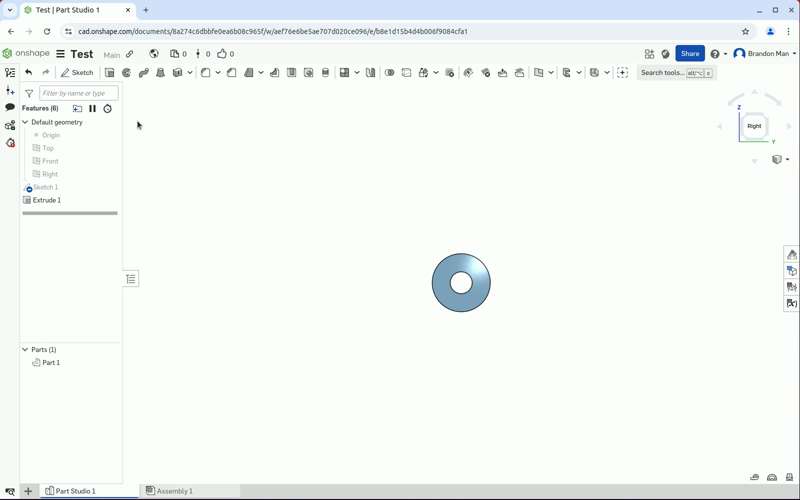
key(shift+h)
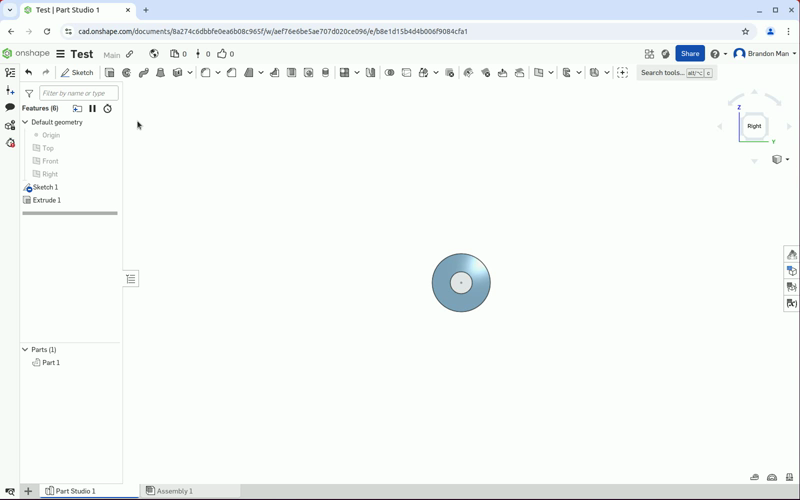
key(shift+h)
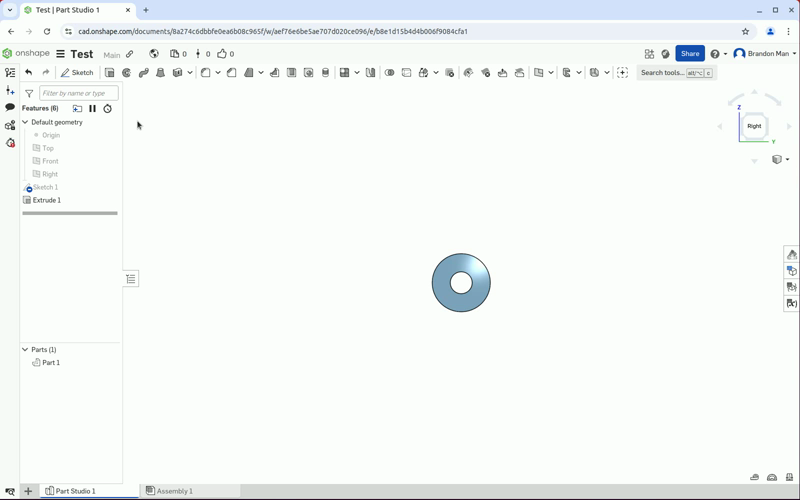
mouse_move(73, 189)
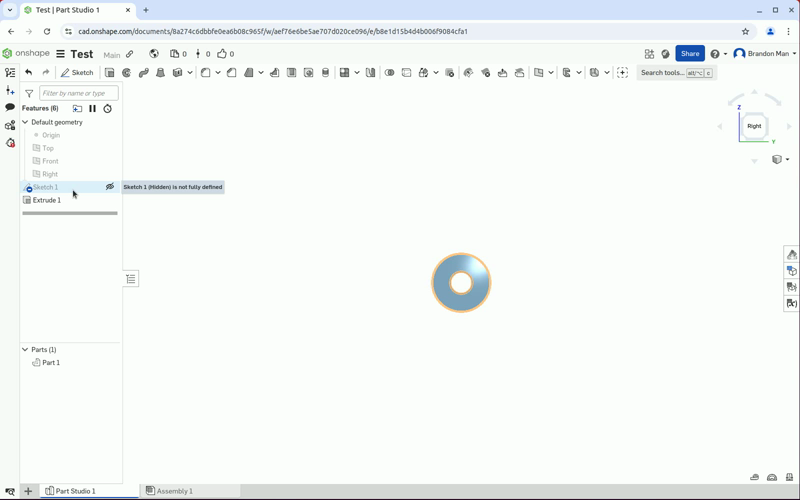
click(73, 189)
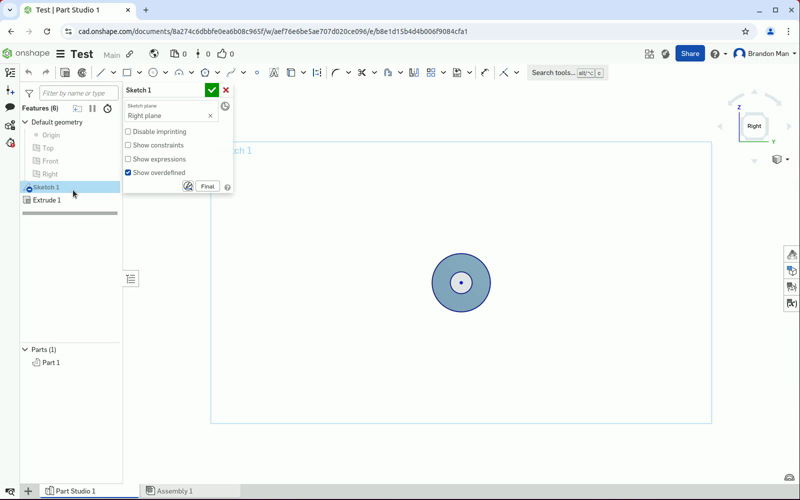
mouse_move(229, 92)
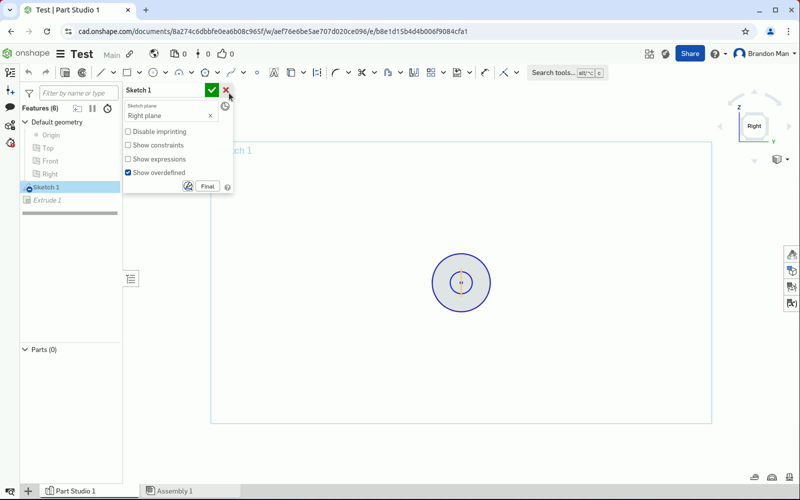
click(229, 92)
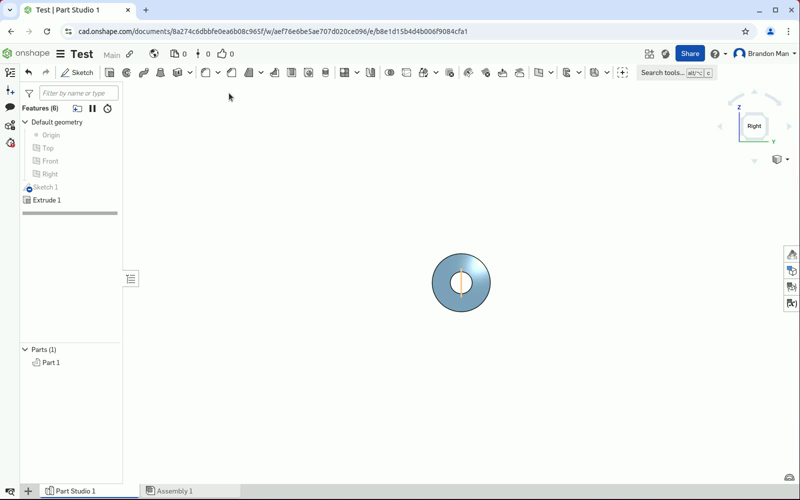
mouse_move(541, 75)
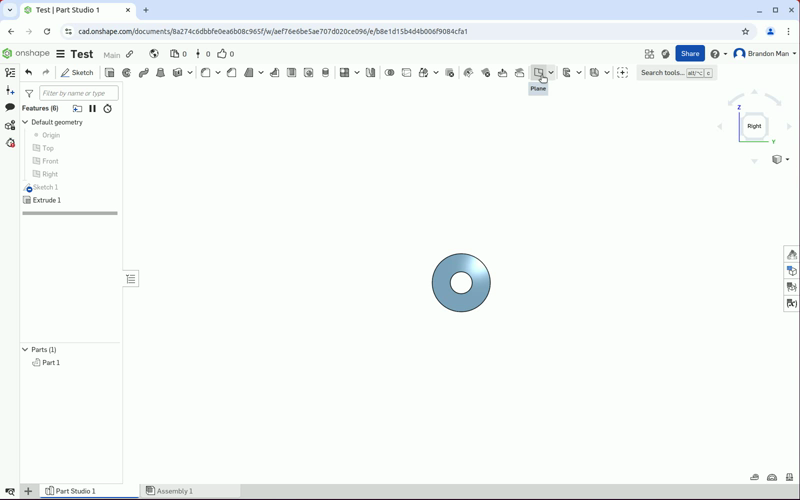
click(541, 75)
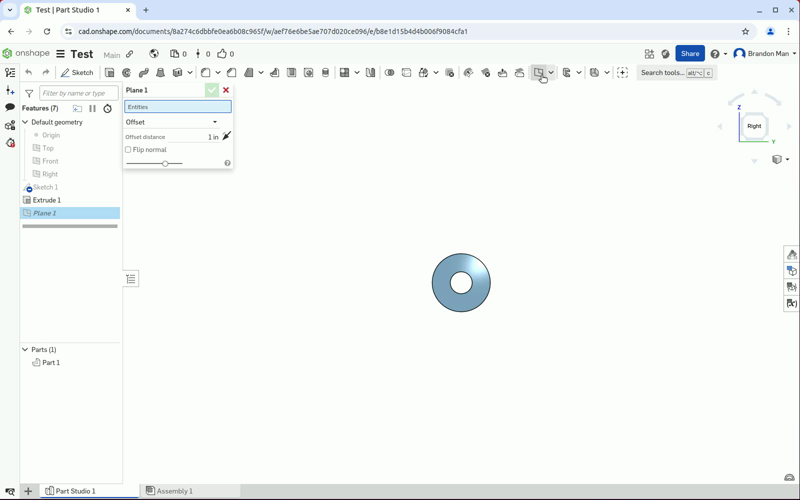
mouse_move(73, 176)
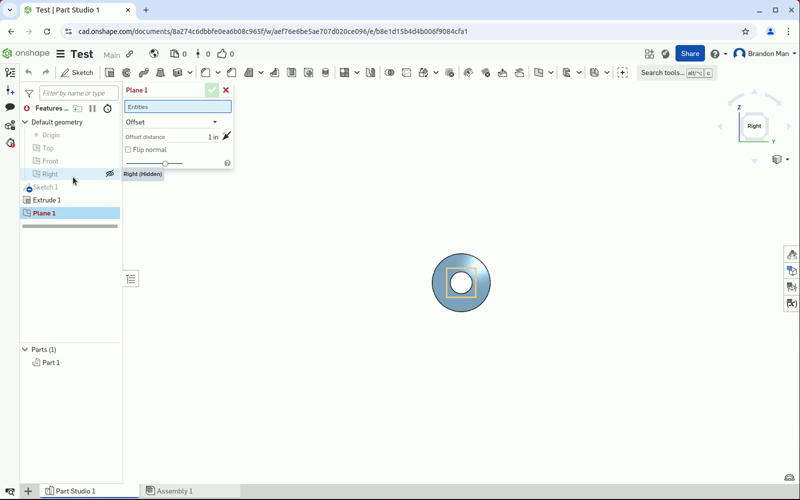
click(73, 176)
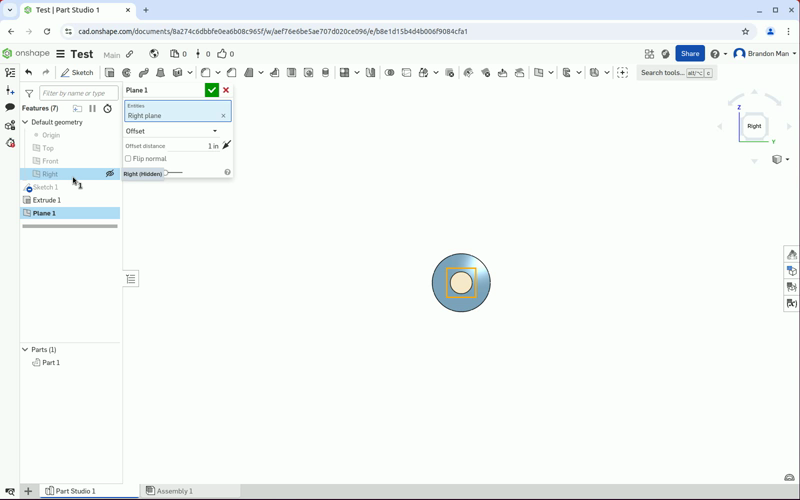
key(tab, 2)
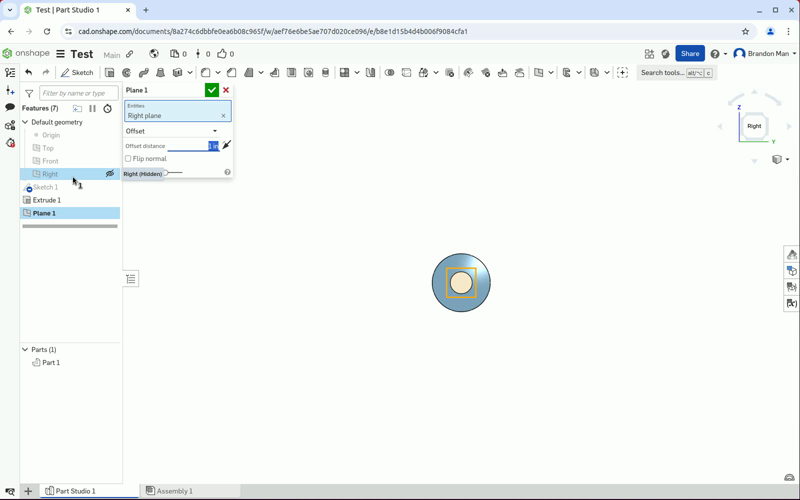
text(15.405)
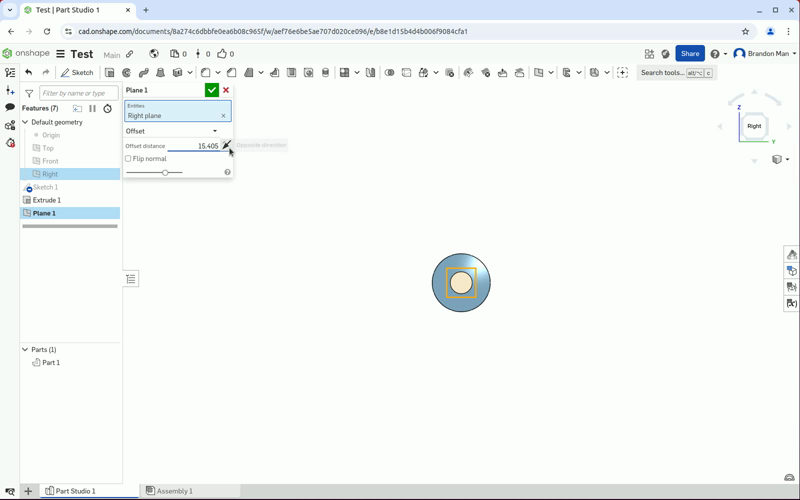
mouse_move(229, 147)
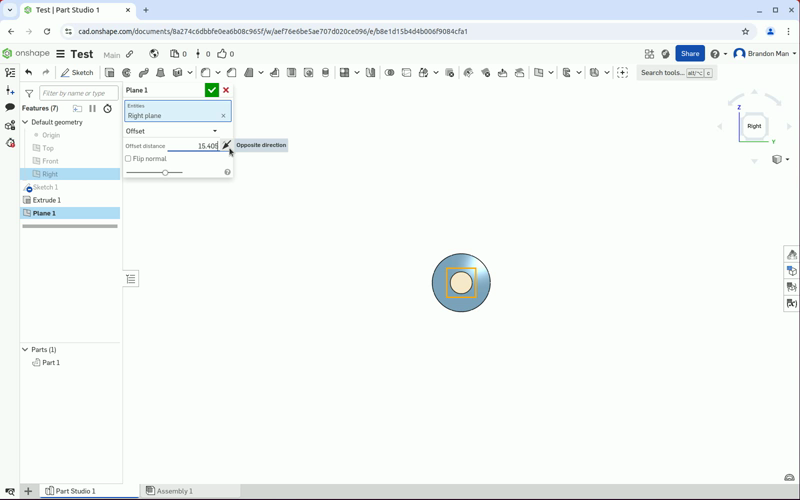
click(229, 147)
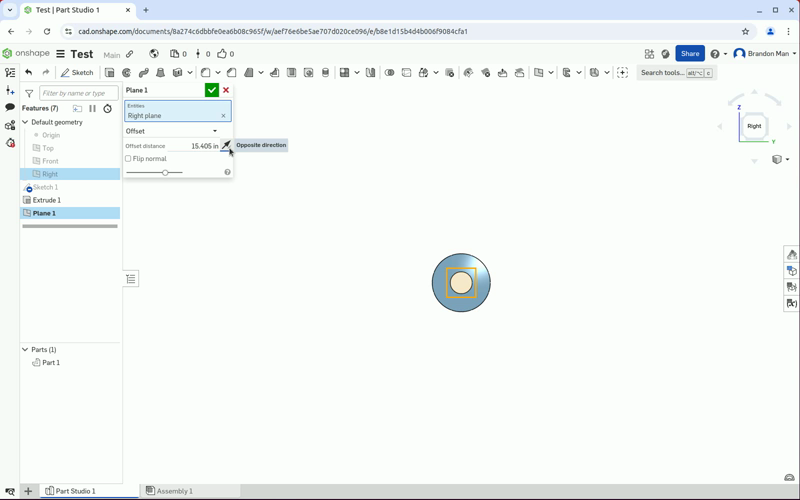
key(enter, 2)
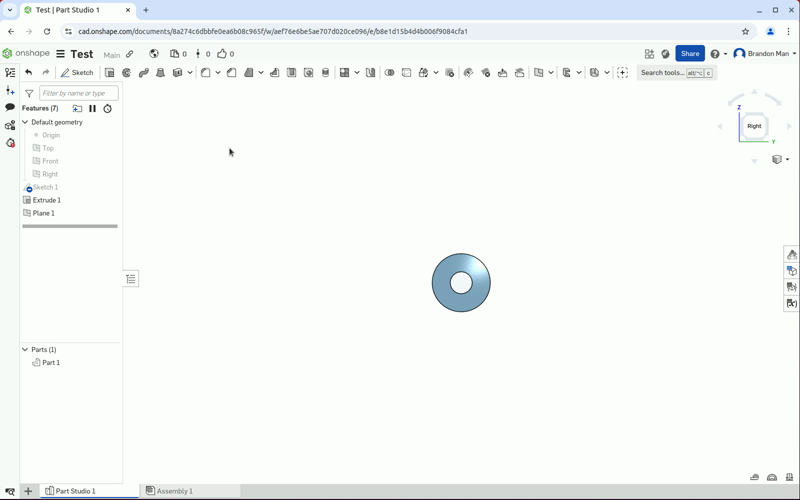
key(shift+s)
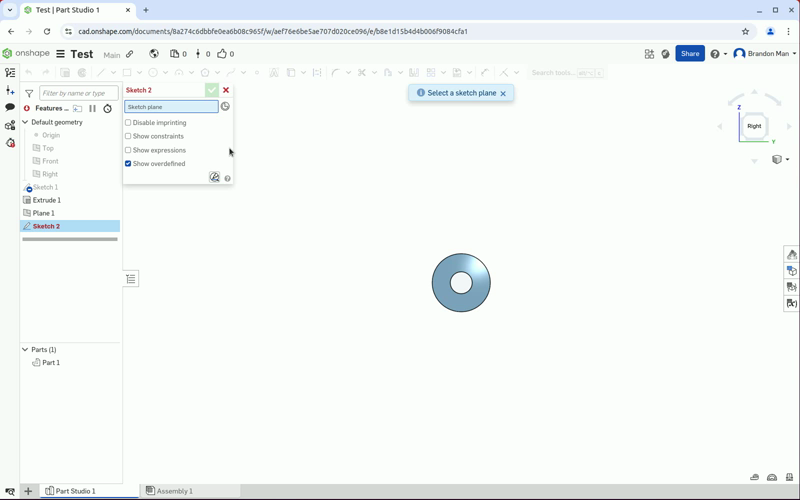
mouse_move(73, 215)
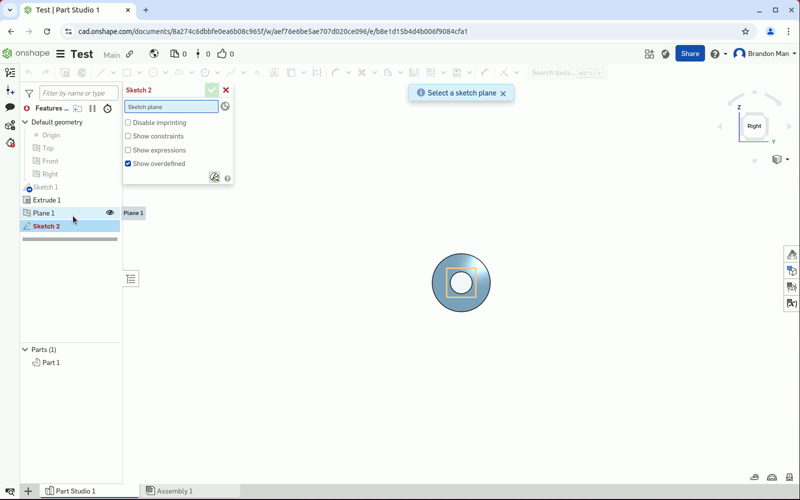
click(73, 215)
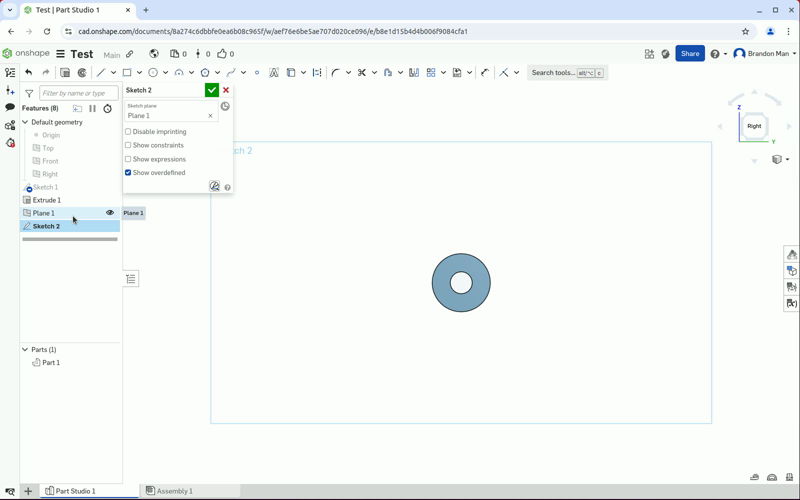
mouse_move(73, 352)
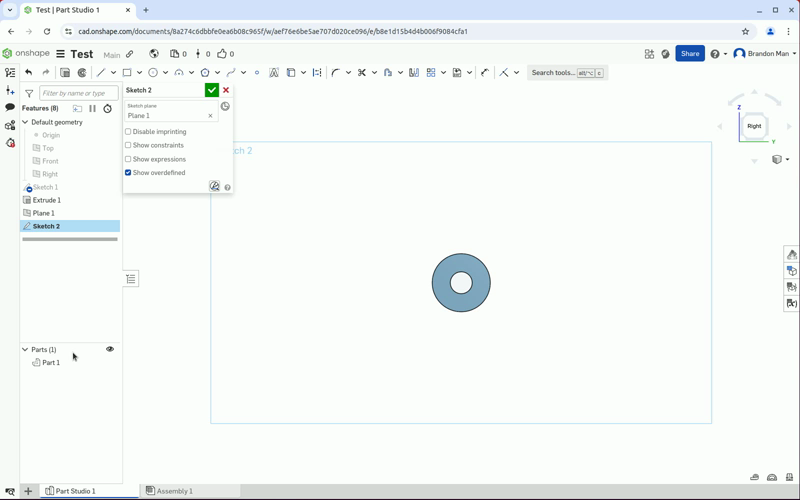
key(y)
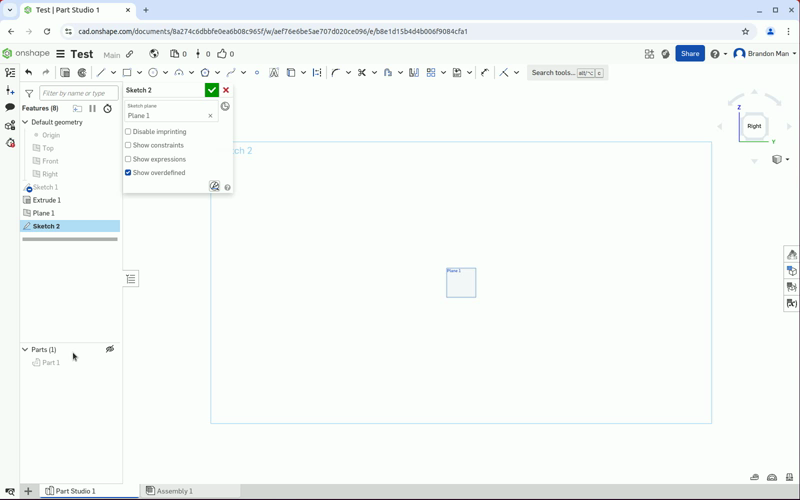
key(a)
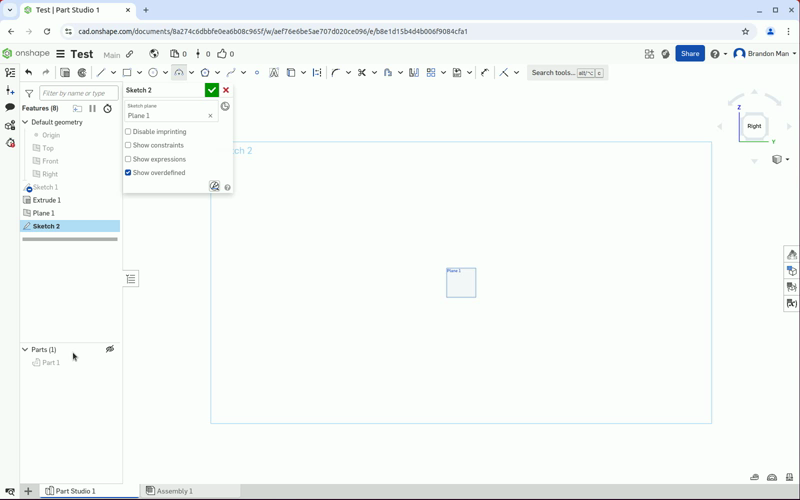
key_down(shift)
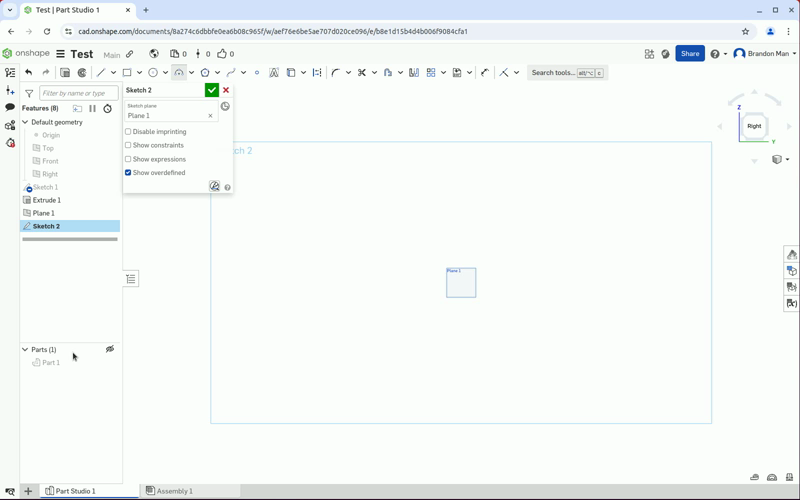
mouse_move(432, 282)
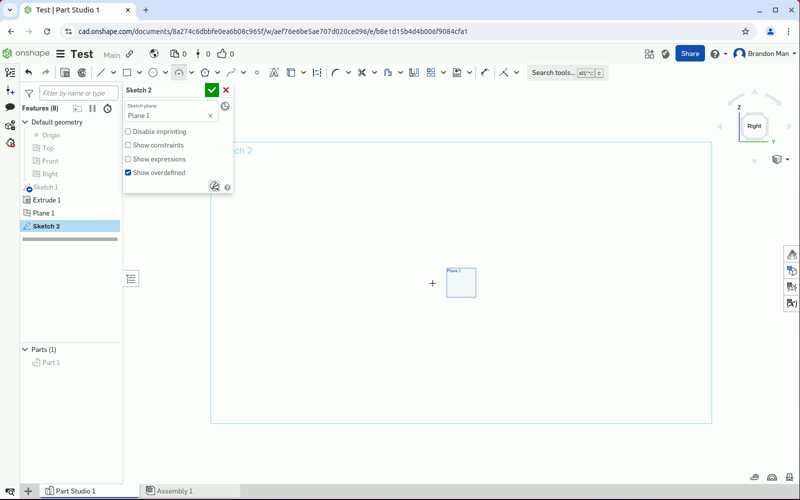
click(432, 282)
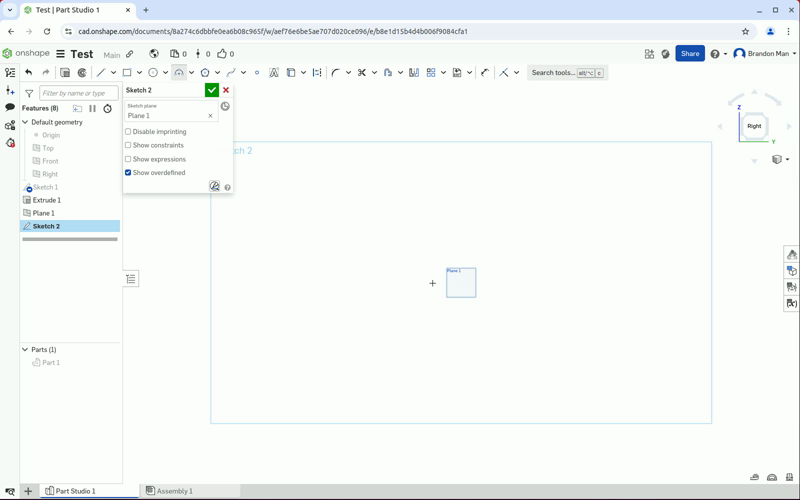
key_up(shift)
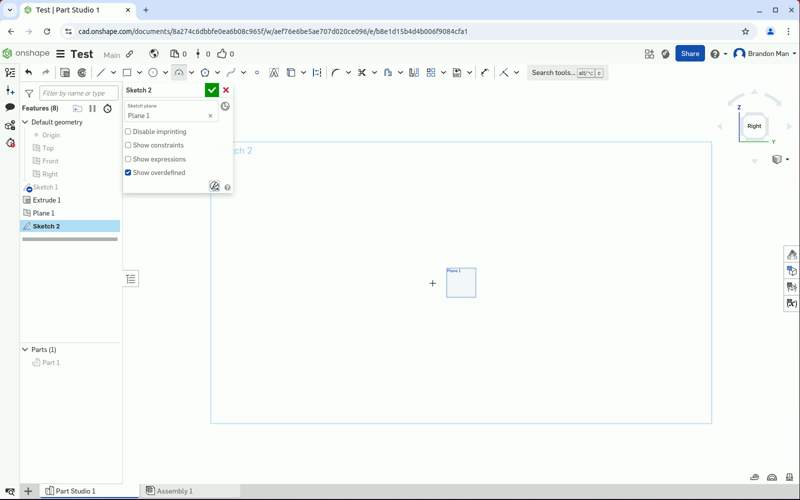
key_down(shift)
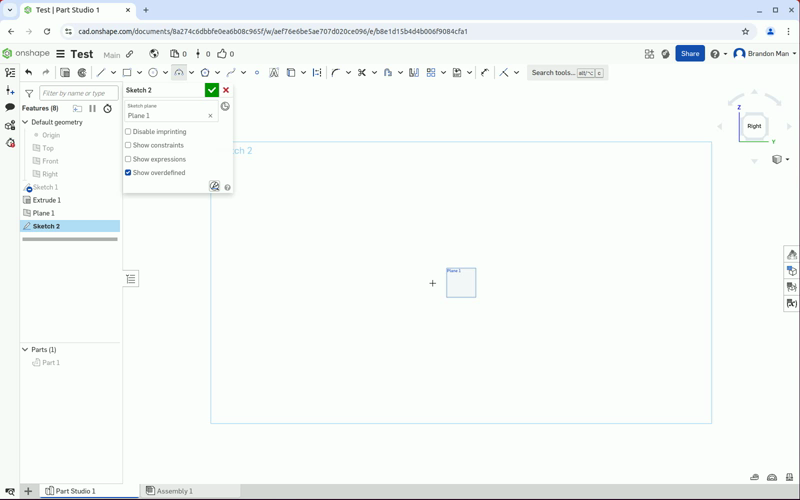
mouse_move(489, 278)
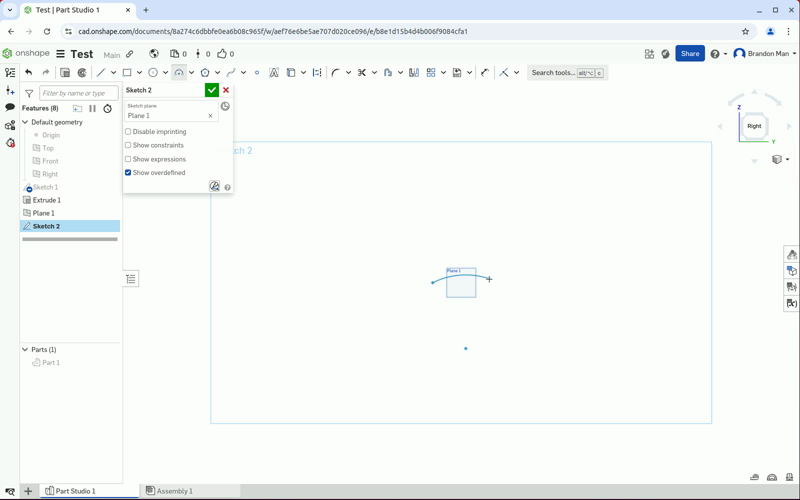
click(489, 278)
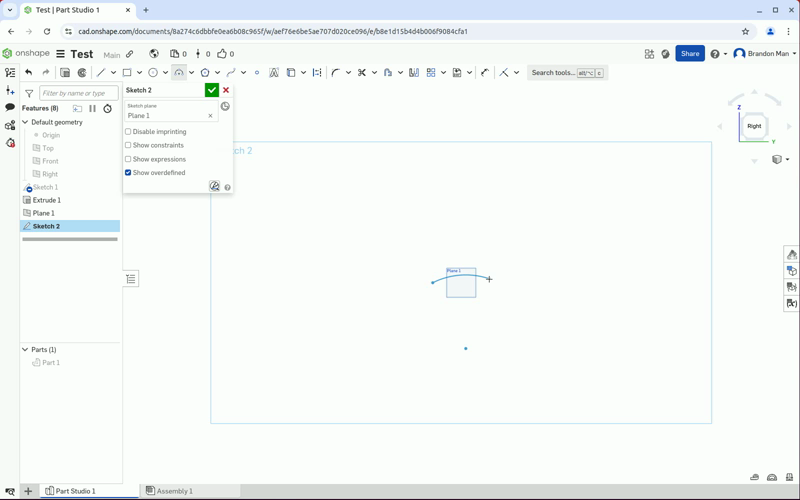
mouse_move(458, 254)
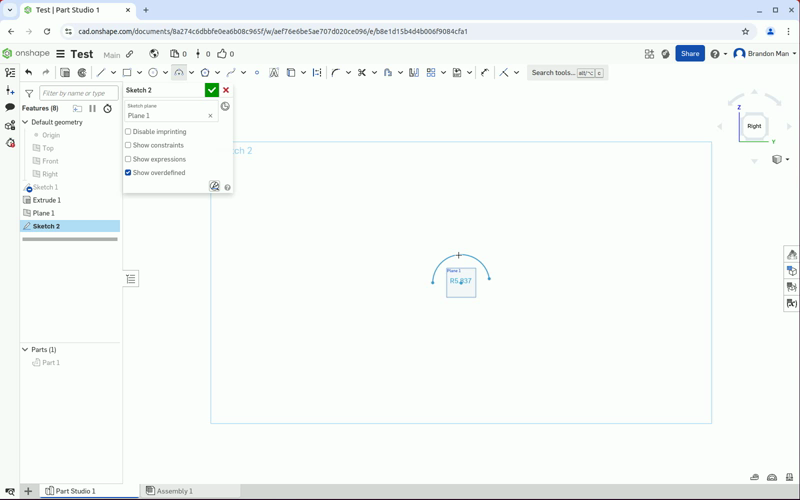
click(458, 254)
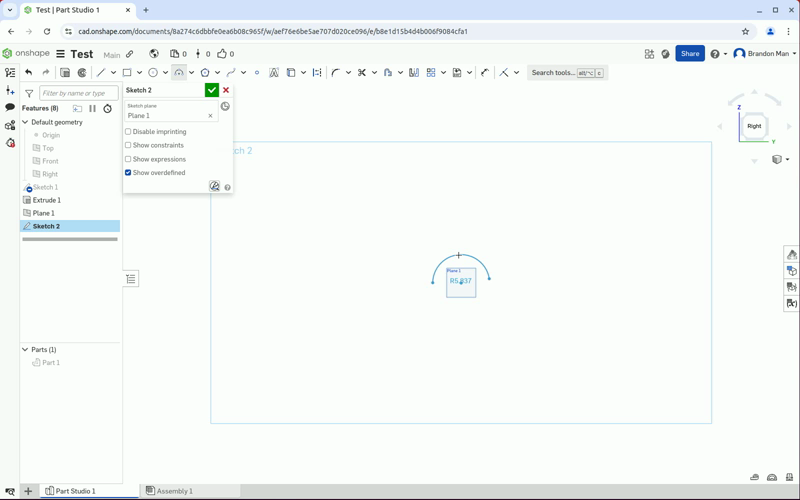
key_up(shift)
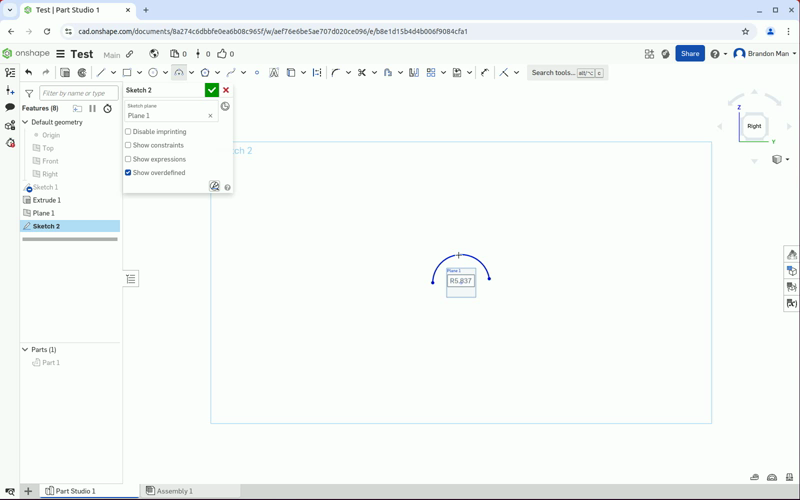
key(esc)
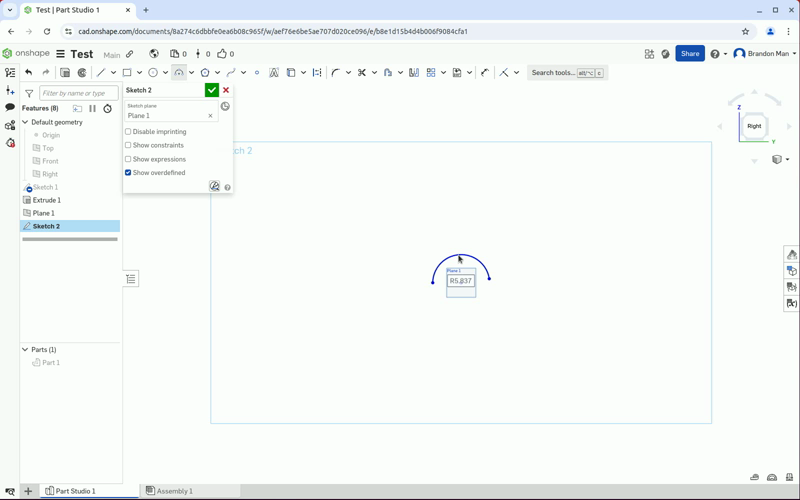
key(l)
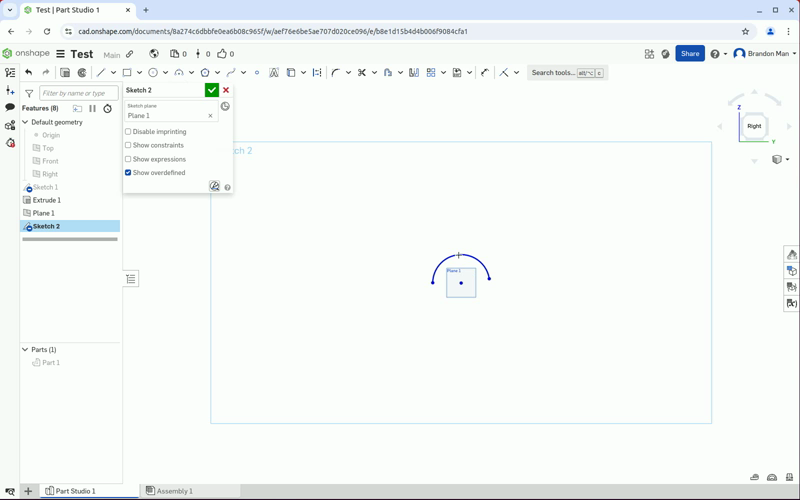
mouse_move(489, 278)
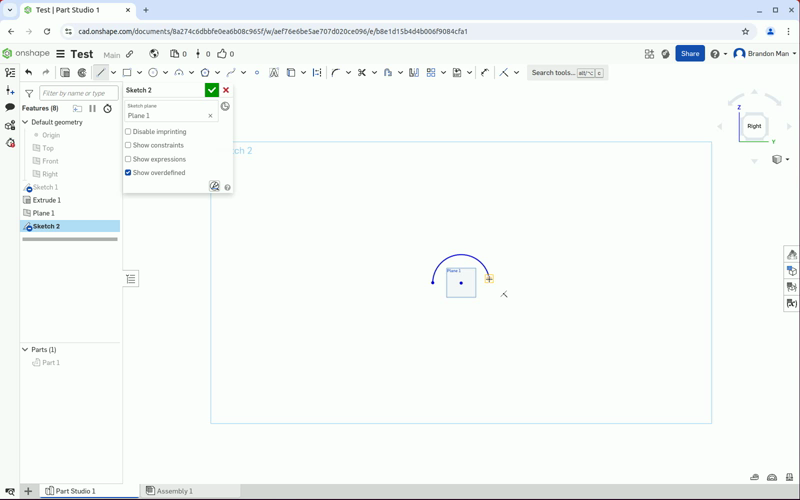
click(489, 278)
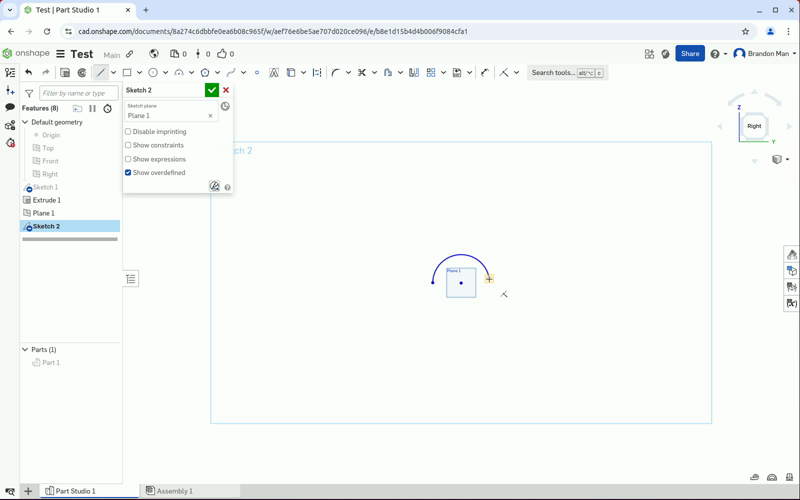
key_down(shift)
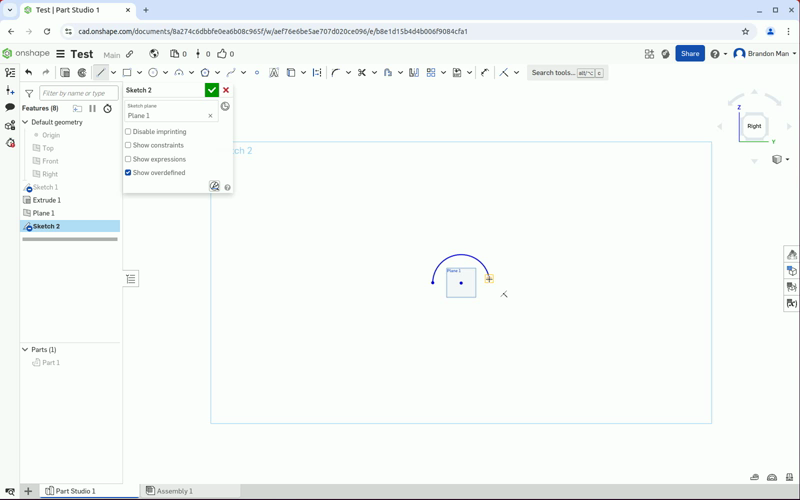
mouse_move(489, 203)
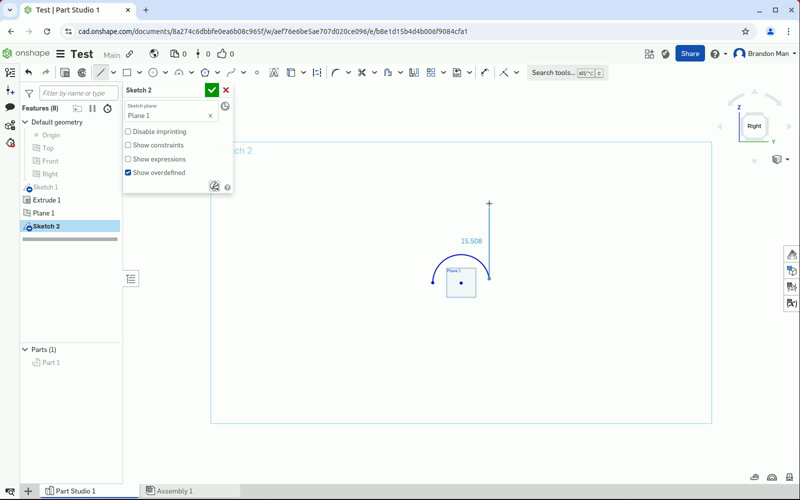
click(489, 203)
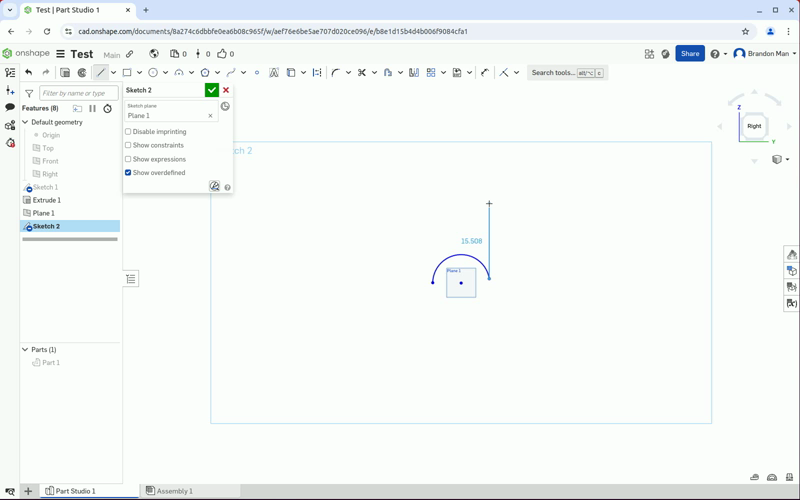
key_up(shift)
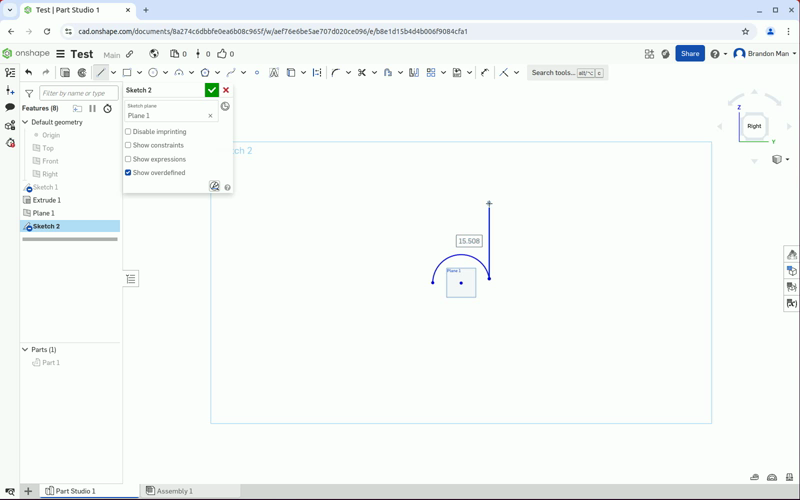
key(esc)
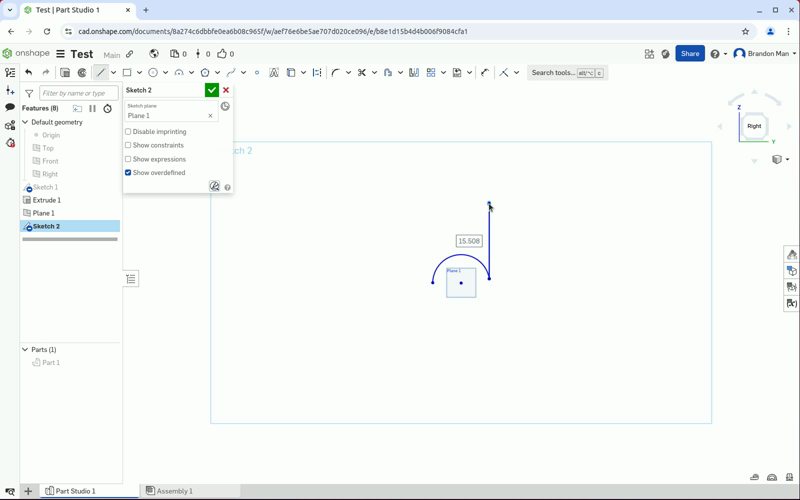
key(a)
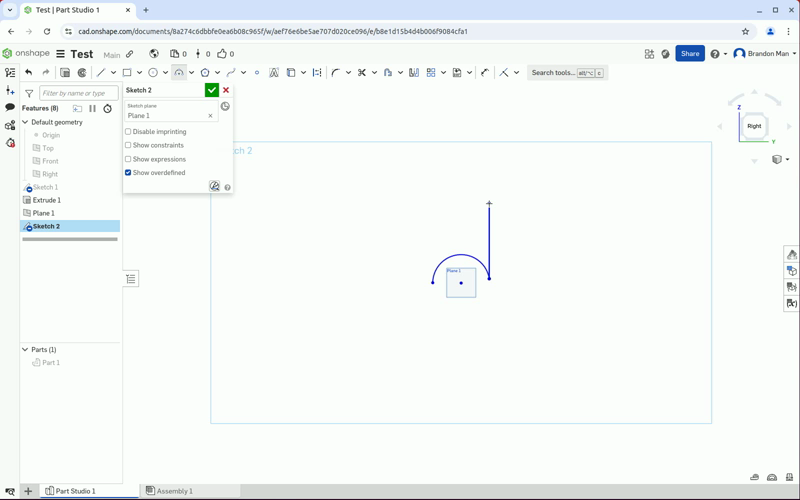
mouse_move(489, 203)
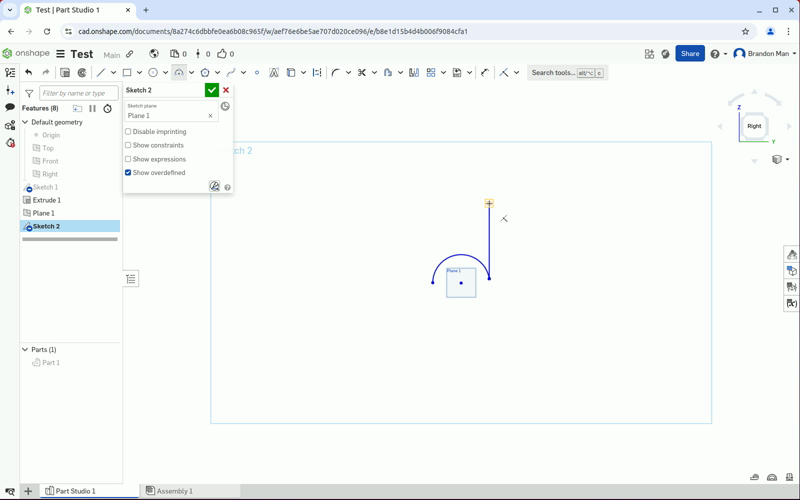
click(489, 203)
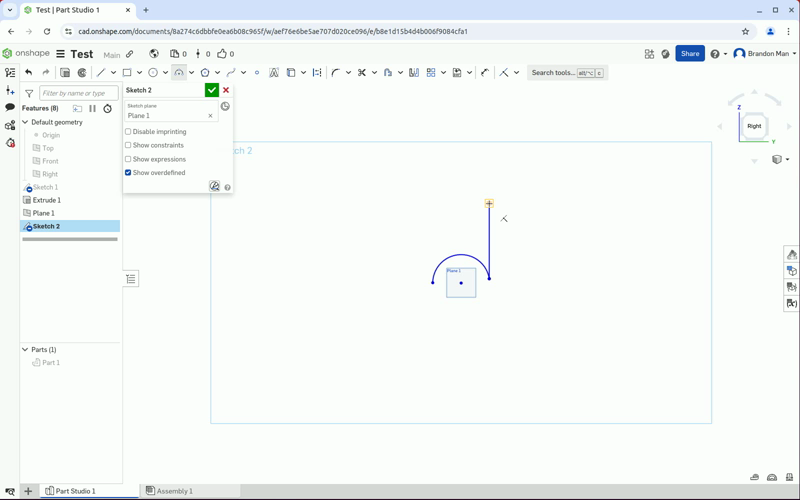
key_down(shift)
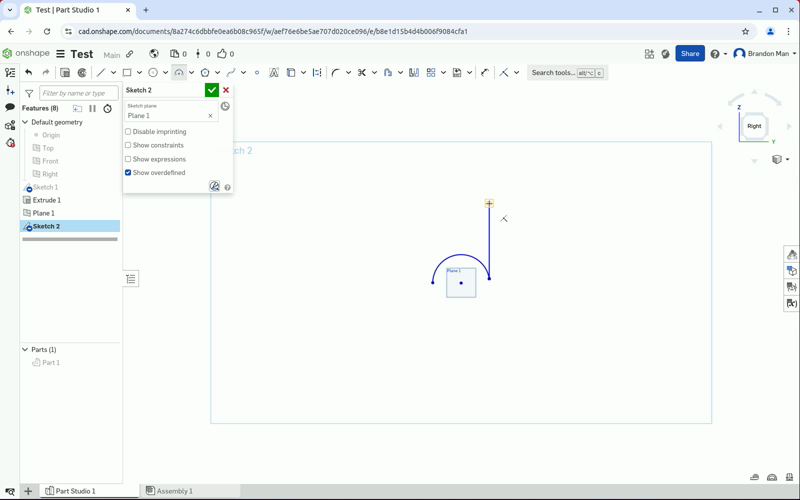
mouse_move(432, 200)
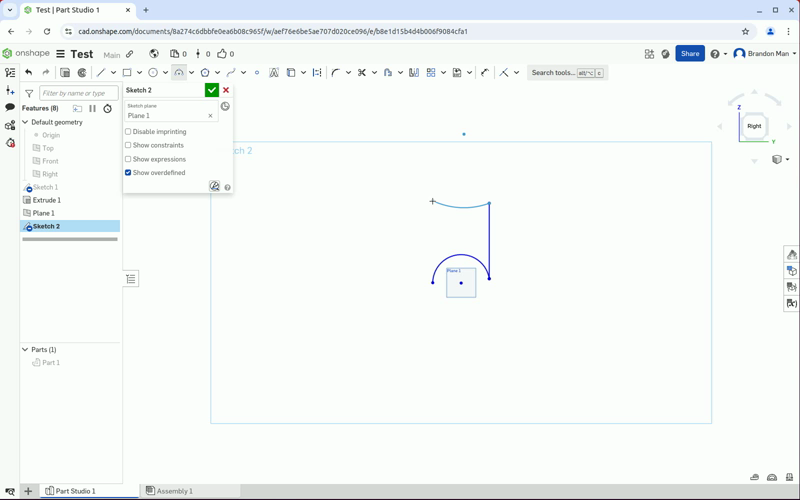
click(432, 200)
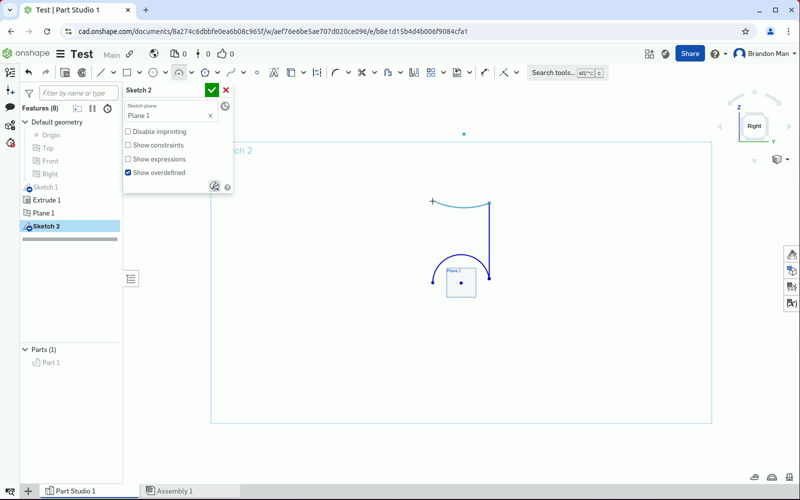
mouse_move(459, 227)
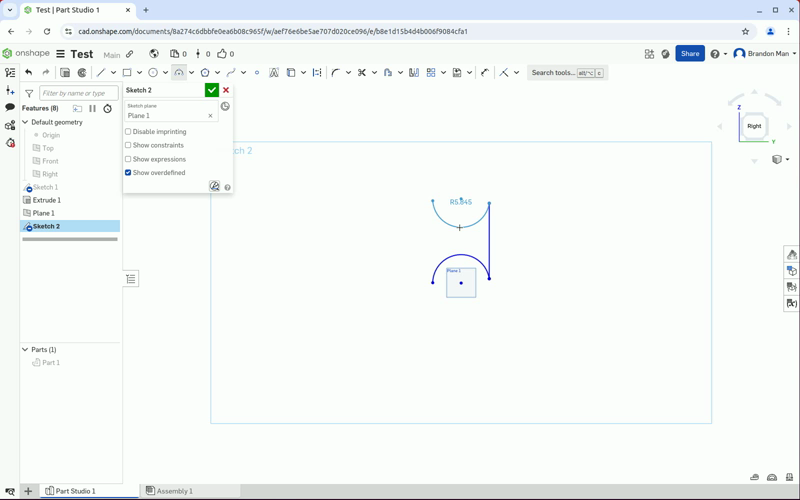
click(459, 227)
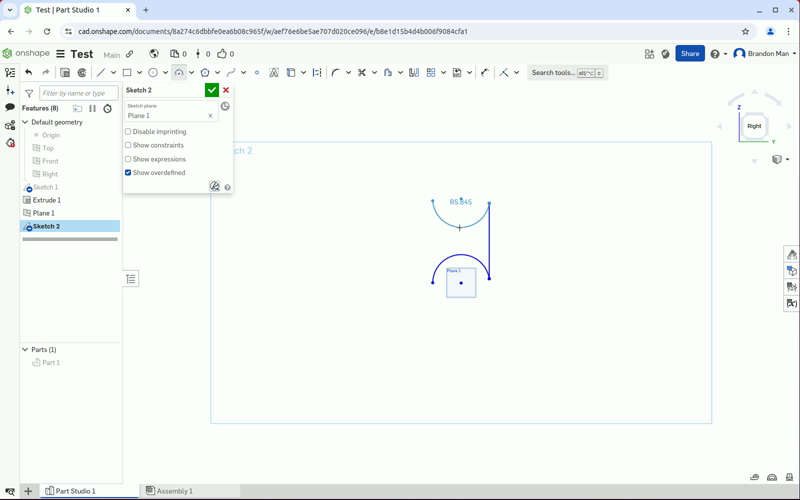
key_up(shift)
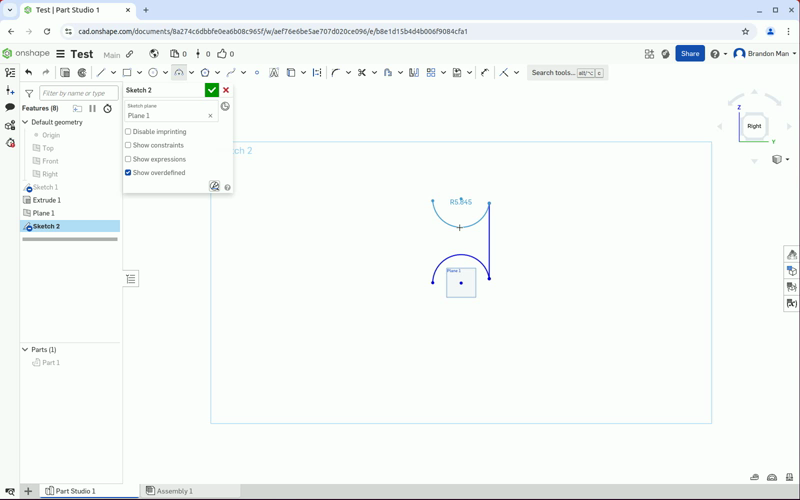
key(esc)
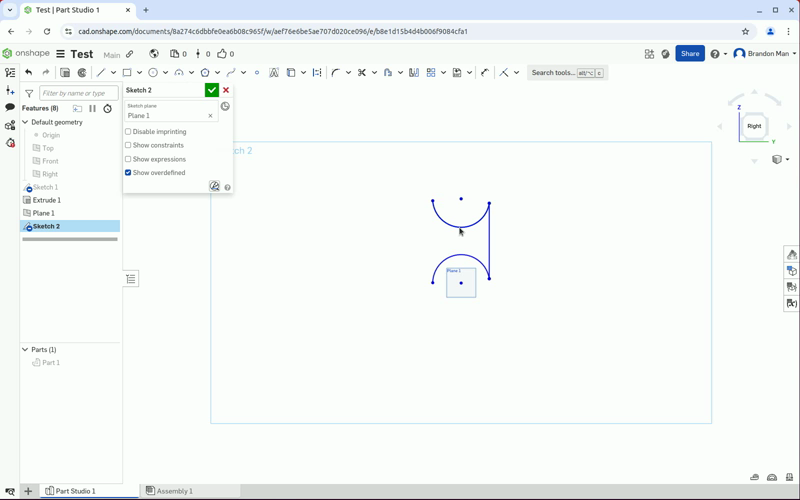
key(l)
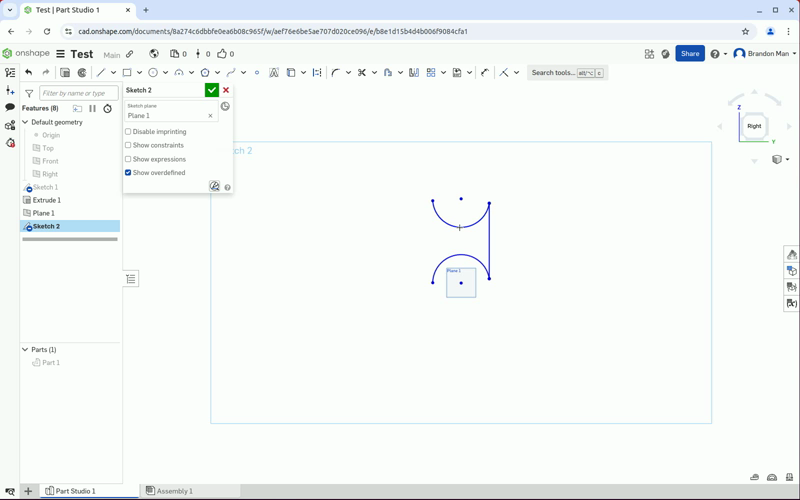
mouse_move(432, 200)
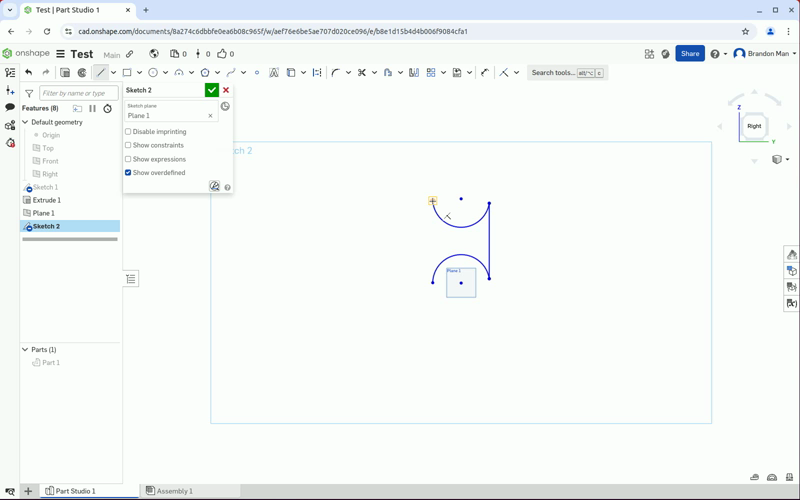
click(432, 200)
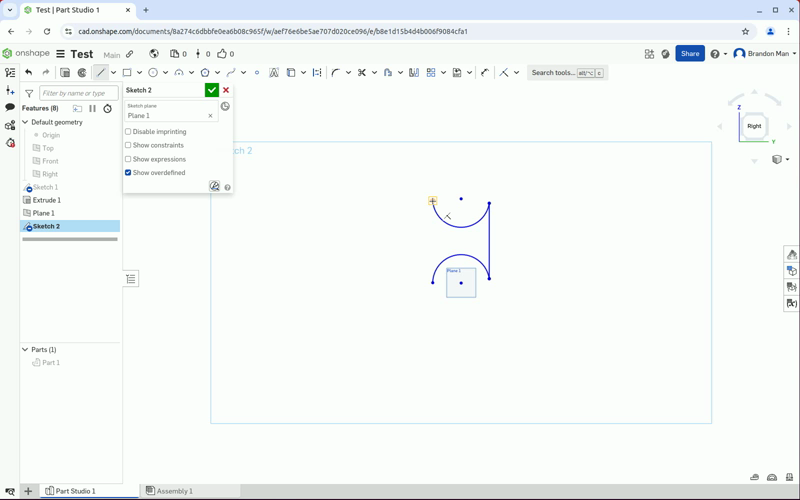
key_down(shift)
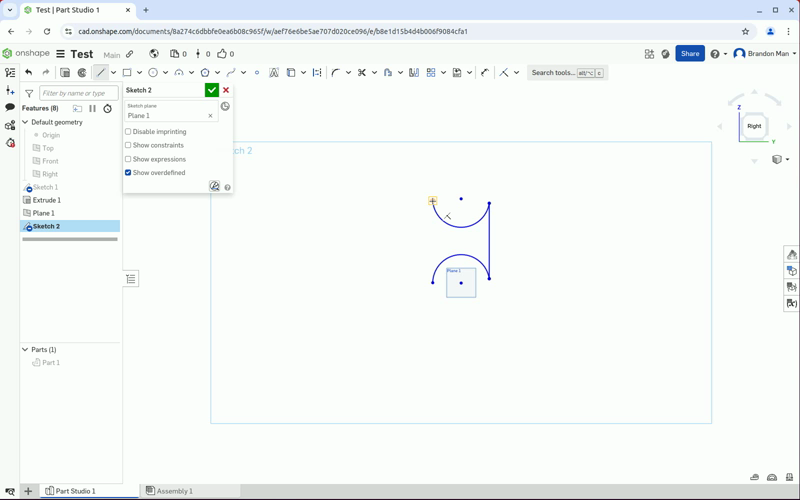
mouse_move(432, 282)
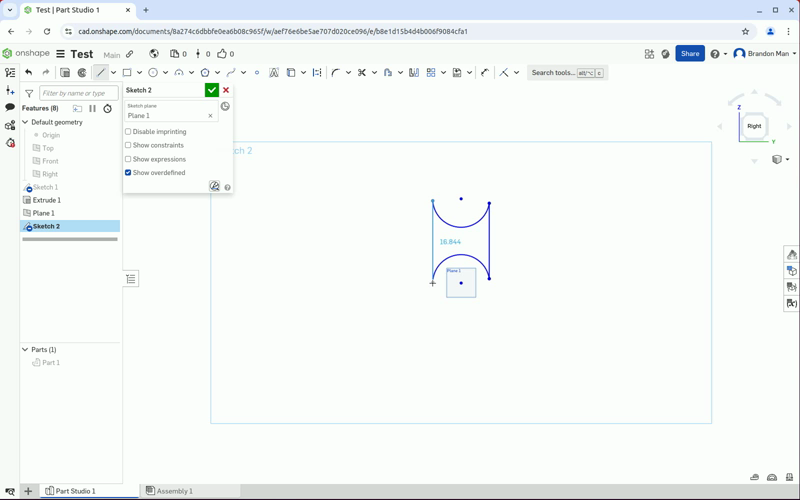
key_up(shift)
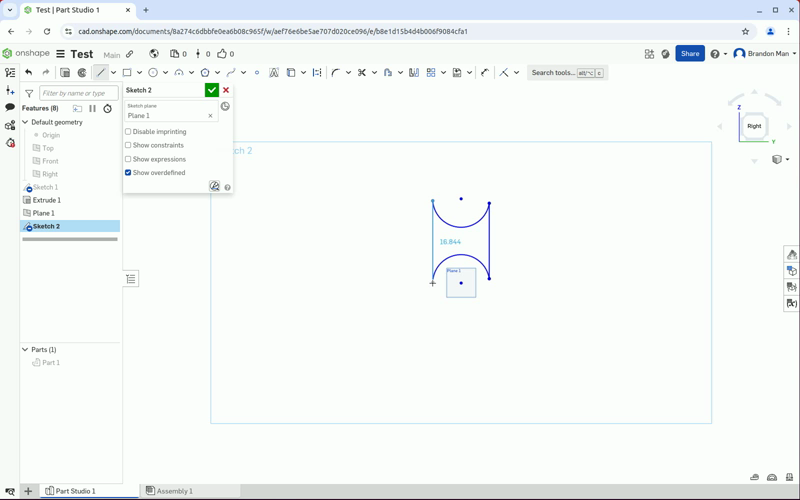
click(432, 282)
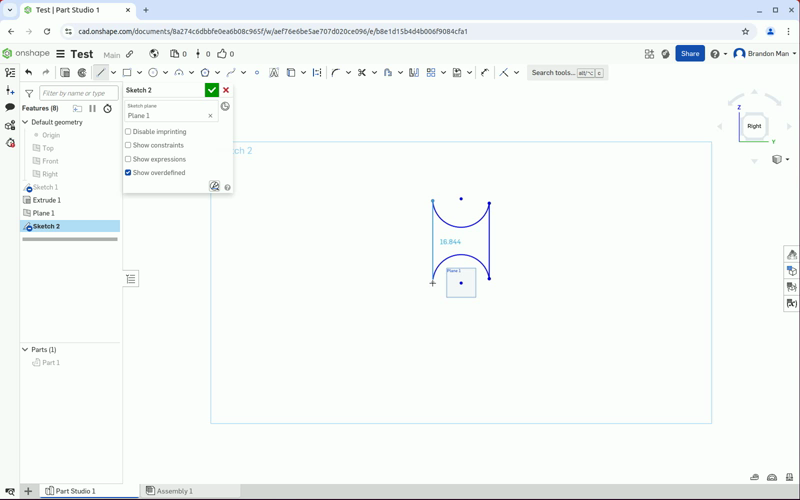
key(esc)
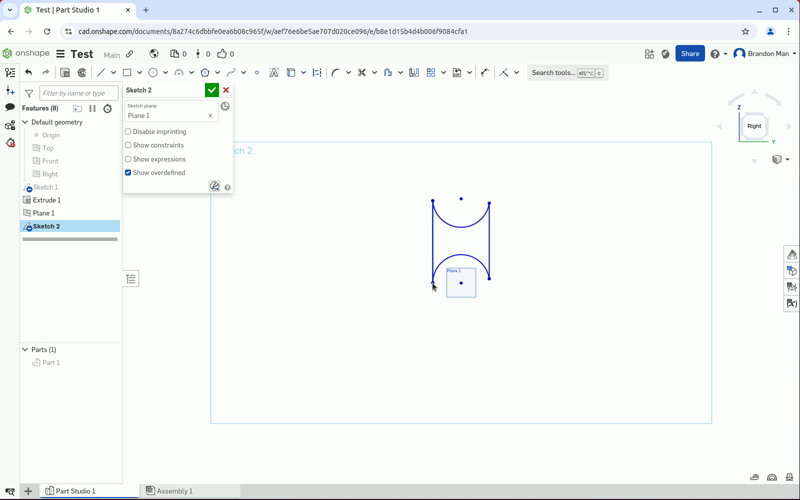
mouse_move(436, 246)
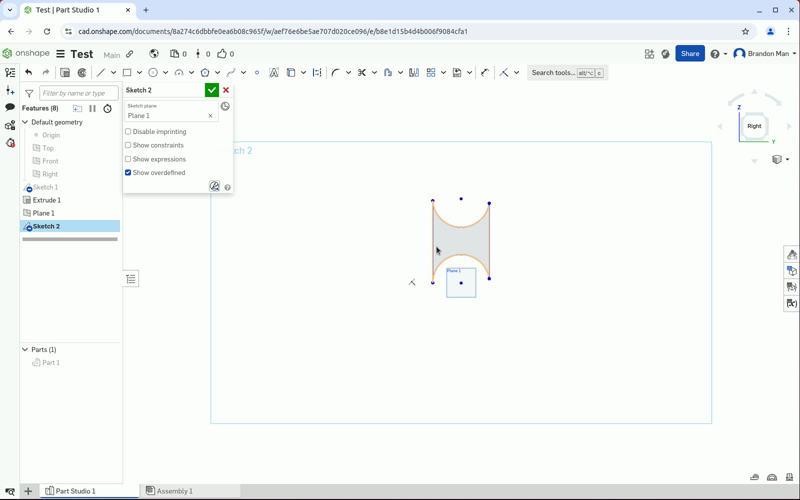
click(436, 246)
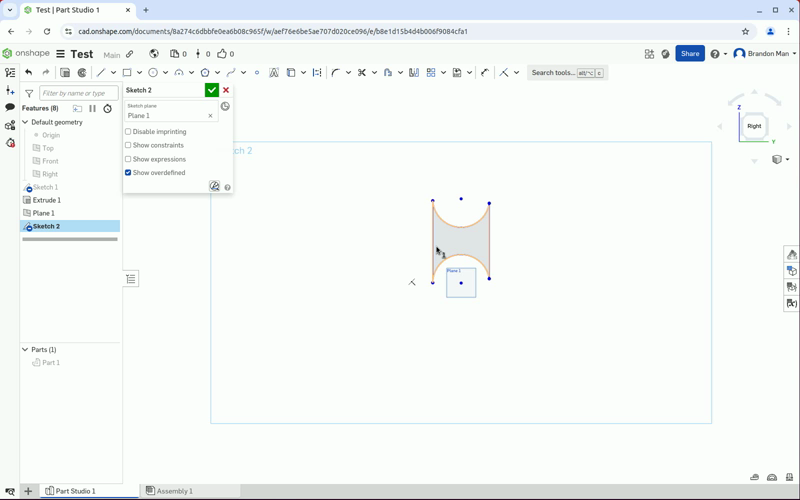
mouse_move(73, 352)
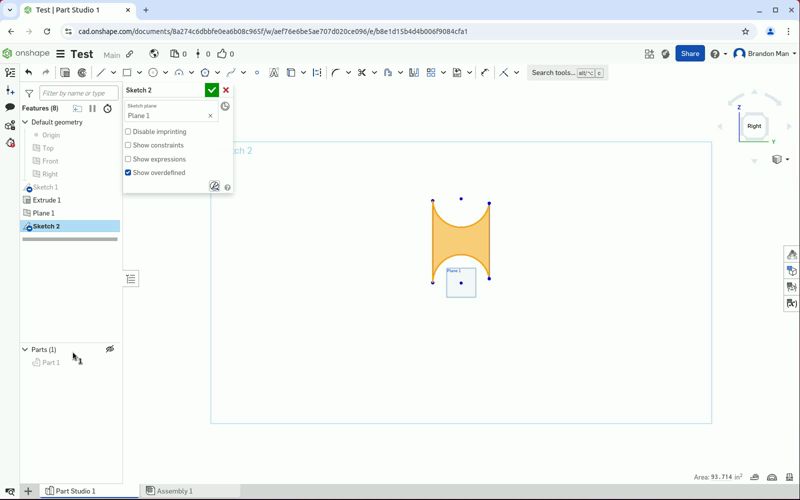
key(shift+y)
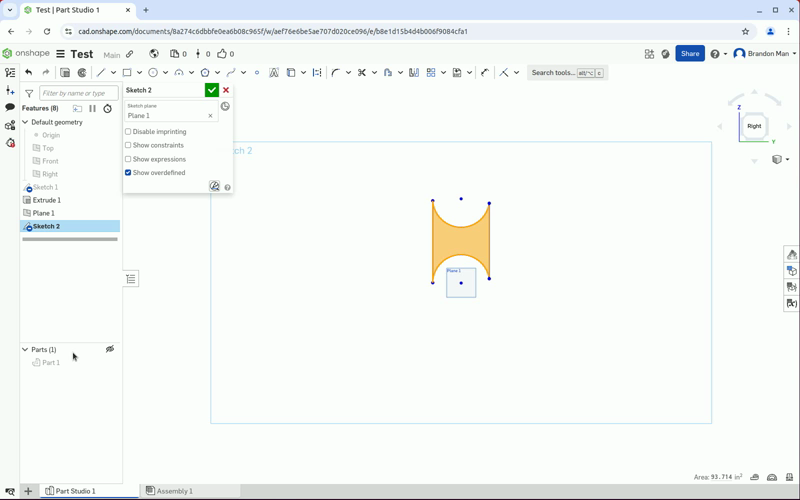
key(shift+e)
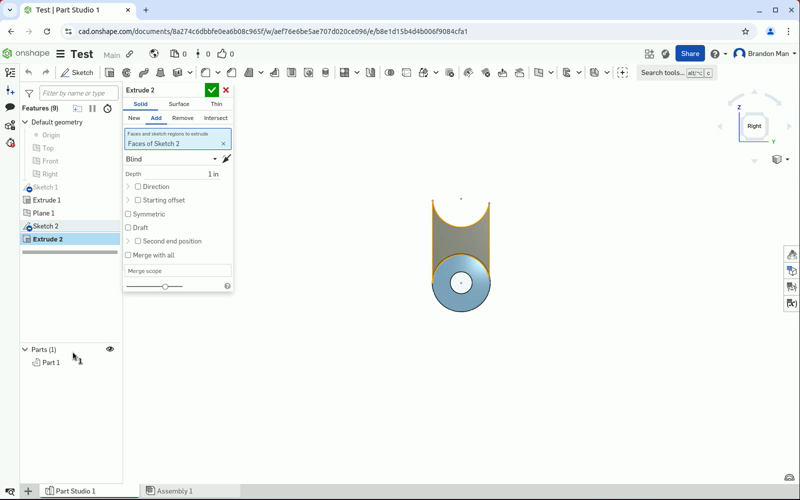
mouse_move(143, 106)
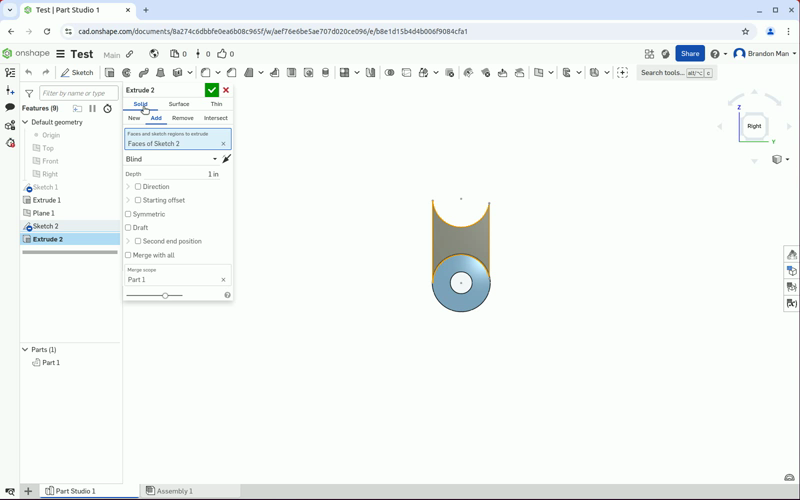
click(143, 106)
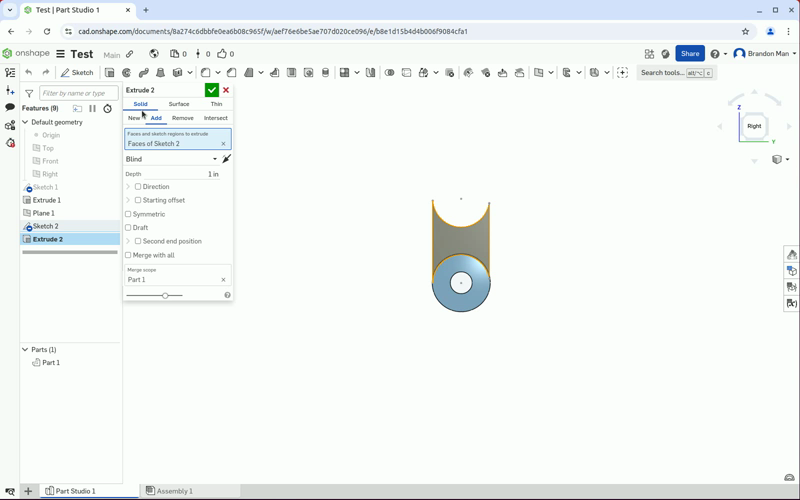
mouse_move(137, 120)
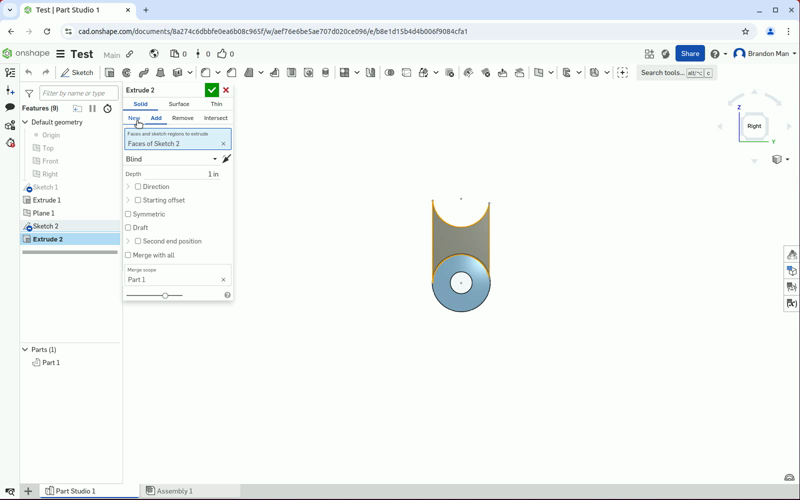
click(137, 120)
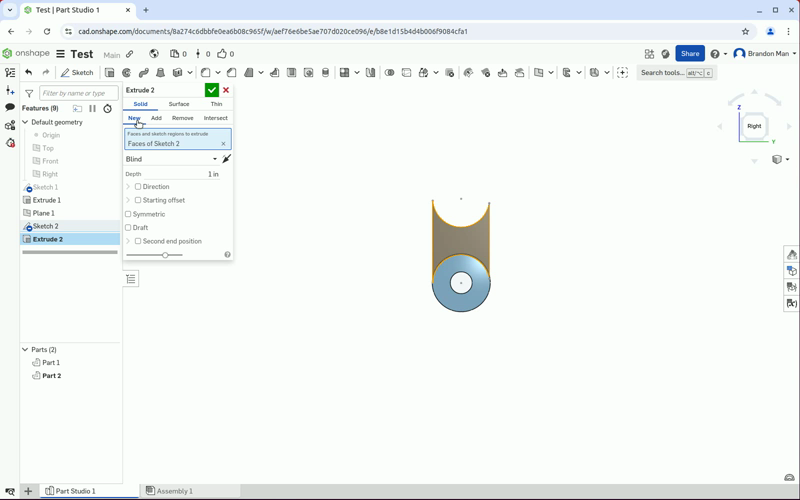
key(tab, 4)
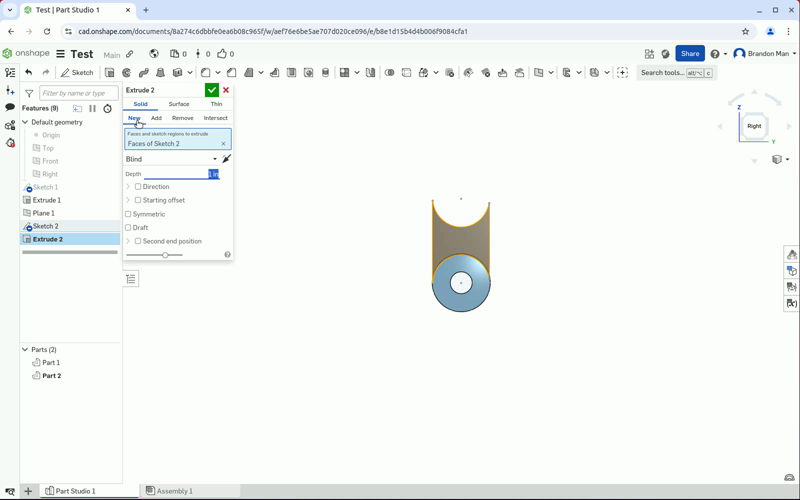
text(-5.777)
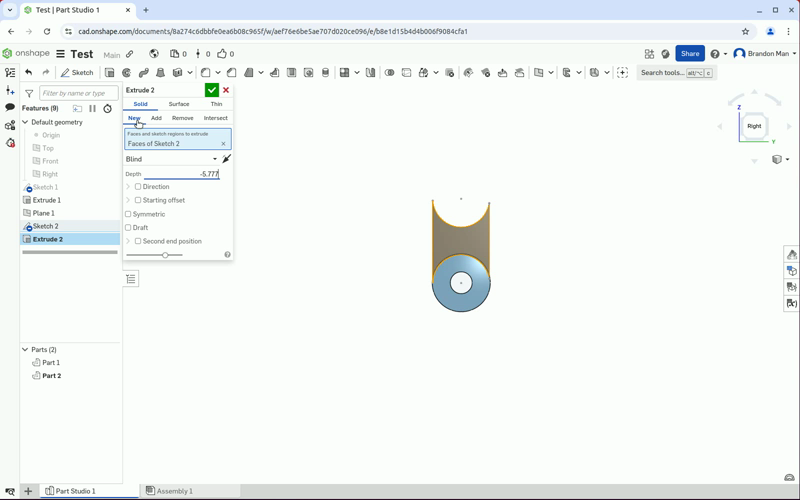
key(enter)
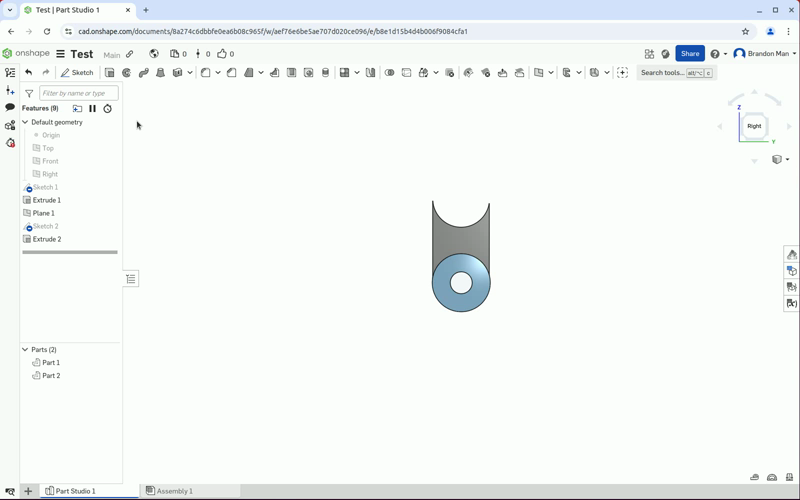
key(shift+h)
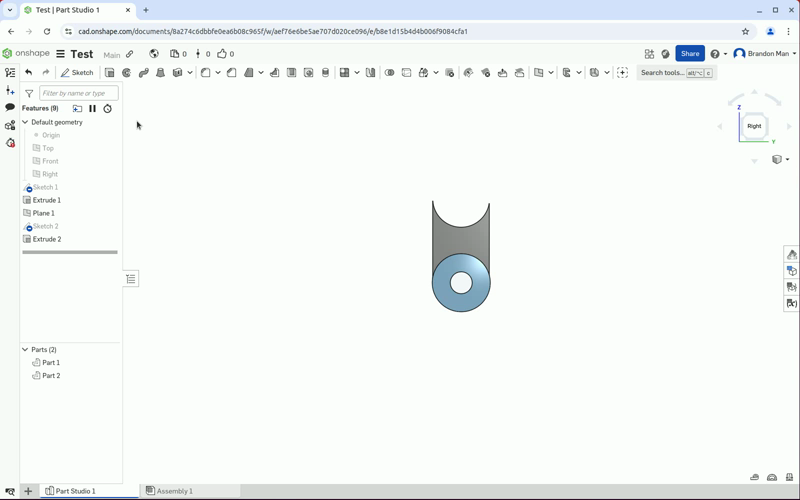
key(shift+h)
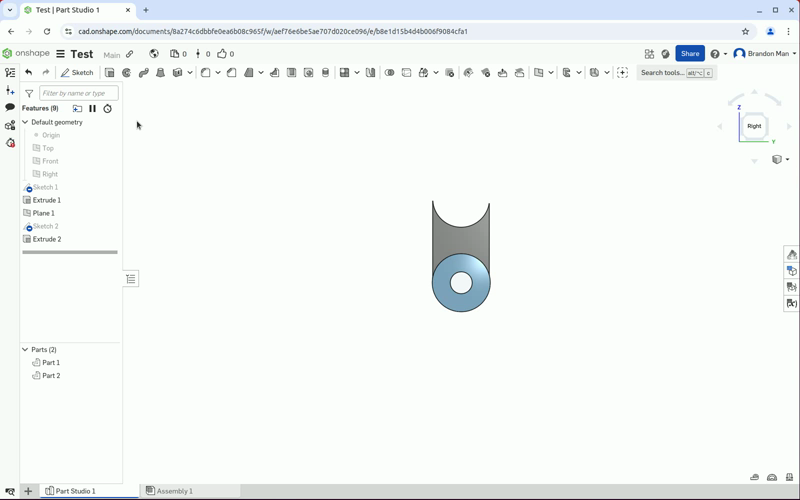
mouse_move(73, 189)
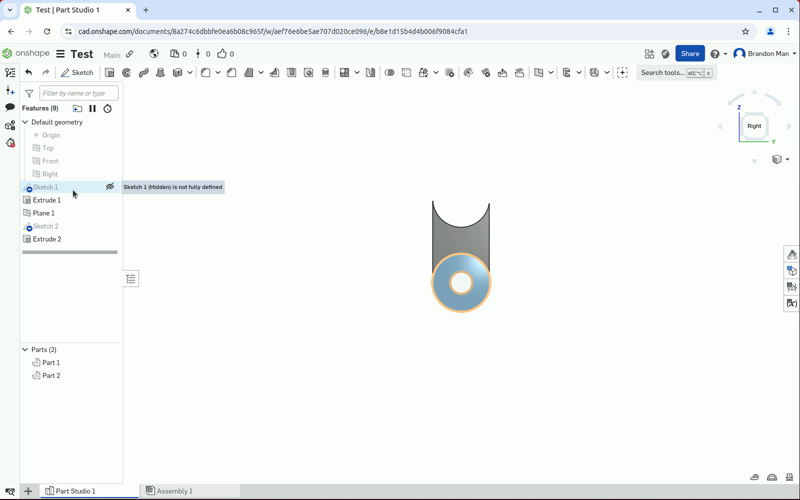
click(73, 189)
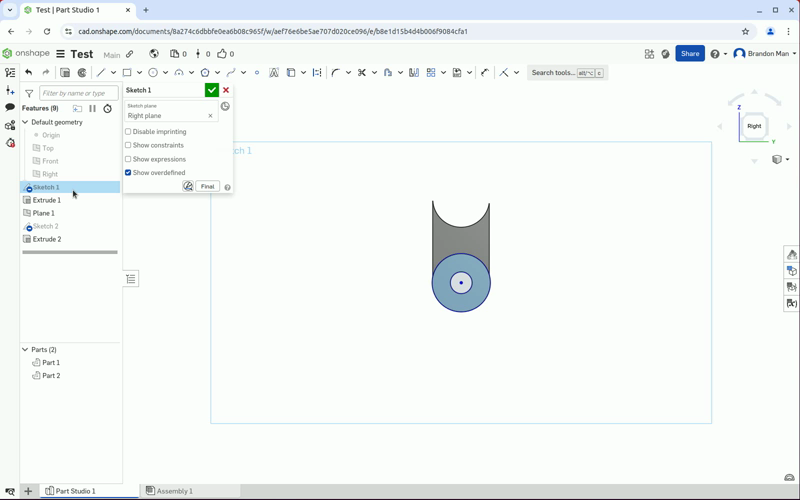
mouse_move(229, 92)
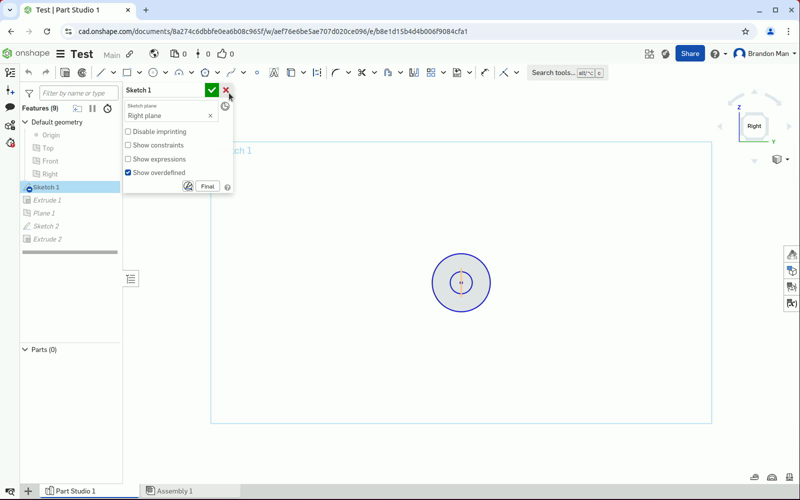
click(229, 92)
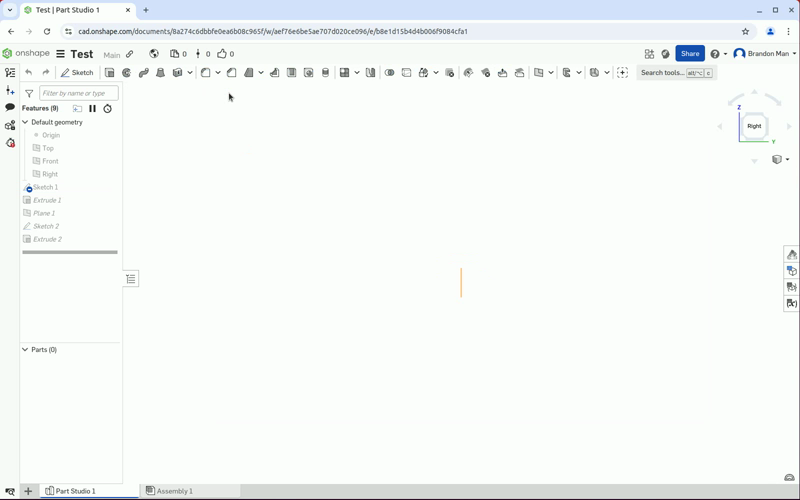
key(shift+s)
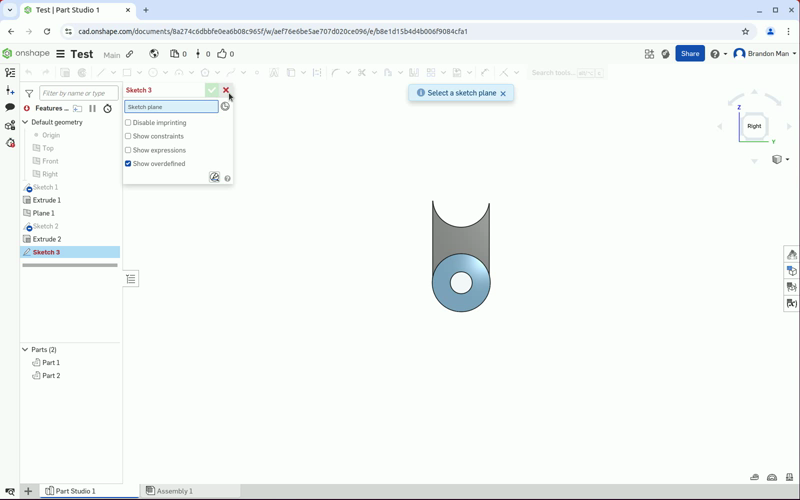
mouse_move(73, 215)
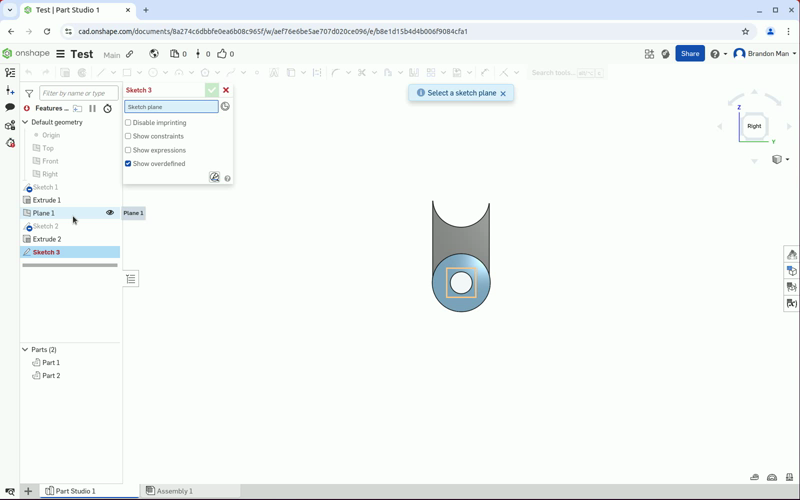
click(73, 215)
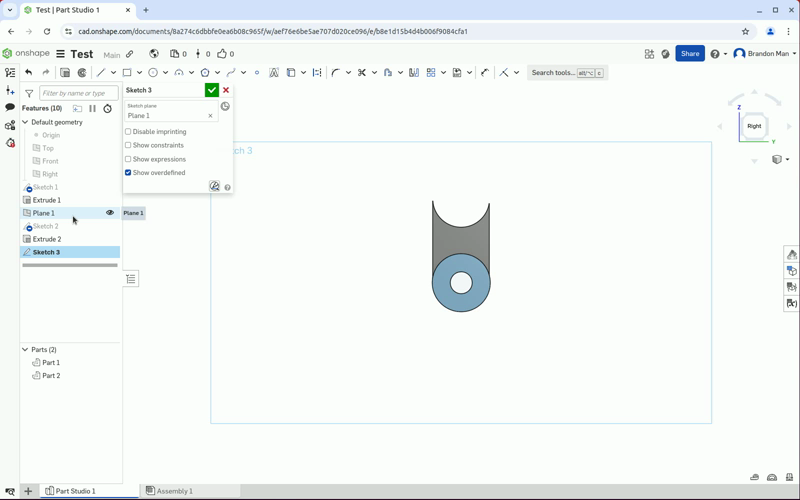
mouse_move(73, 352)
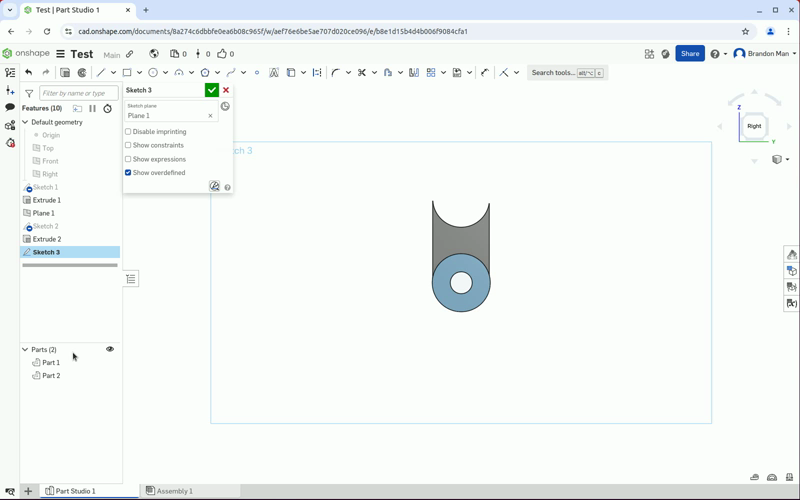
key(y)
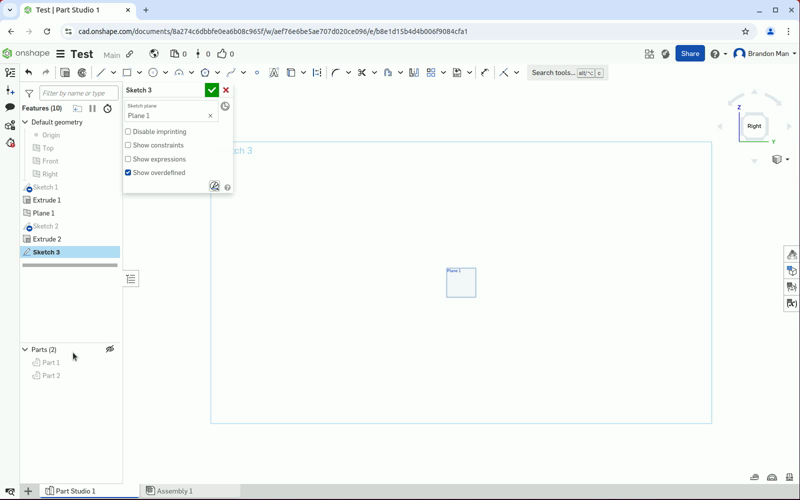
key(a)
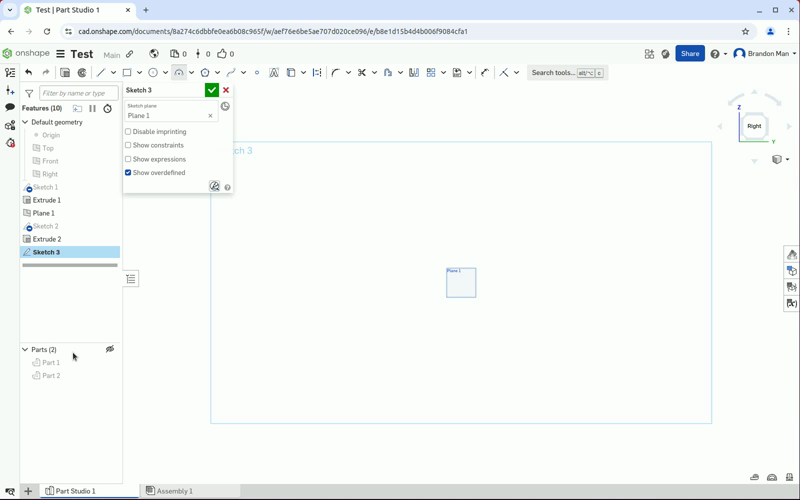
key_down(shift)
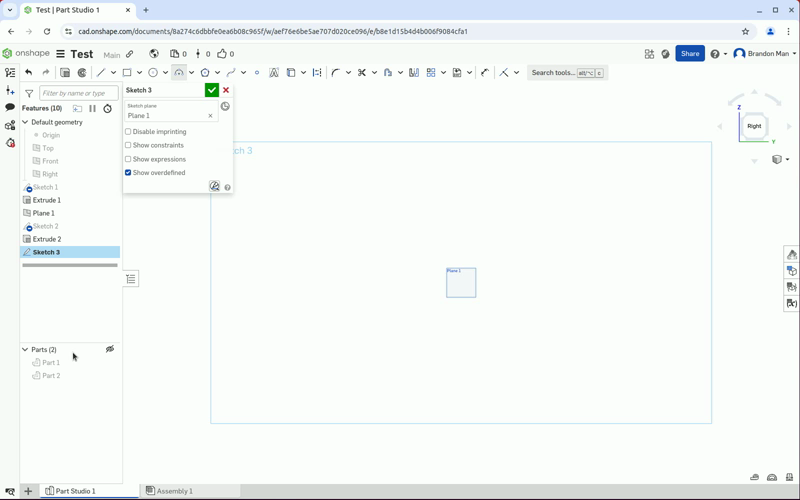
mouse_move(432, 200)
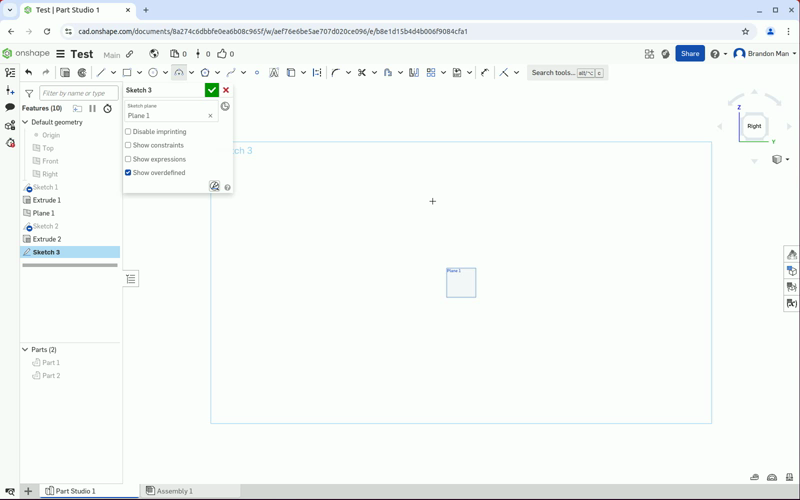
click(432, 200)
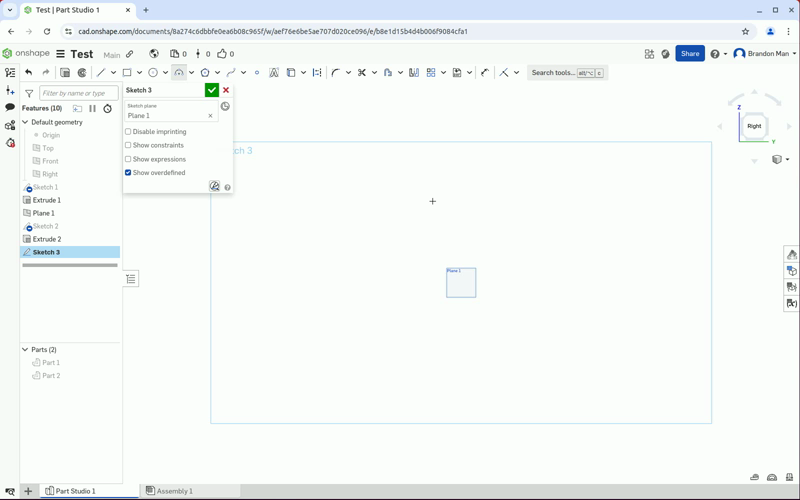
key_up(shift)
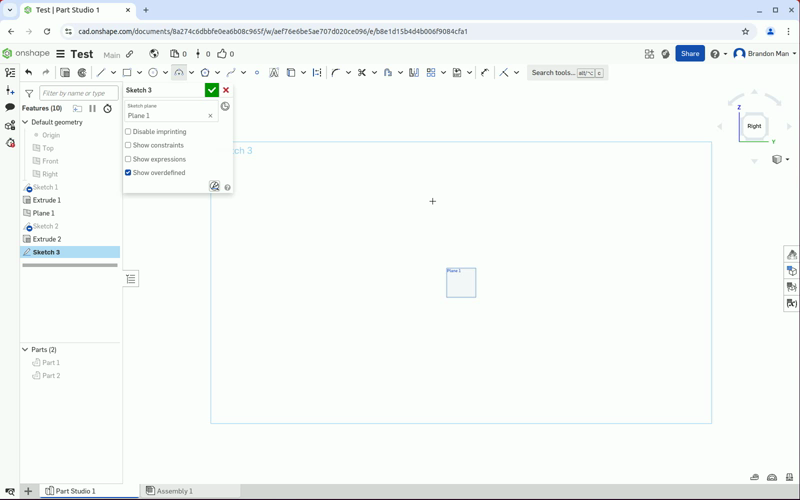
key_down(shift)
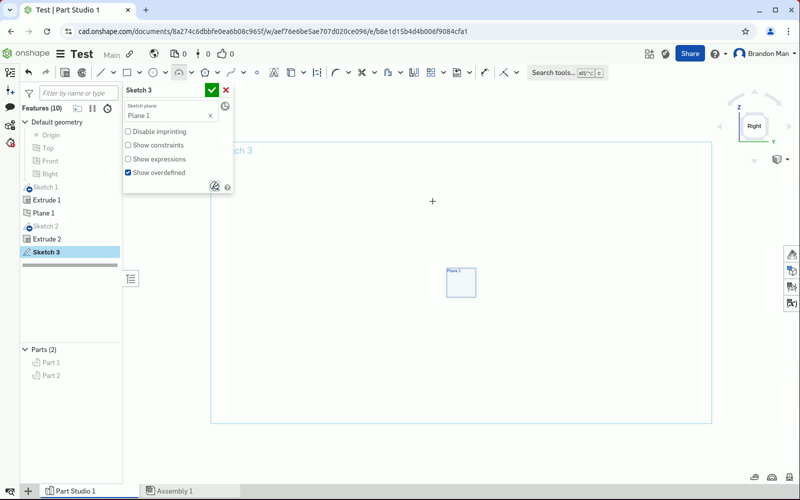
mouse_move(488, 203)
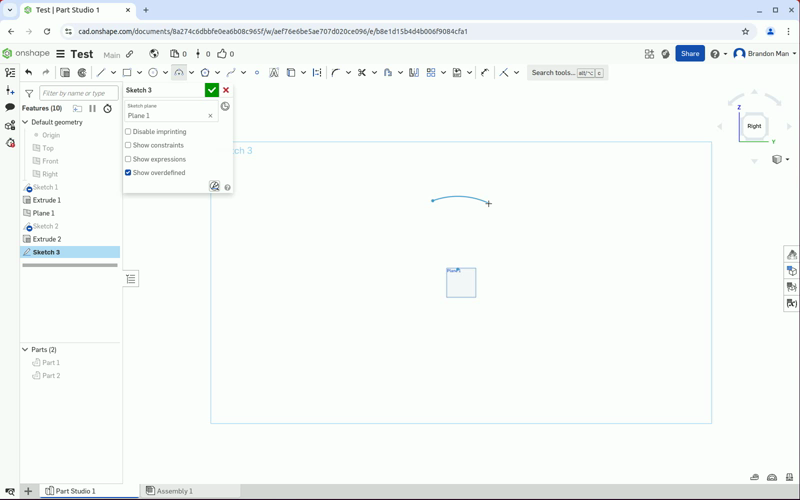
click(488, 203)
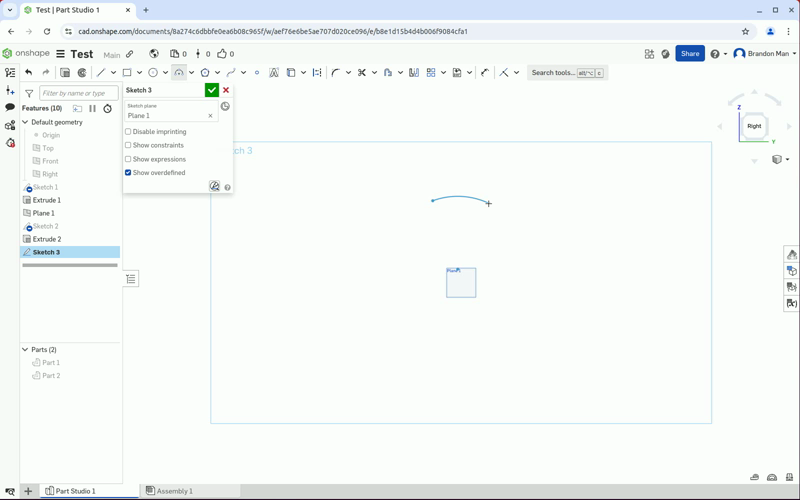
mouse_move(461, 170)
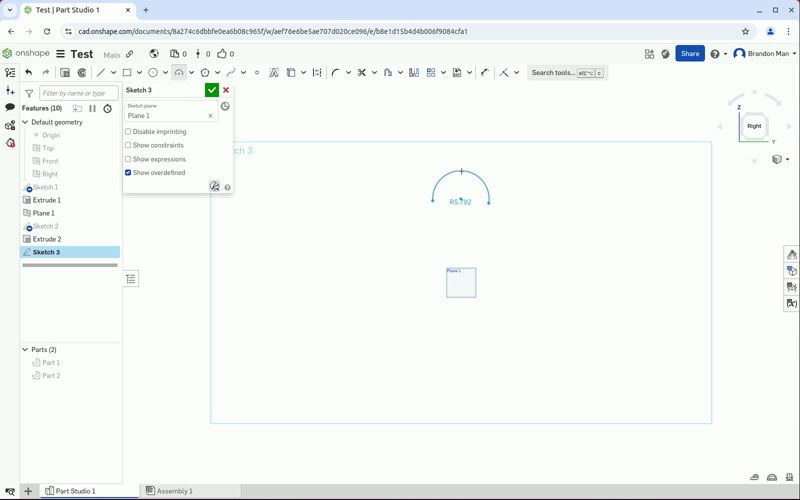
click(461, 170)
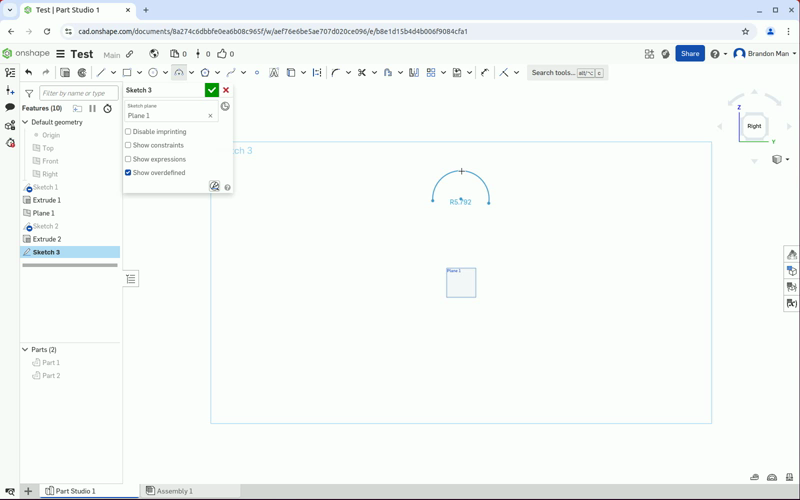
key_up(shift)
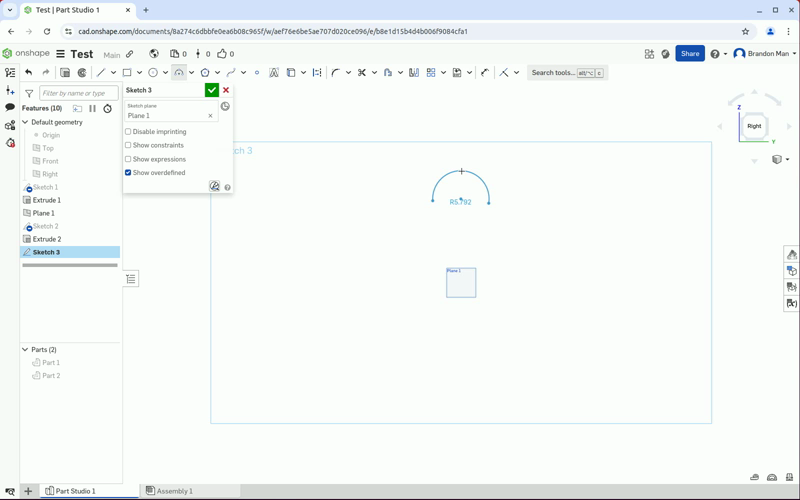
key(esc)
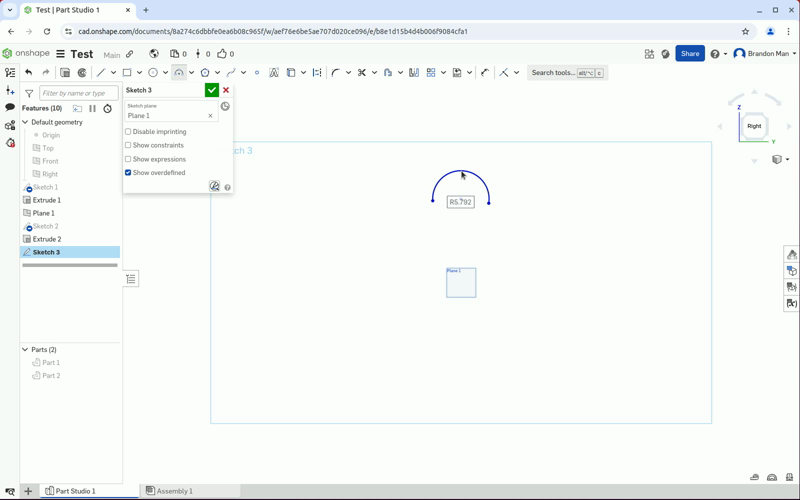
key(l)
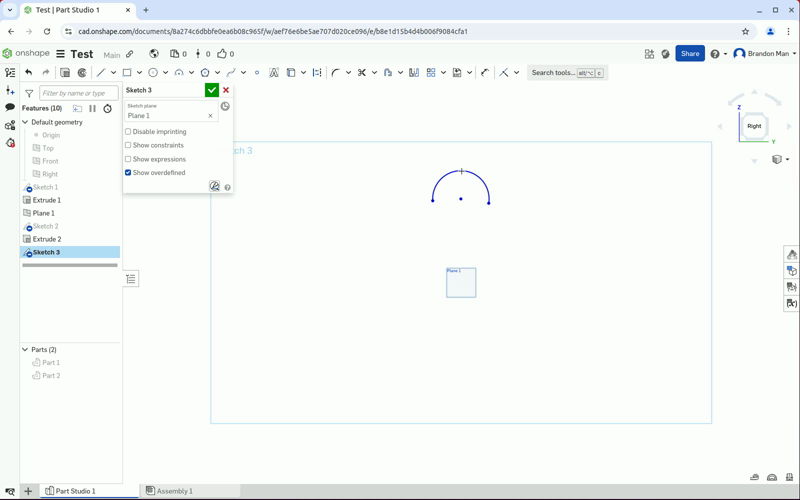
mouse_move(488, 203)
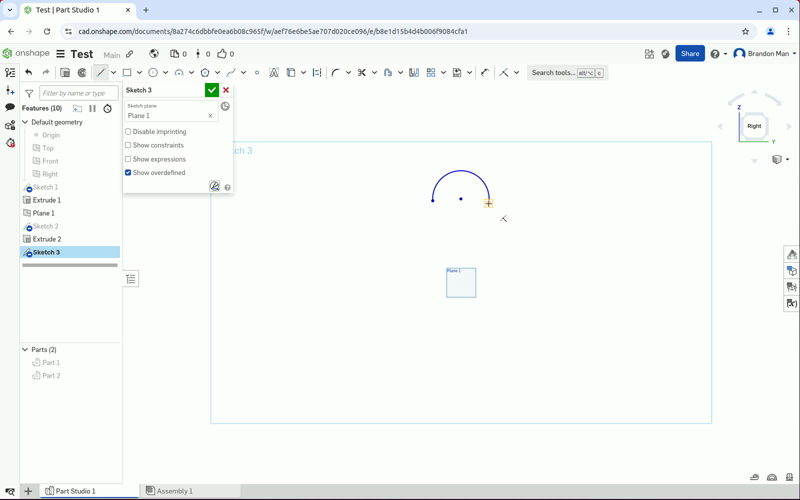
click(488, 203)
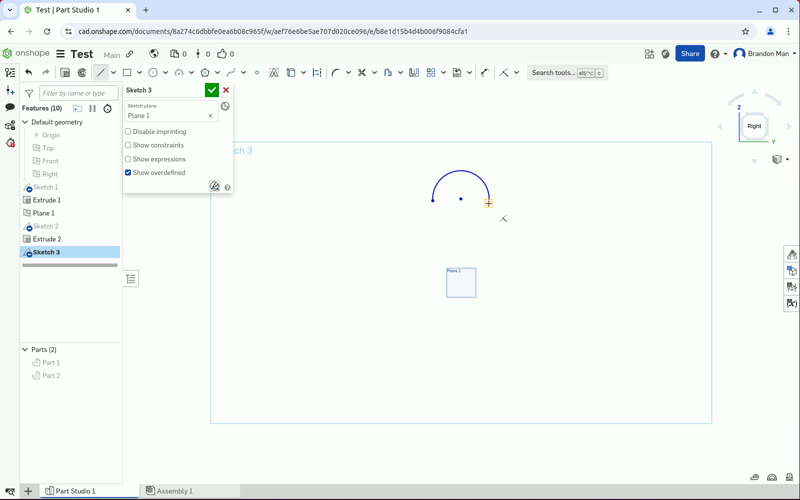
key_down(shift)
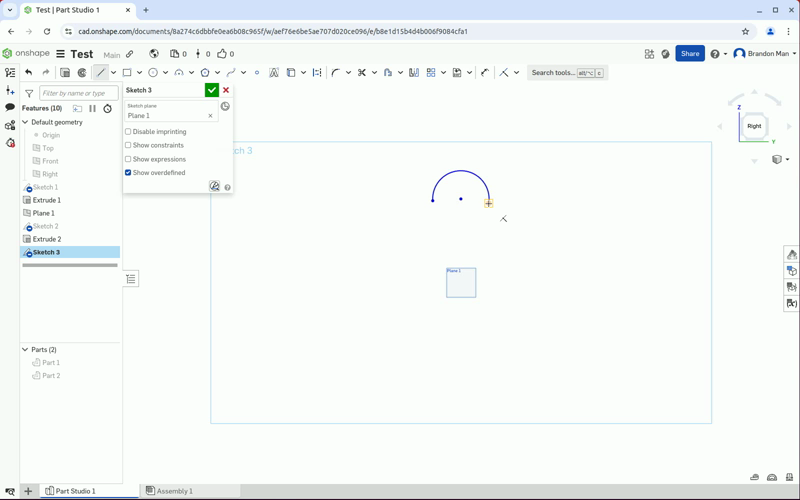
mouse_move(518, 203)
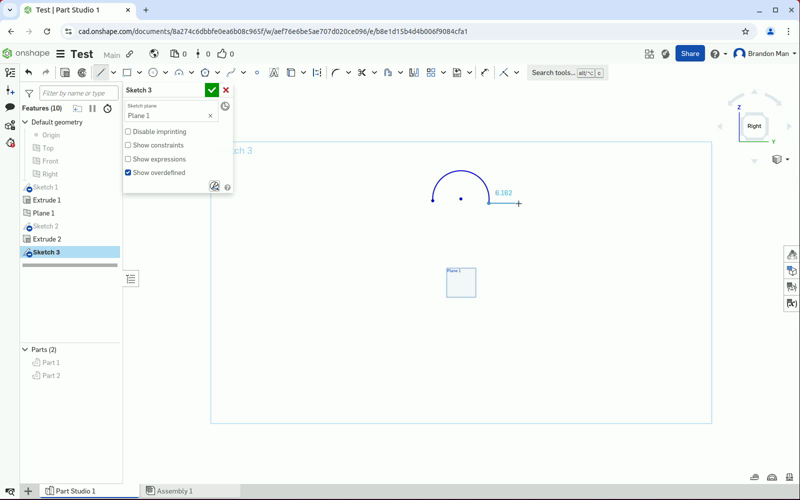
mouse_move(488, 199)
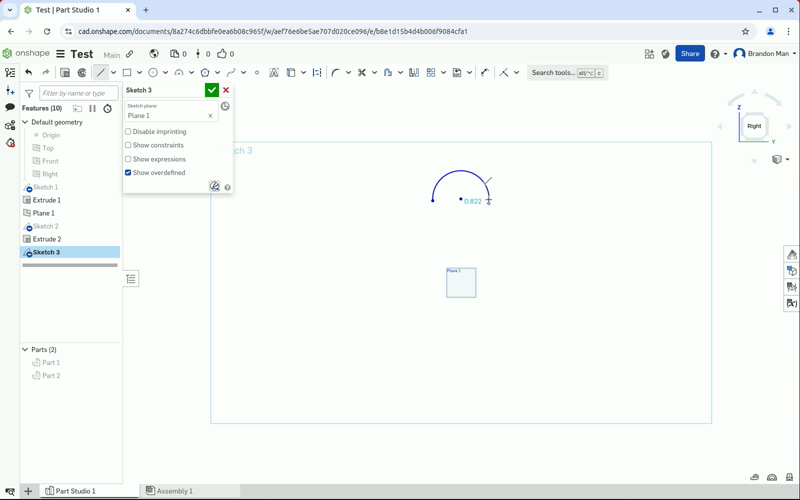
scroll(6)
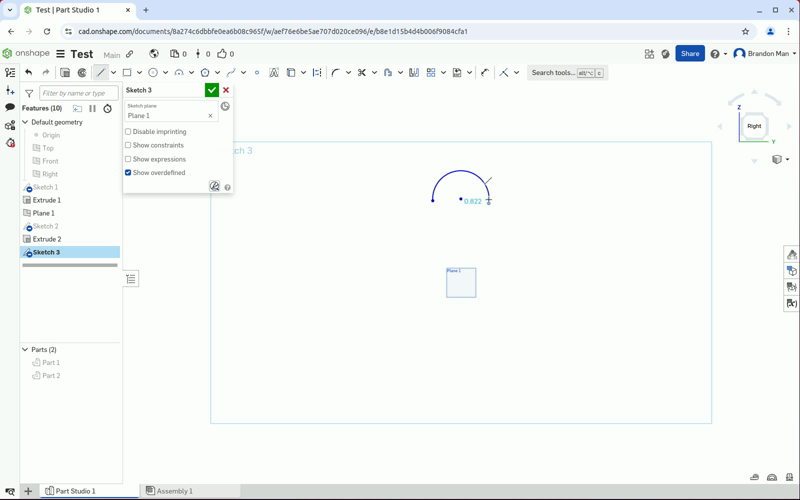
scroll(6)
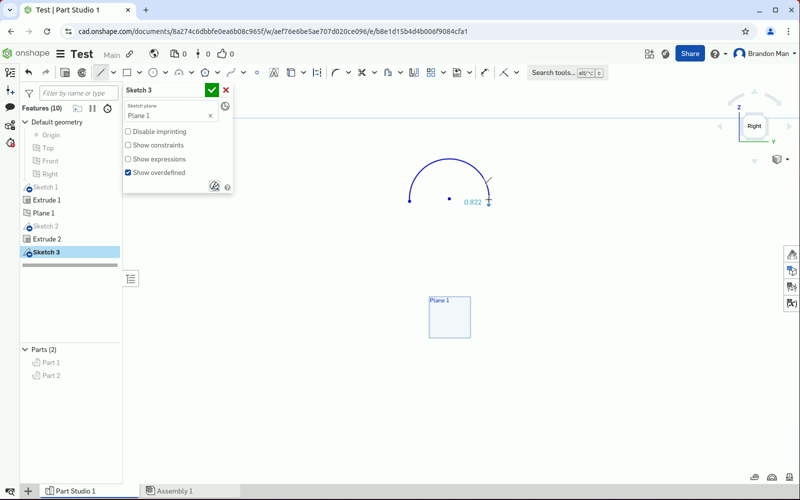
scroll(6)
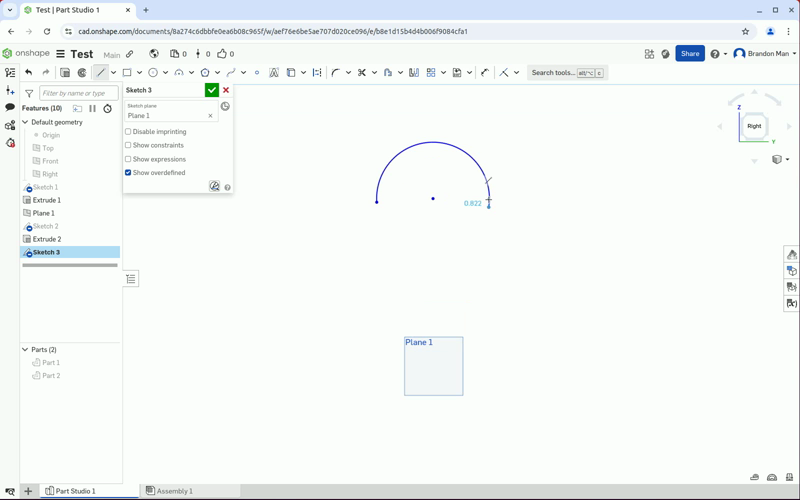
scroll(6)
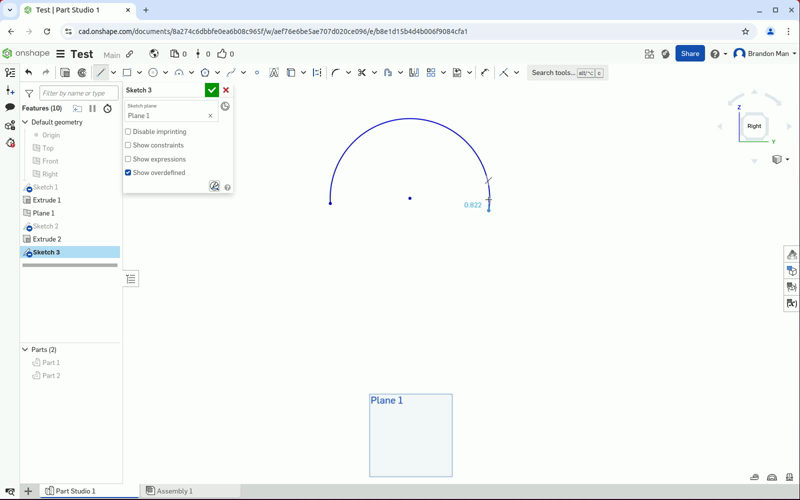
scroll(6)
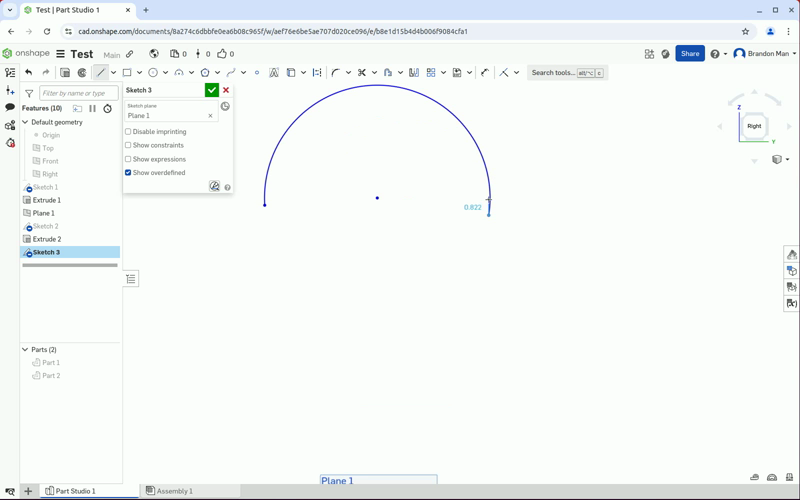
scroll(6)
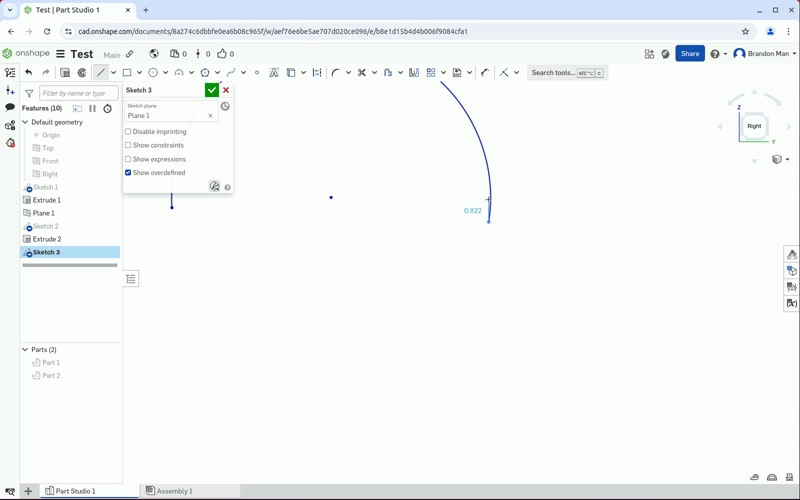
scroll(6)
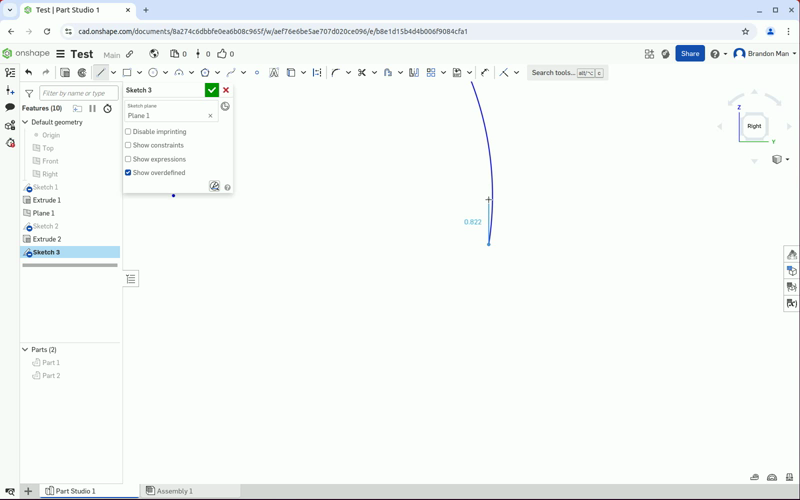
click(488, 199)
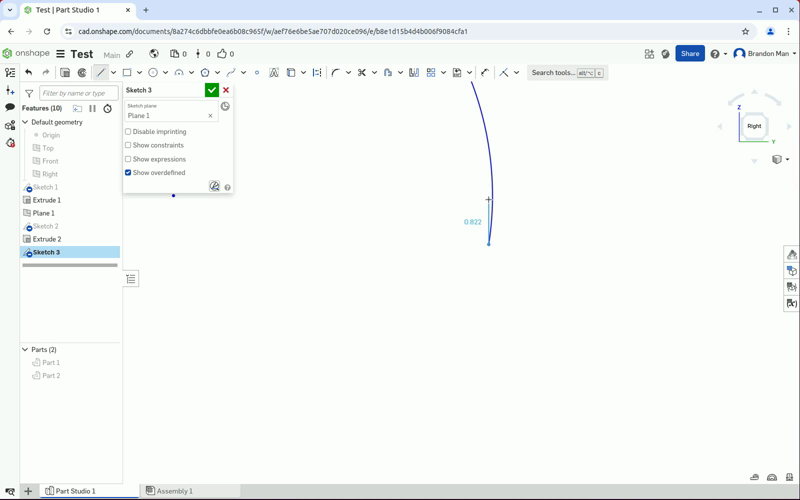
scroll(-6)
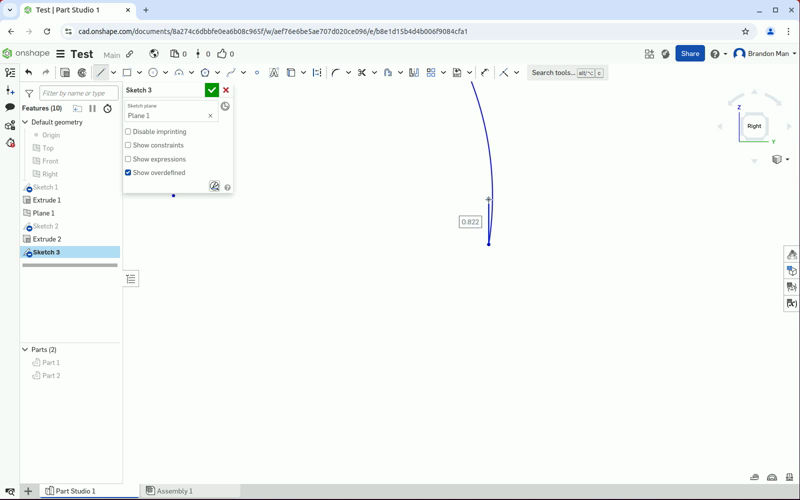
scroll(-6)
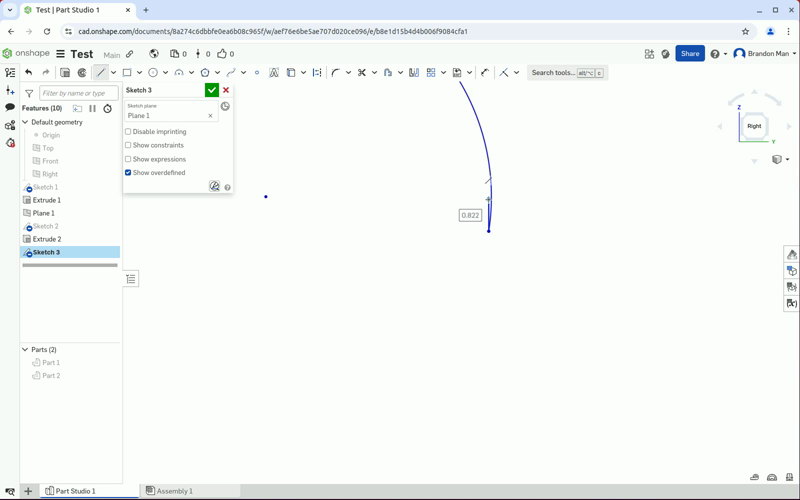
scroll(-6)
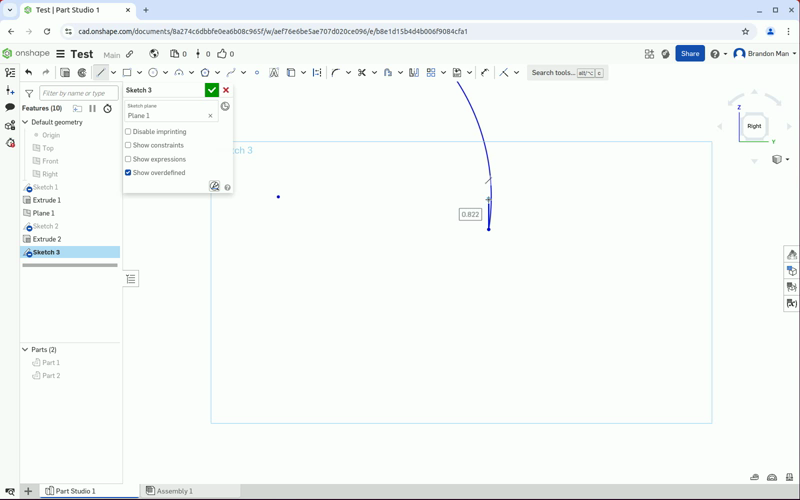
scroll(-6)
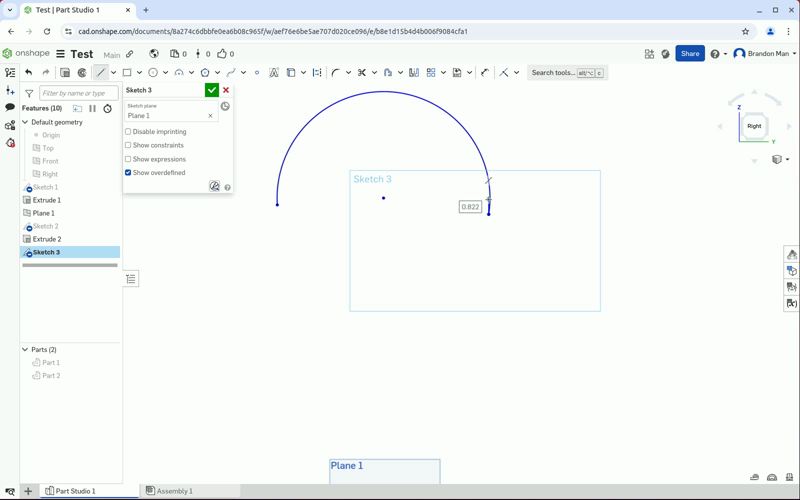
scroll(-6)
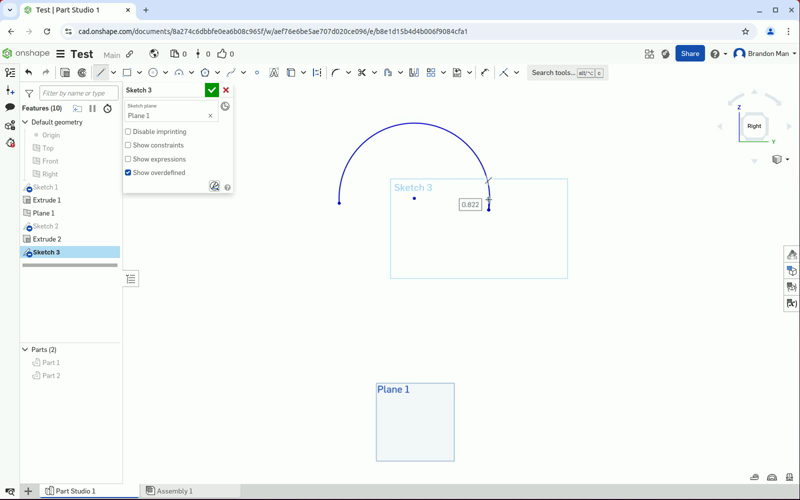
scroll(-6)
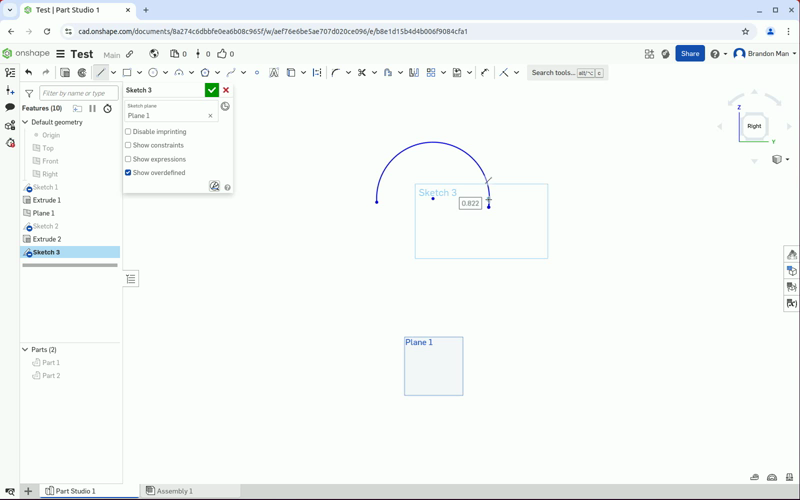
scroll(-6)
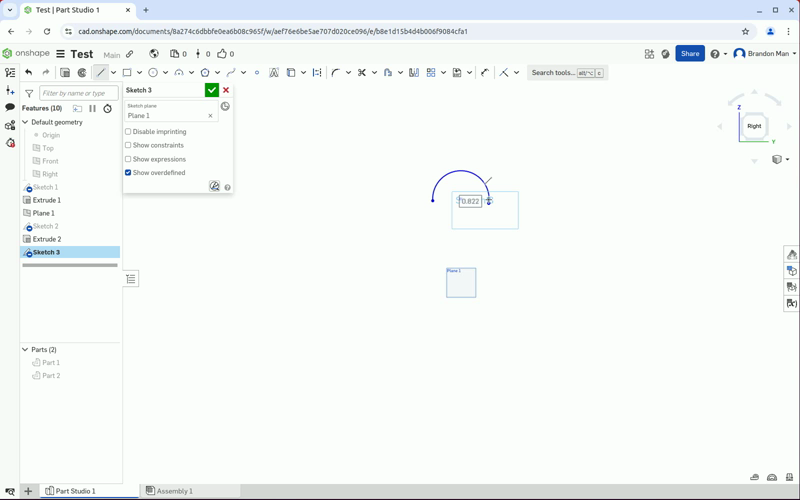
key_up(shift)
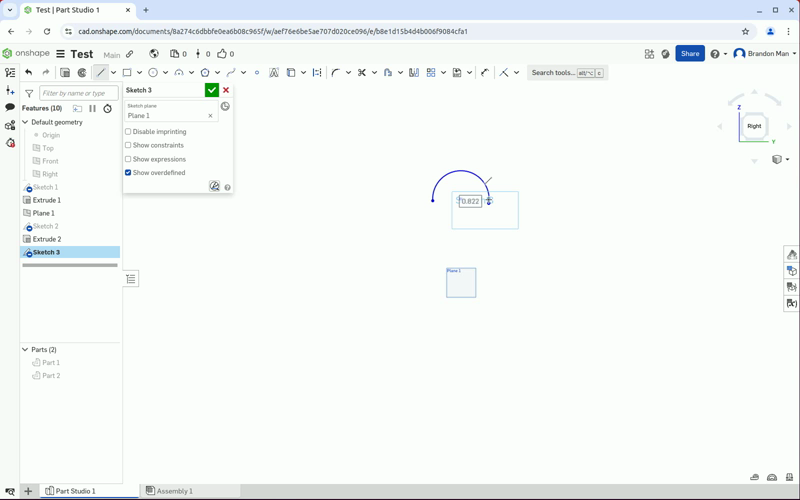
key_down(shift)
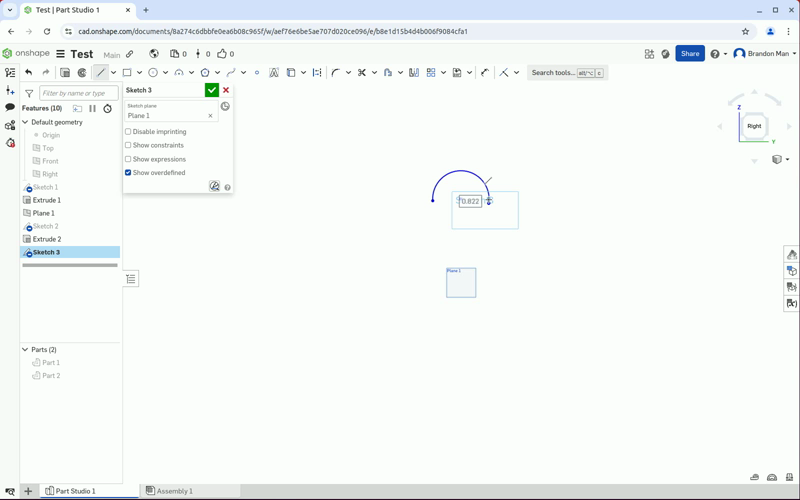
mouse_move(518, 199)
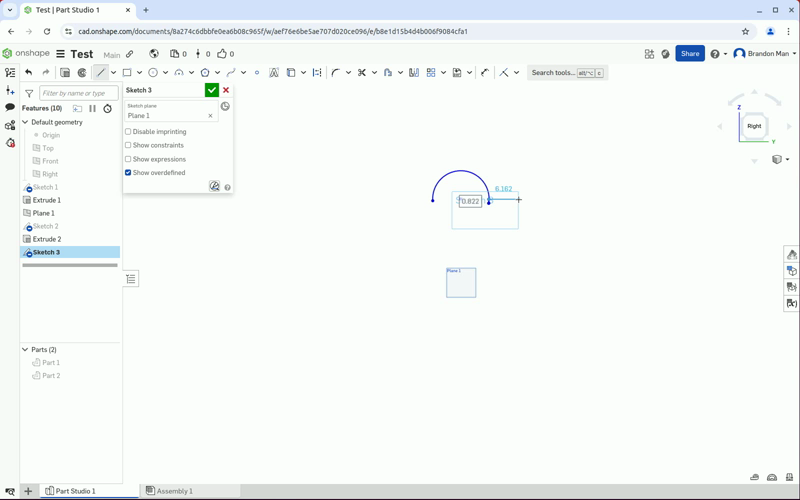
mouse_move(472, 199)
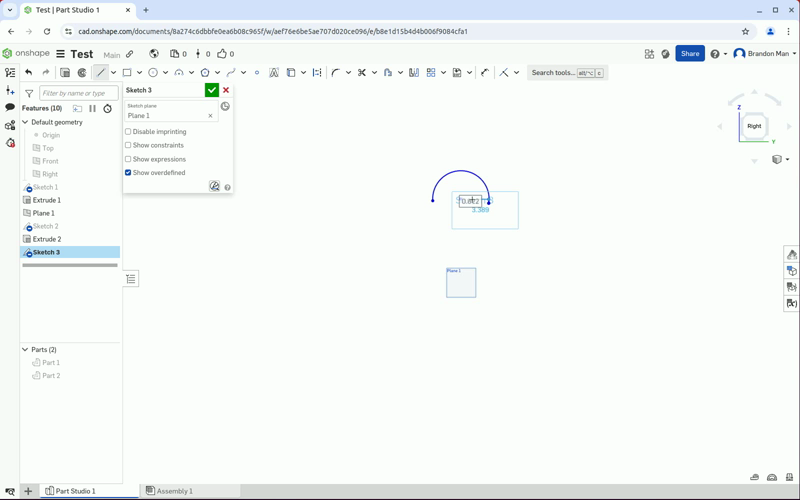
click(472, 199)
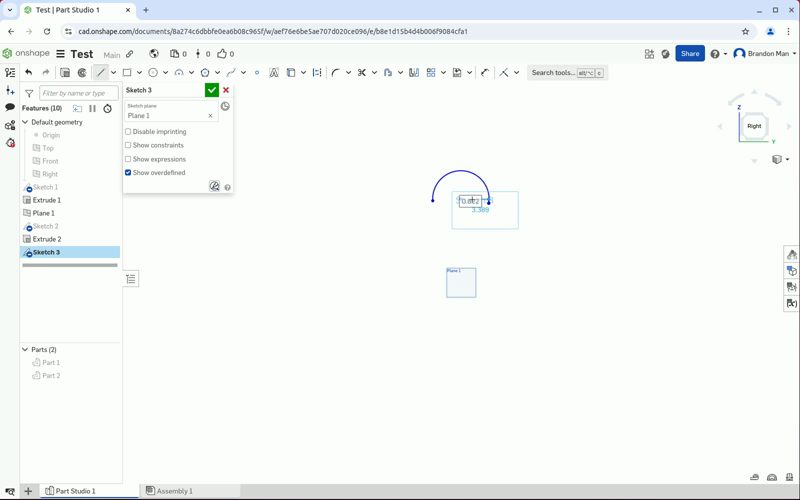
key_up(shift)
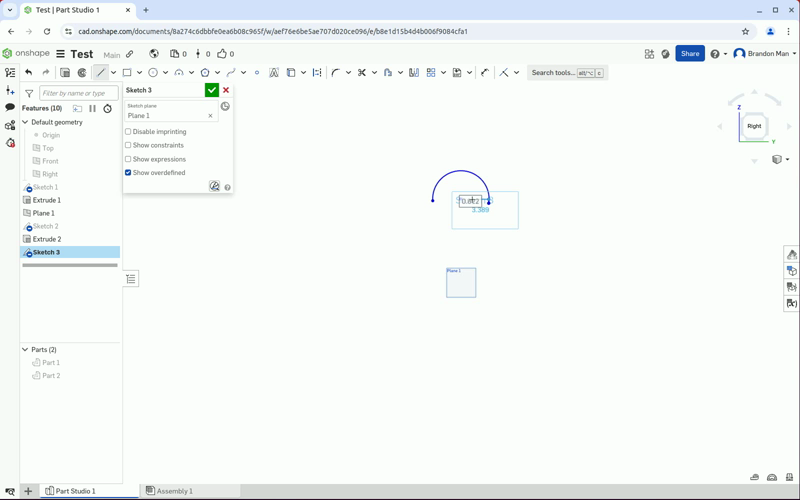
key(esc)
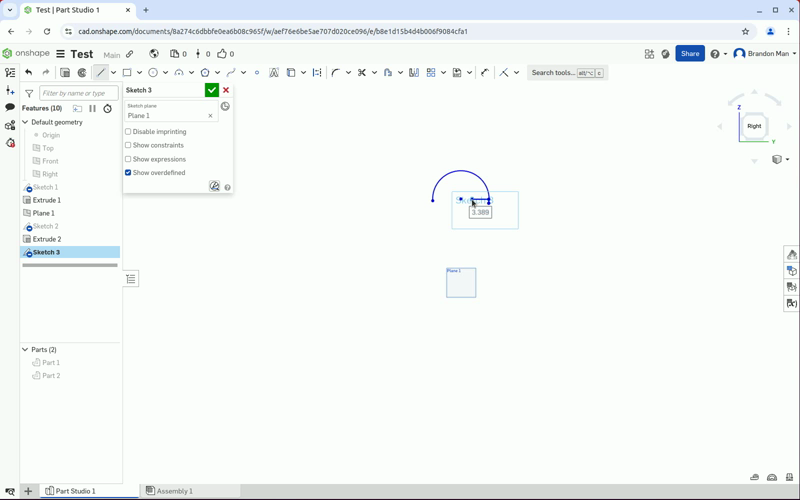
key(a)
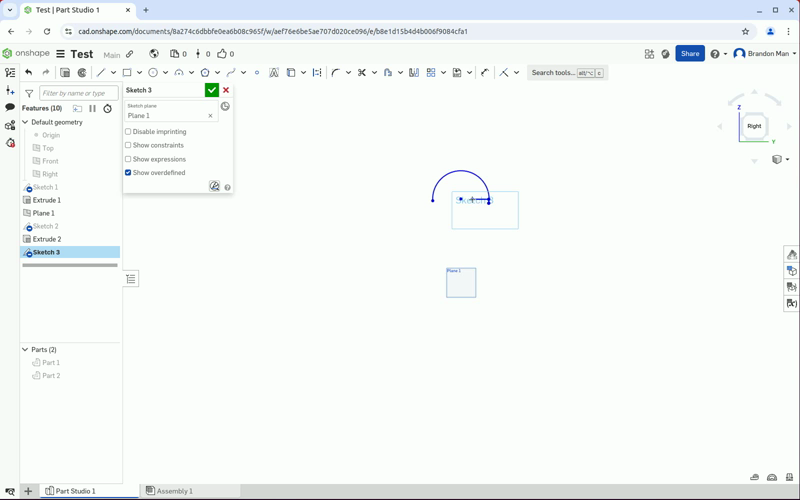
mouse_move(472, 199)
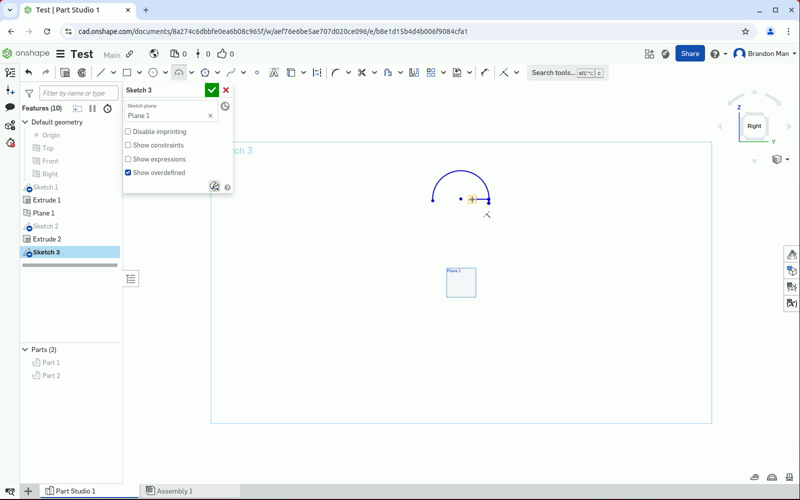
click(472, 199)
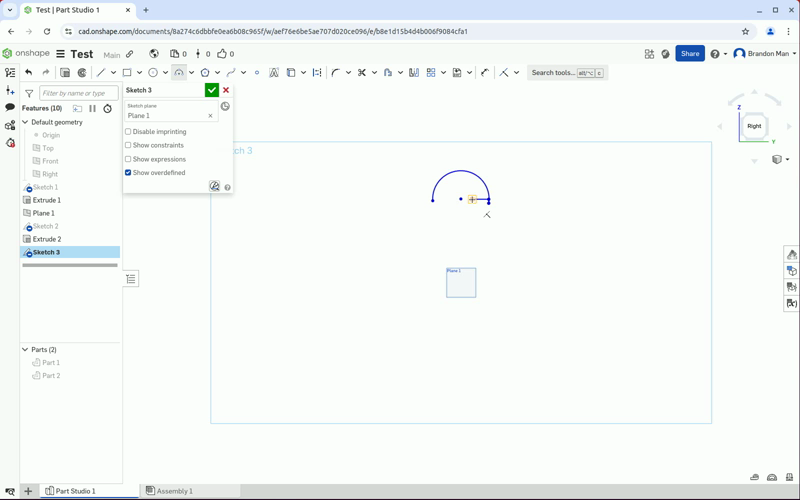
key_down(shift)
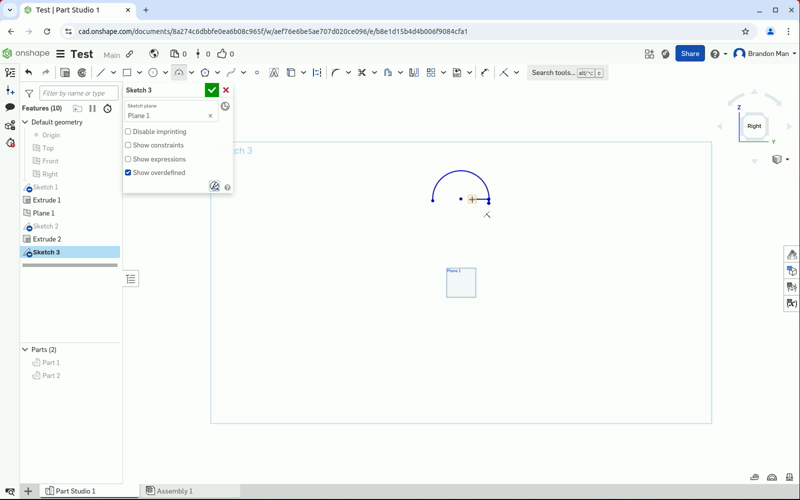
mouse_move(450, 199)
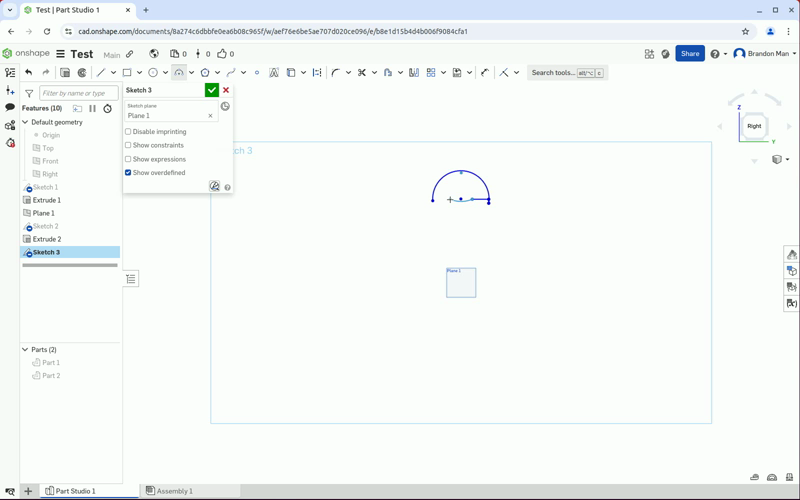
click(450, 199)
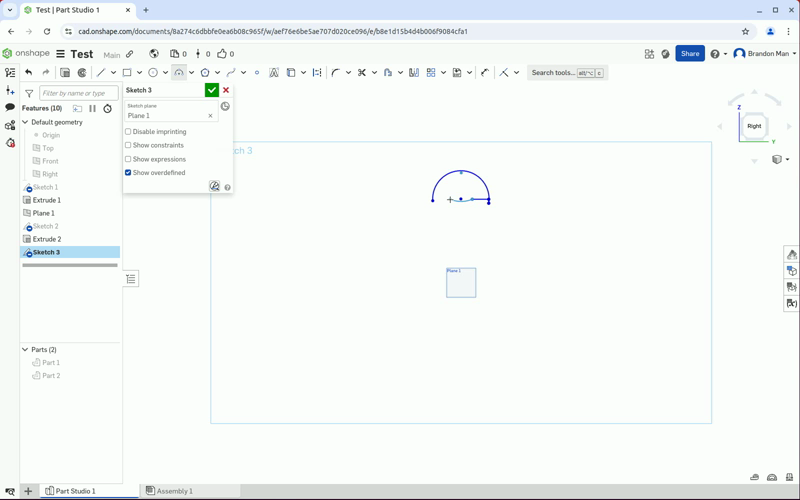
mouse_move(461, 188)
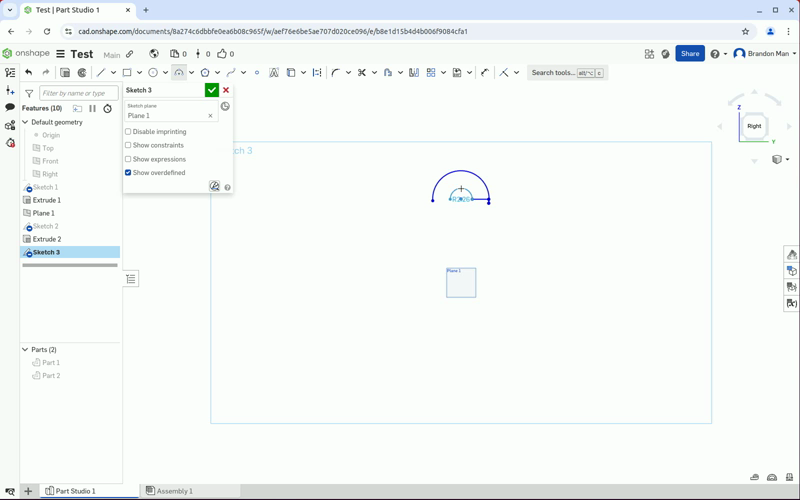
click(461, 188)
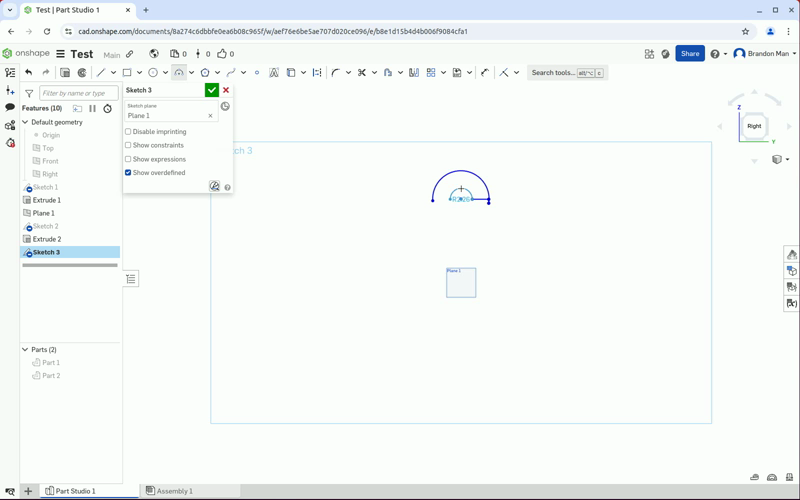
key_up(shift)
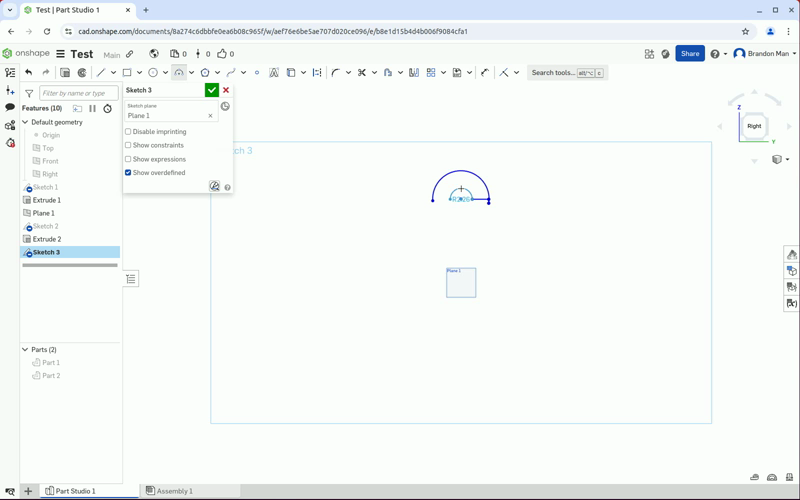
key(esc)
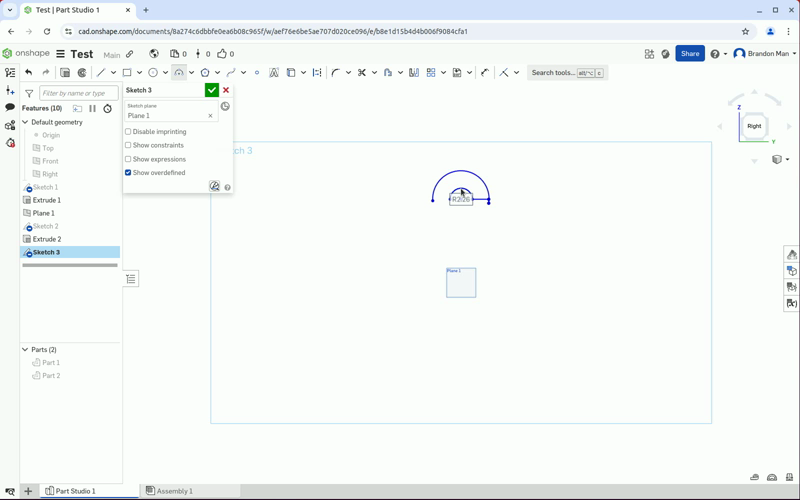
key(l)
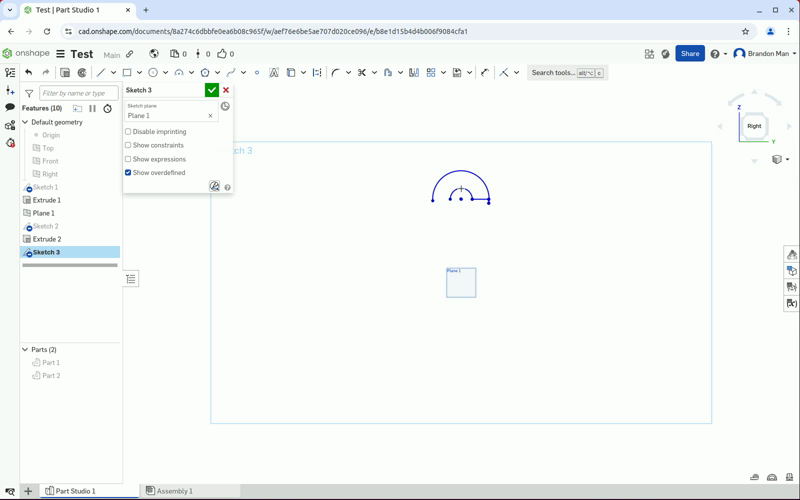
mouse_move(450, 199)
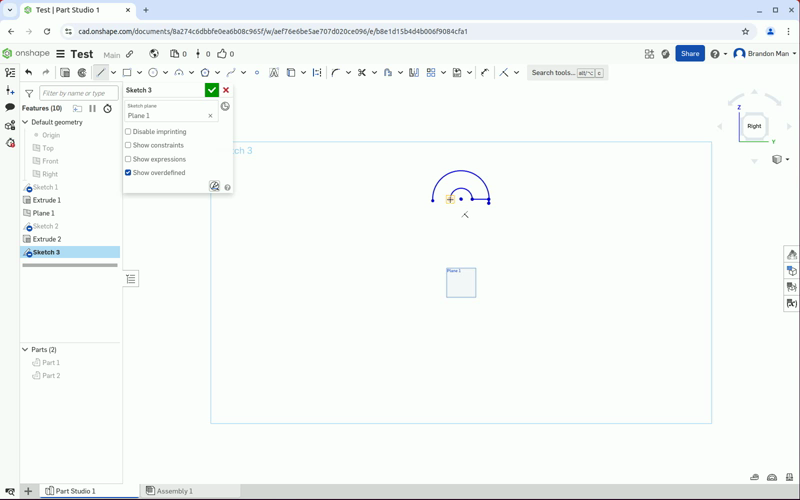
click(450, 199)
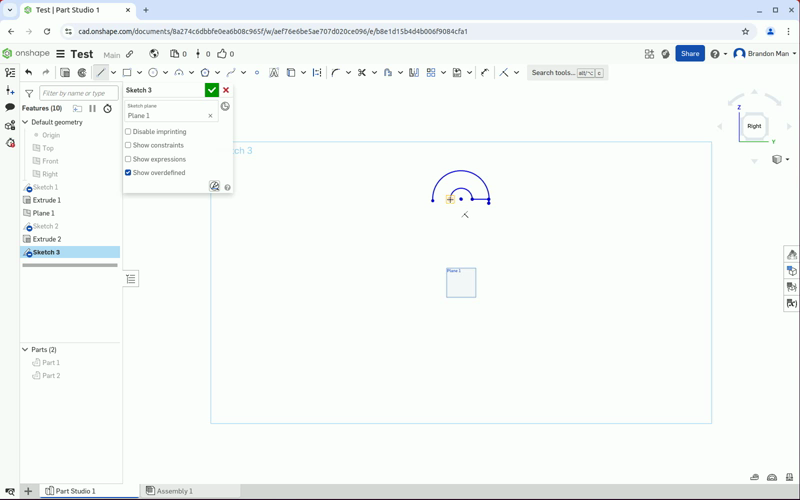
key_down(shift)
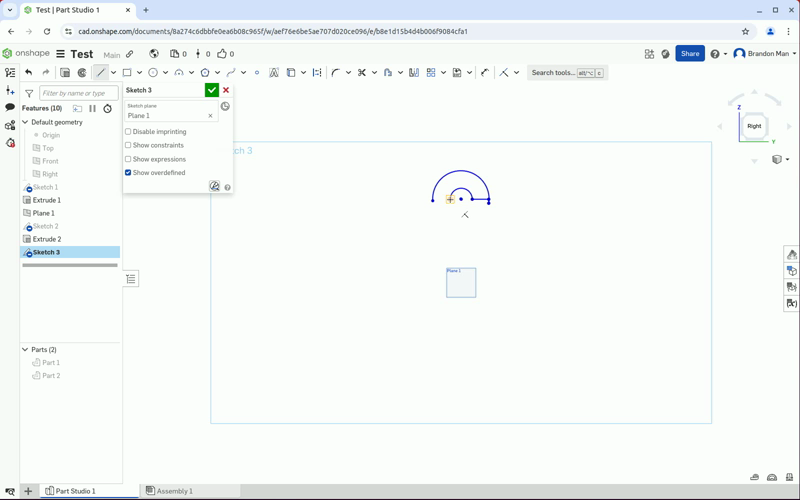
mouse_move(480, 199)
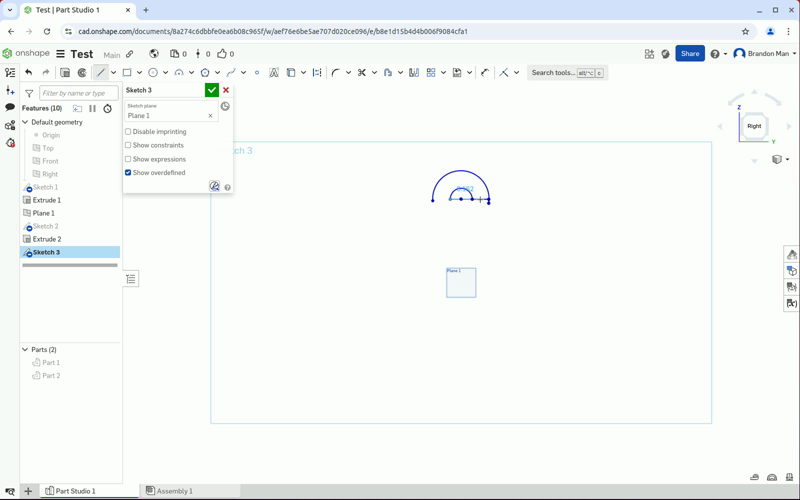
mouse_move(432, 199)
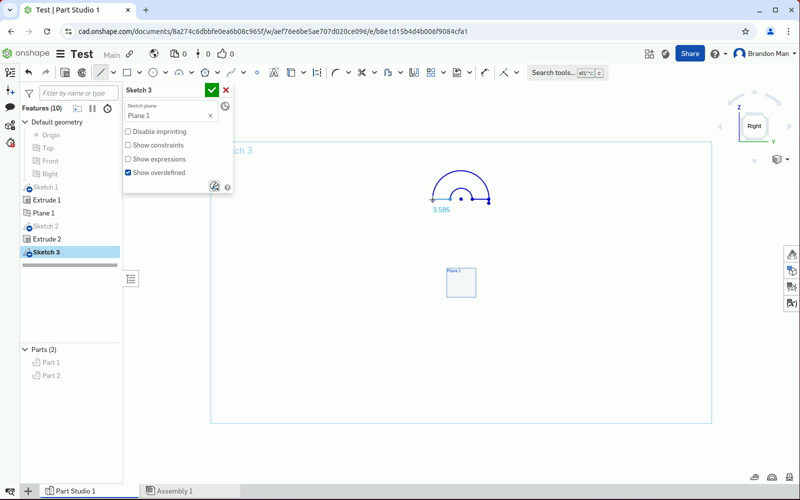
scroll(6)
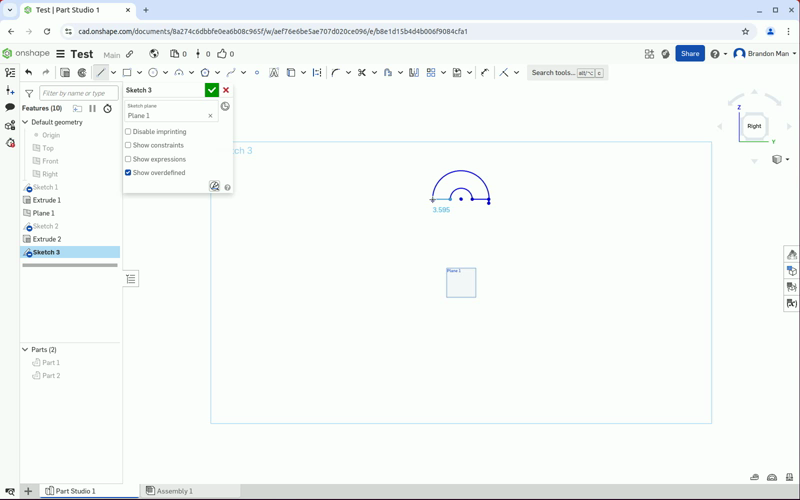
scroll(6)
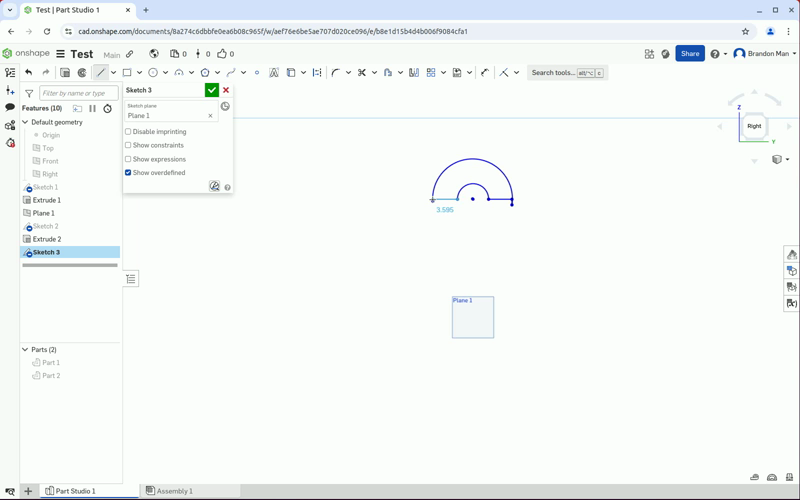
scroll(6)
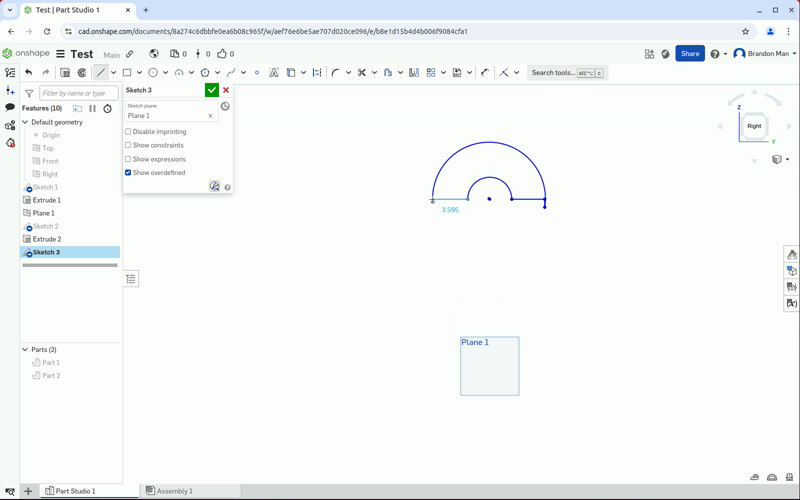
scroll(6)
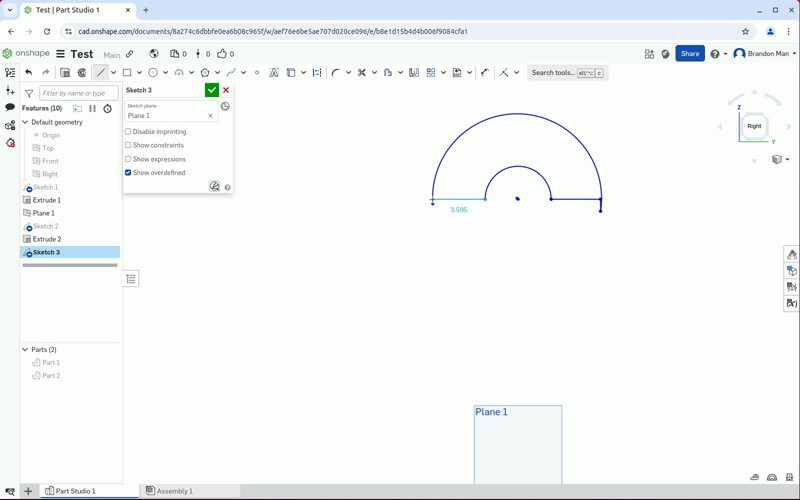
scroll(6)
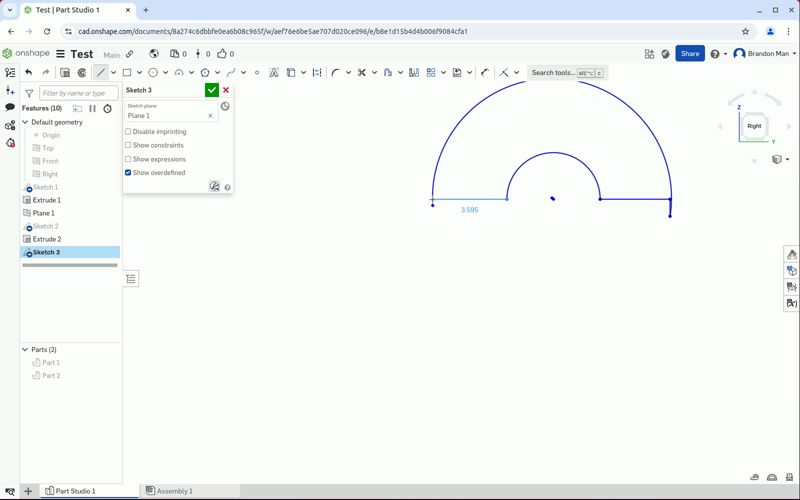
scroll(6)
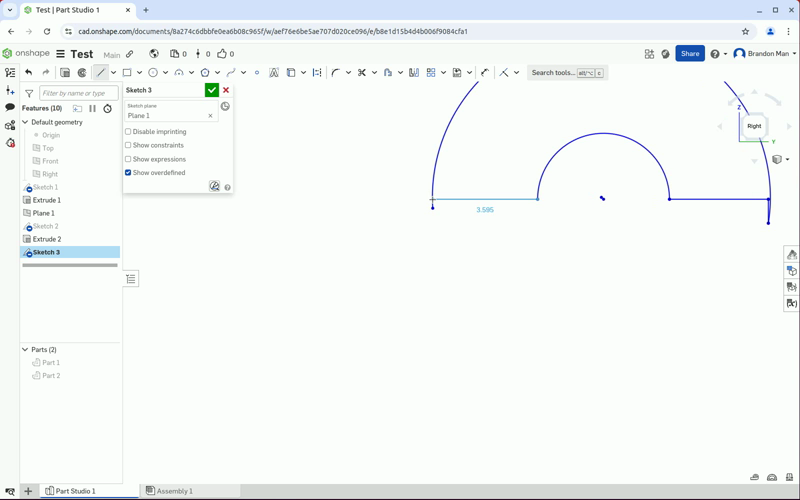
scroll(6)
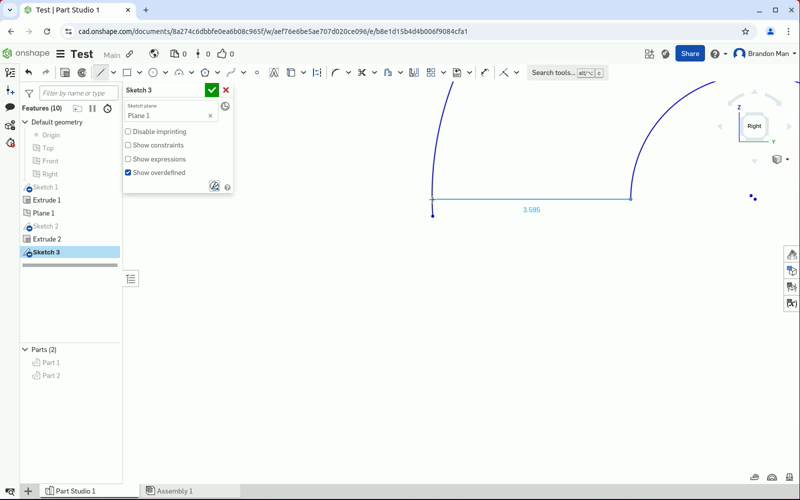
click(432, 199)
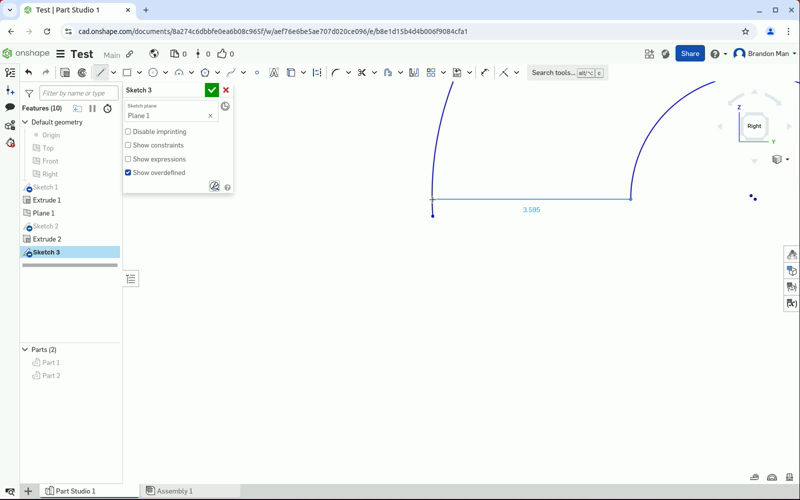
scroll(-6)
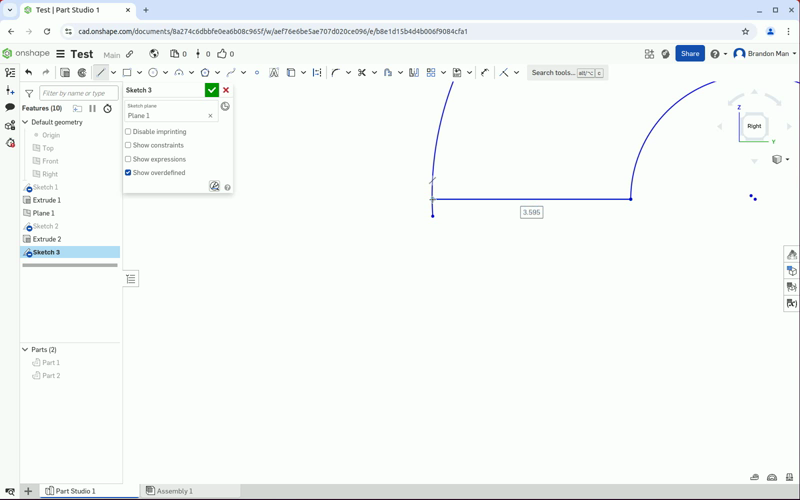
scroll(-6)
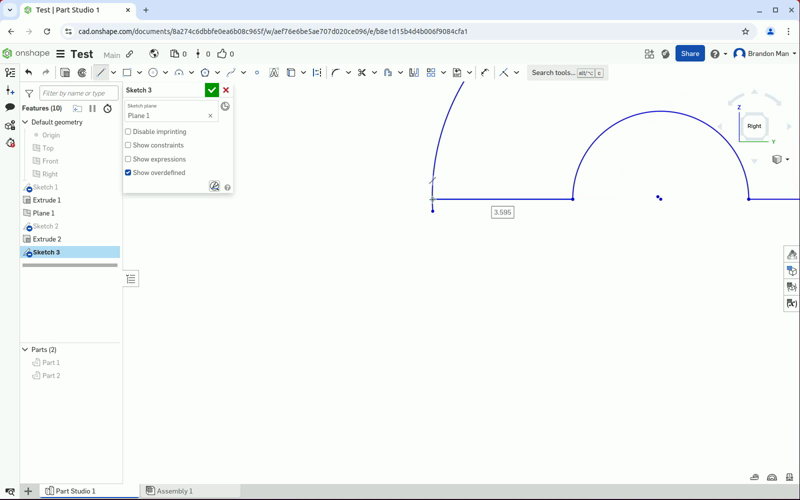
scroll(-6)
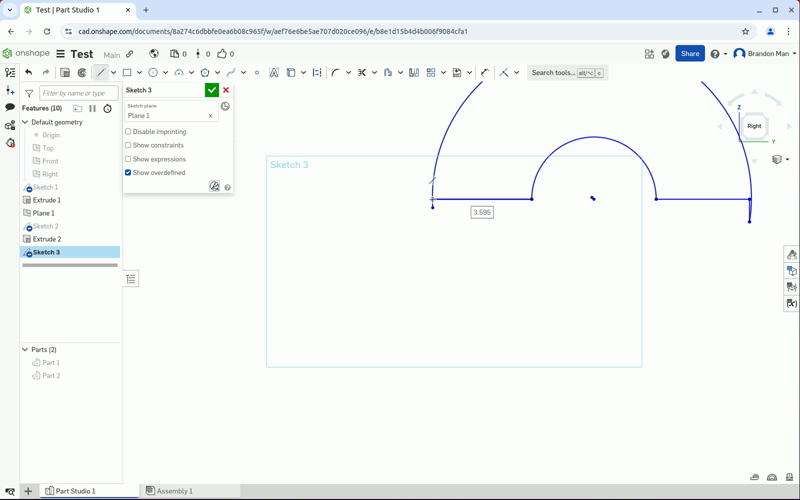
scroll(-6)
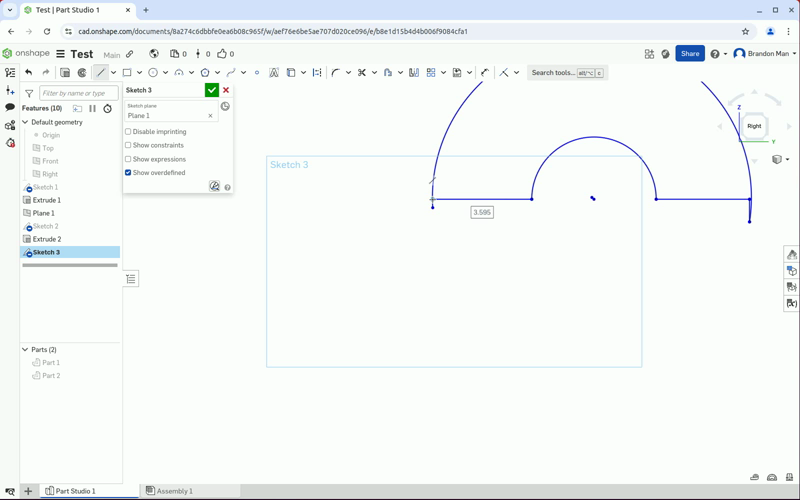
scroll(-6)
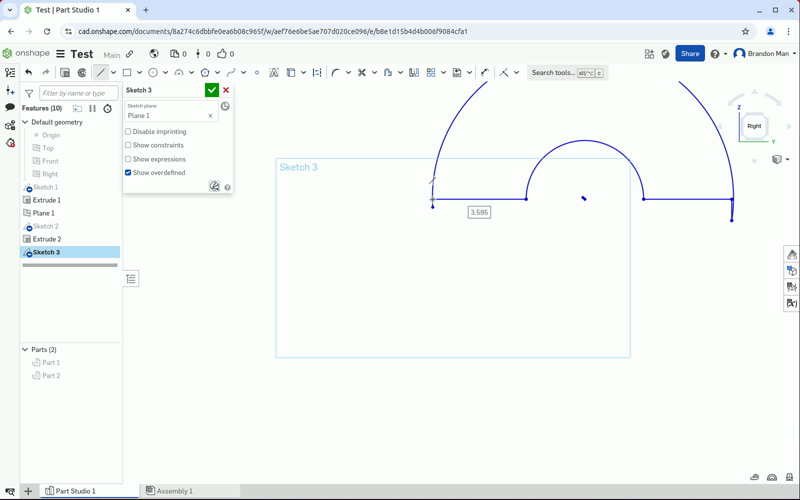
scroll(-6)
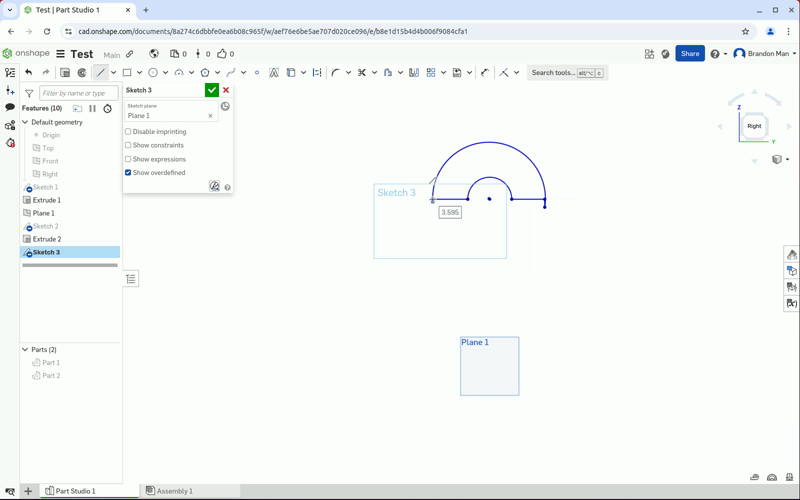
scroll(-6)
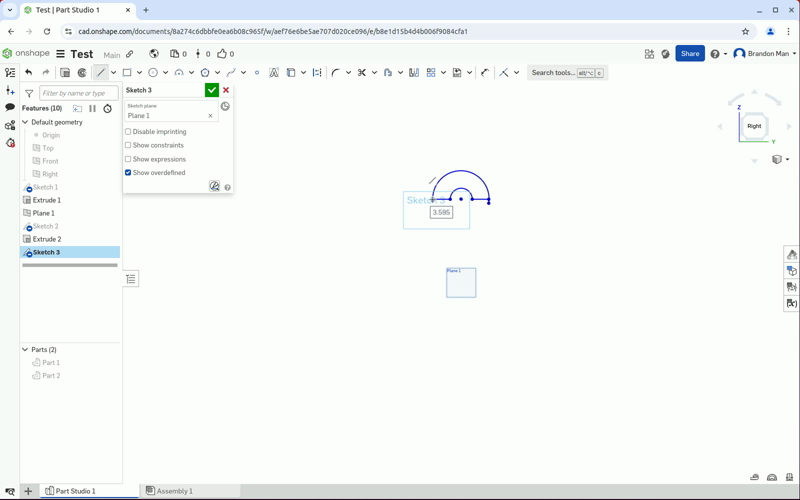
key_up(shift)
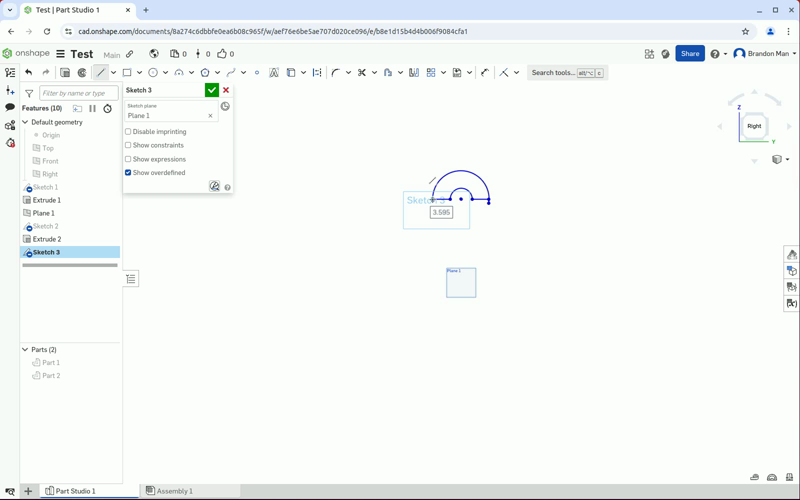
mouse_move(462, 199)
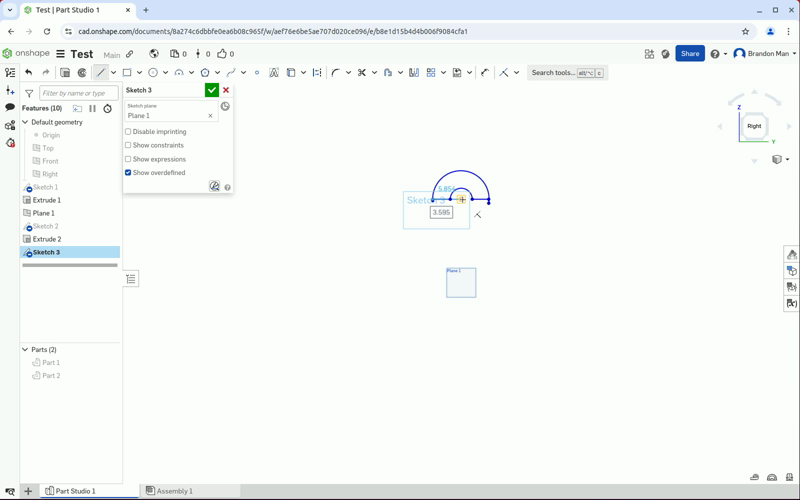
key_down(shift)
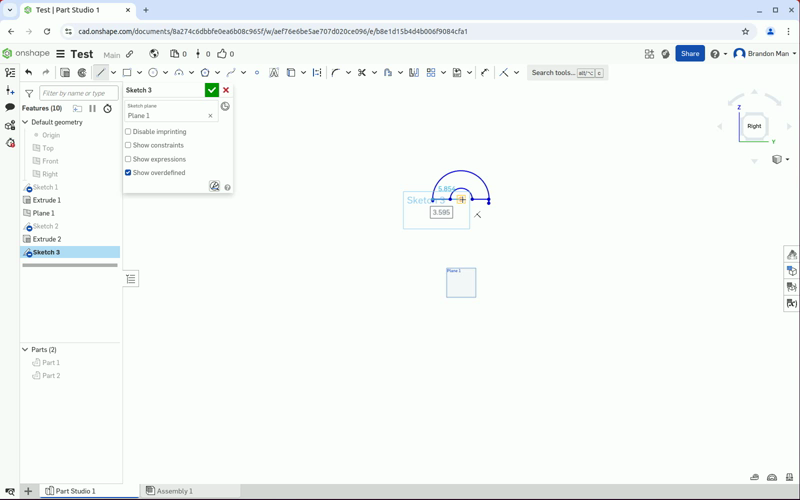
mouse_move(432, 200)
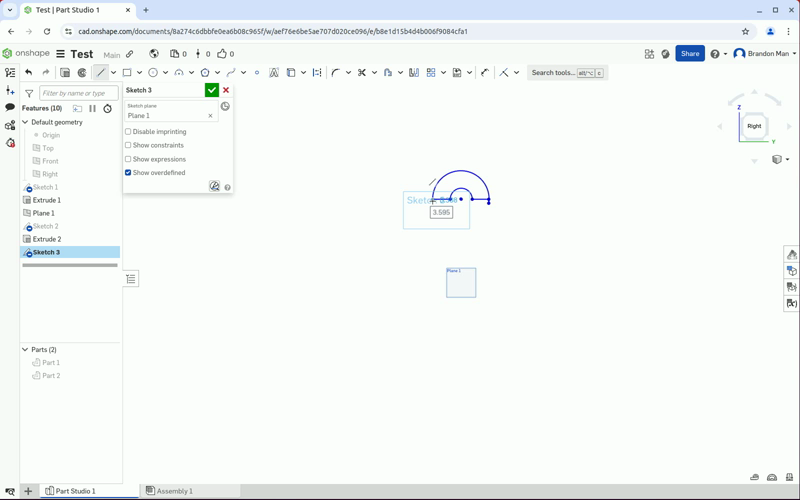
scroll(6)
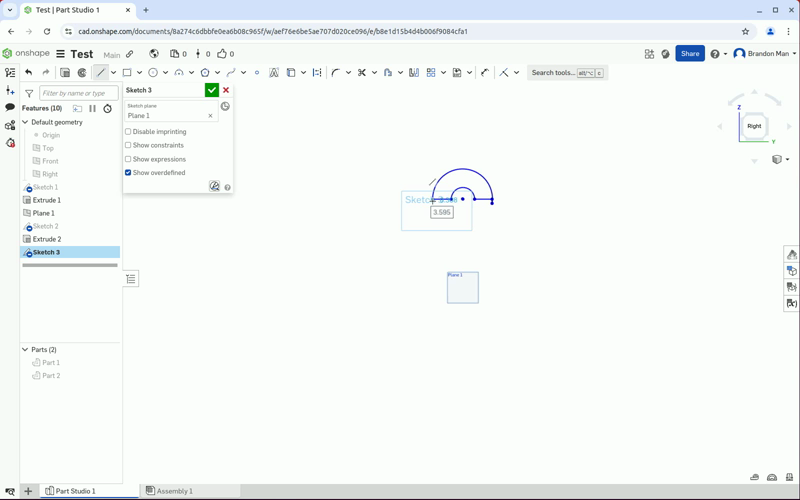
scroll(6)
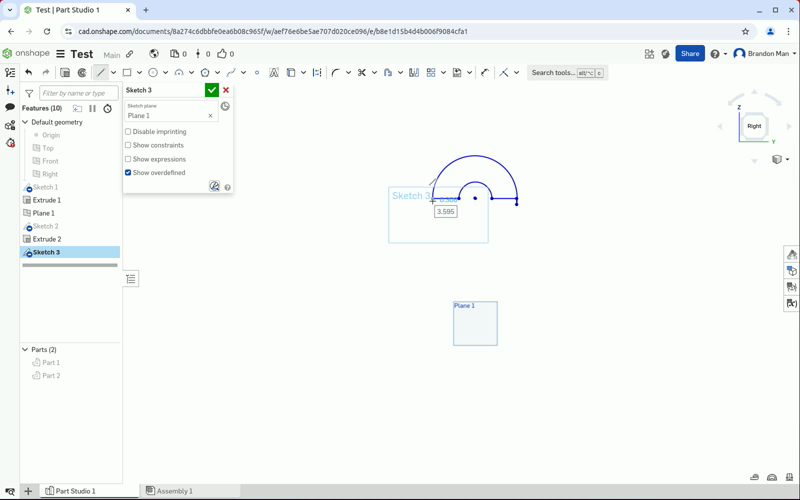
scroll(6)
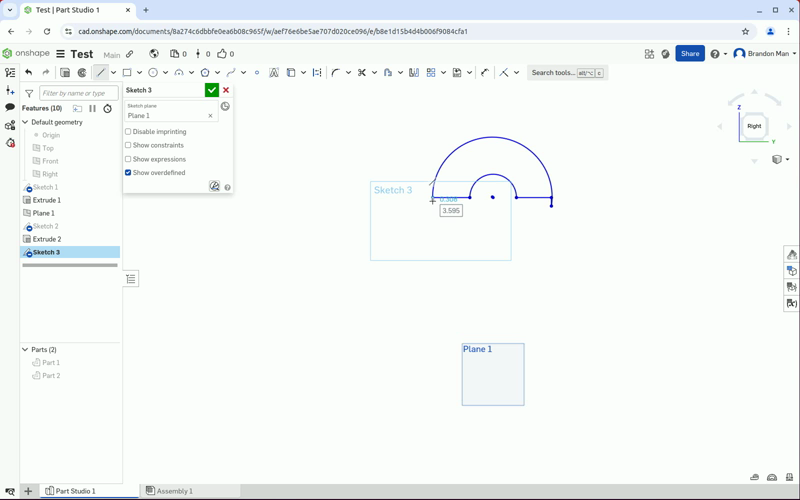
scroll(6)
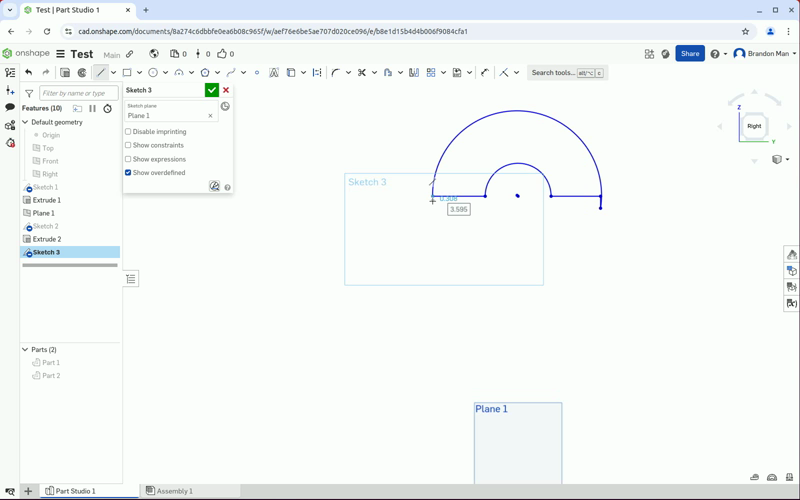
scroll(6)
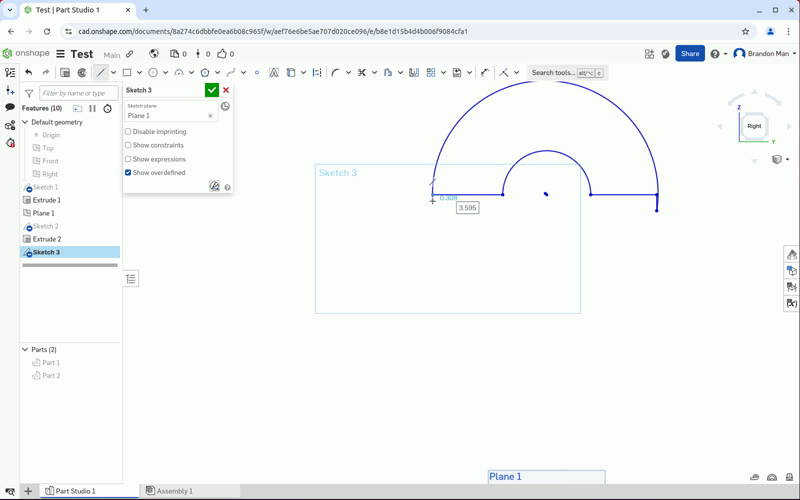
scroll(6)
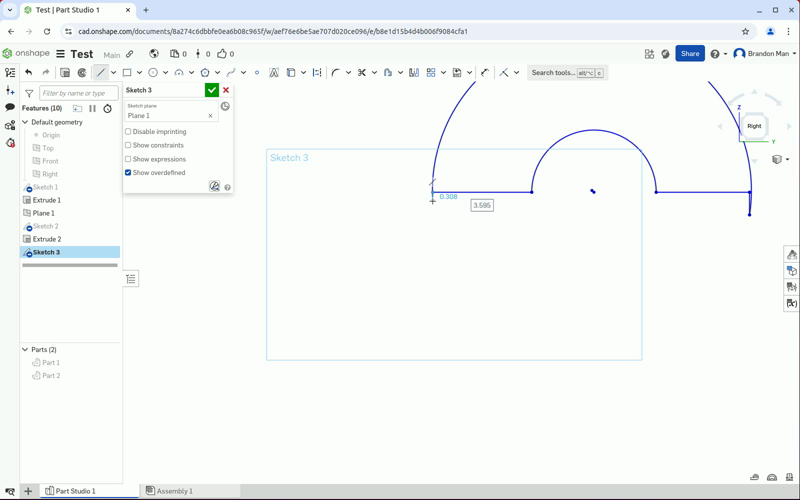
scroll(6)
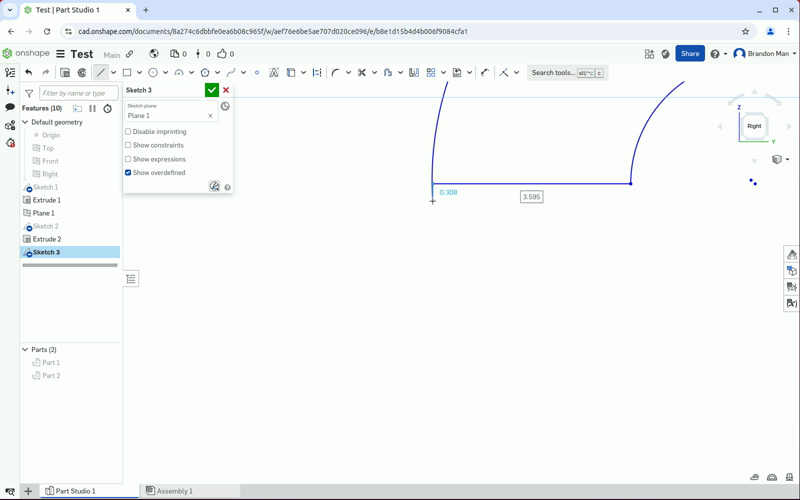
key_up(shift)
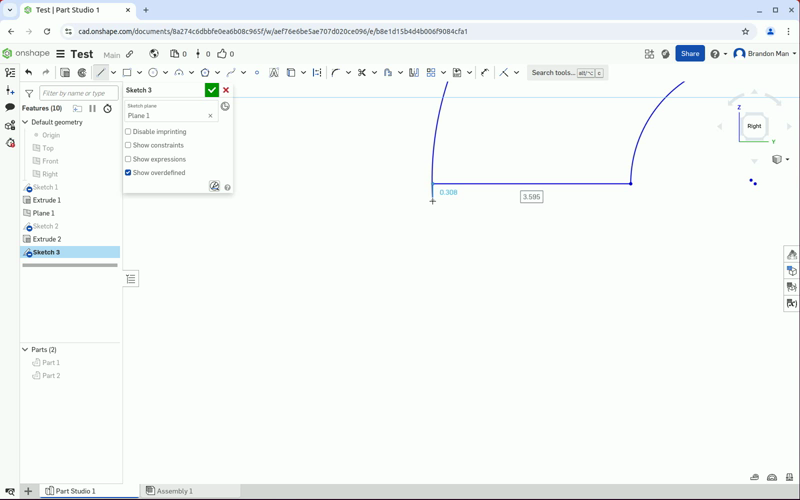
click(432, 200)
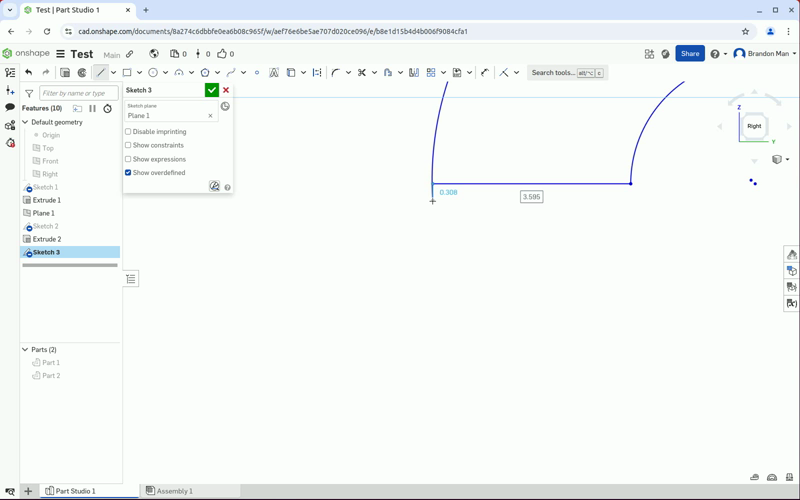
scroll(-6)
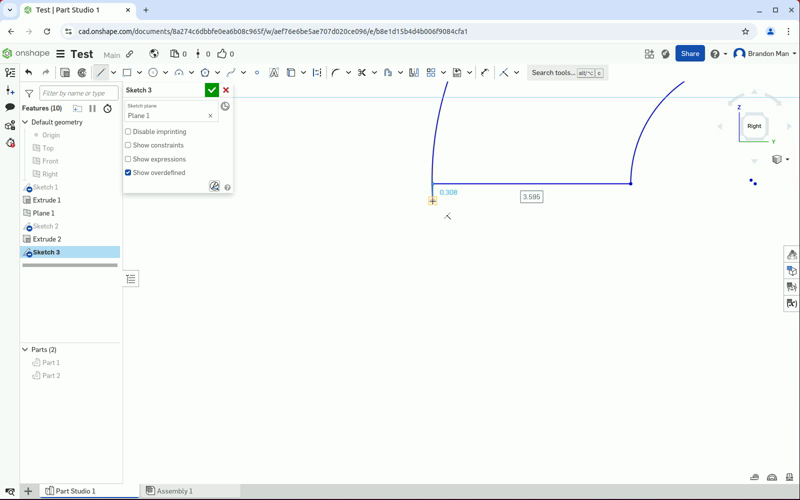
scroll(-6)
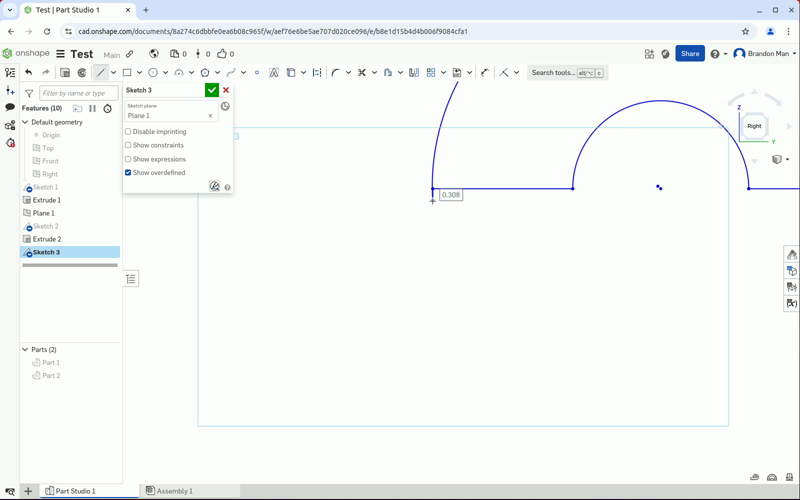
scroll(-6)
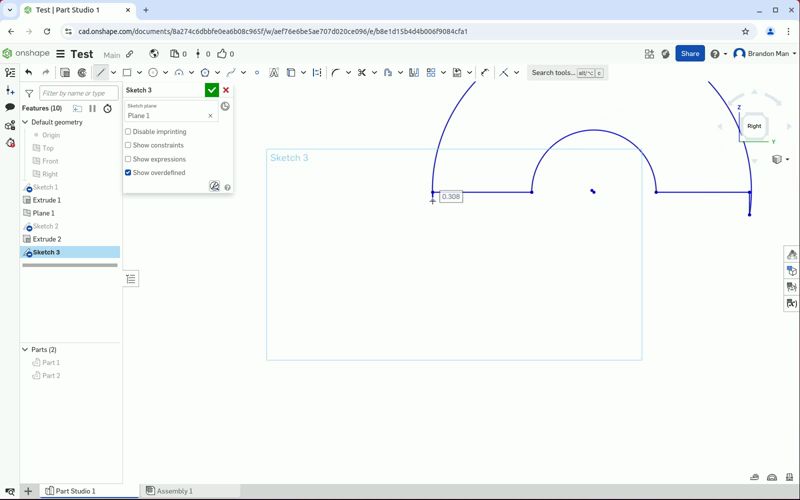
scroll(-6)
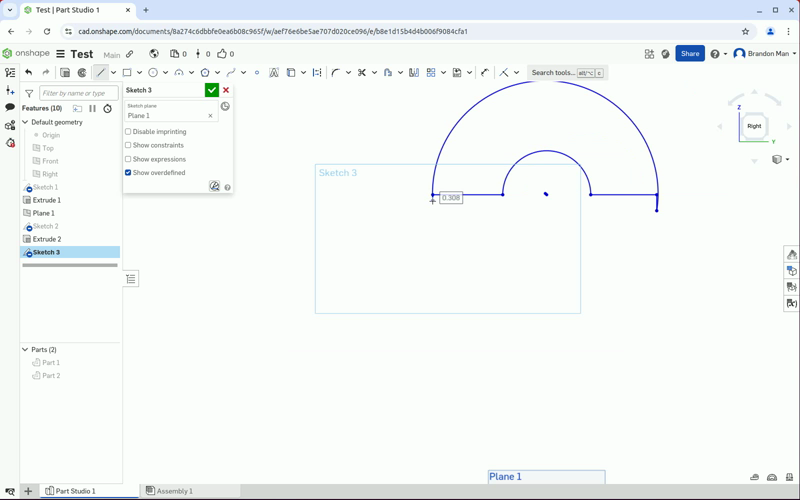
scroll(-6)
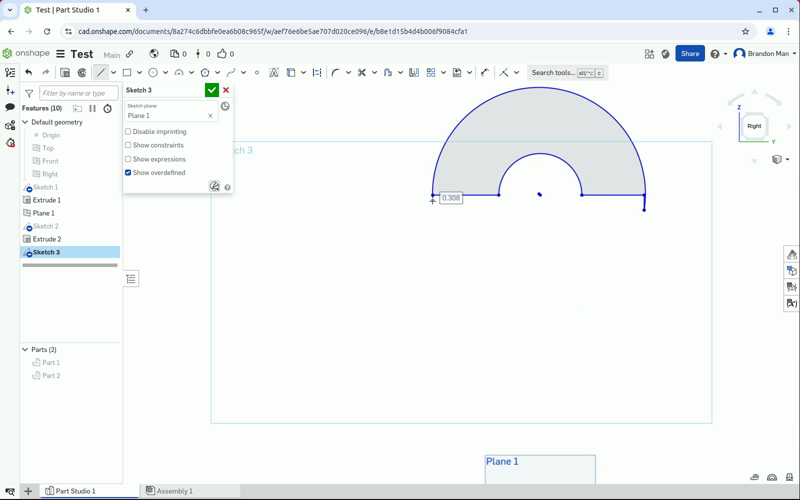
scroll(-6)
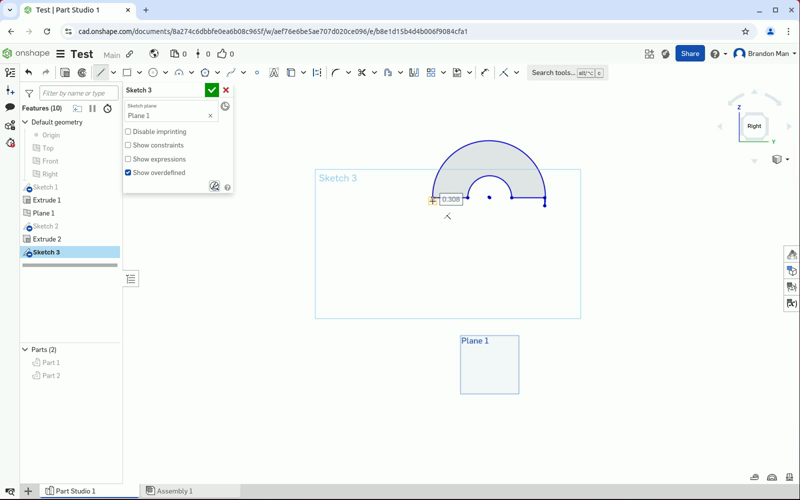
scroll(-6)
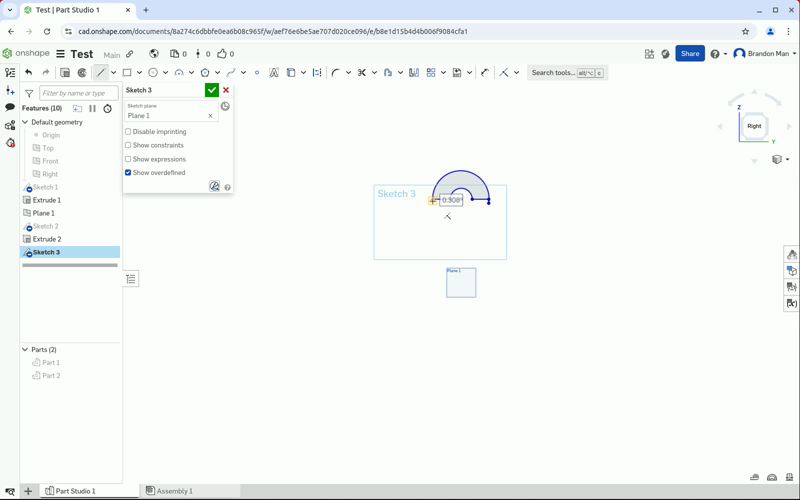
key(esc)
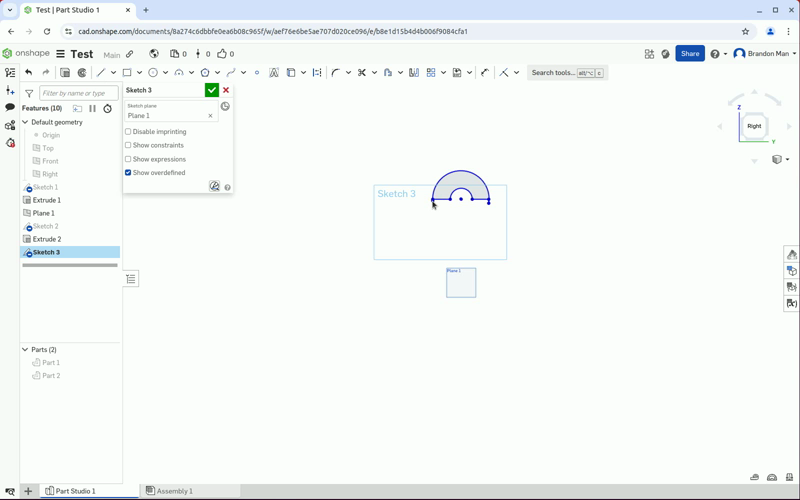
mouse_move(477, 186)
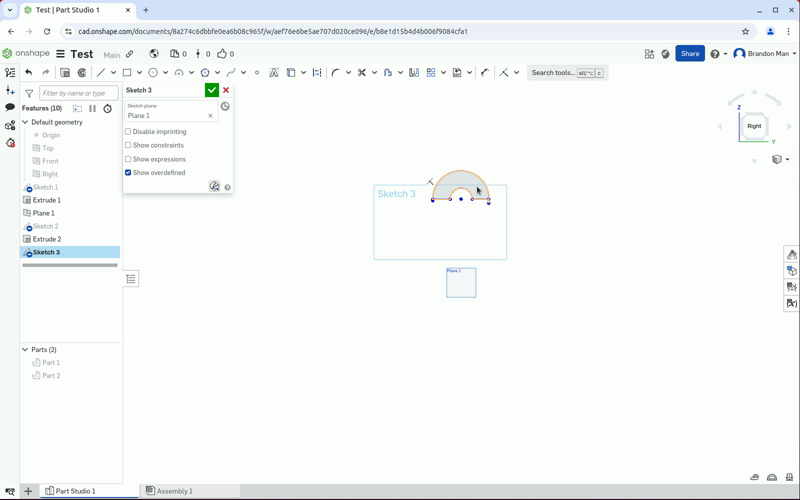
scroll(6)
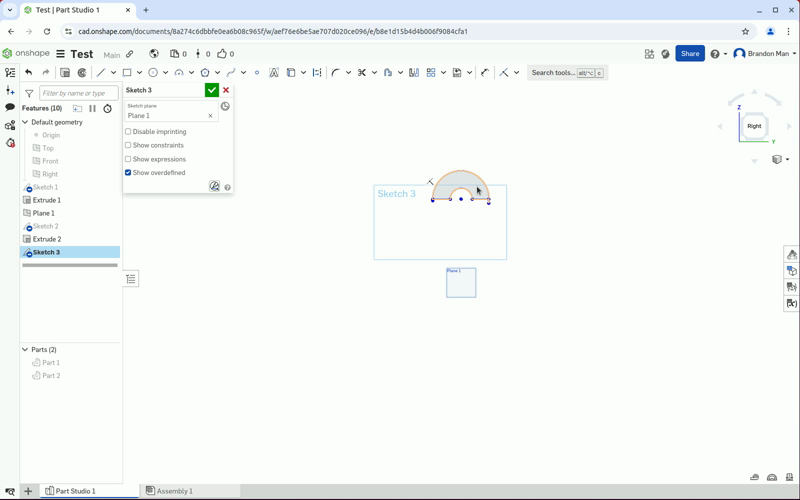
scroll(6)
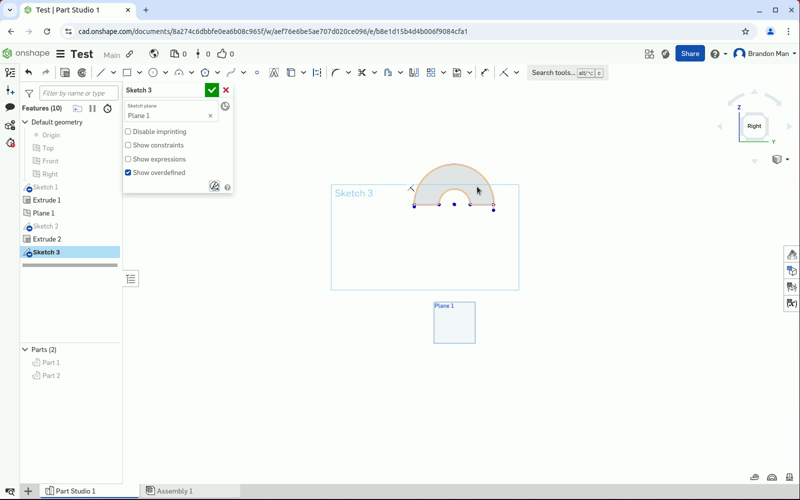
scroll(6)
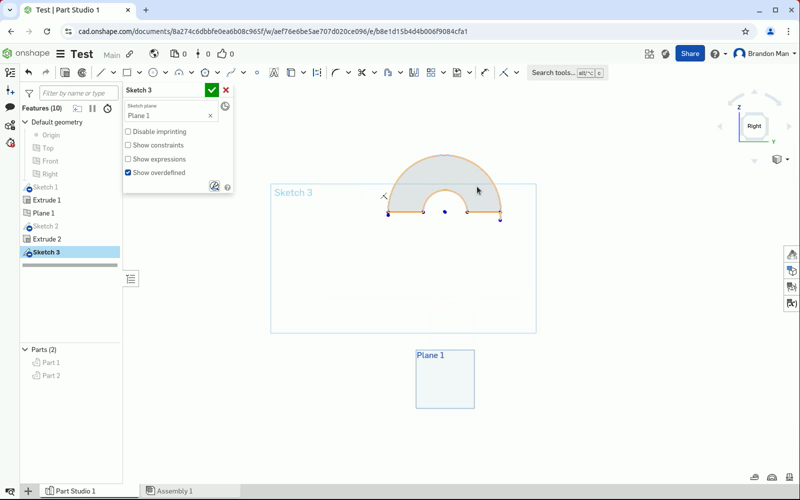
scroll(6)
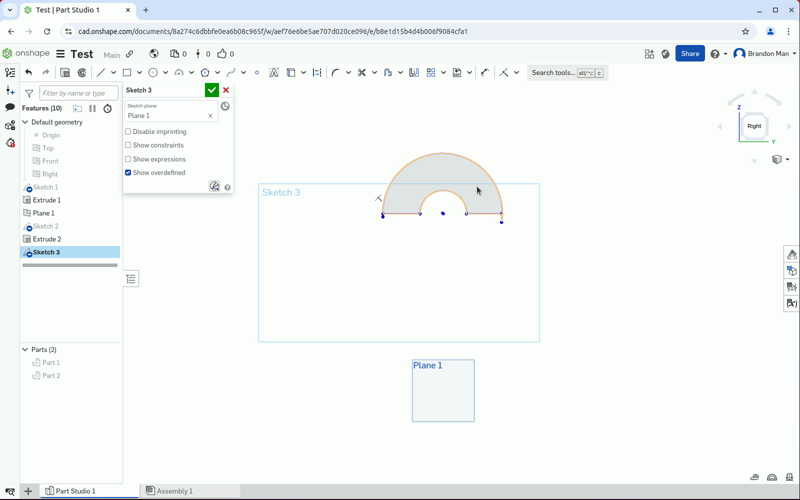
scroll(6)
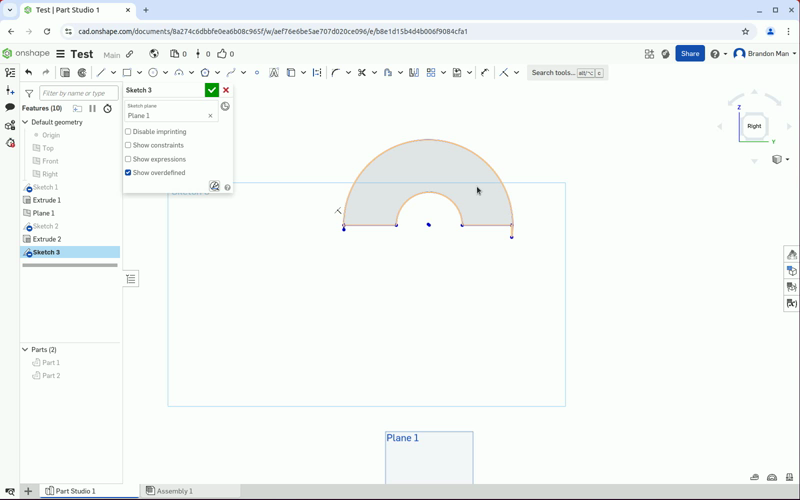
scroll(6)
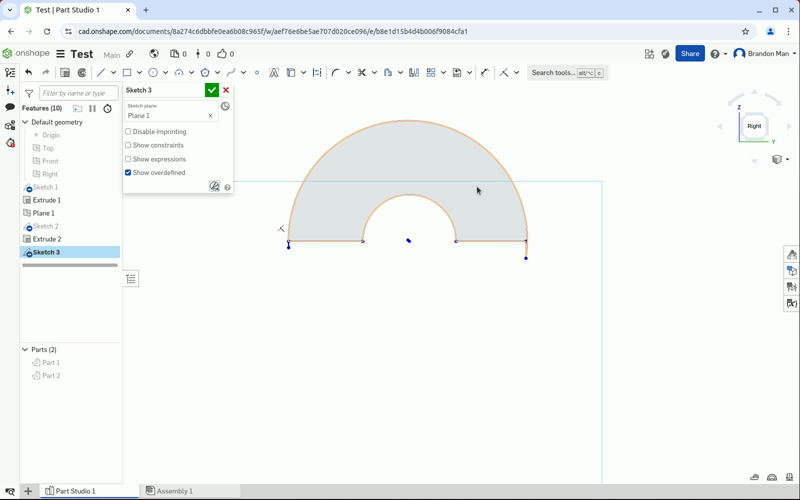
scroll(6)
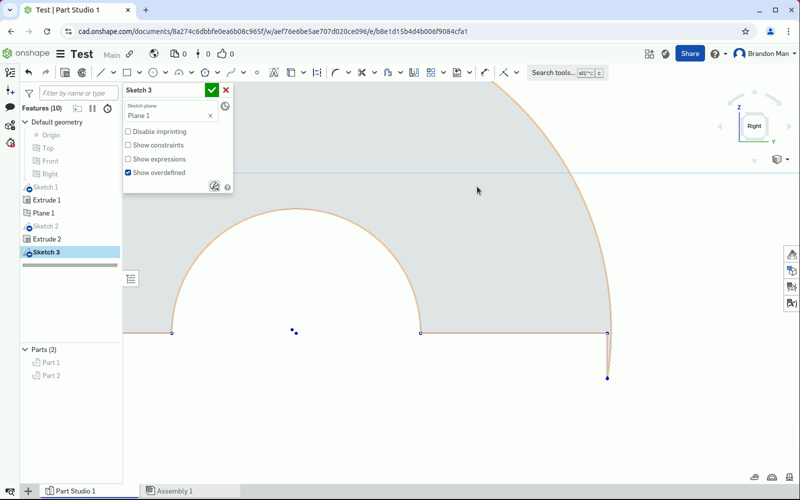
click(477, 186)
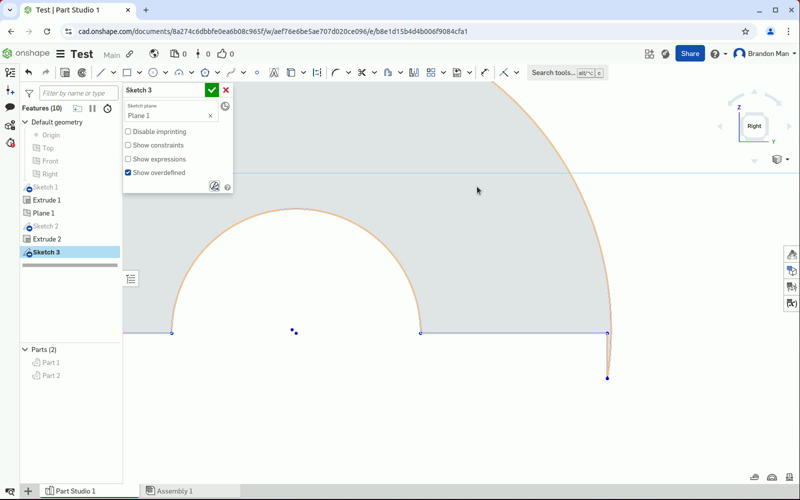
scroll(-6)
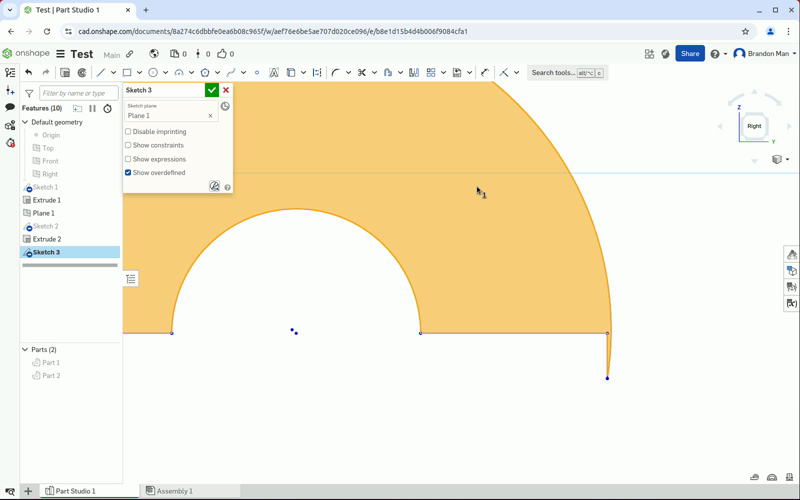
scroll(-6)
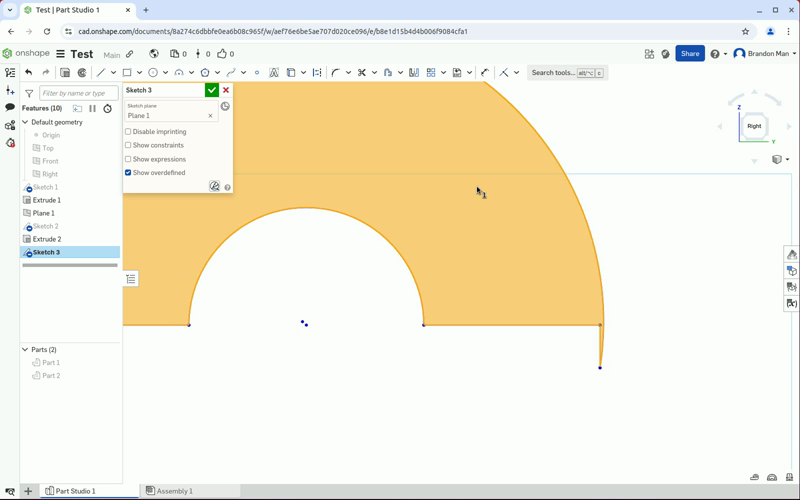
scroll(-6)
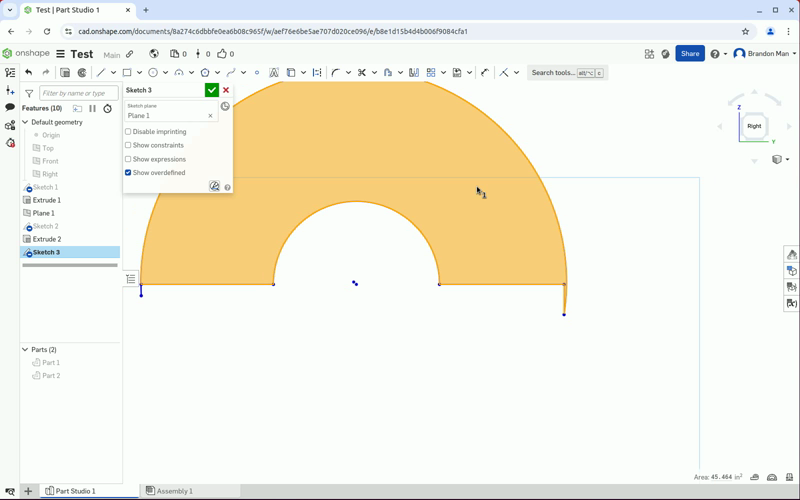
scroll(-6)
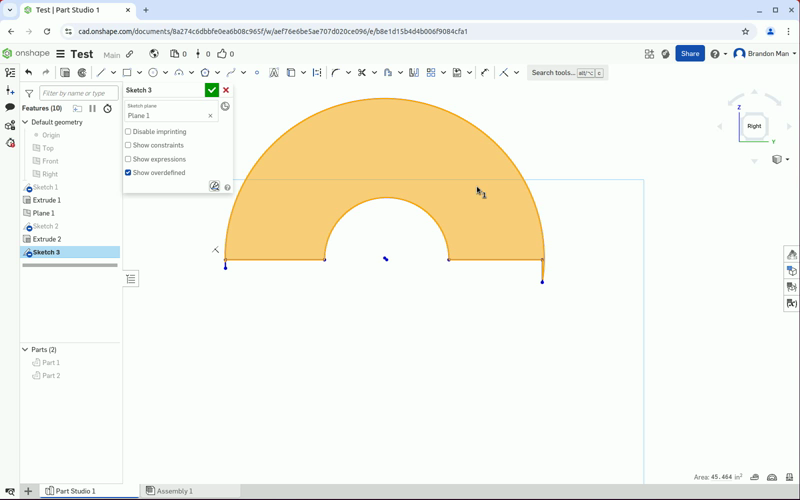
scroll(-6)
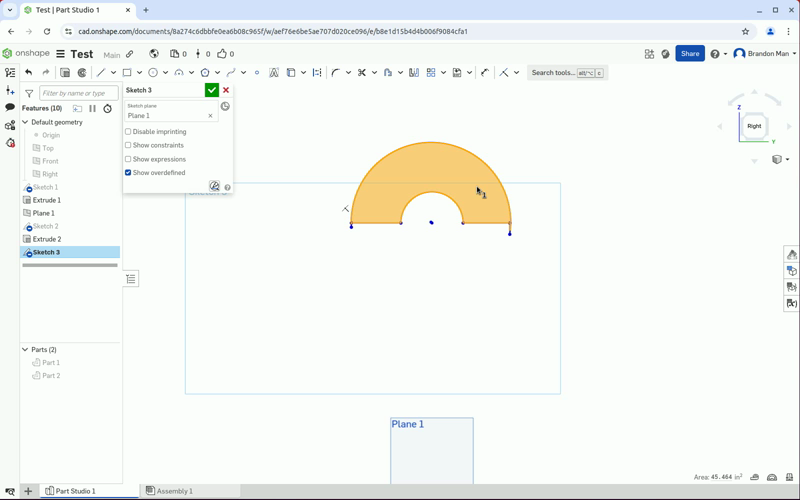
scroll(-6)
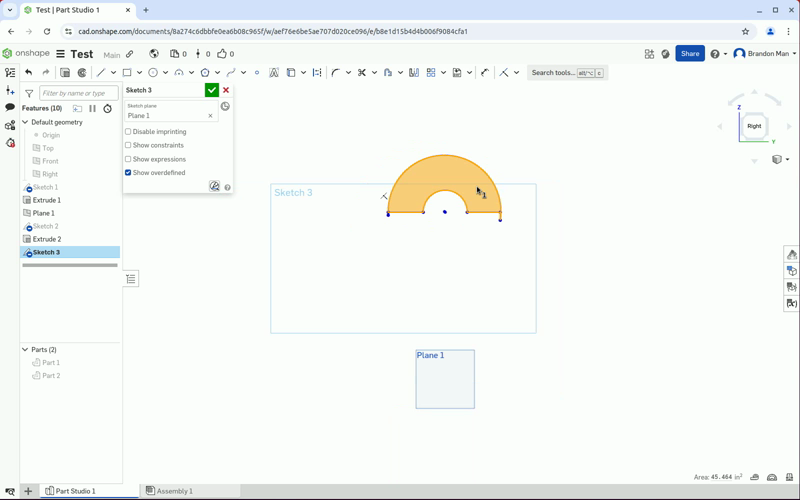
scroll(-6)
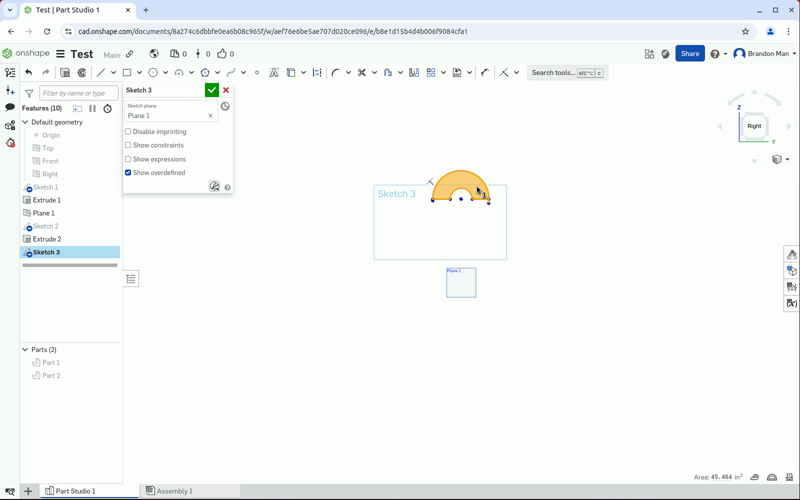
mouse_move(73, 352)
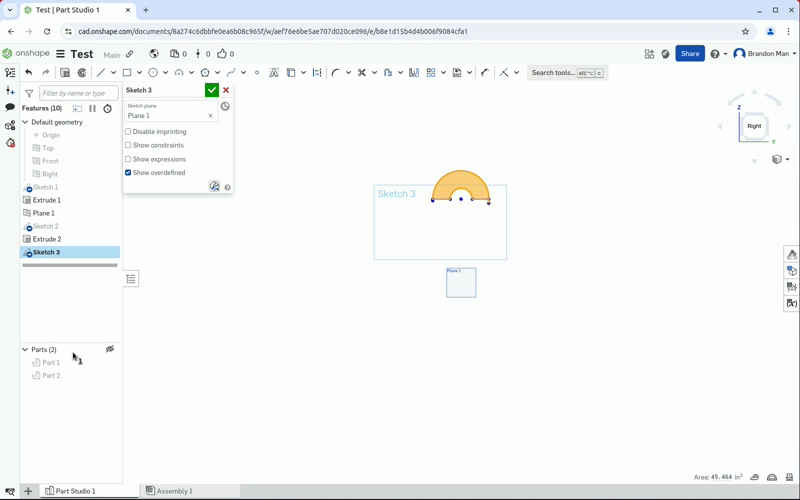
key(shift+y)
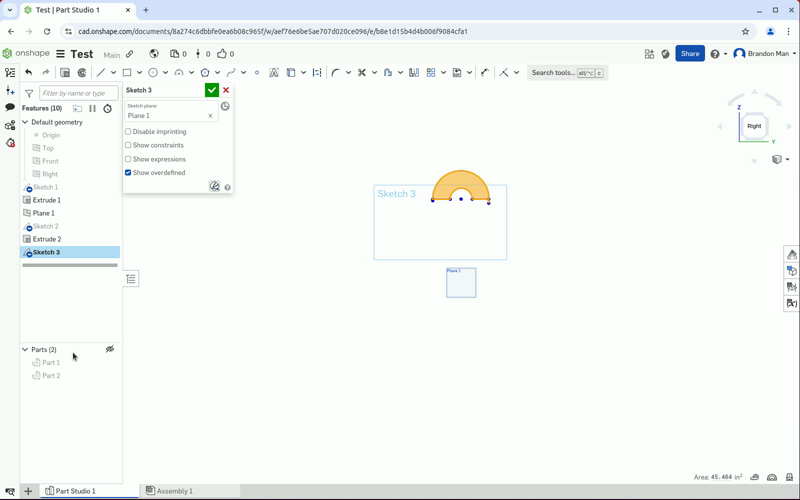
key(shift+e)
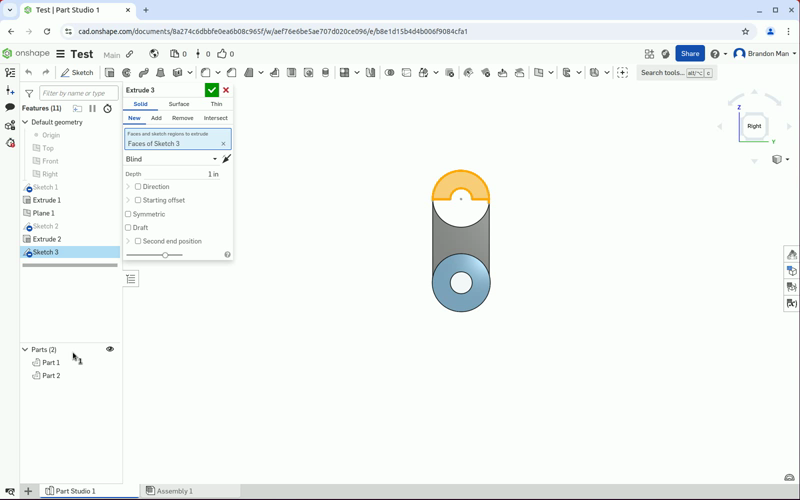
mouse_move(143, 106)
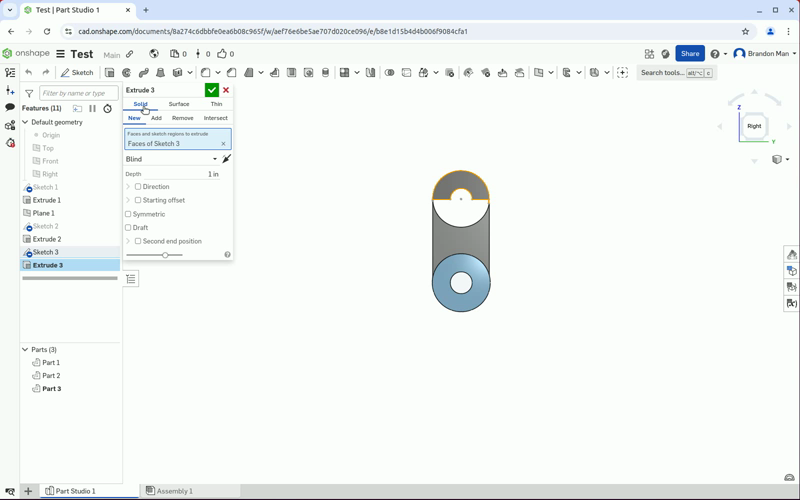
click(143, 106)
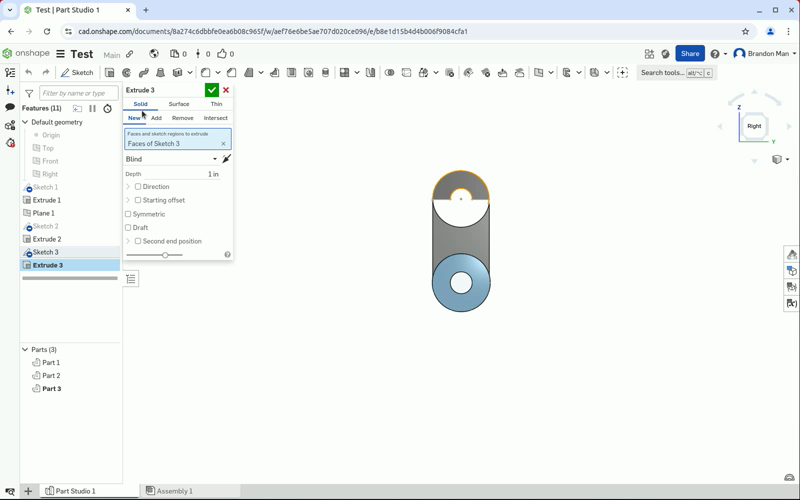
mouse_move(137, 120)
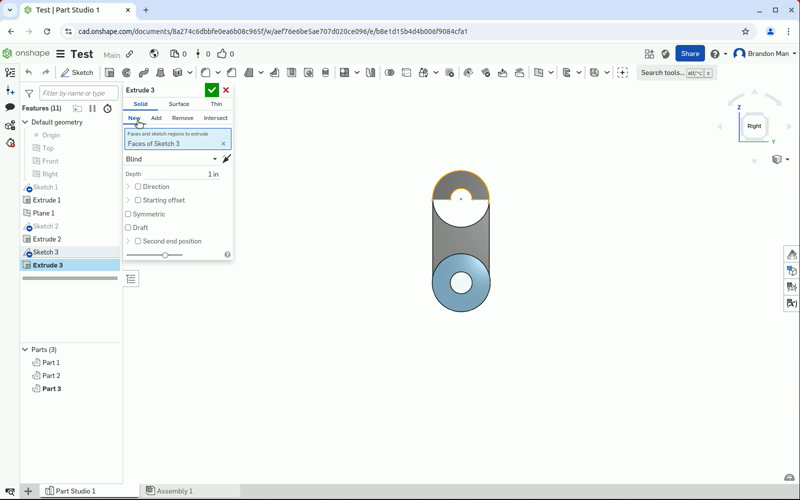
click(137, 120)
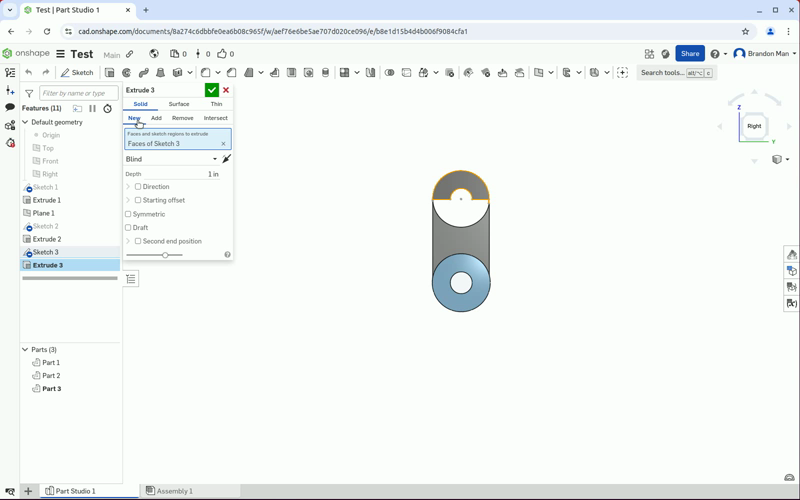
key(tab, 4)
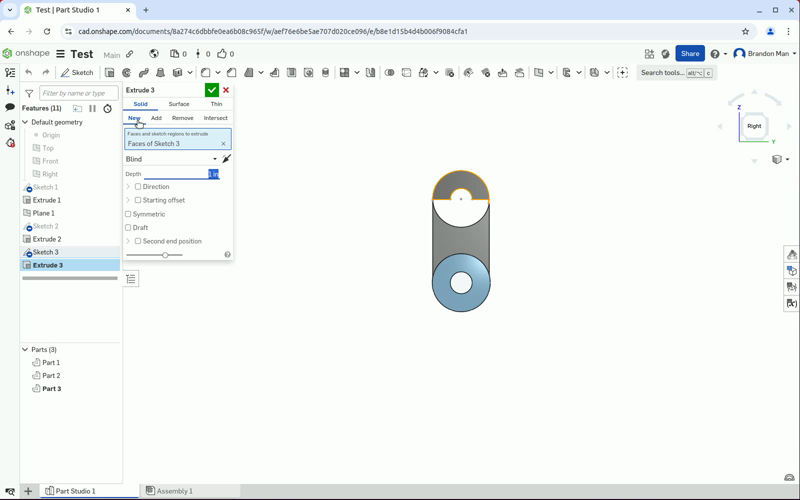
text(-5.777)
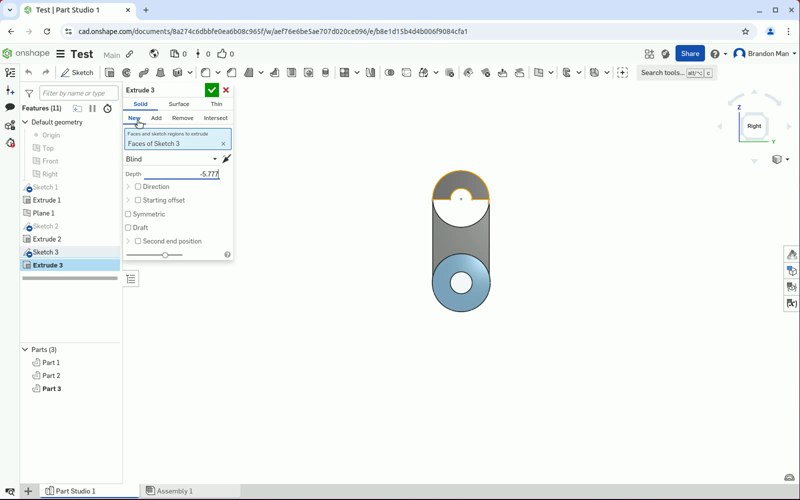
key(enter)
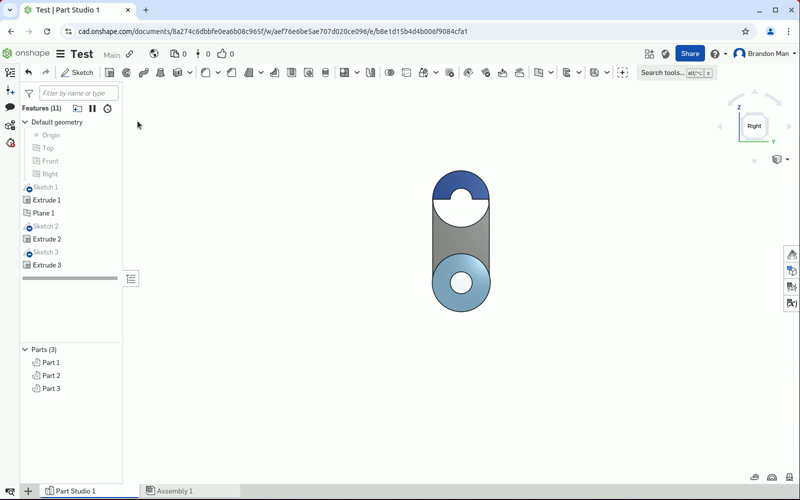
key(shift+h)
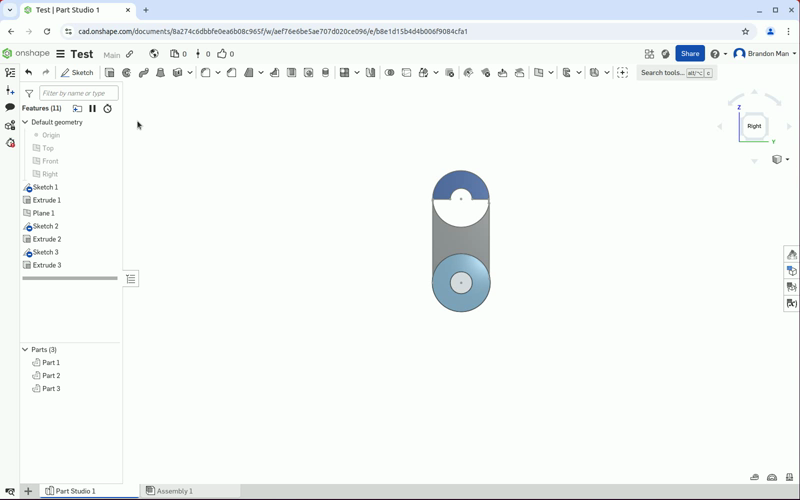
key(shift+h)
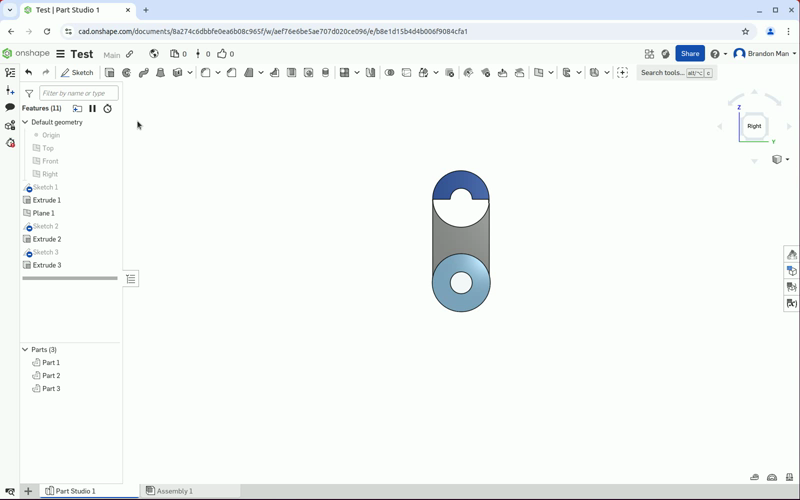
mouse_move(73, 189)
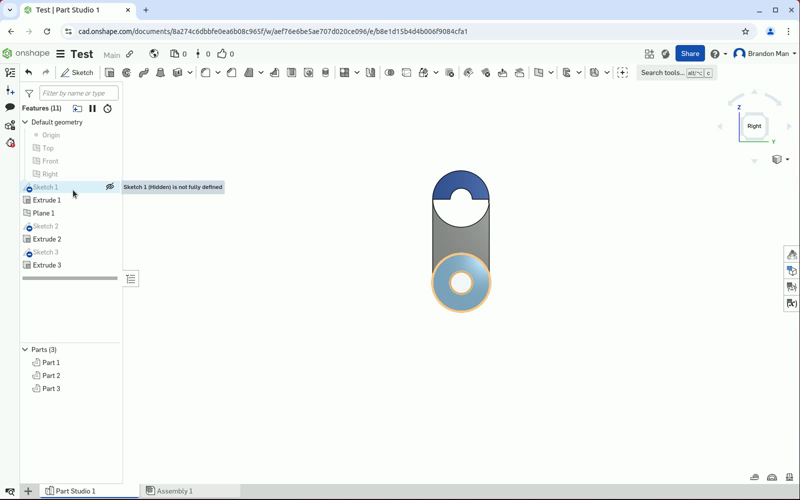
click(73, 189)
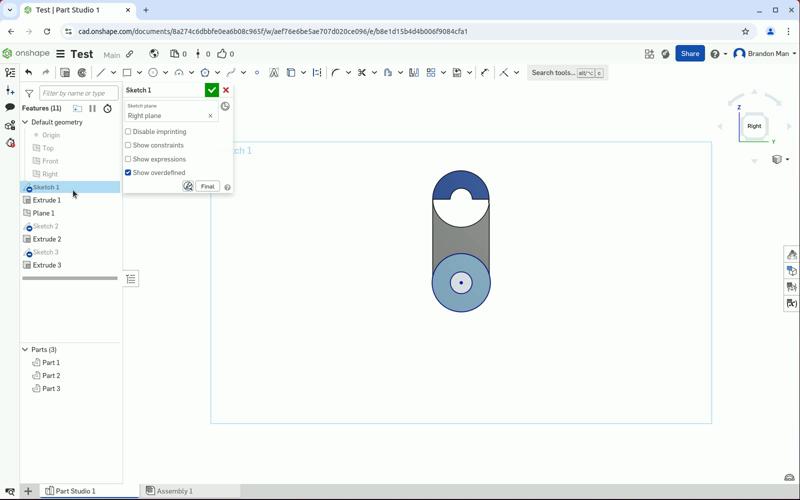
mouse_move(229, 92)
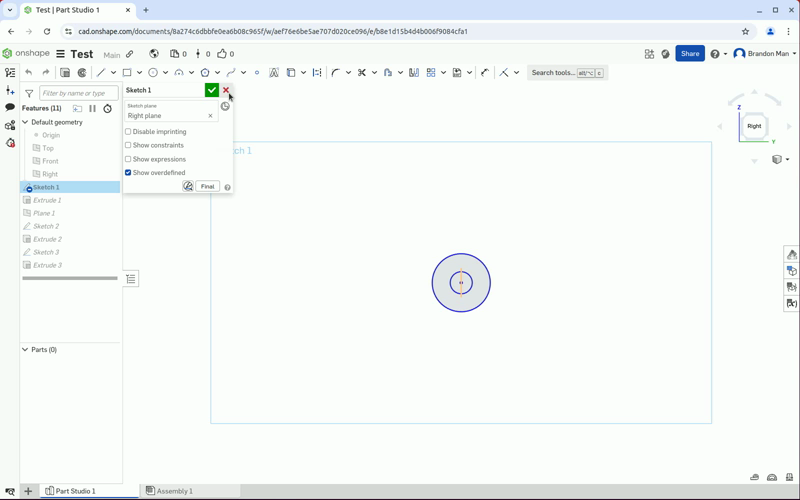
click(229, 92)
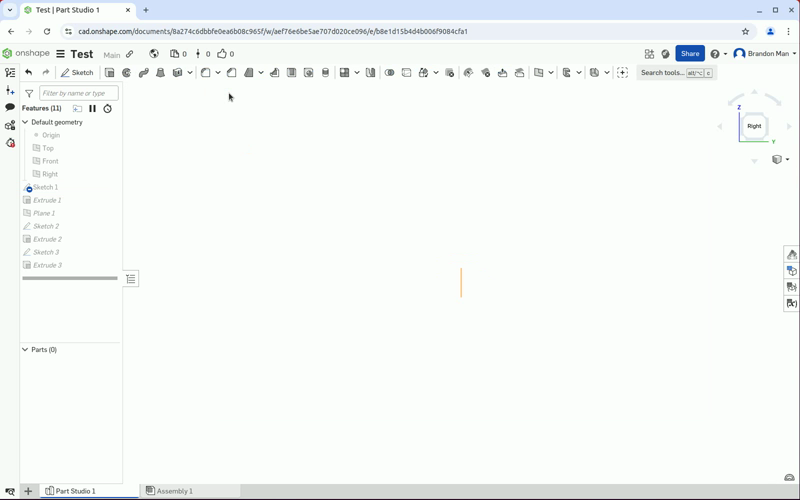
key(shift+s)
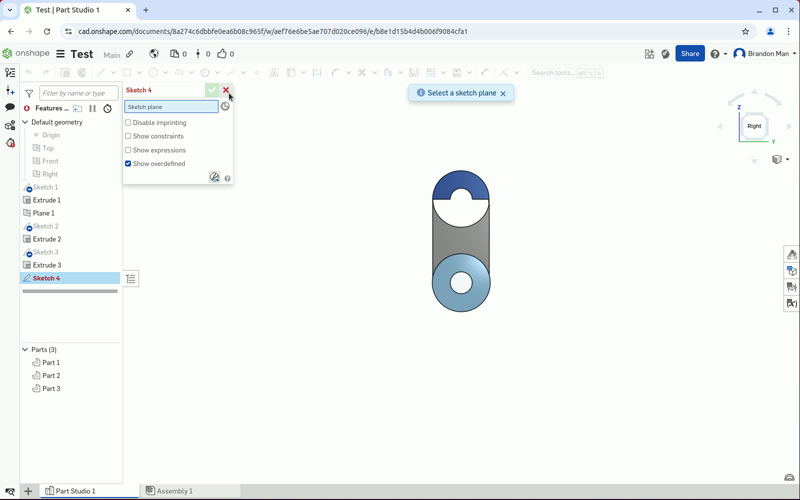
mouse_move(73, 215)
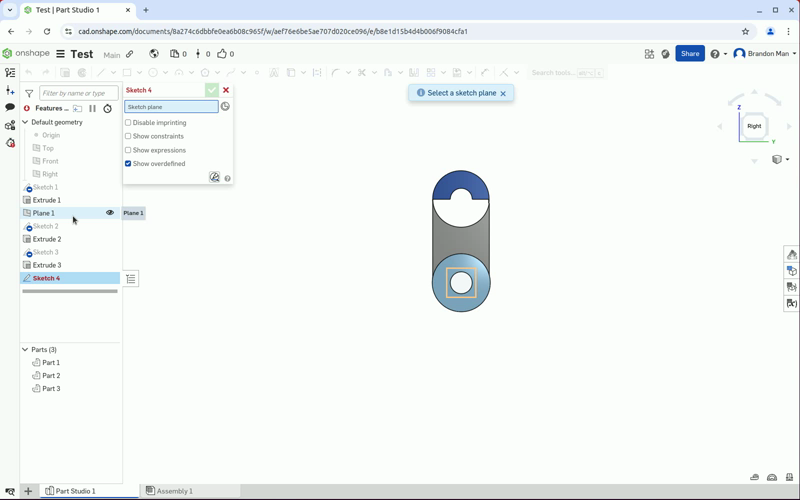
click(73, 215)
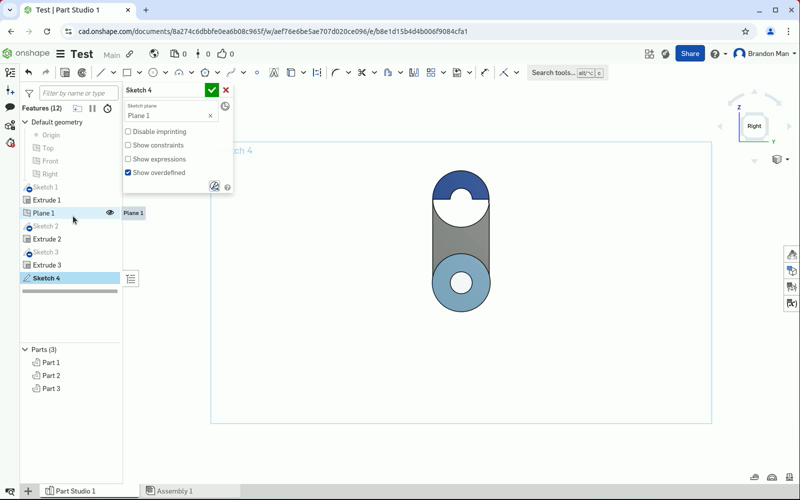
mouse_move(73, 352)
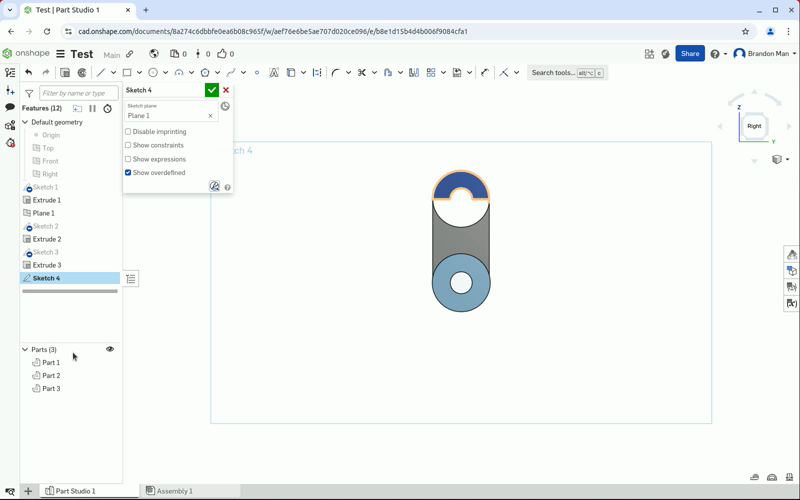
key(y)
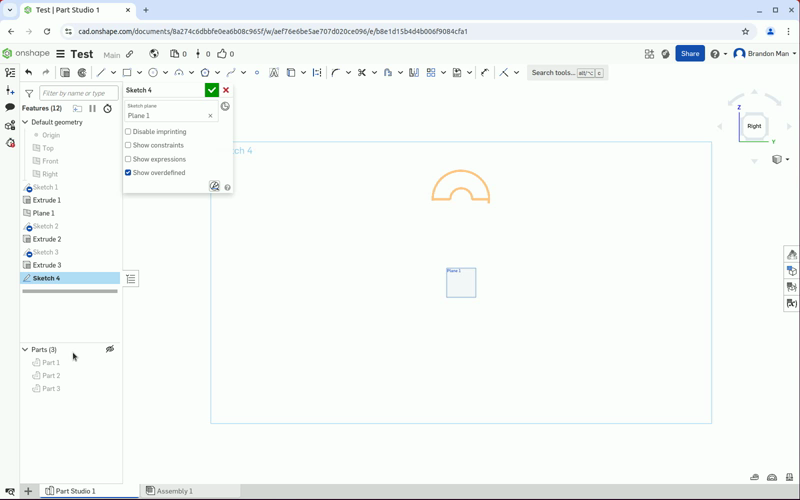
key(a)
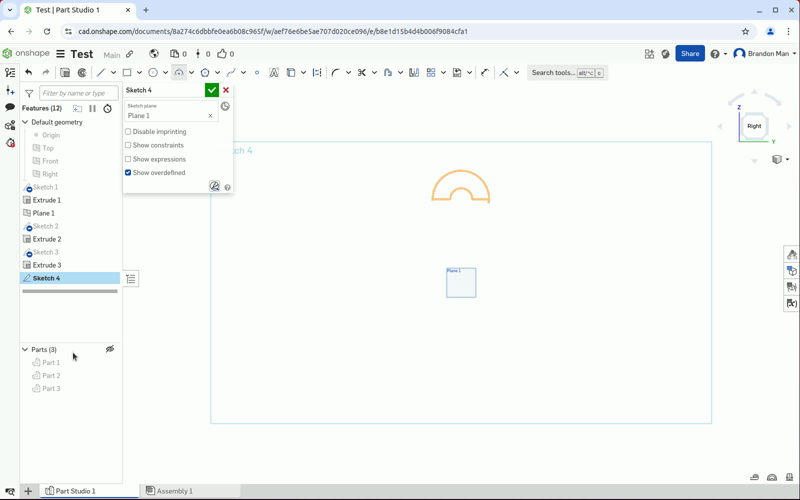
key_down(shift)
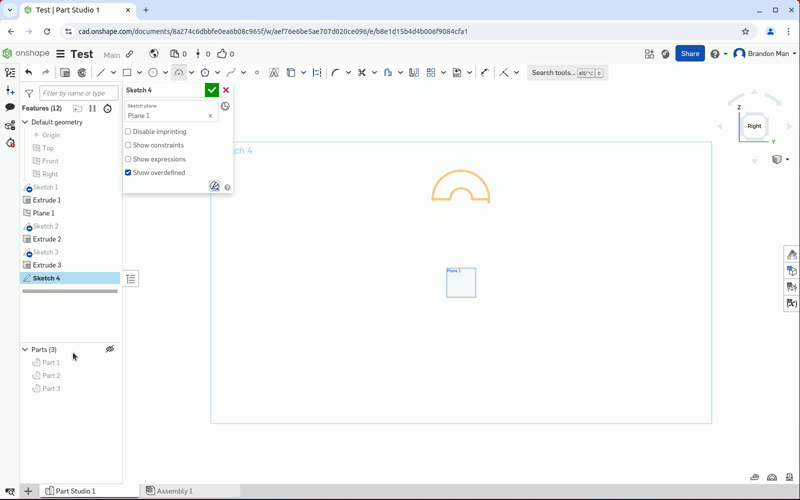
mouse_move(432, 200)
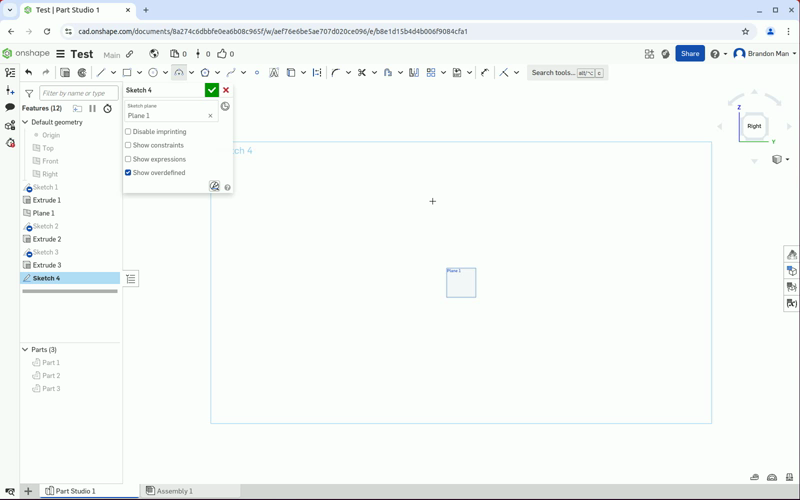
click(432, 200)
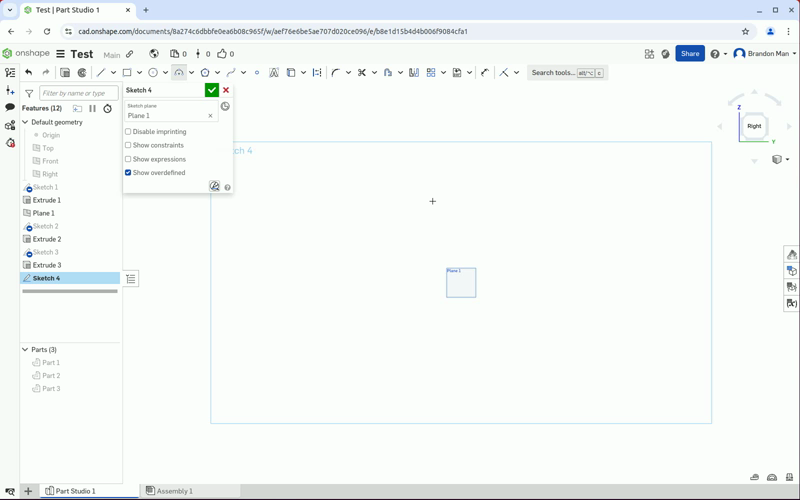
key_up(shift)
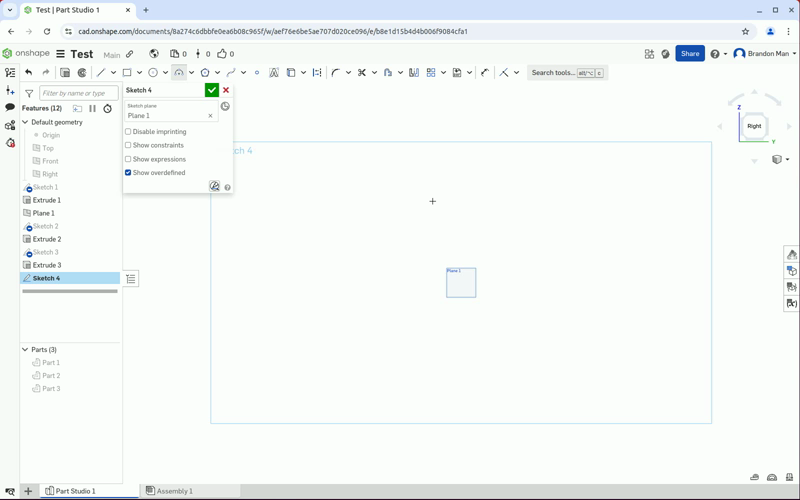
key_down(shift)
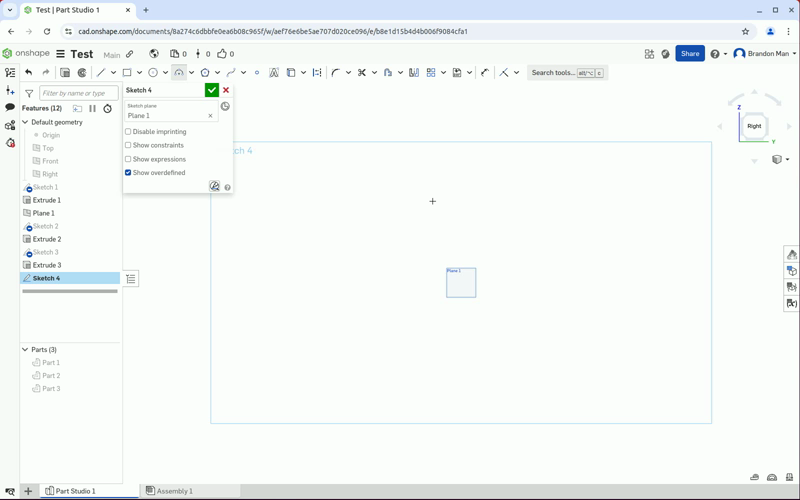
mouse_move(489, 203)
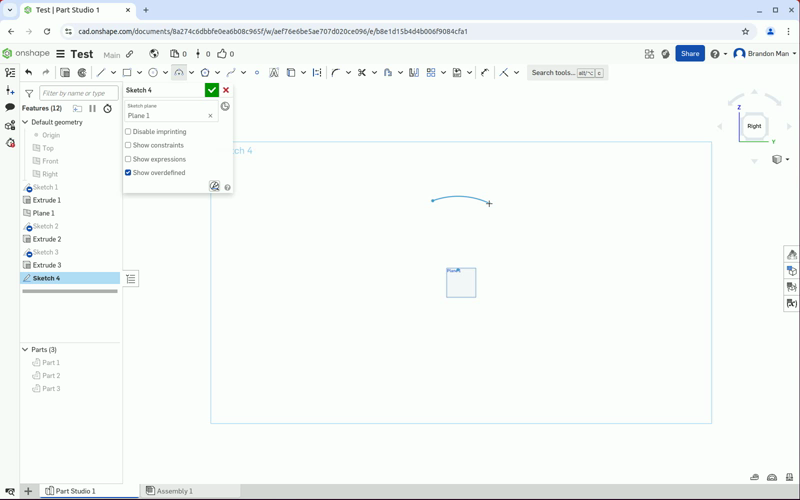
click(489, 203)
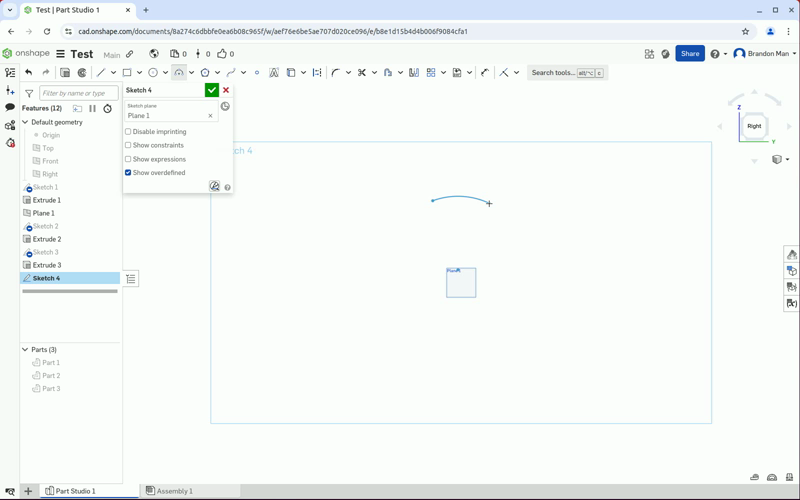
mouse_move(459, 227)
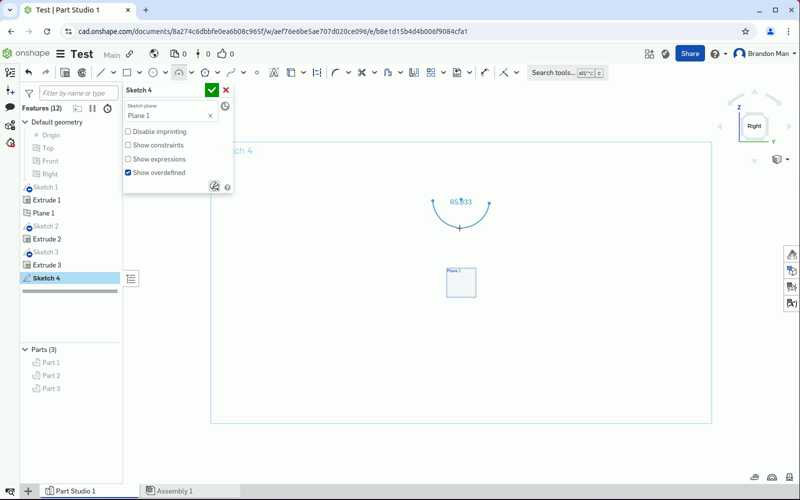
click(459, 227)
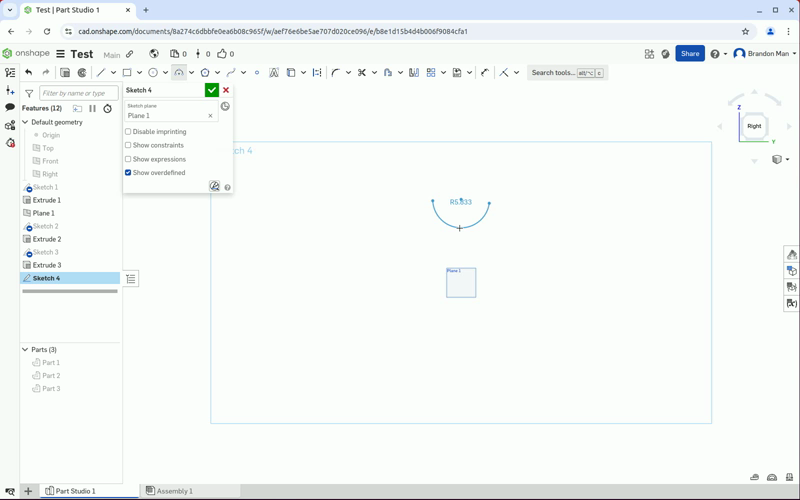
key_up(shift)
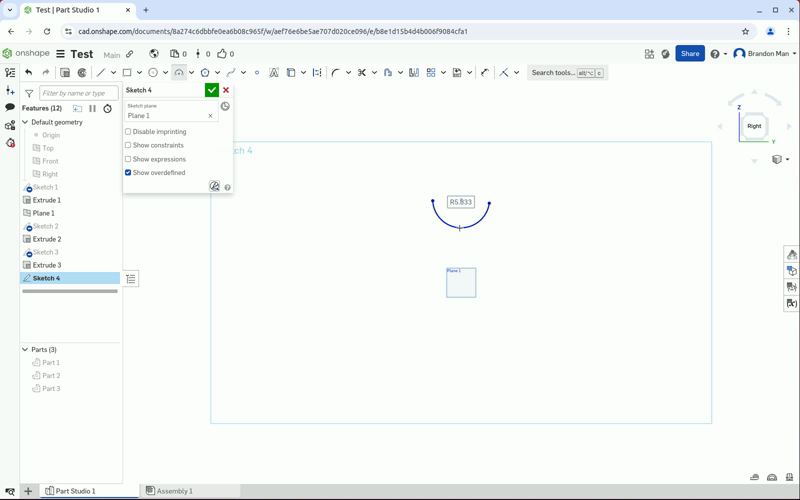
key(esc)
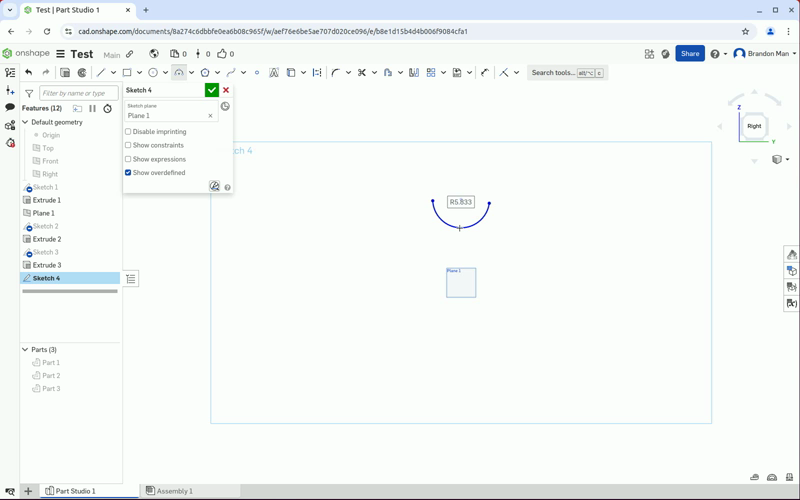
key(l)
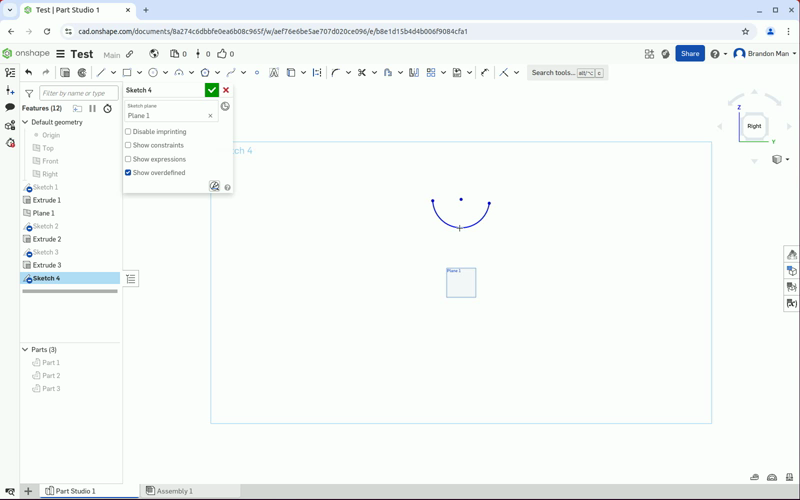
mouse_move(489, 203)
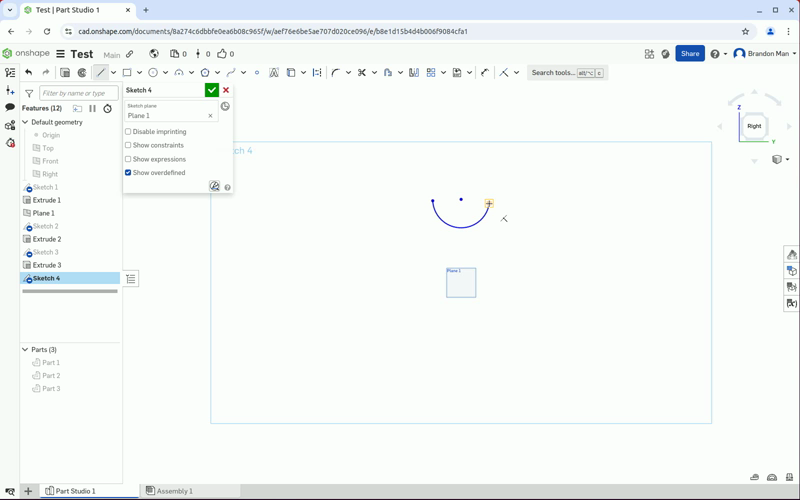
click(489, 203)
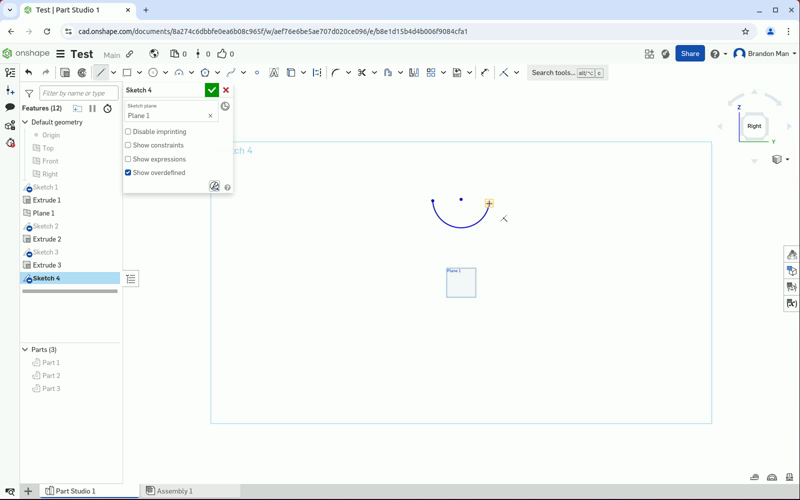
key_down(shift)
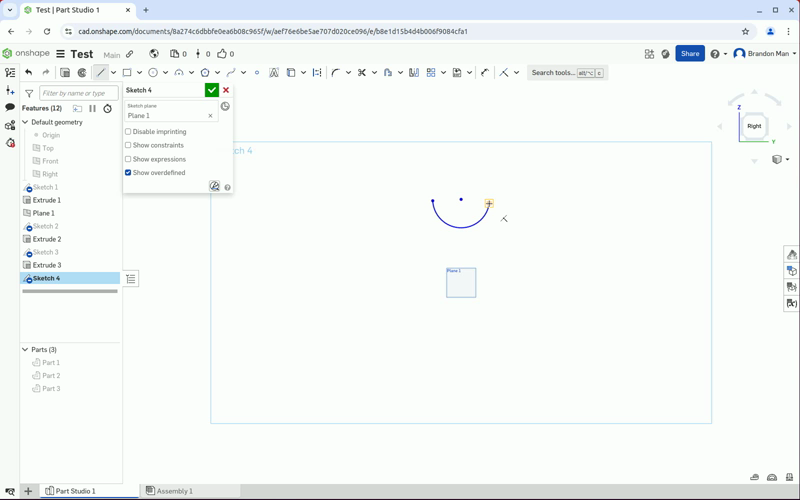
mouse_move(519, 203)
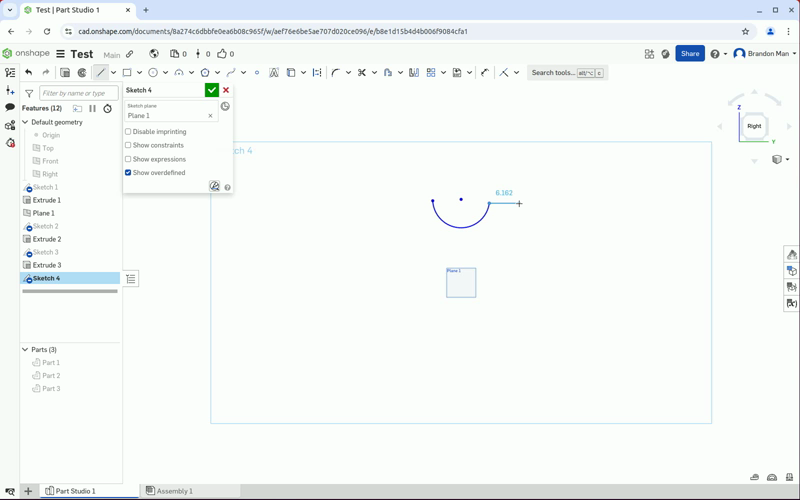
mouse_move(489, 199)
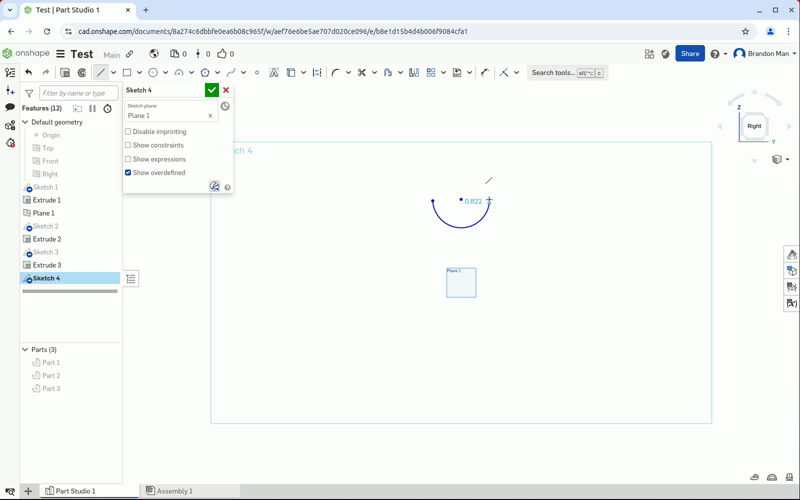
scroll(6)
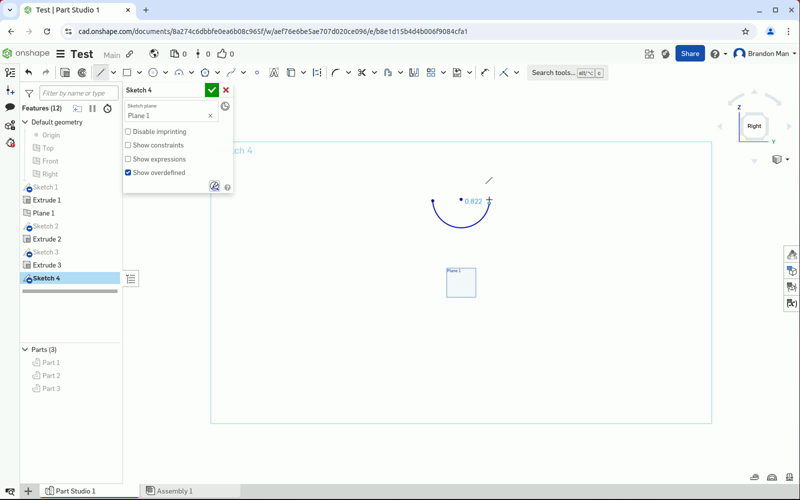
scroll(6)
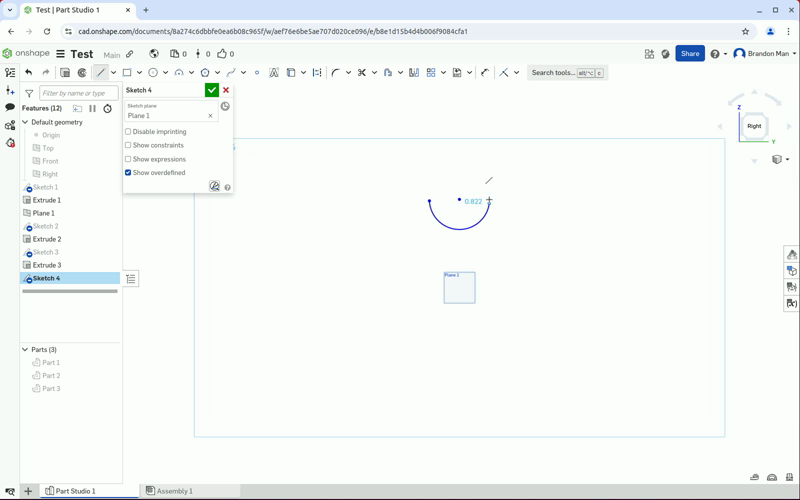
scroll(6)
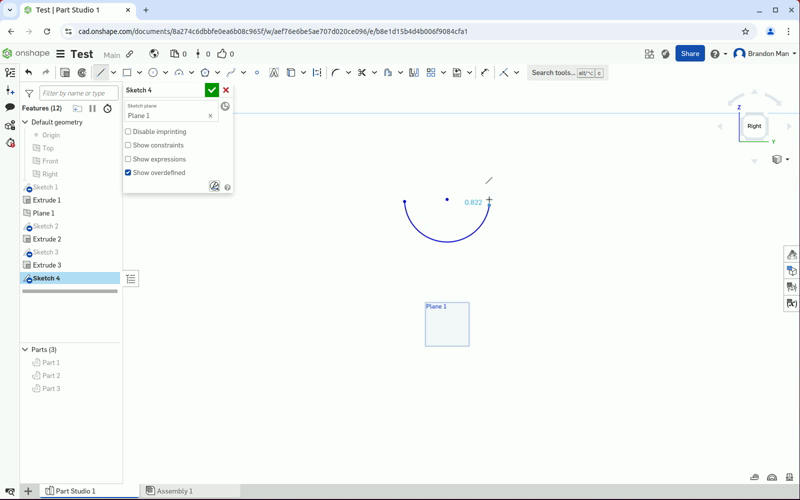
scroll(6)
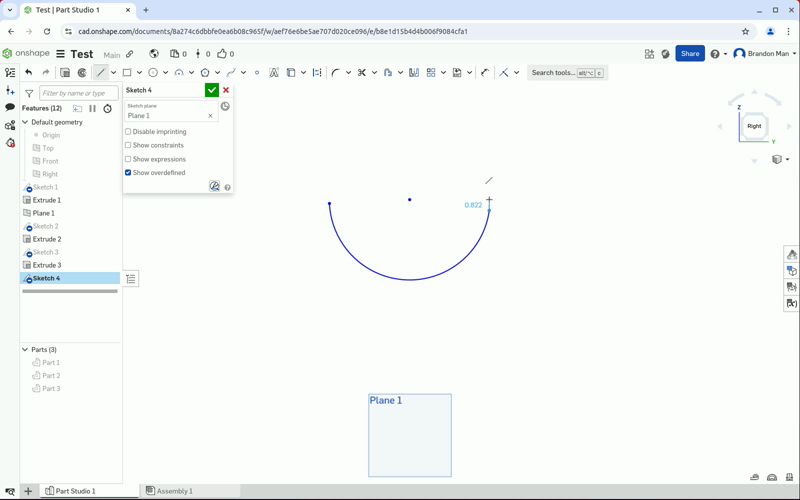
scroll(6)
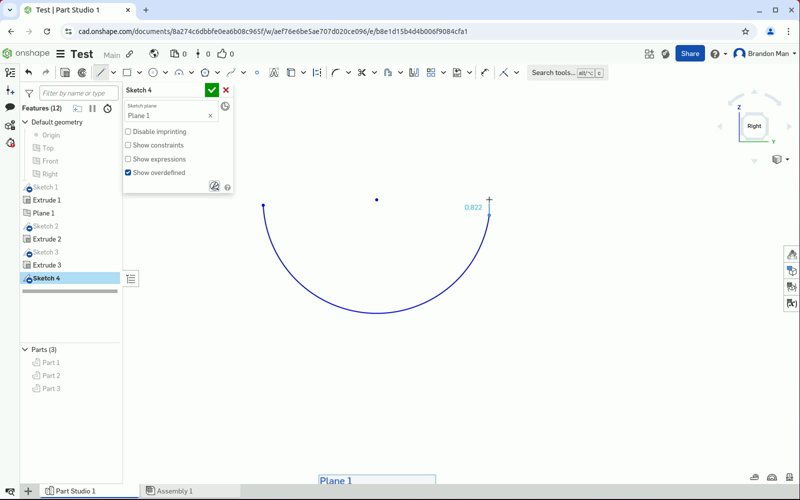
scroll(6)
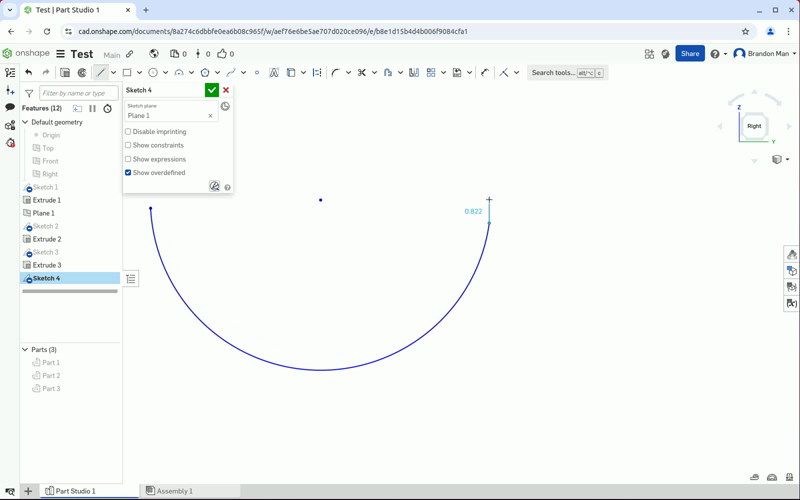
scroll(6)
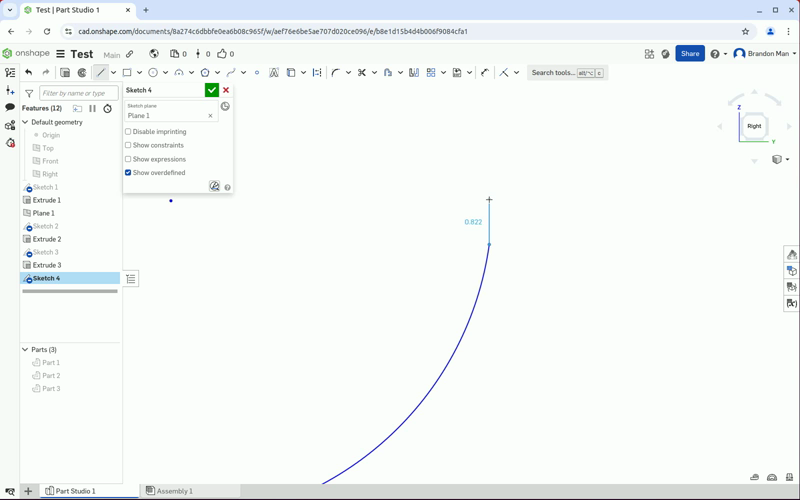
click(489, 199)
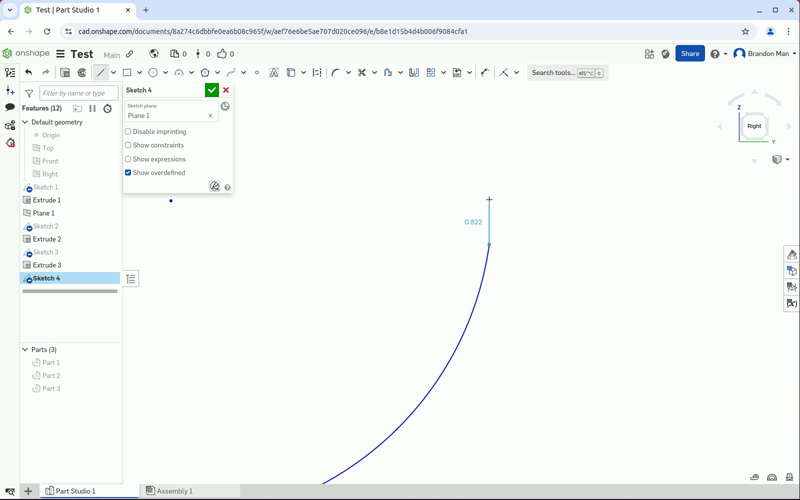
scroll(-6)
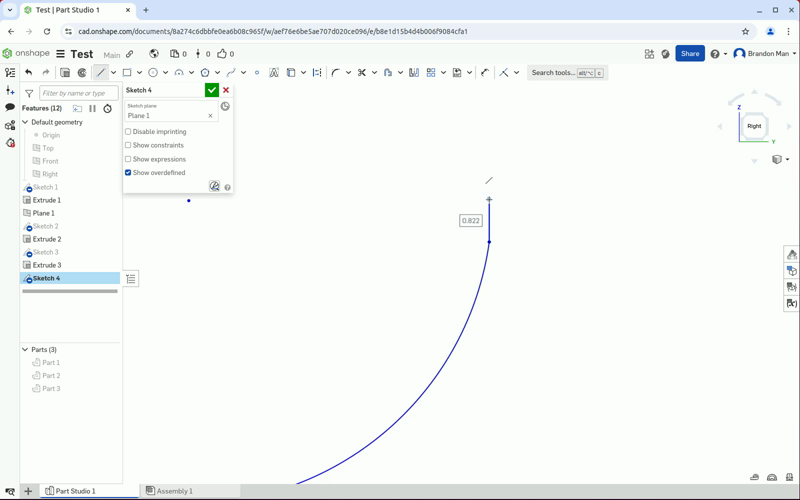
scroll(-6)
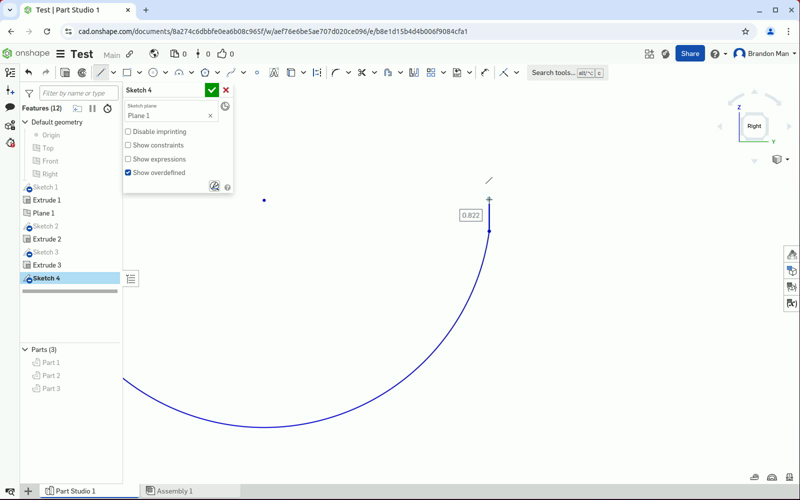
scroll(-6)
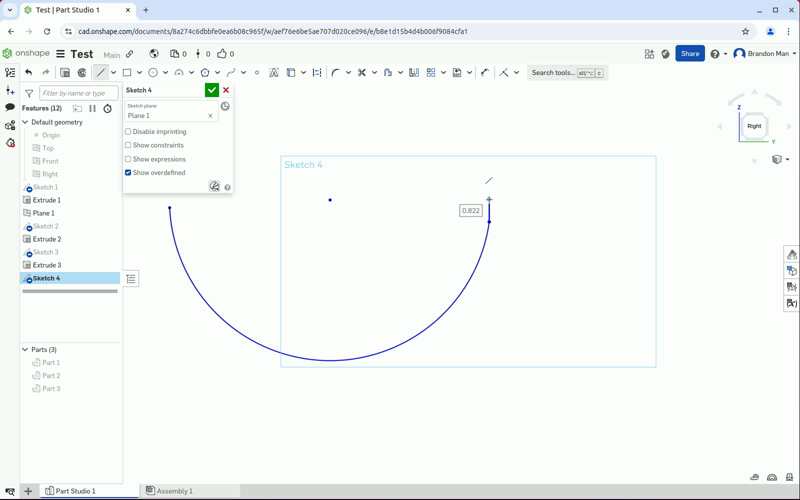
scroll(-6)
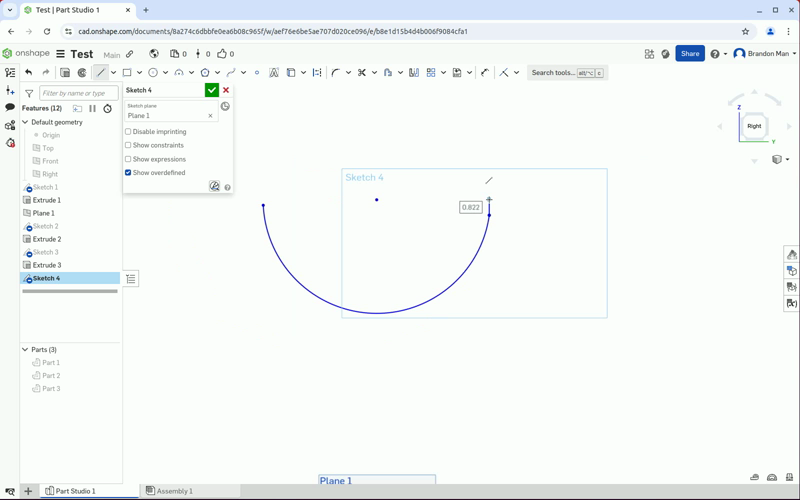
scroll(-6)
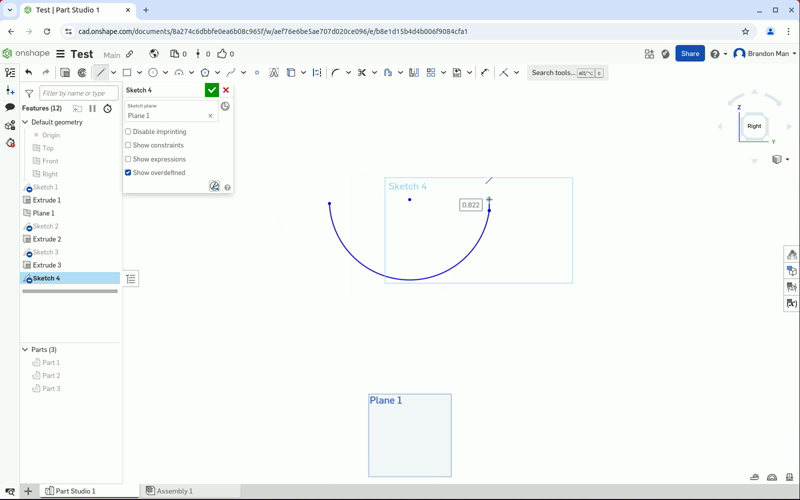
scroll(-6)
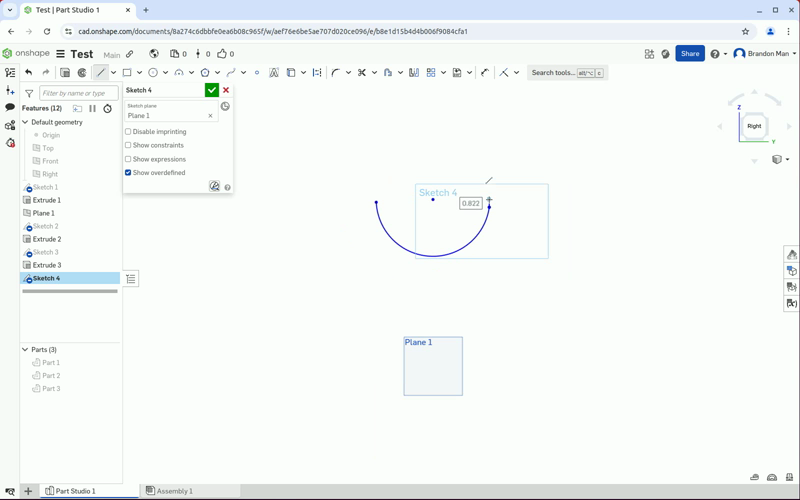
scroll(-6)
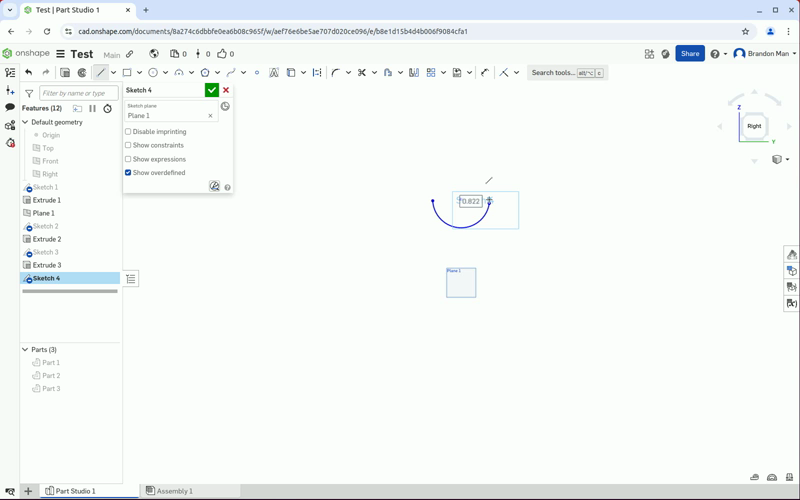
key_up(shift)
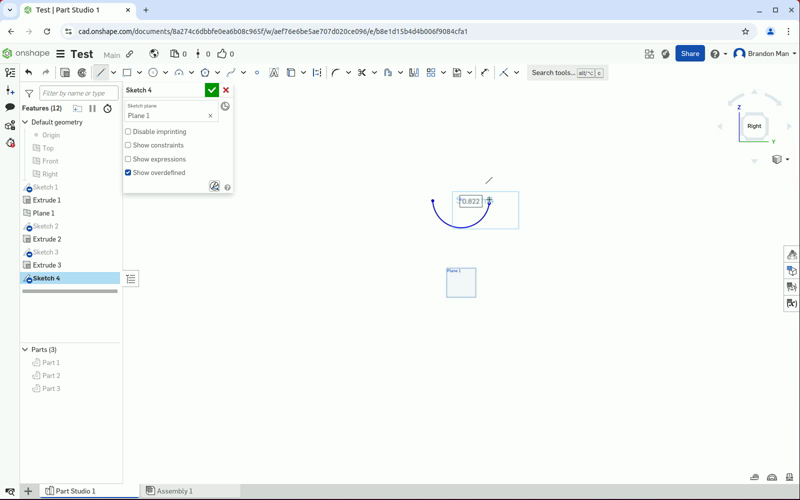
key_down(shift)
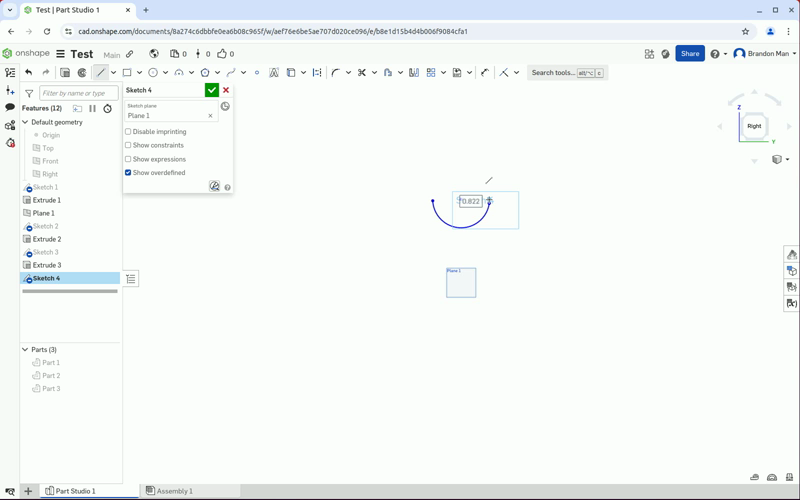
mouse_move(519, 199)
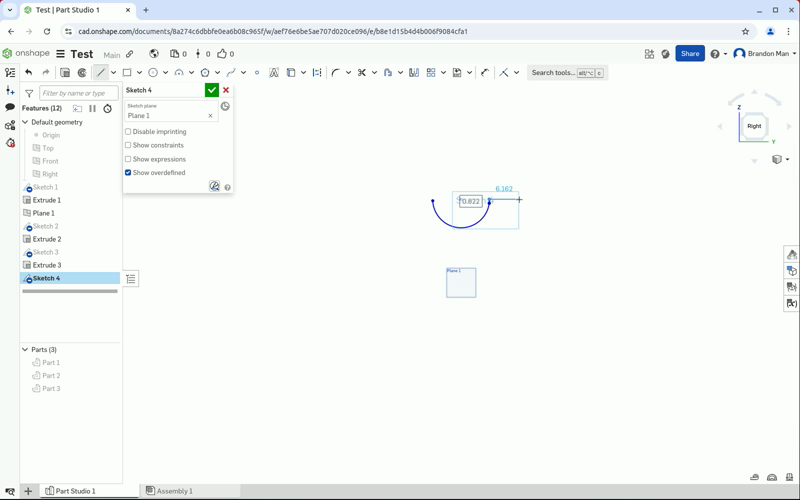
mouse_move(472, 199)
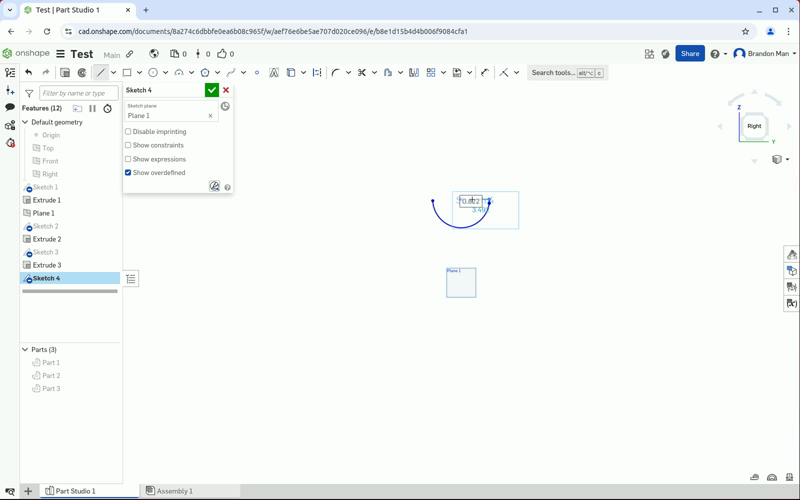
click(472, 199)
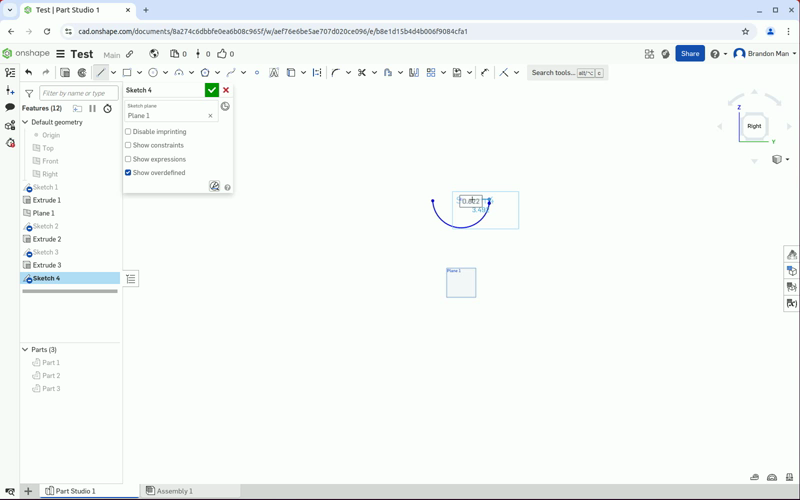
key_up(shift)
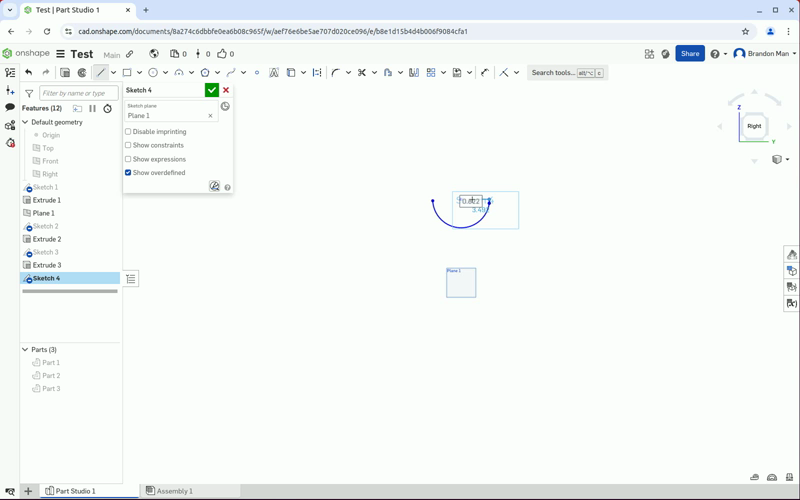
key(esc)
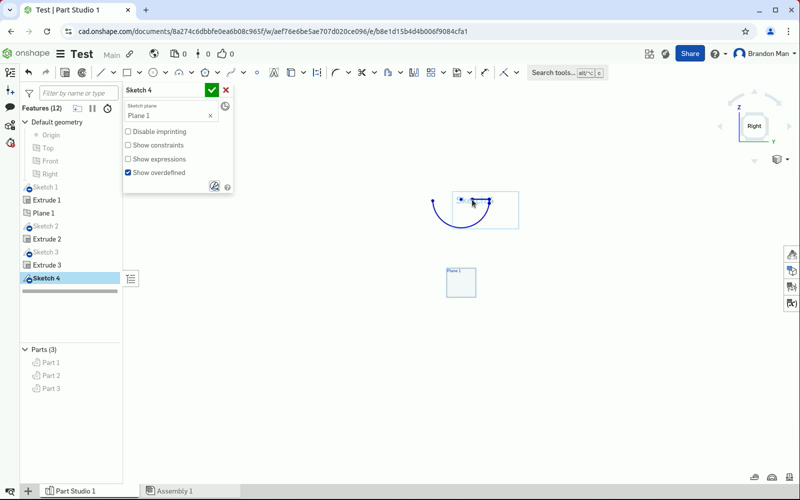
key(a)
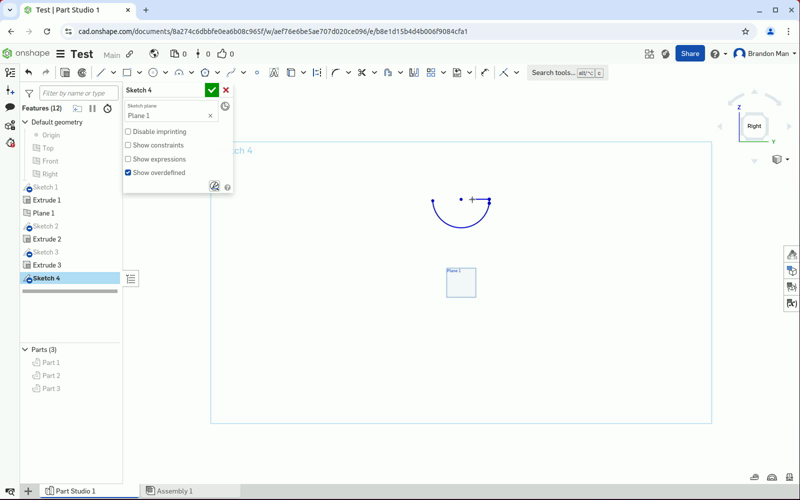
mouse_move(472, 199)
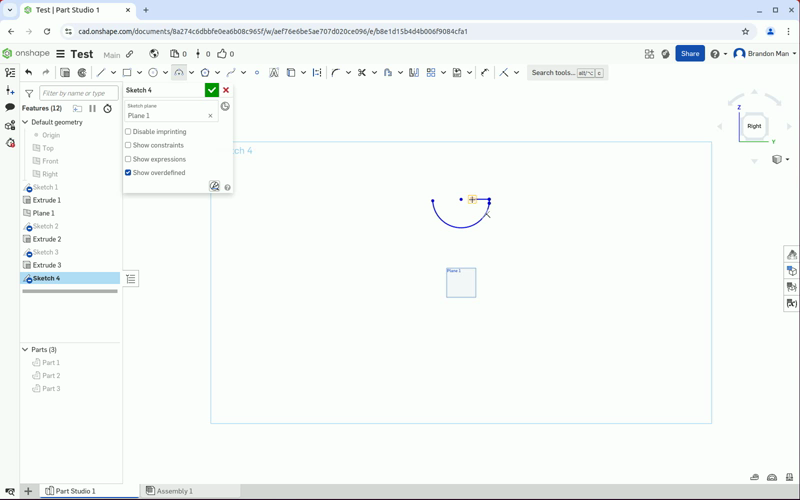
click(472, 199)
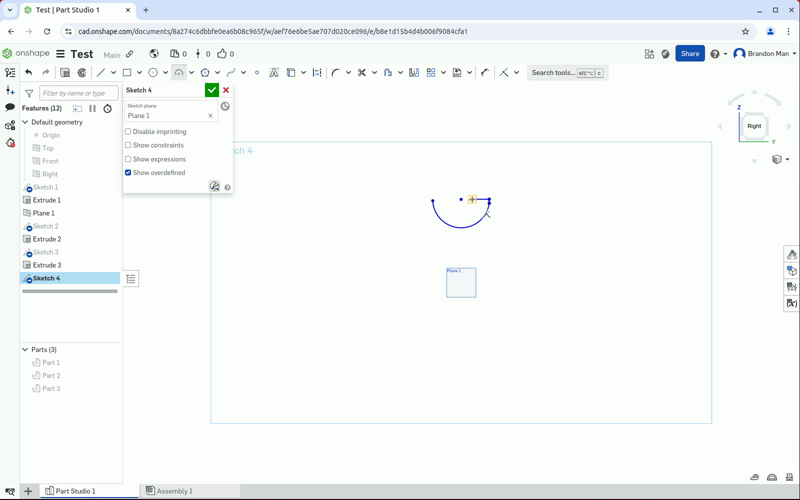
key_down(shift)
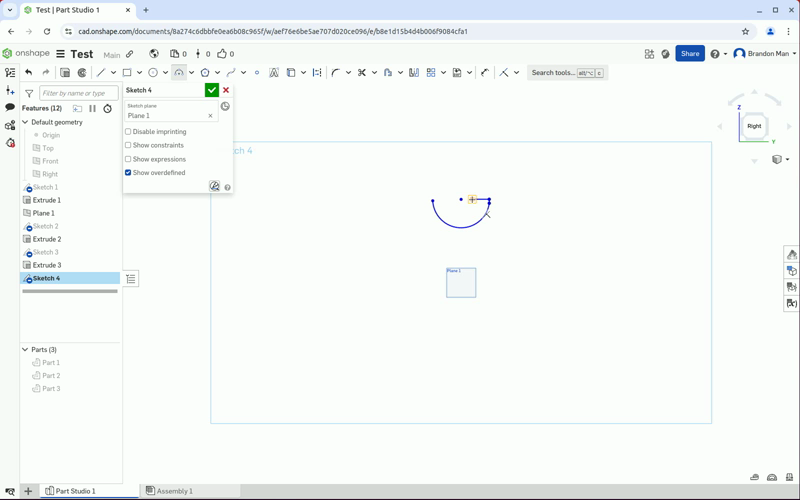
mouse_move(450, 199)
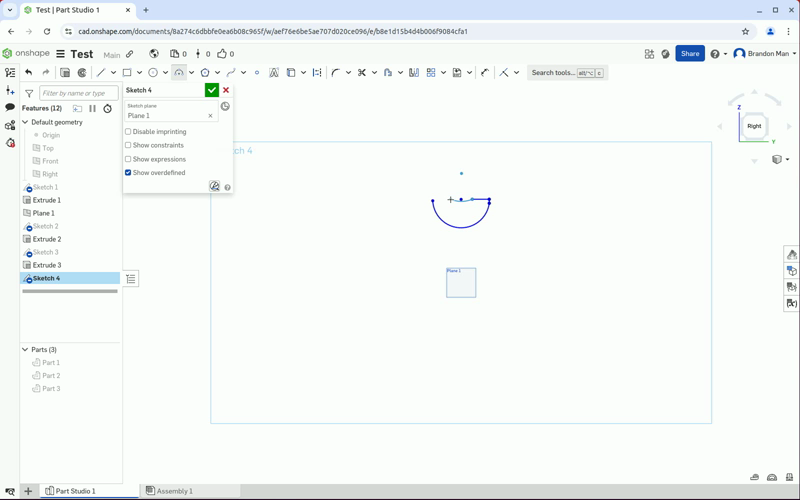
click(450, 199)
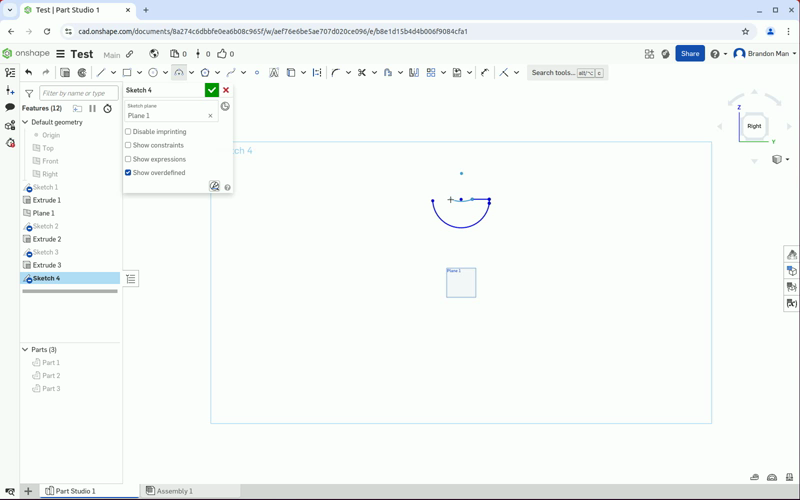
mouse_move(461, 209)
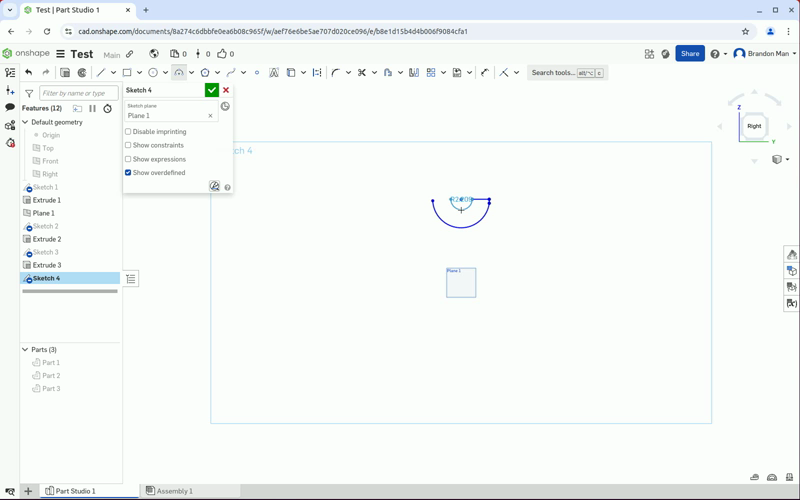
click(461, 209)
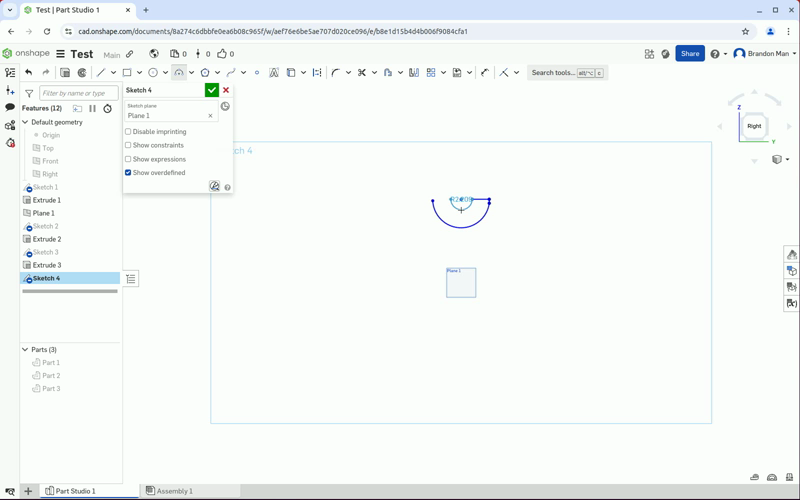
key_up(shift)
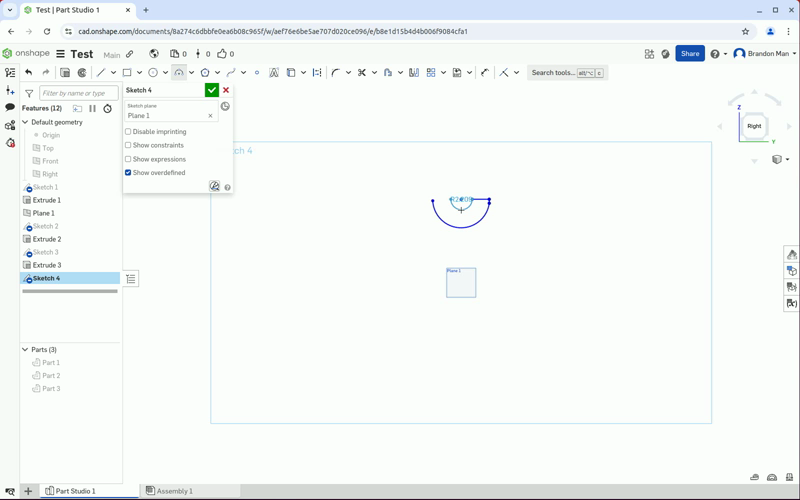
key(esc)
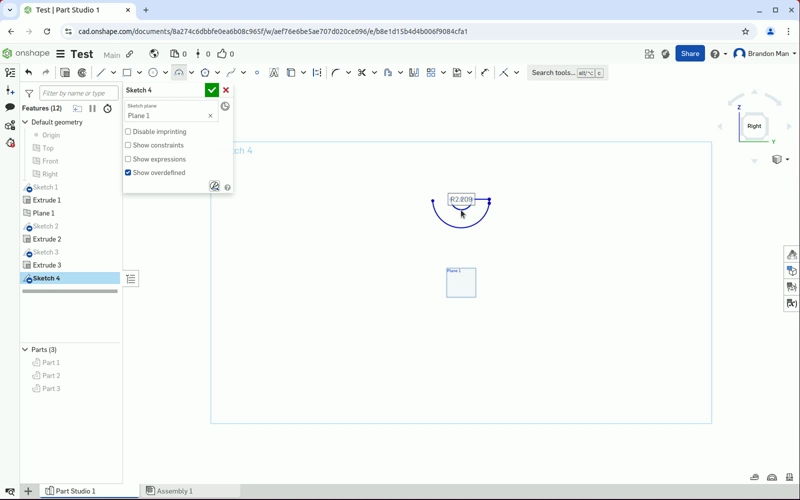
key(l)
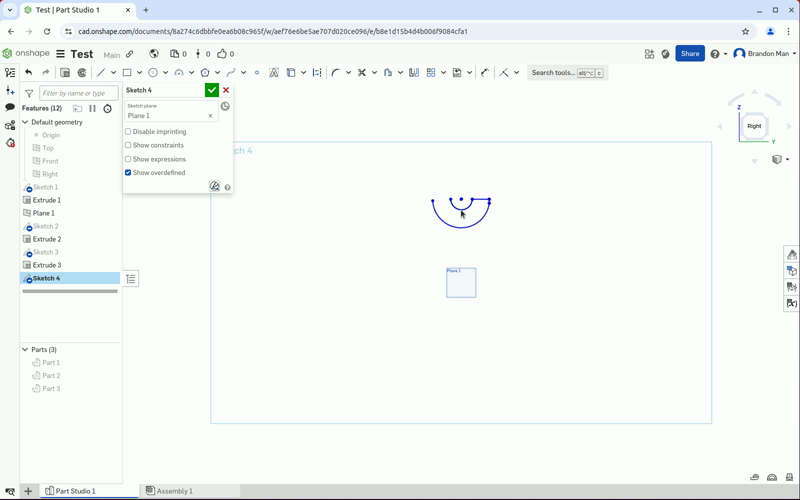
mouse_move(450, 199)
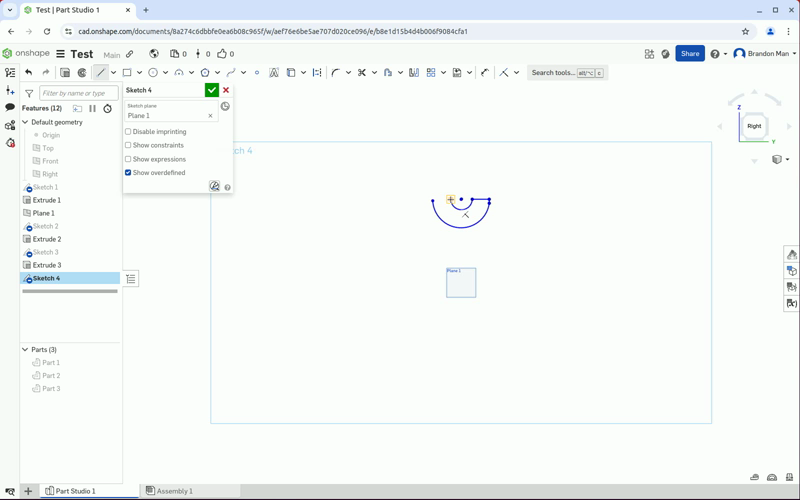
click(450, 199)
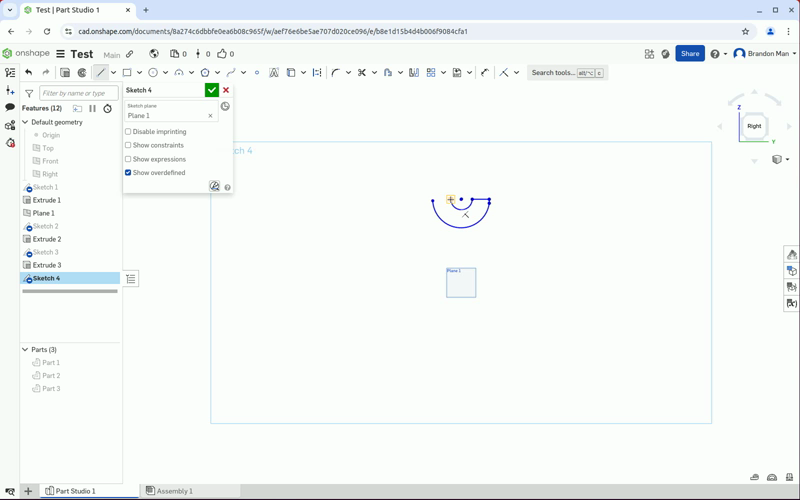
key_down(shift)
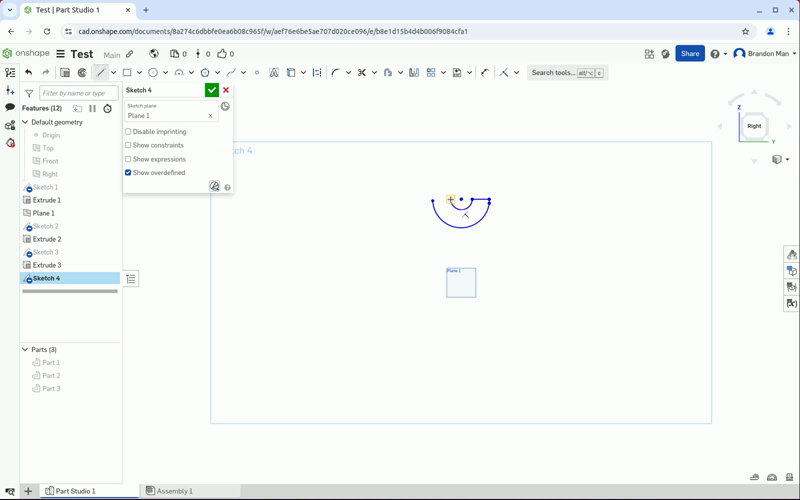
mouse_move(480, 199)
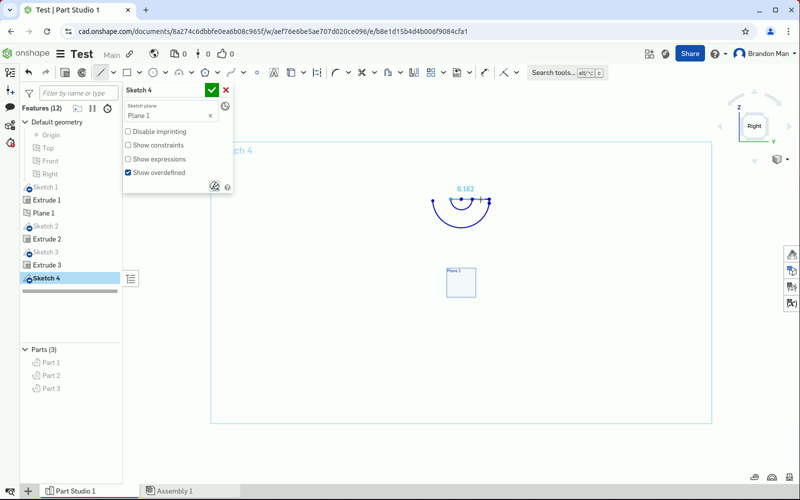
mouse_move(432, 199)
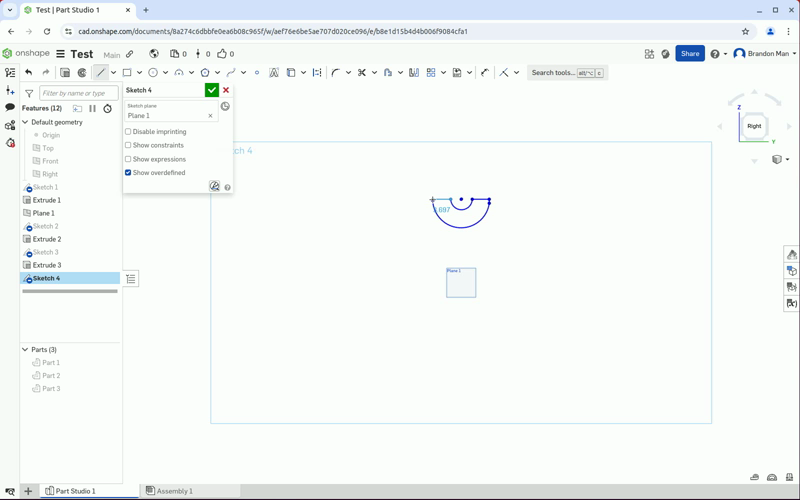
scroll(6)
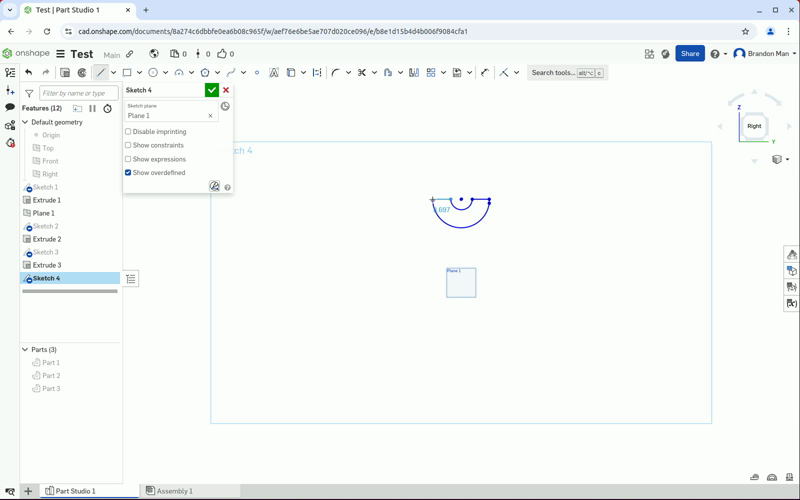
scroll(6)
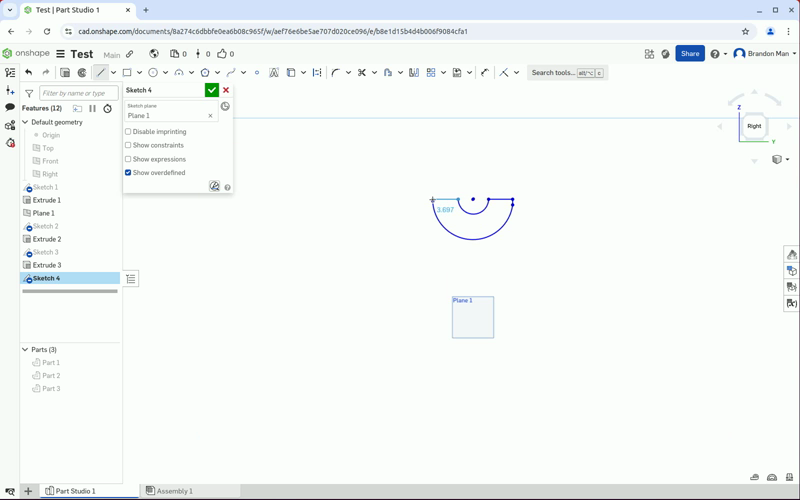
scroll(6)
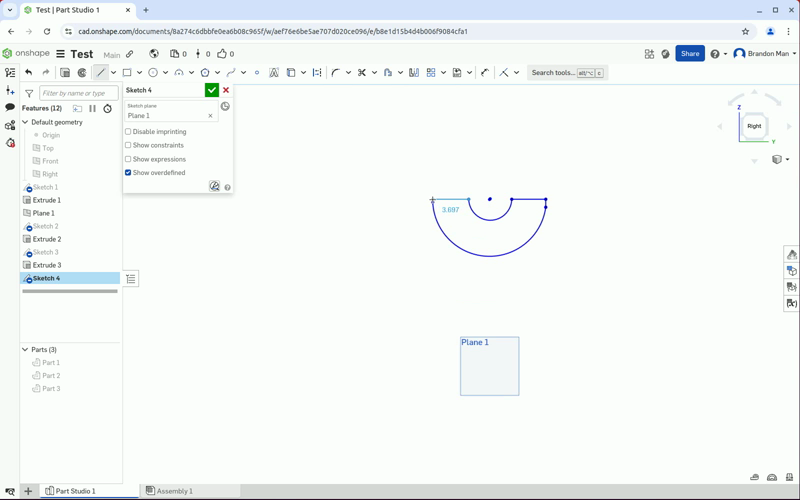
scroll(6)
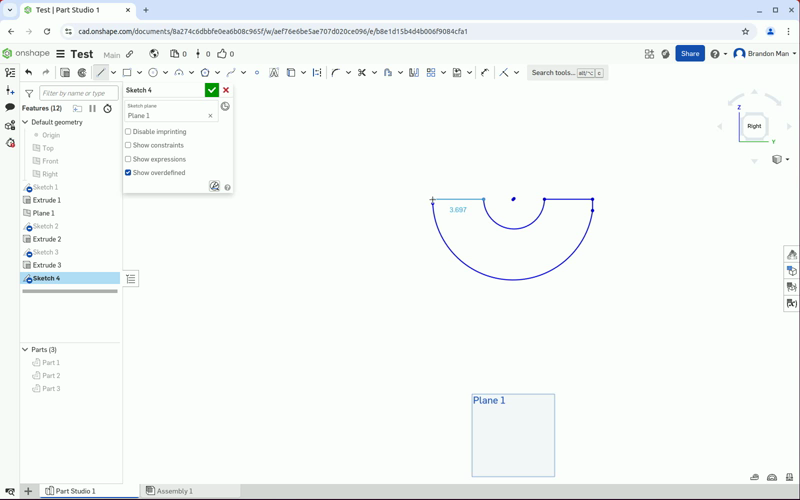
scroll(6)
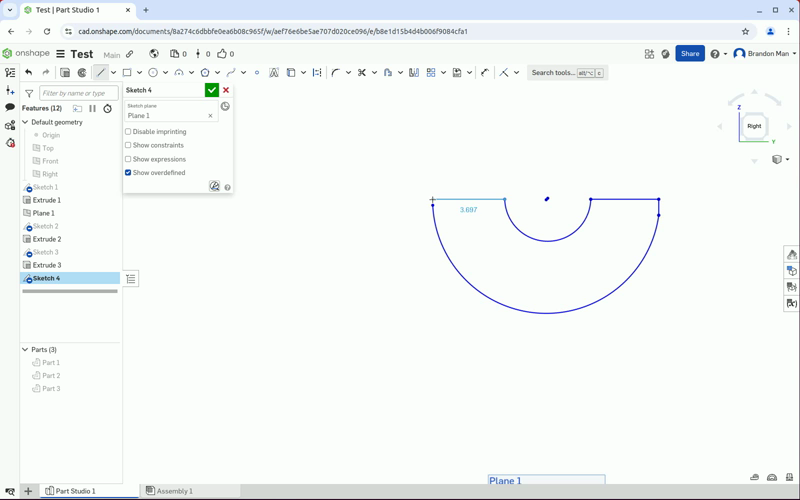
scroll(6)
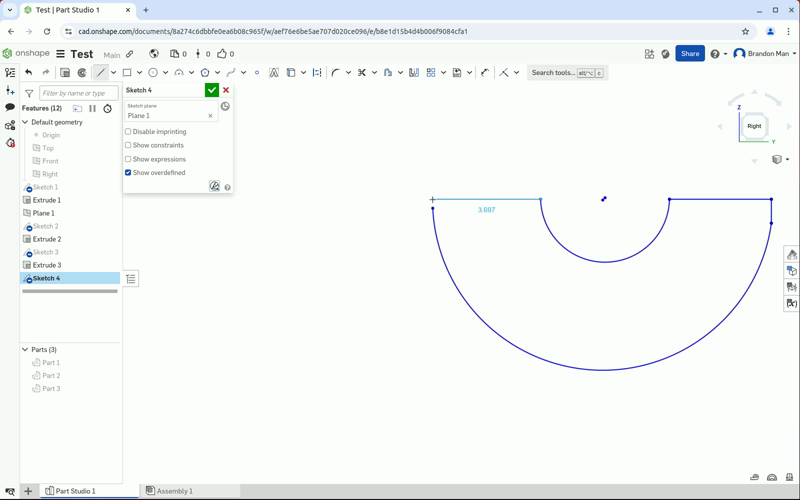
scroll(6)
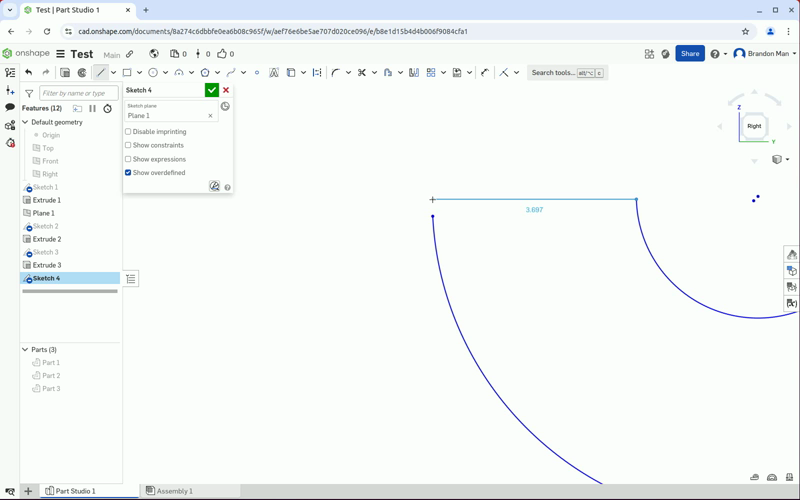
click(432, 199)
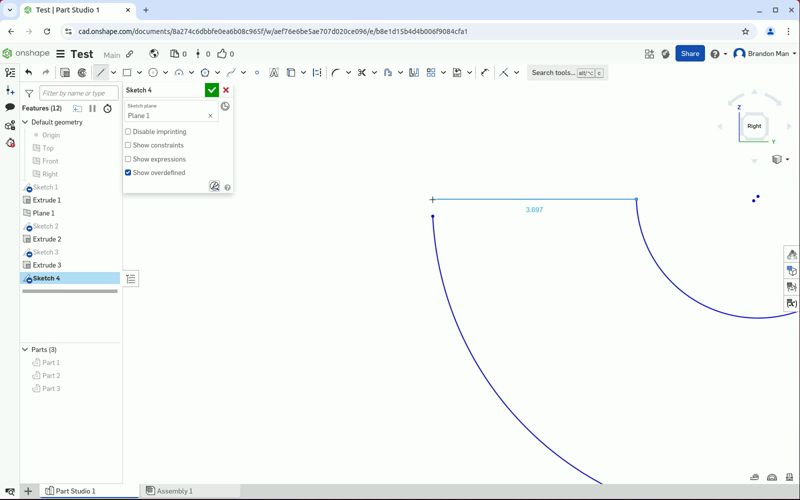
scroll(-6)
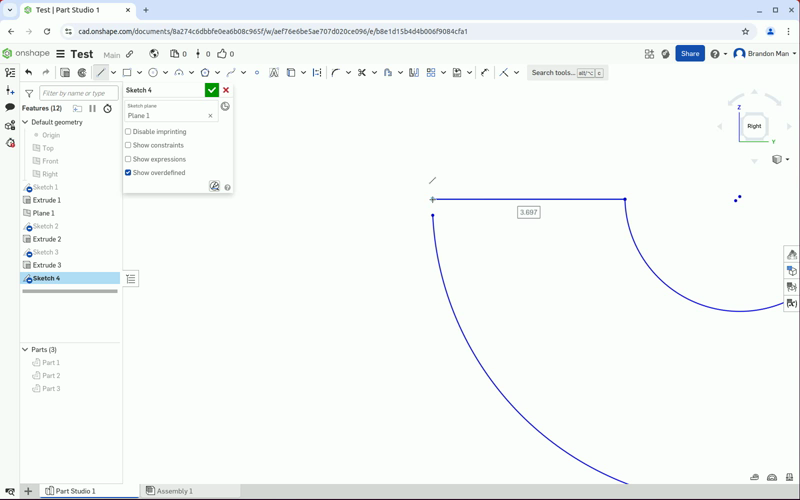
scroll(-6)
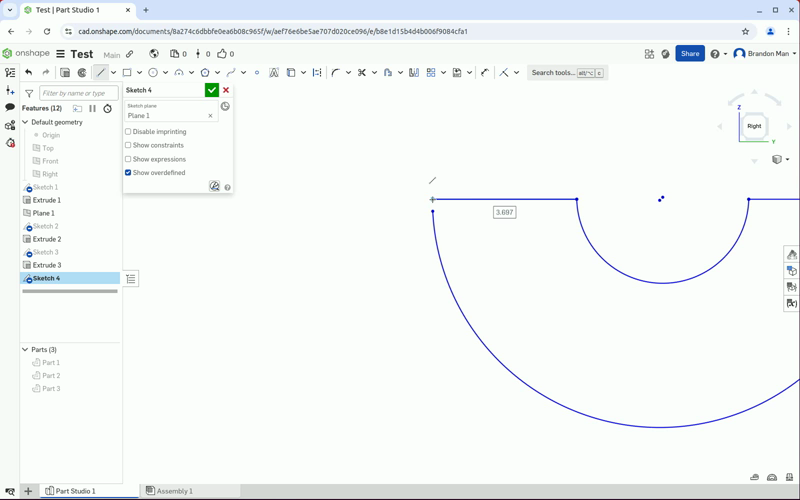
scroll(-6)
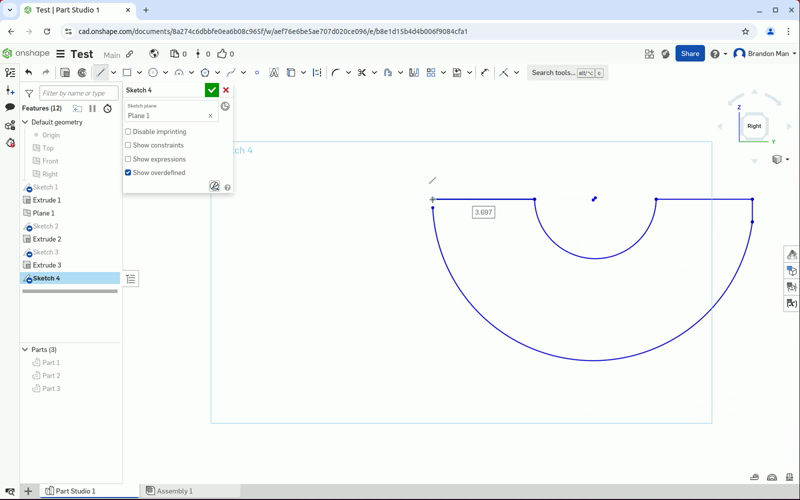
scroll(-6)
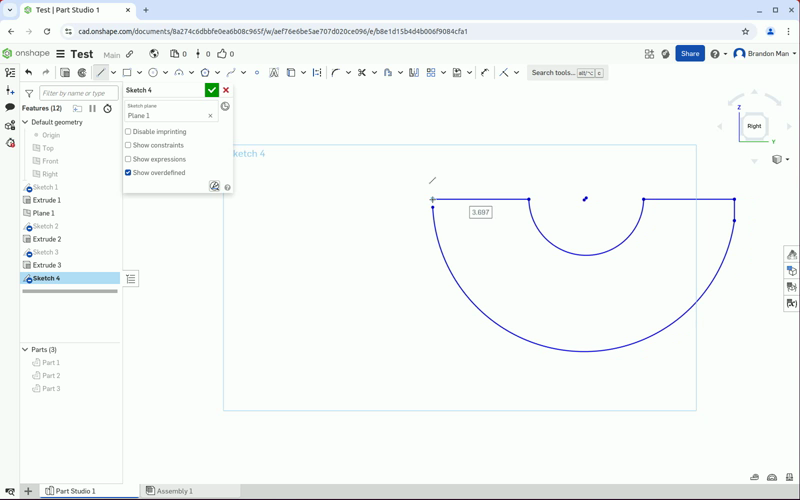
scroll(-6)
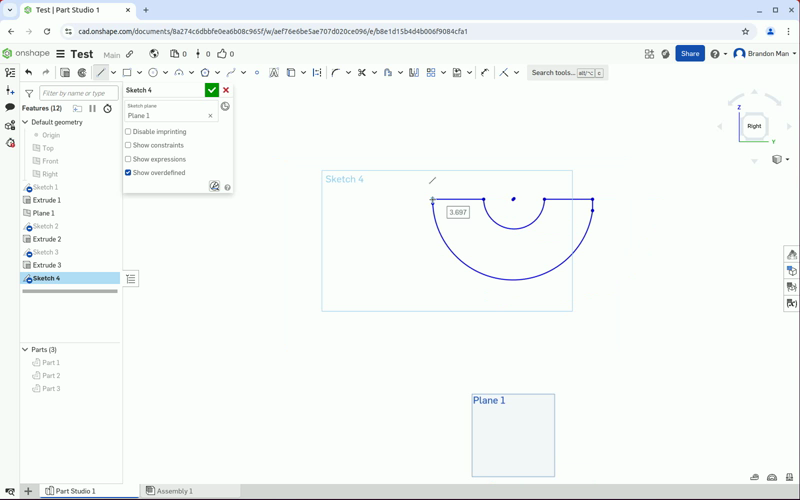
scroll(-6)
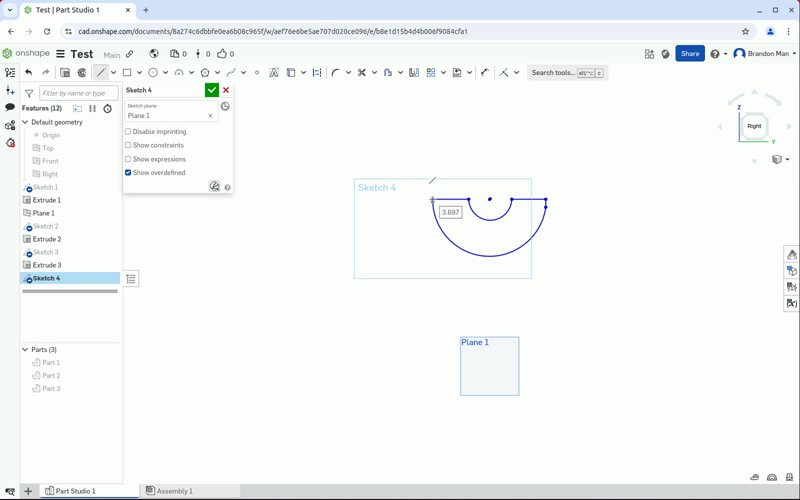
scroll(-6)
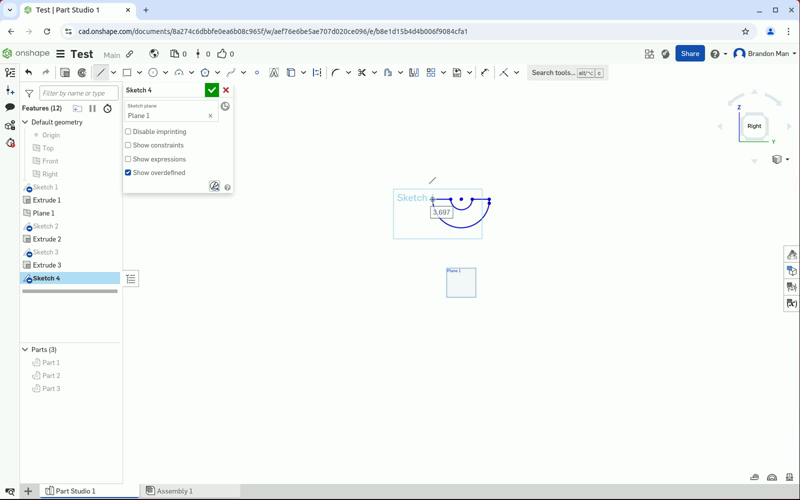
key_up(shift)
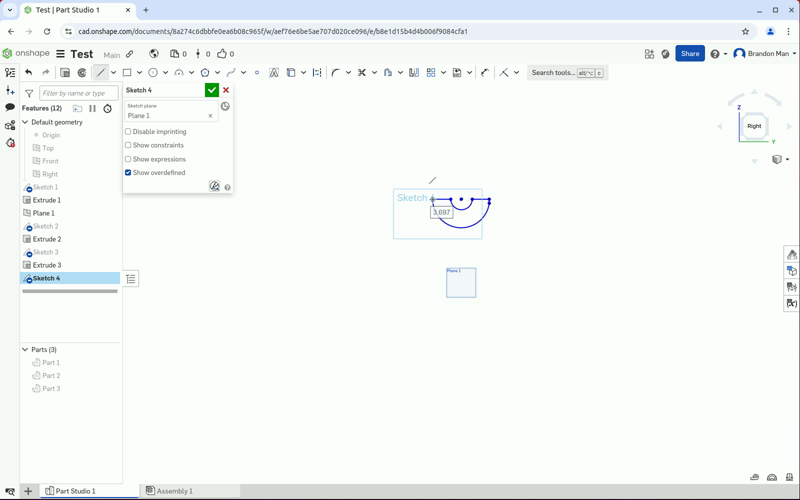
mouse_move(462, 199)
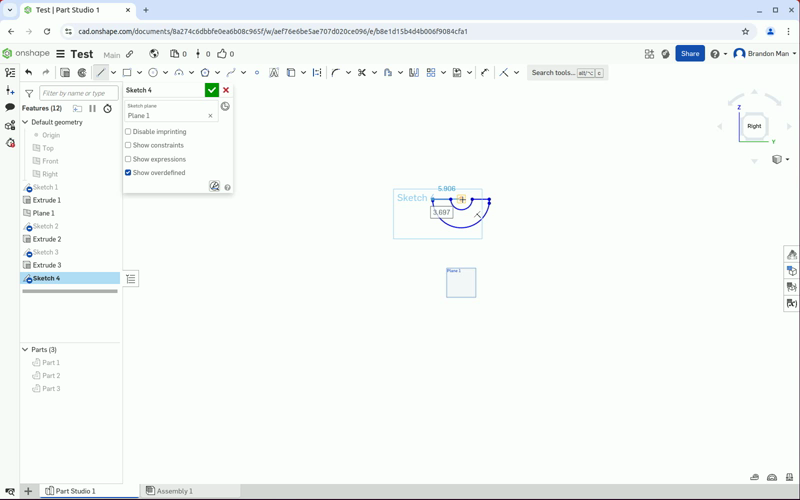
key_down(shift)
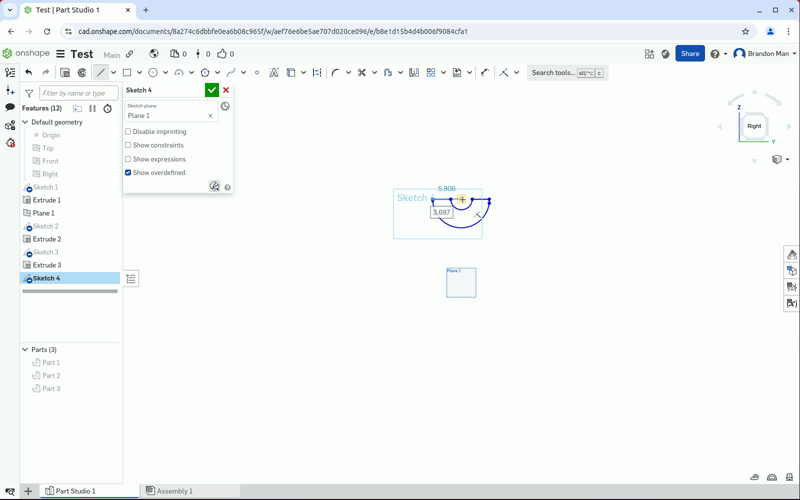
mouse_move(432, 200)
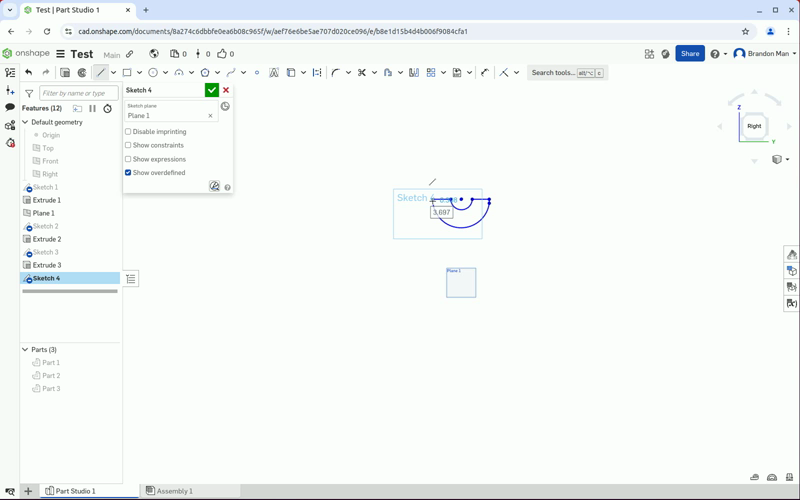
scroll(6)
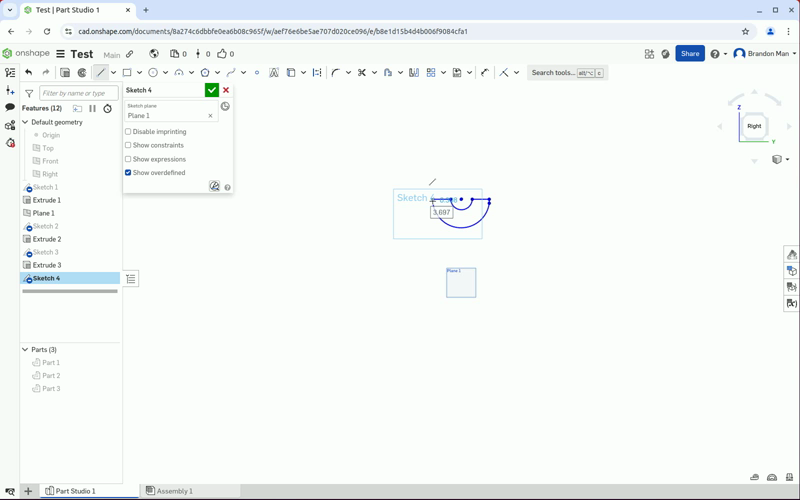
scroll(6)
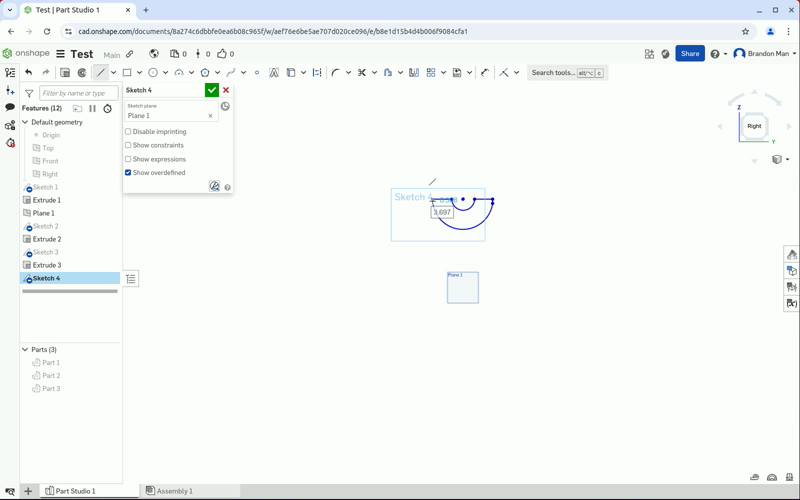
scroll(6)
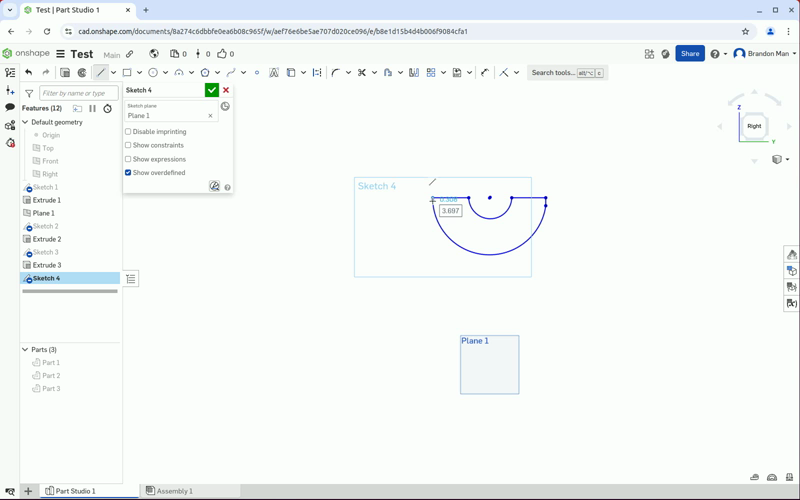
scroll(6)
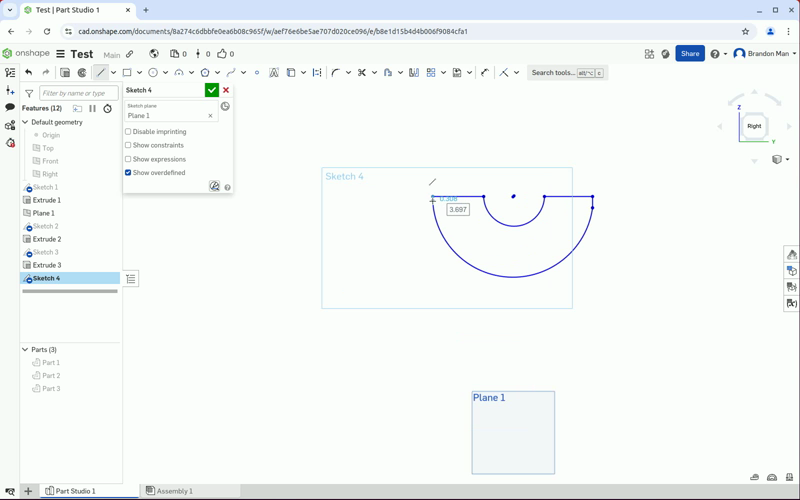
scroll(6)
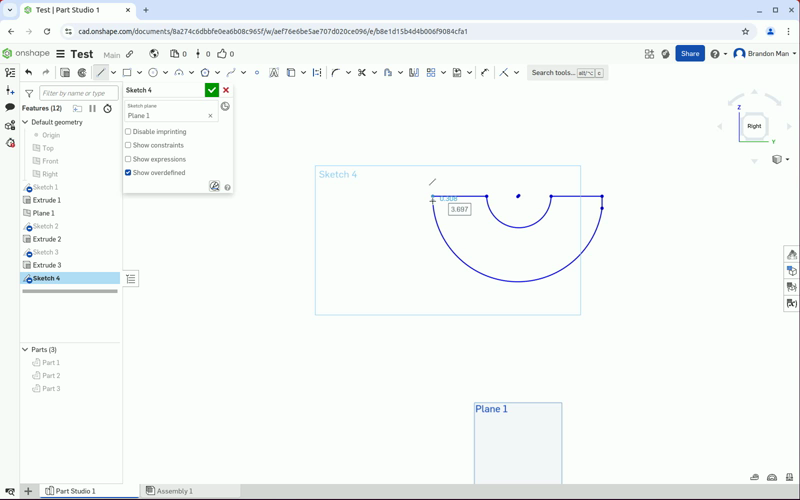
scroll(6)
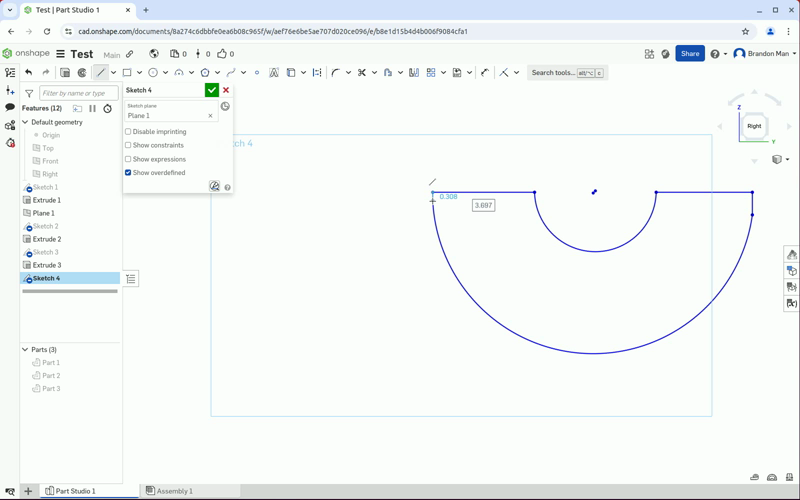
scroll(6)
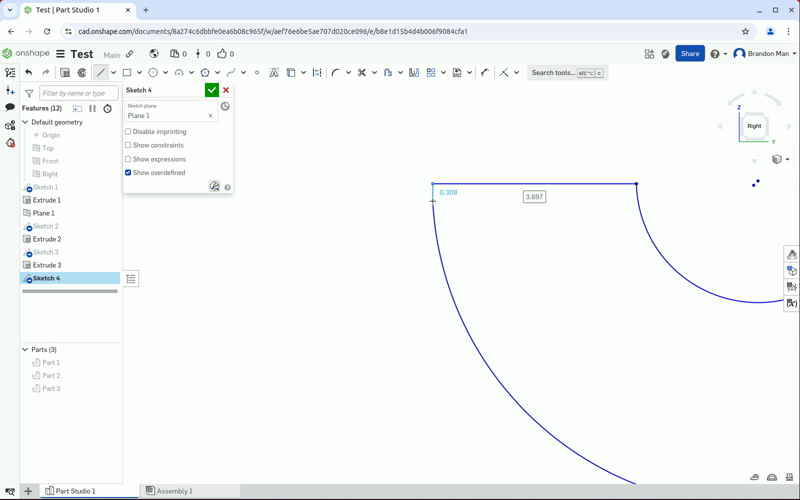
key_up(shift)
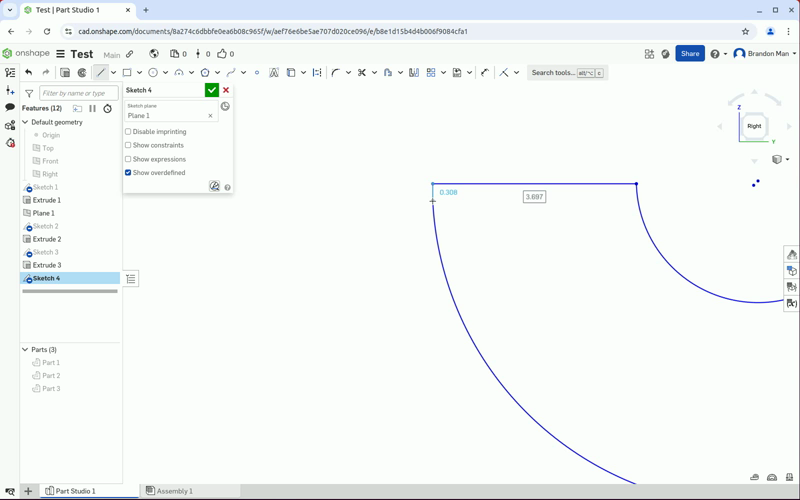
click(432, 200)
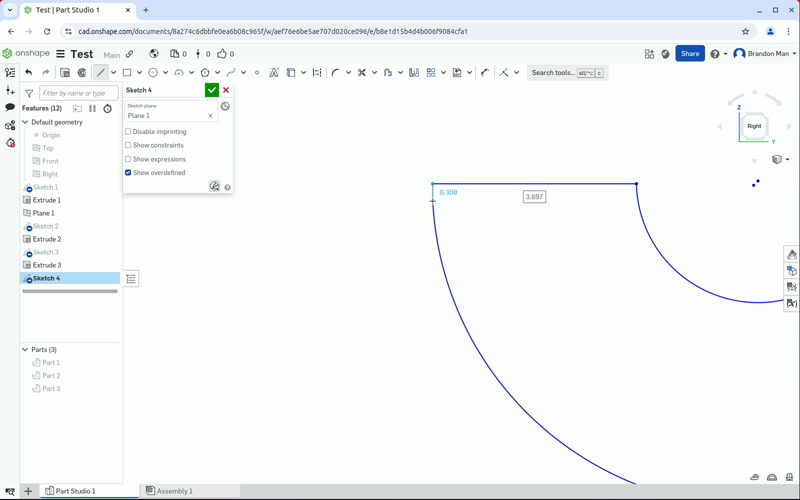
scroll(-6)
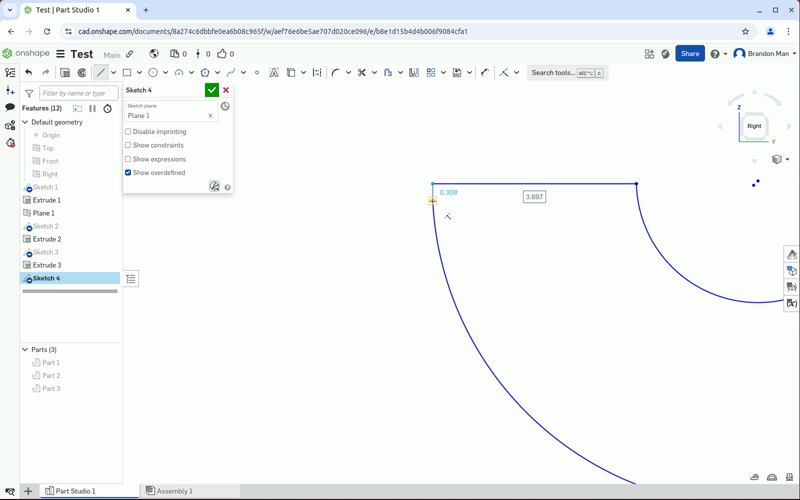
scroll(-6)
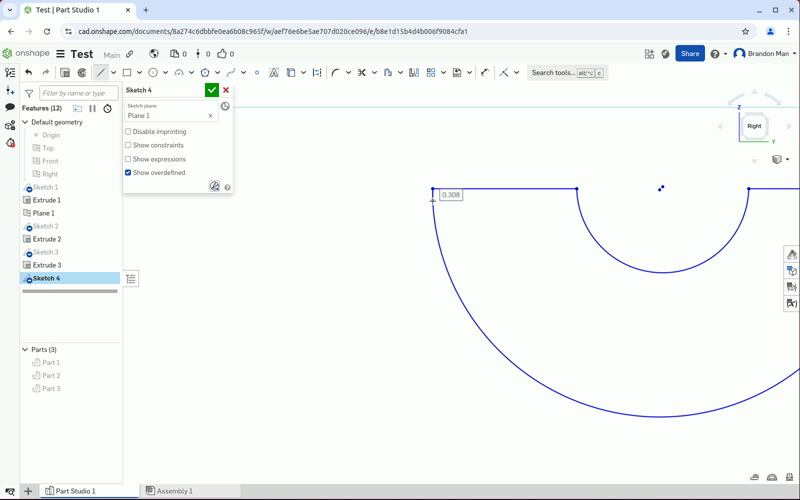
scroll(-6)
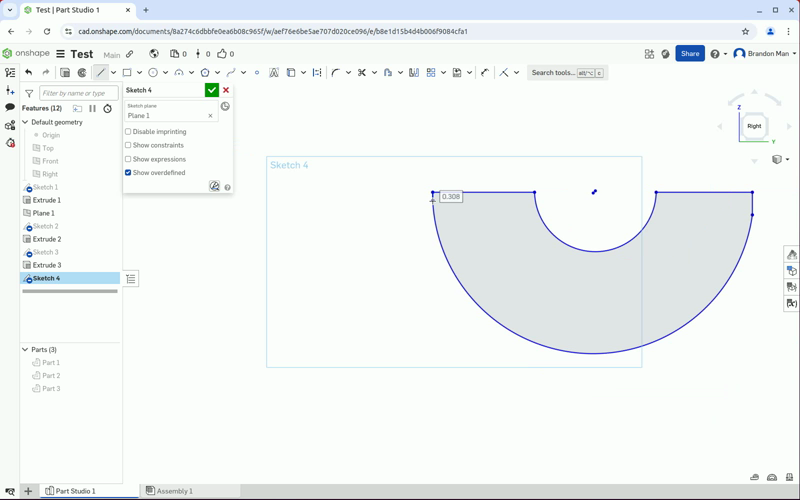
scroll(-6)
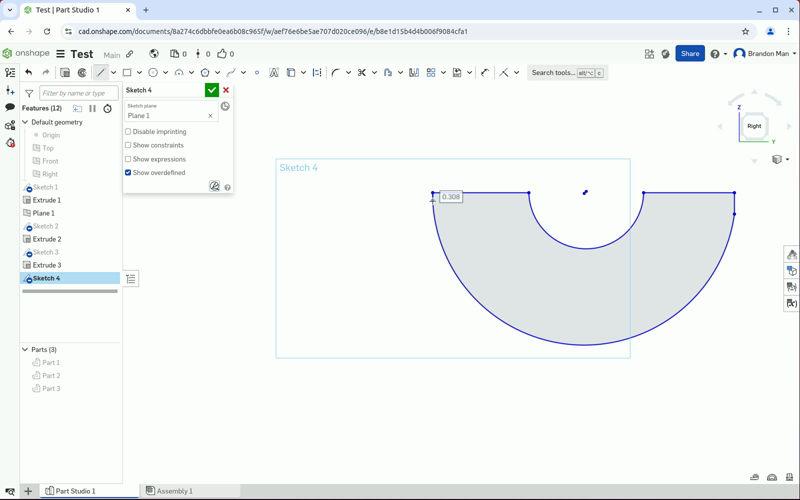
scroll(-6)
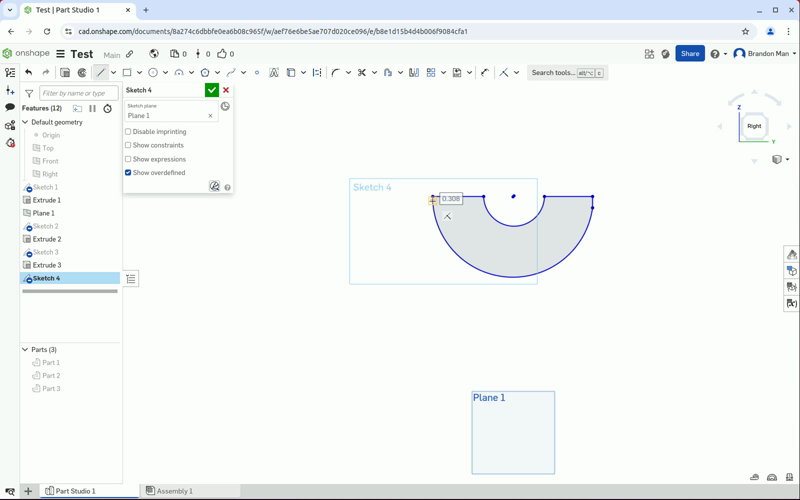
scroll(-6)
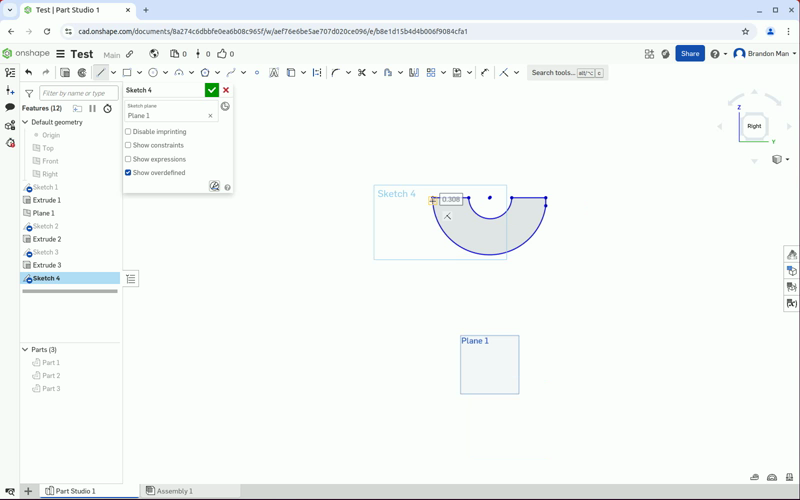
scroll(-6)
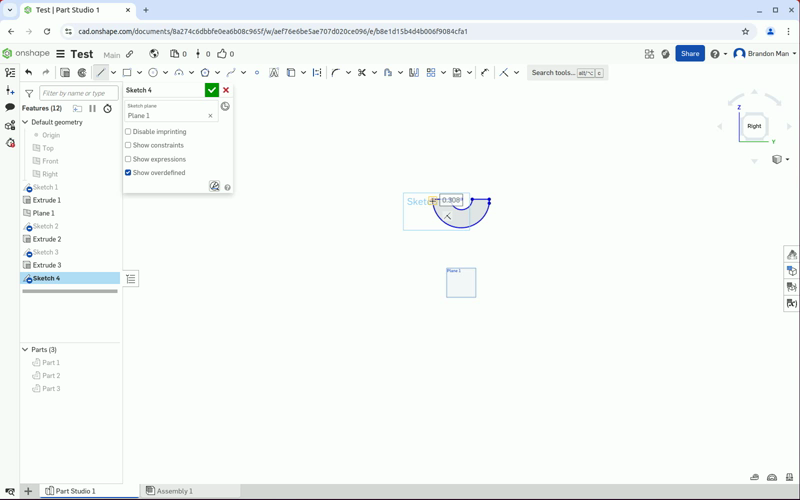
key(esc)
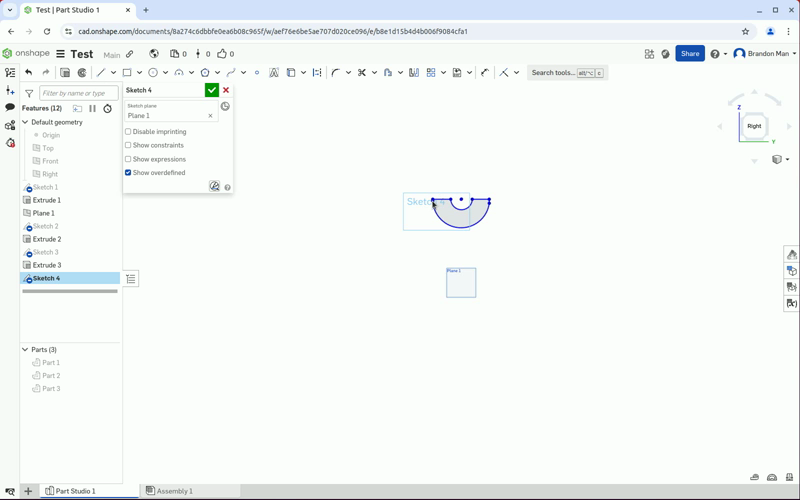
mouse_move(475, 221)
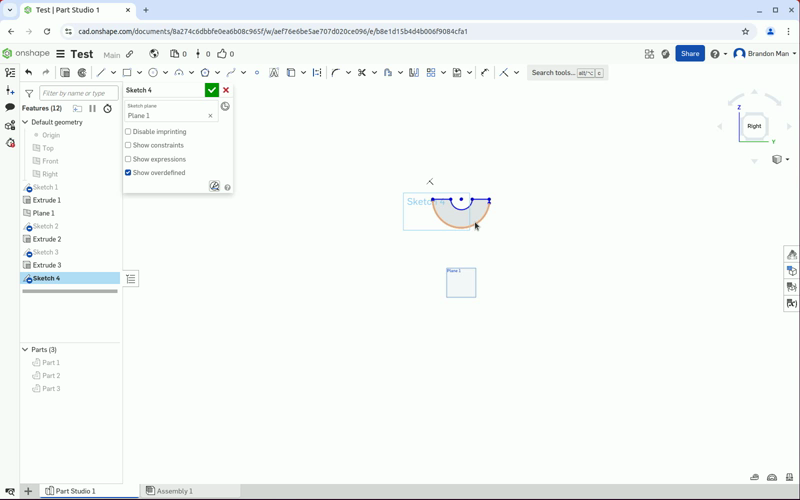
scroll(6)
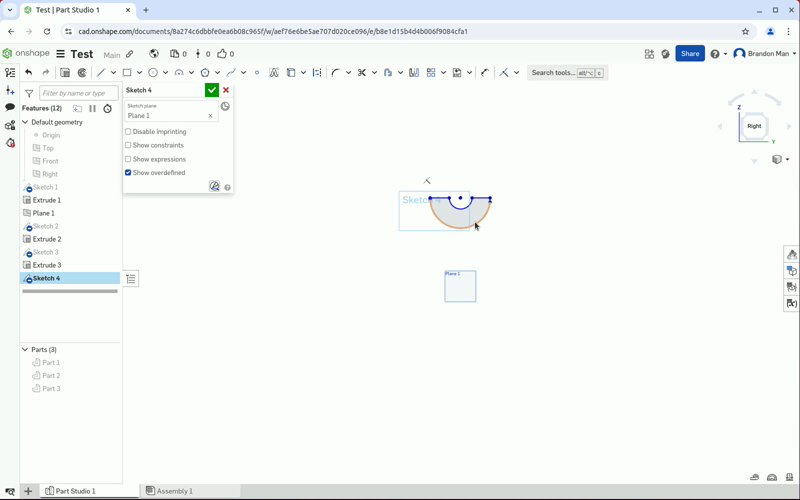
scroll(6)
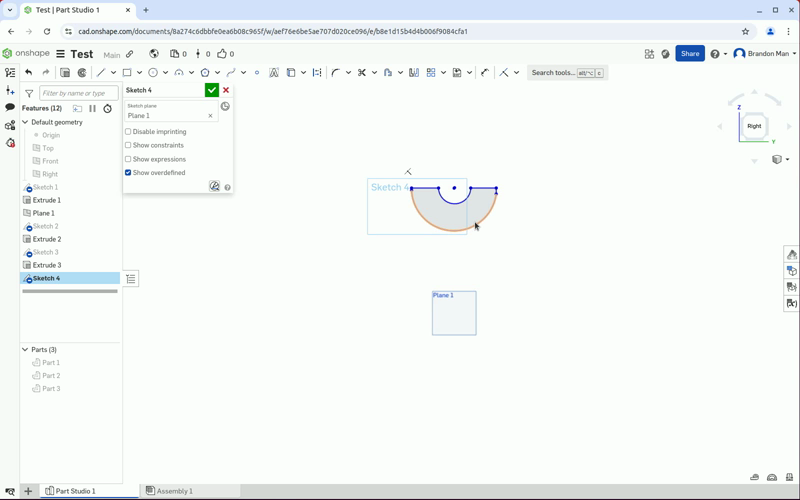
scroll(6)
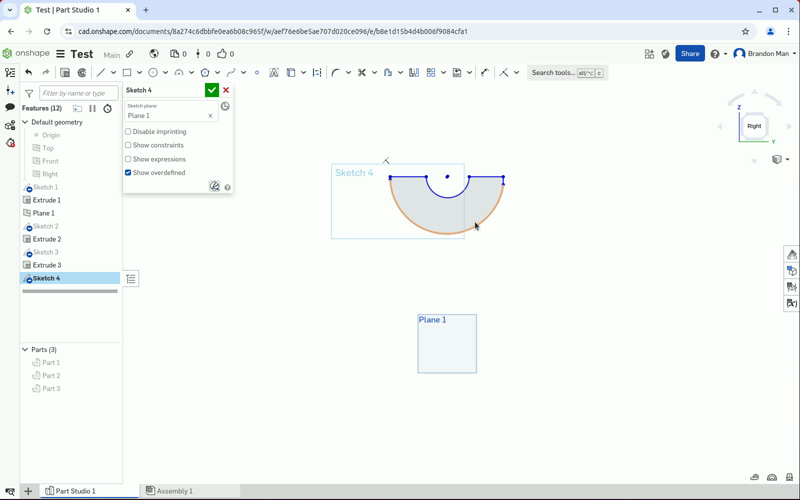
scroll(6)
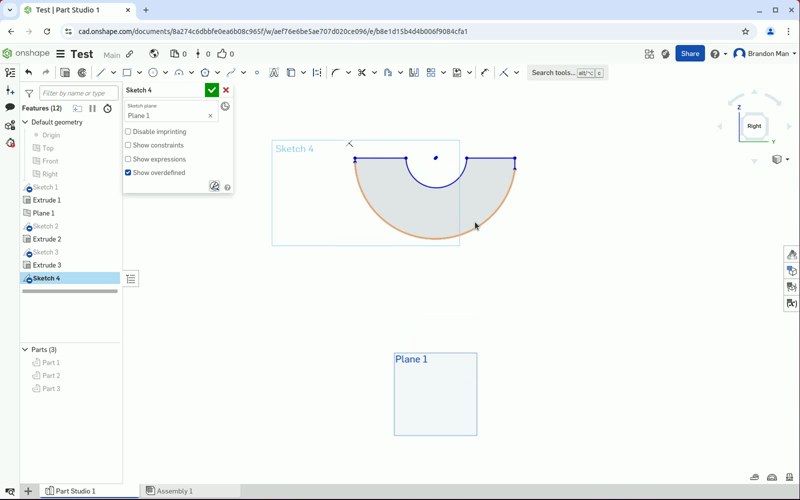
scroll(6)
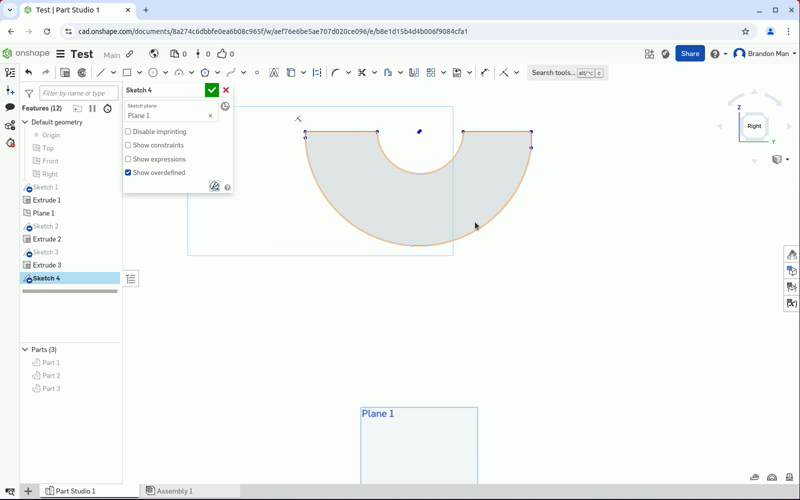
scroll(6)
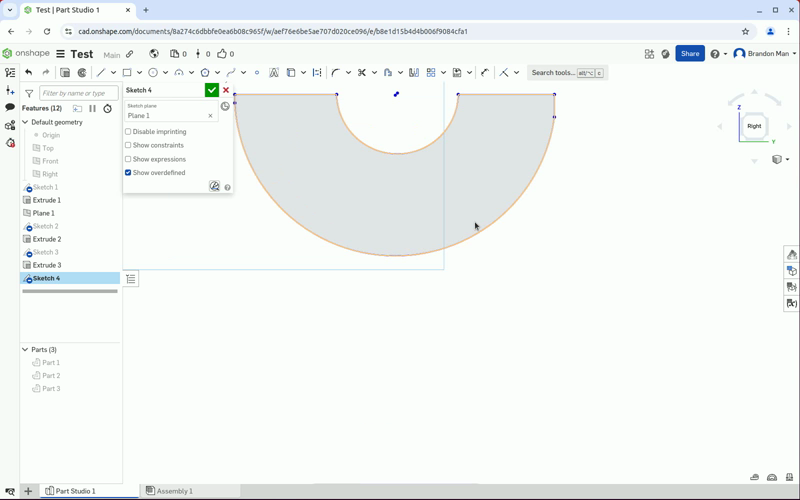
scroll(6)
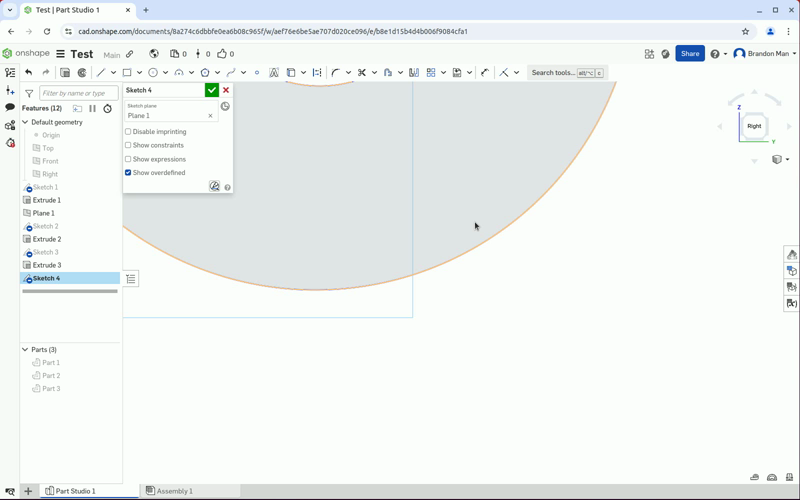
click(475, 221)
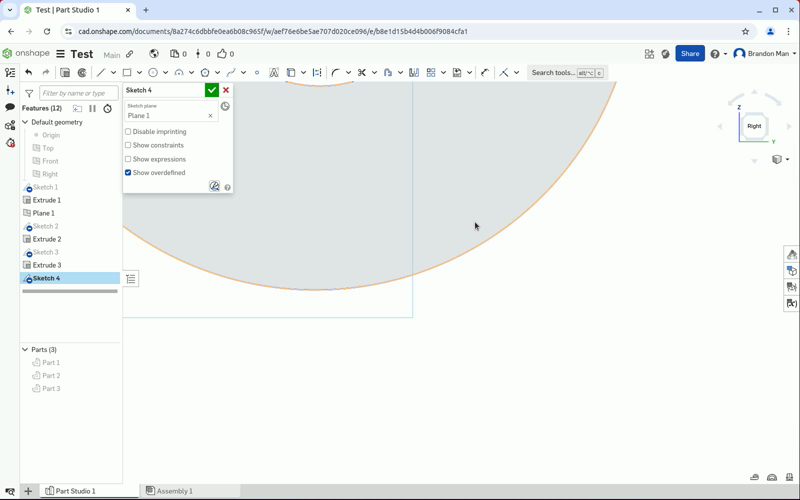
scroll(-6)
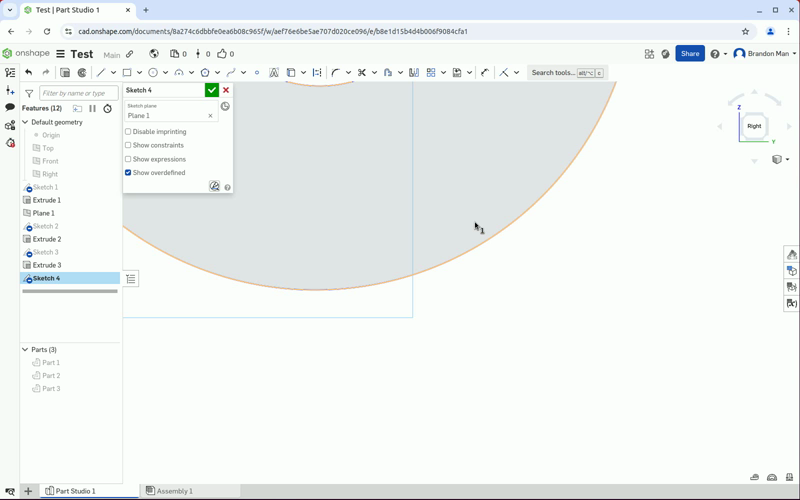
scroll(-6)
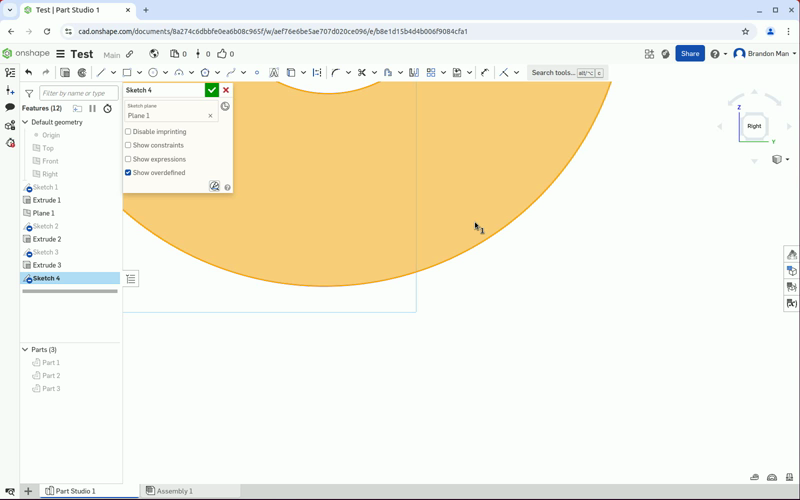
scroll(-6)
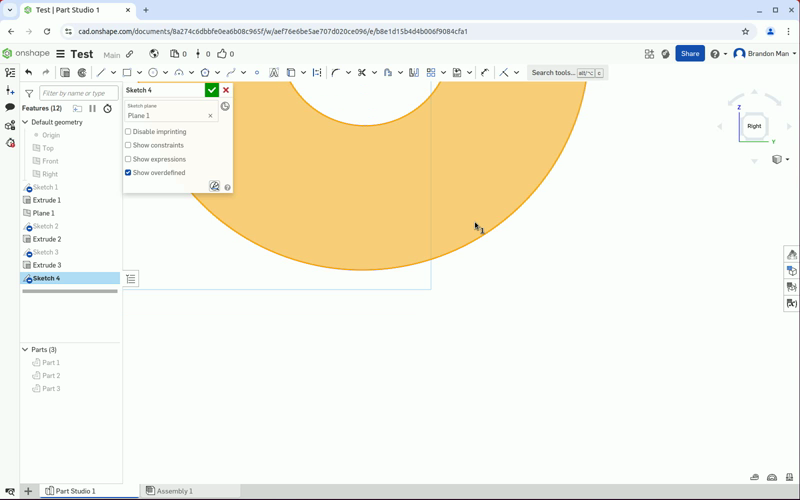
scroll(-6)
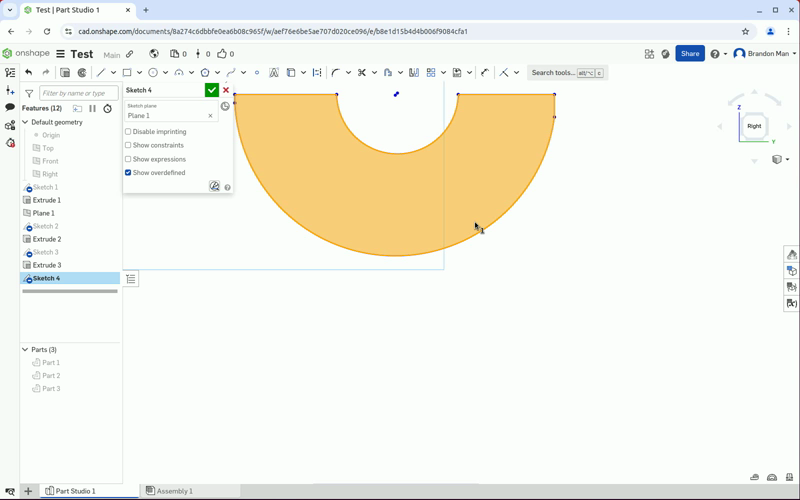
scroll(-6)
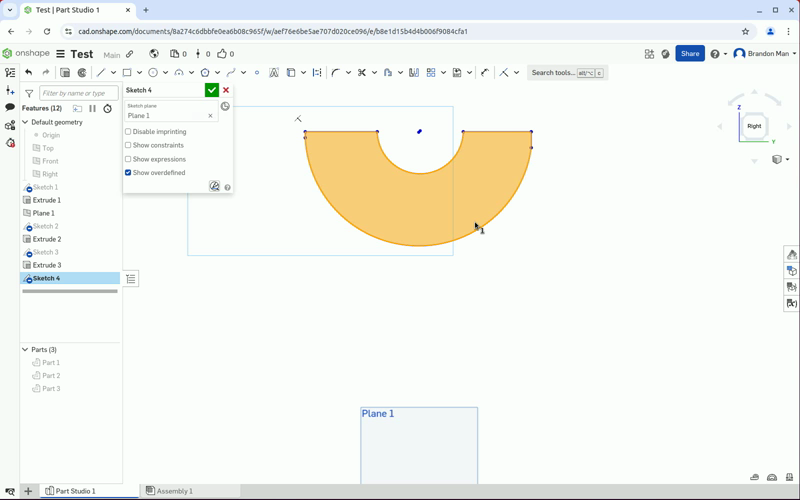
scroll(-6)
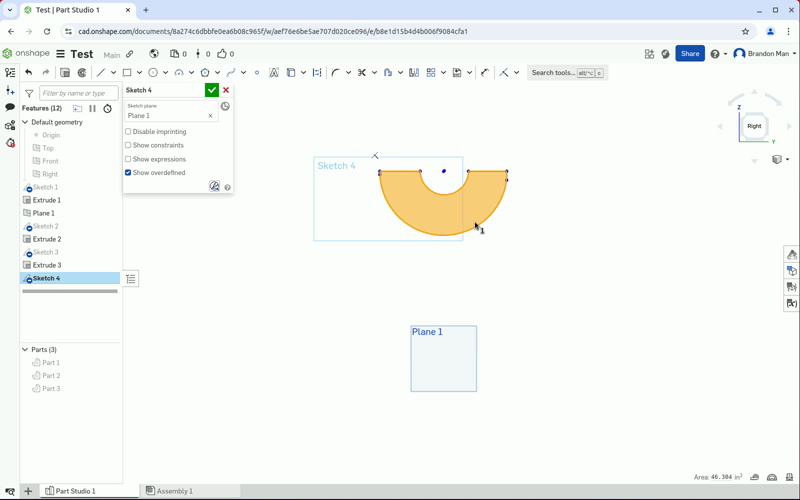
scroll(-6)
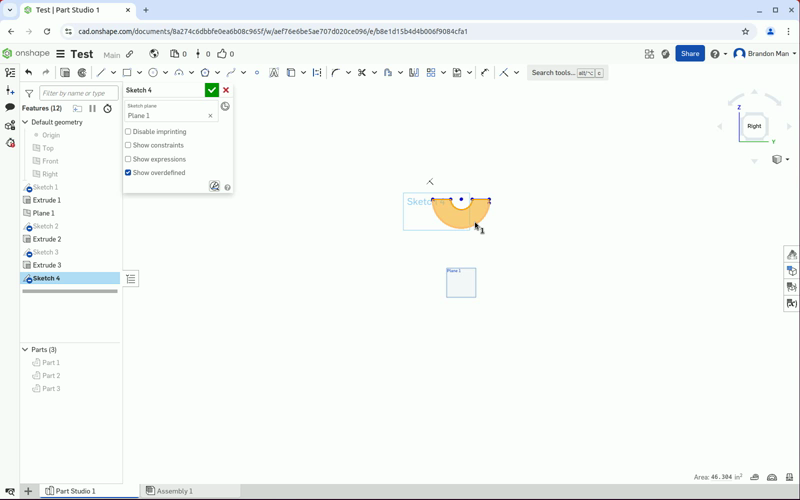
mouse_move(73, 352)
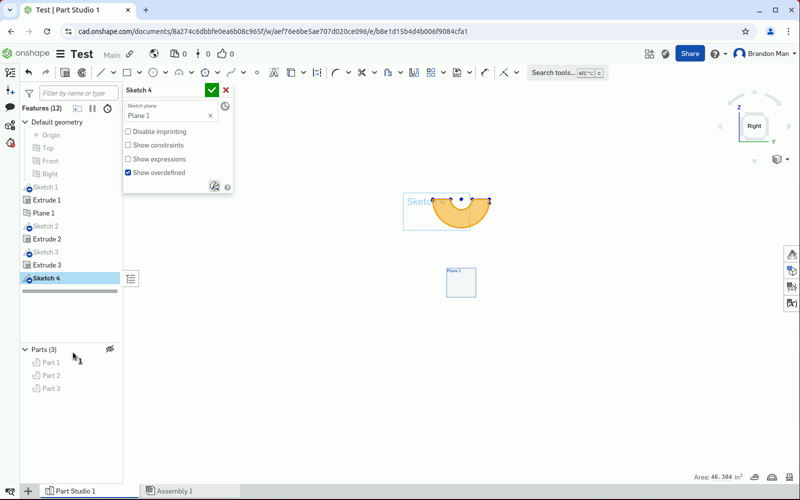
key(shift+y)
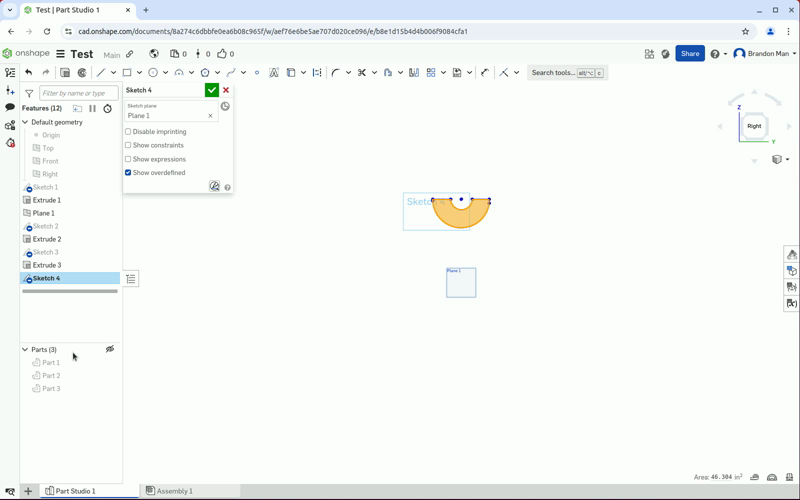
key(shift+e)
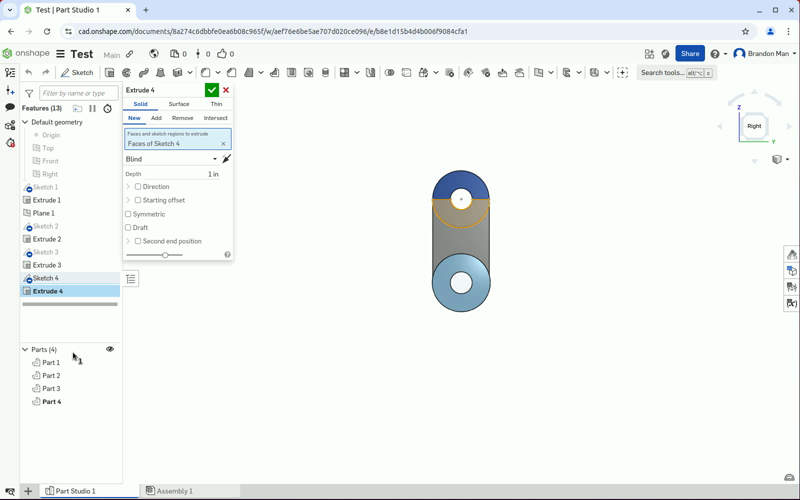
mouse_move(143, 106)
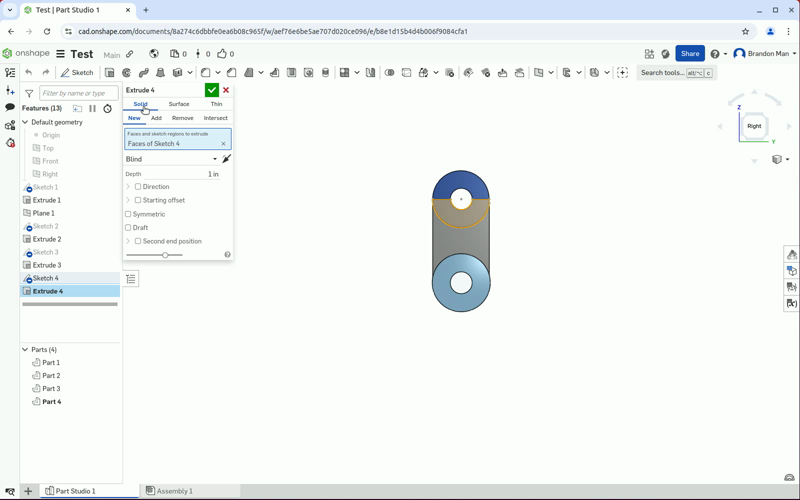
click(143, 106)
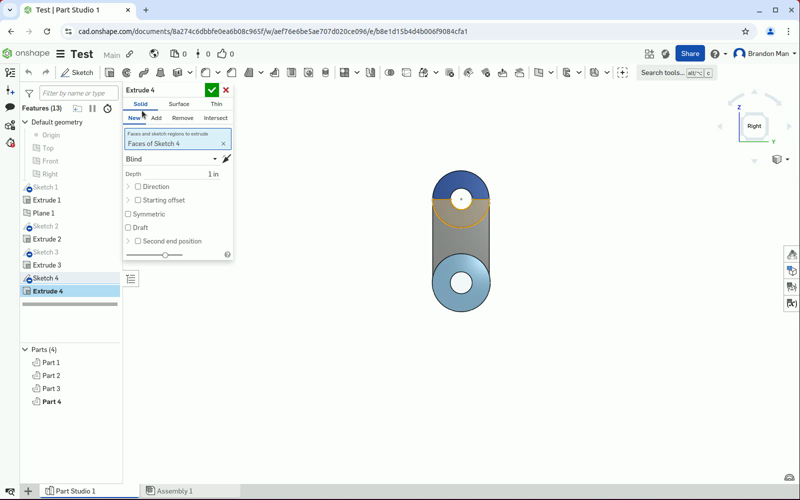
mouse_move(137, 120)
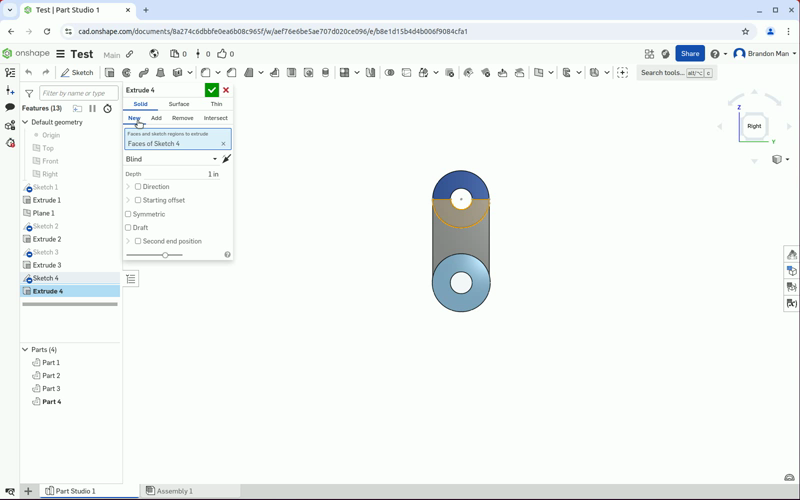
click(137, 120)
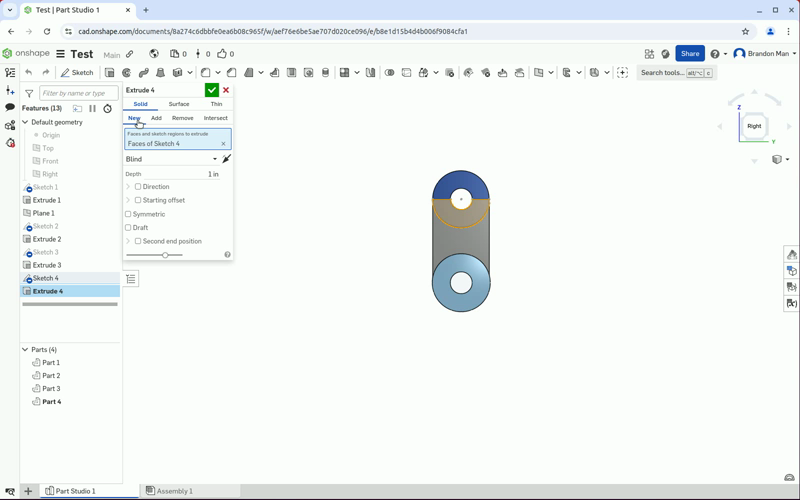
key(tab, 4)
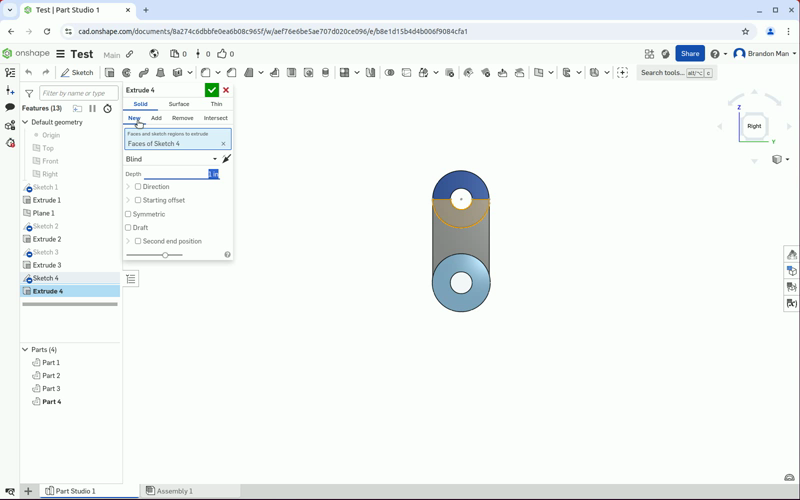
text(-5.777)
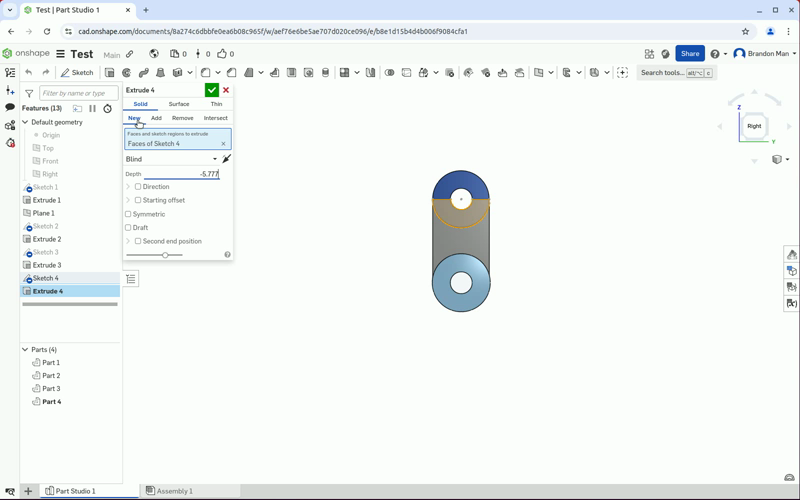
key(enter)
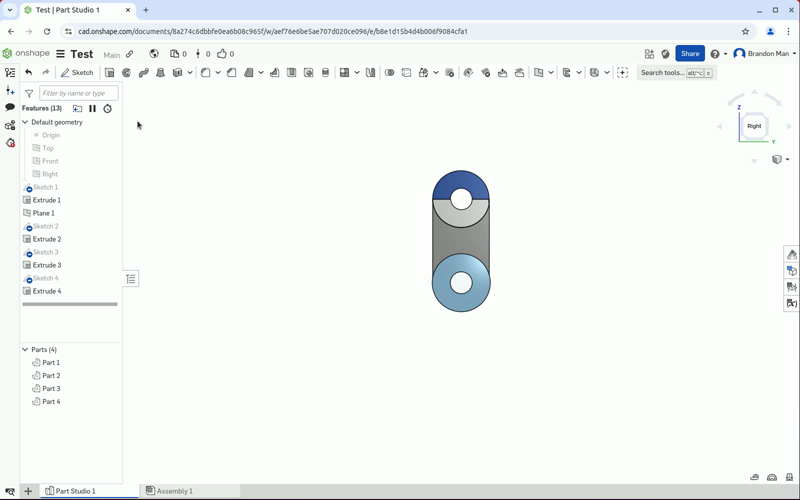
key(shift+h)
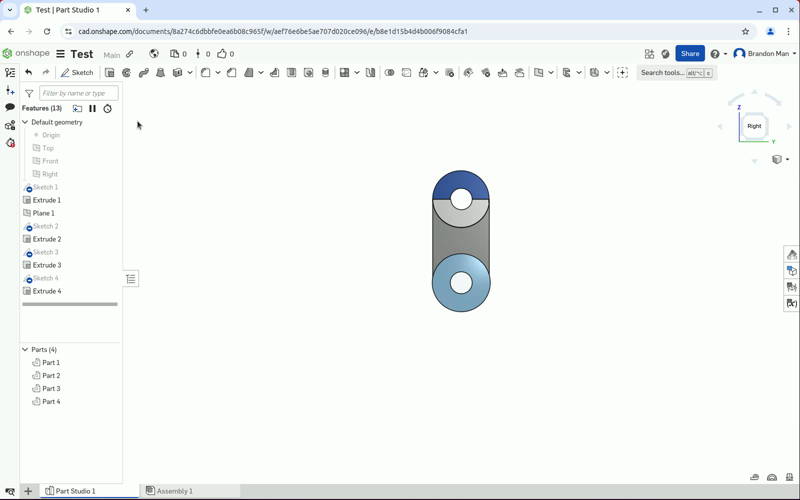
key(shift+h)
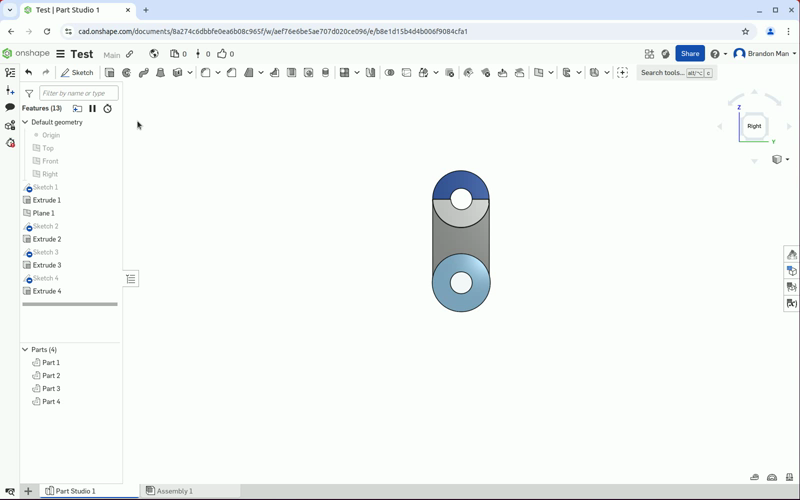
mouse_move(73, 189)
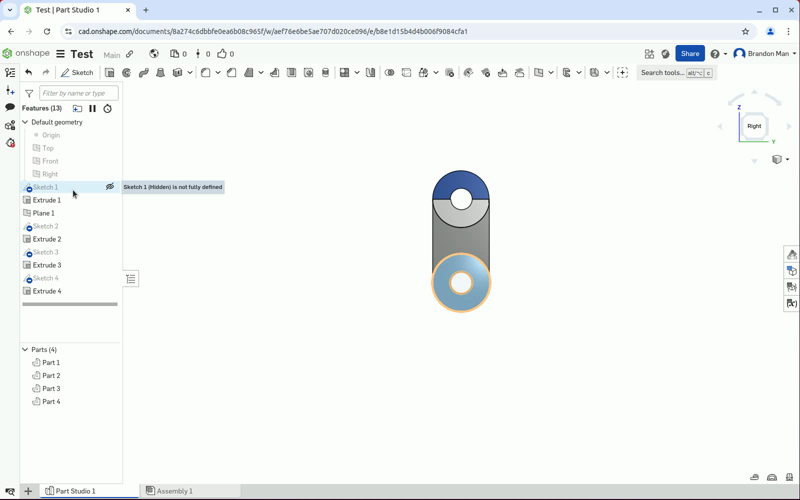
click(73, 189)
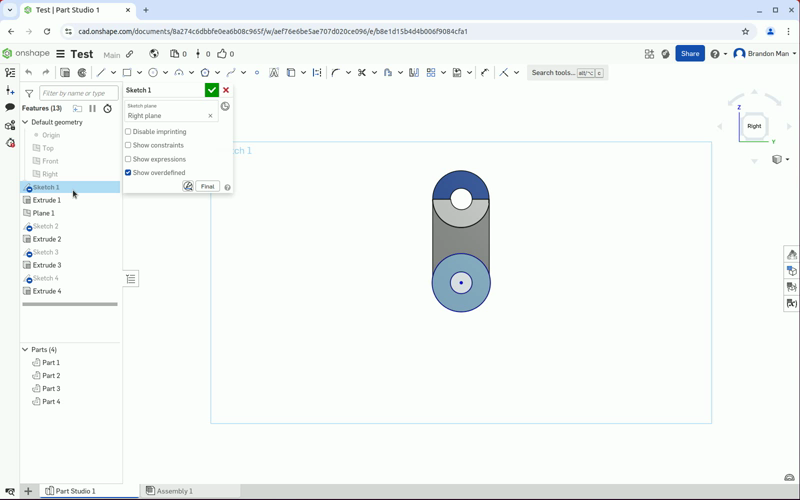
mouse_move(229, 92)
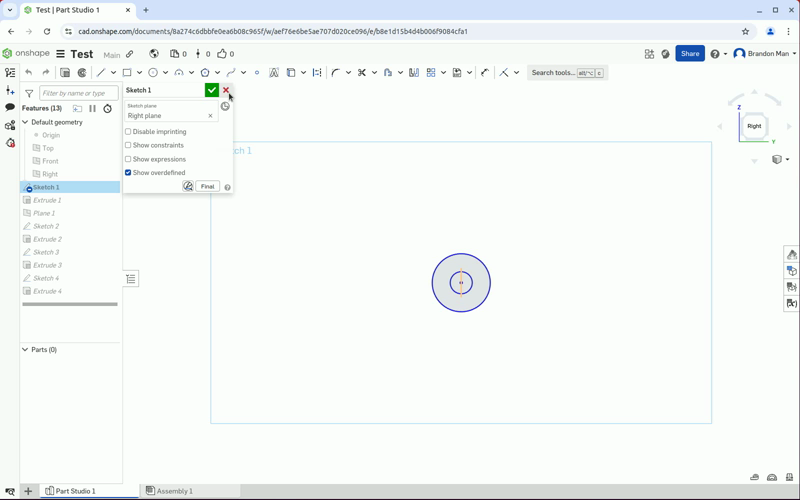
click(229, 92)
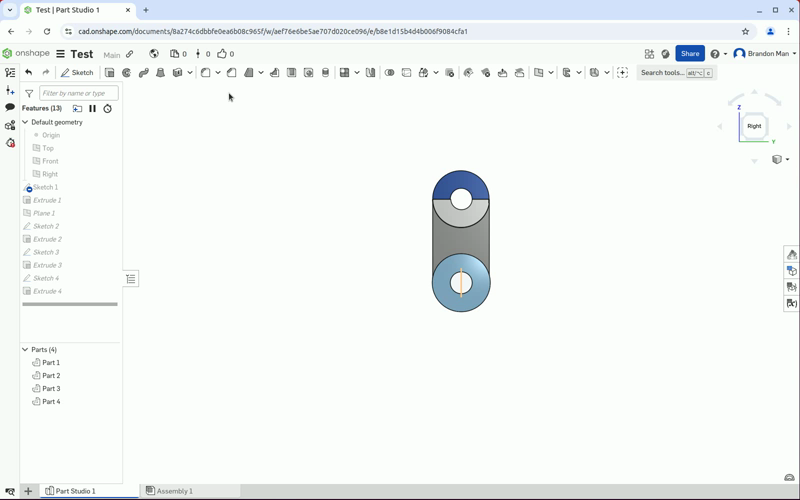
mouse_move(541, 75)
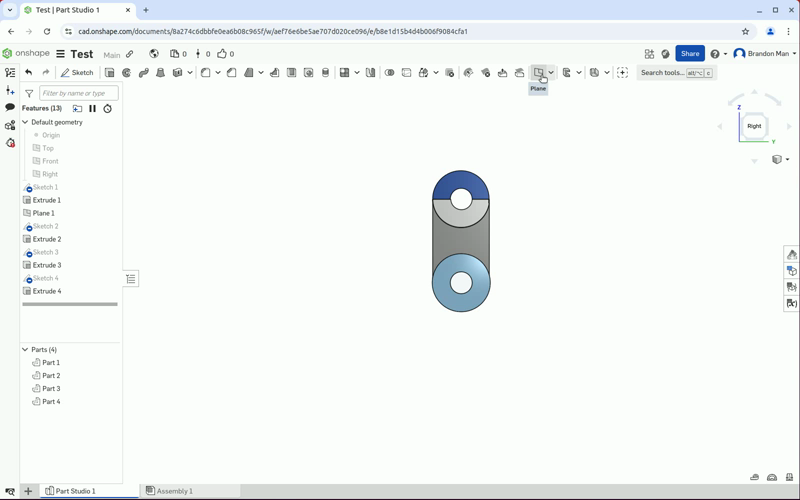
click(541, 75)
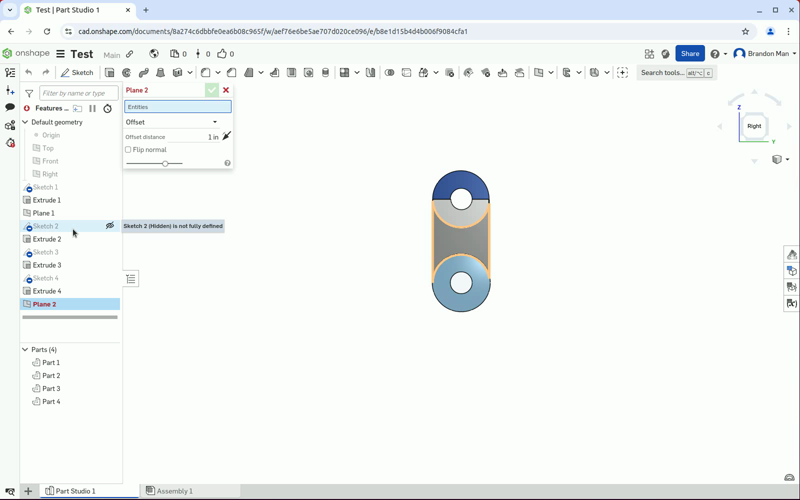
scroll(3)
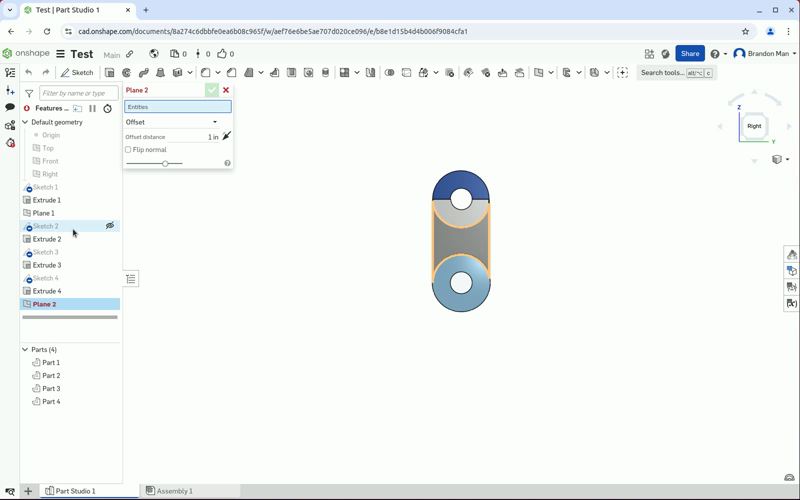
mouse_move(73, 176)
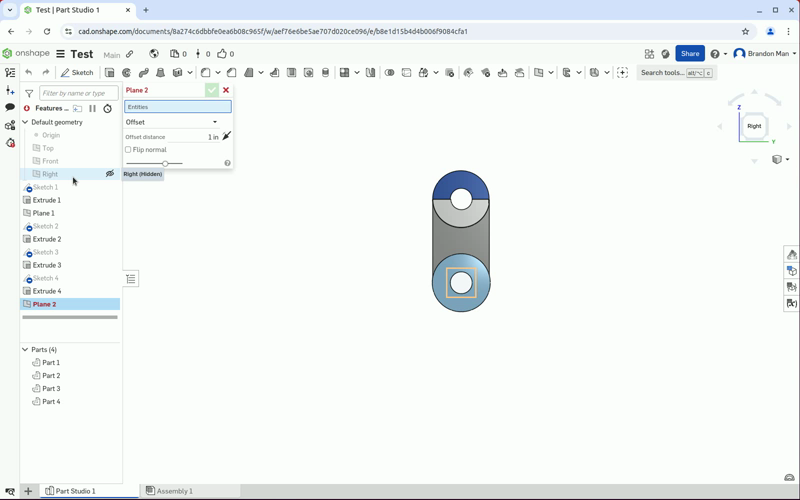
click(73, 176)
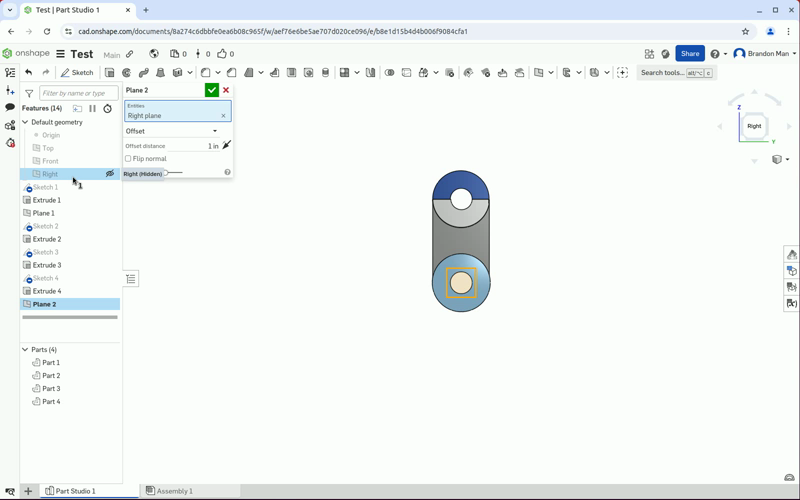
key(tab, 2)
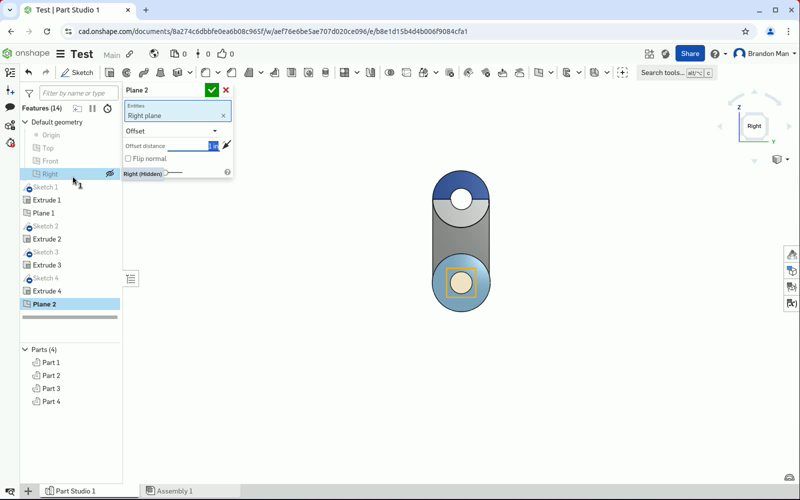
text(15.405)
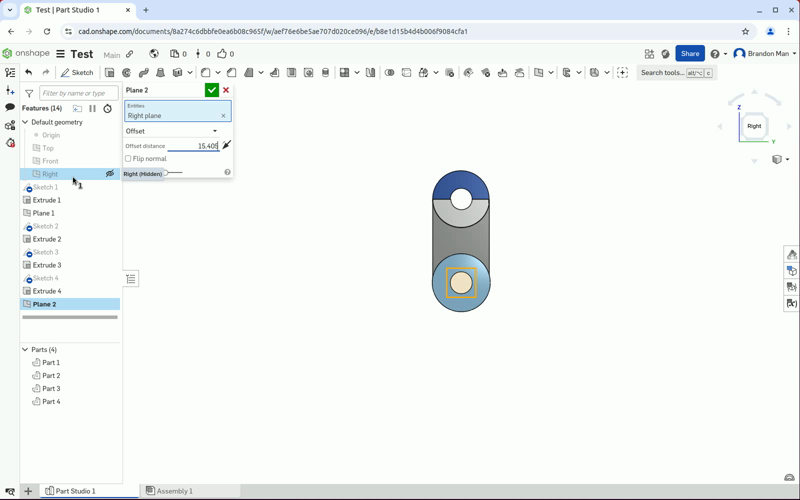
key(enter, 2)
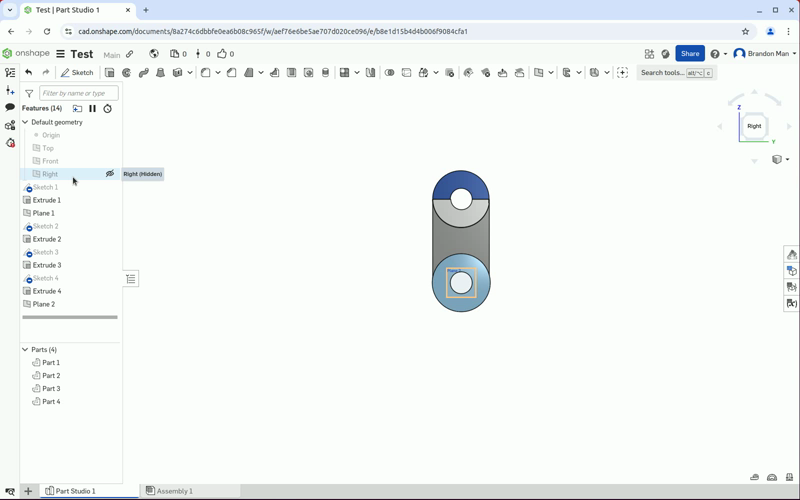
key(shift+s)
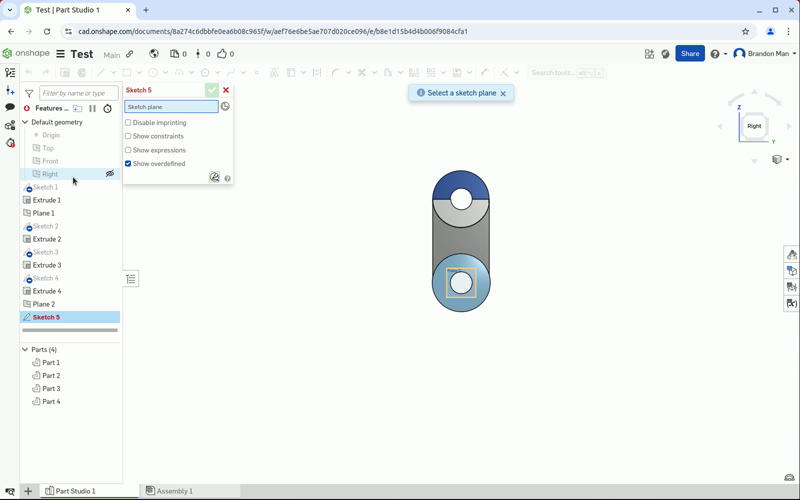
mouse_move(73, 306)
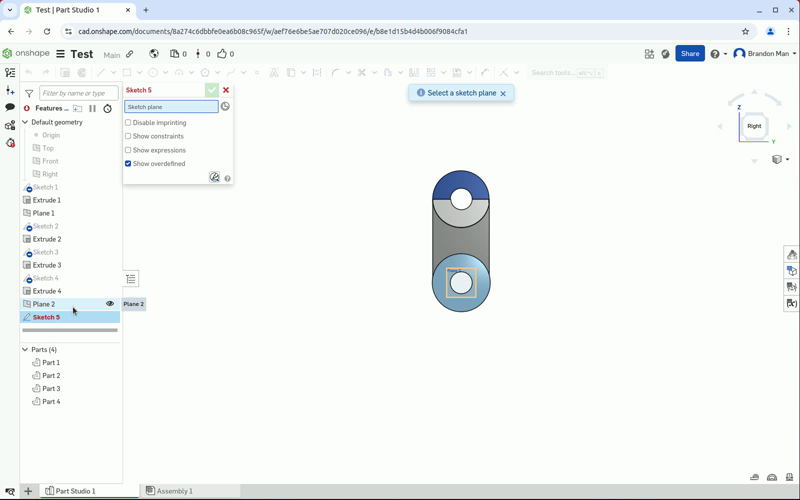
click(73, 306)
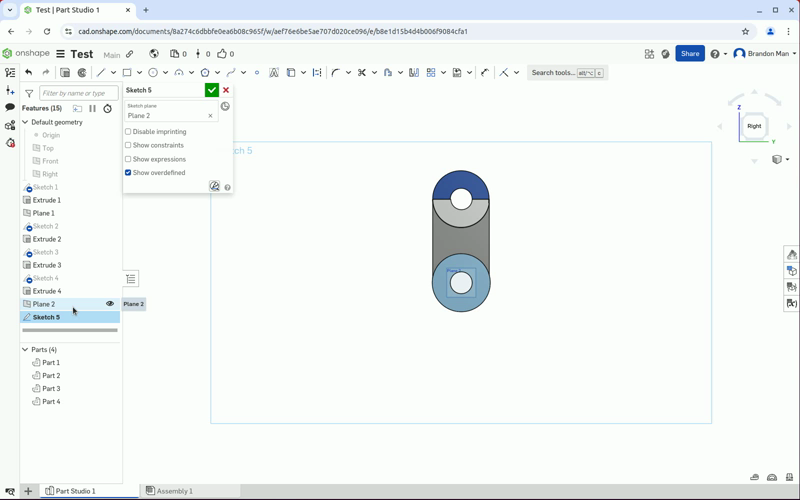
mouse_move(73, 352)
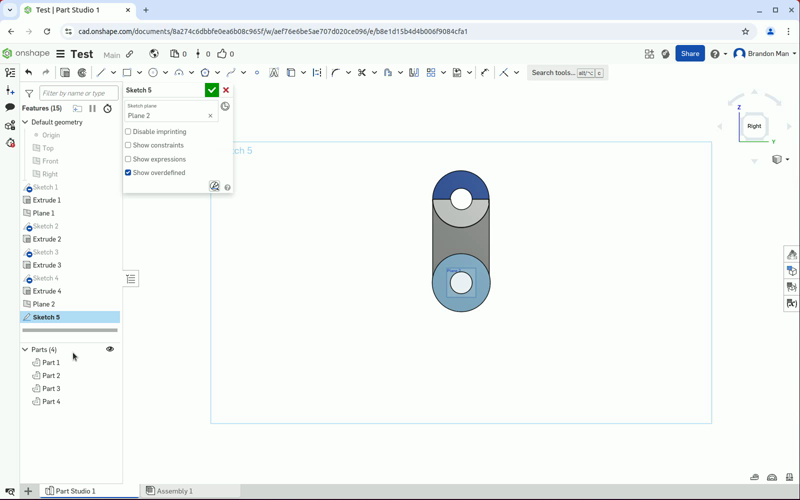
key(y)
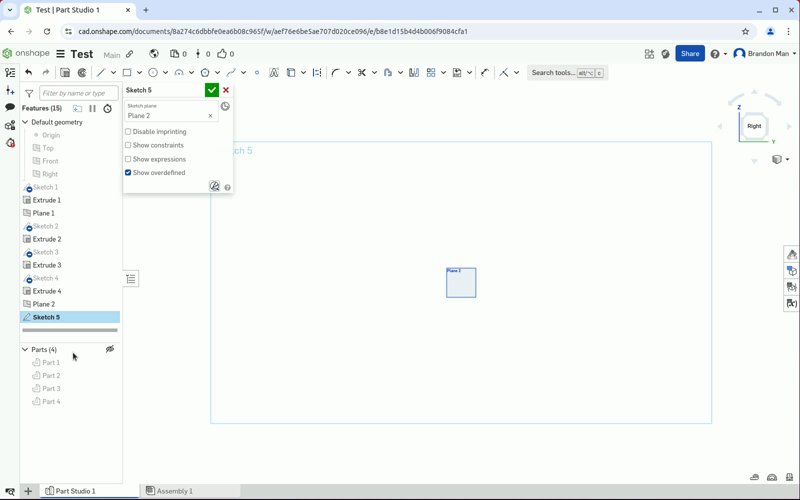
key(a)
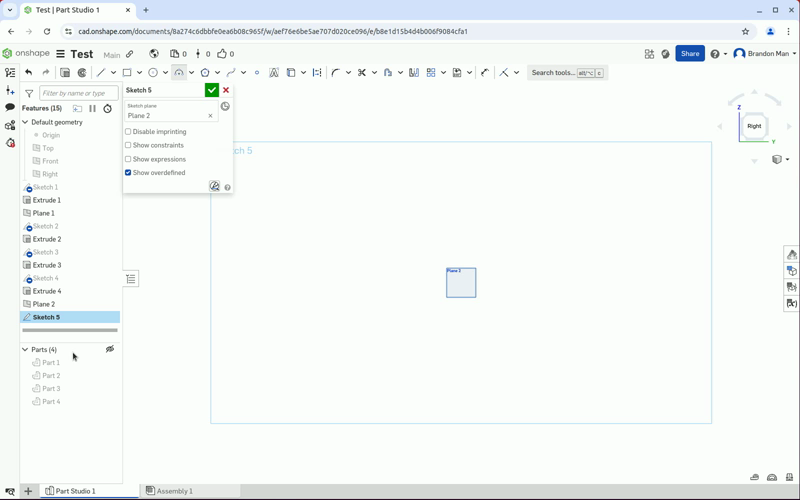
key_down(shift)
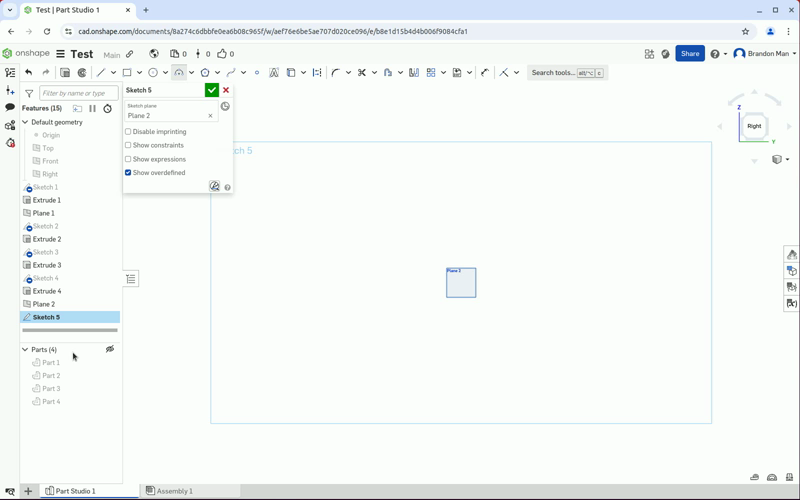
mouse_move(432, 282)
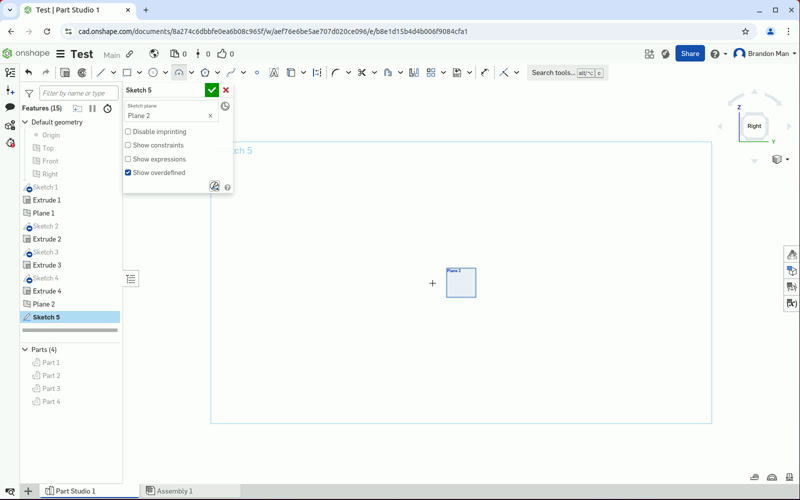
click(432, 282)
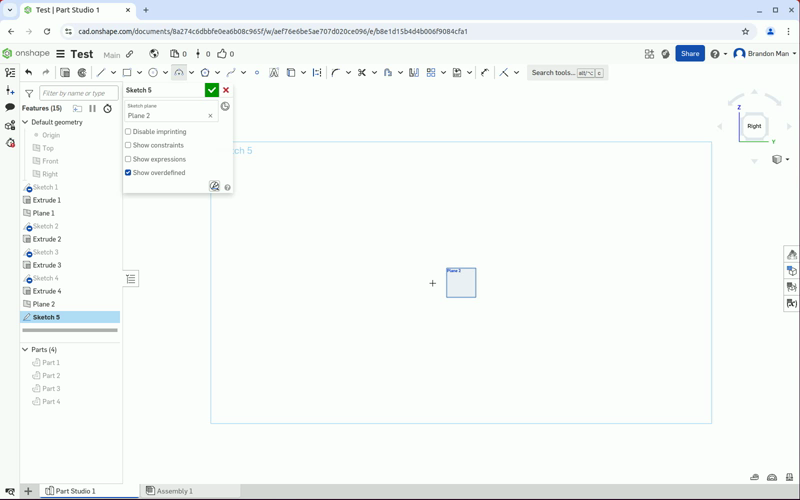
key_up(shift)
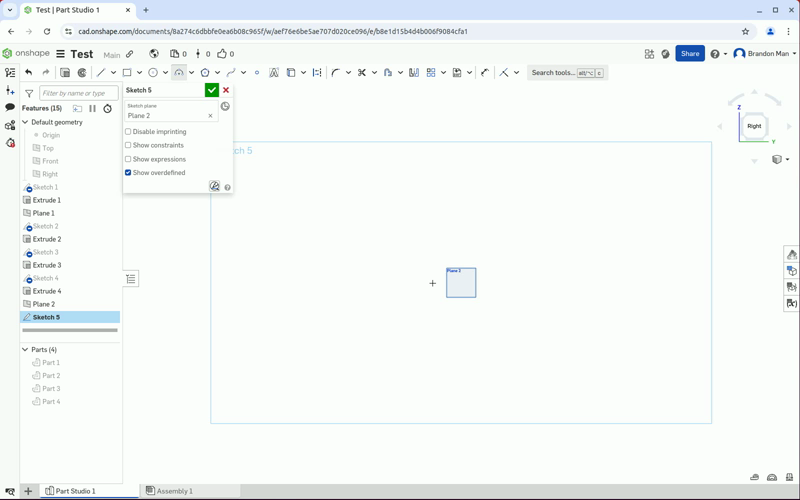
key_down(shift)
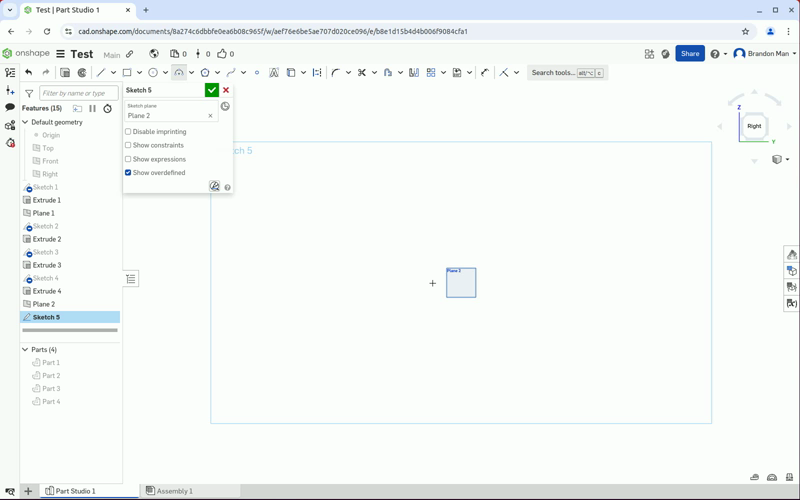
mouse_move(489, 282)
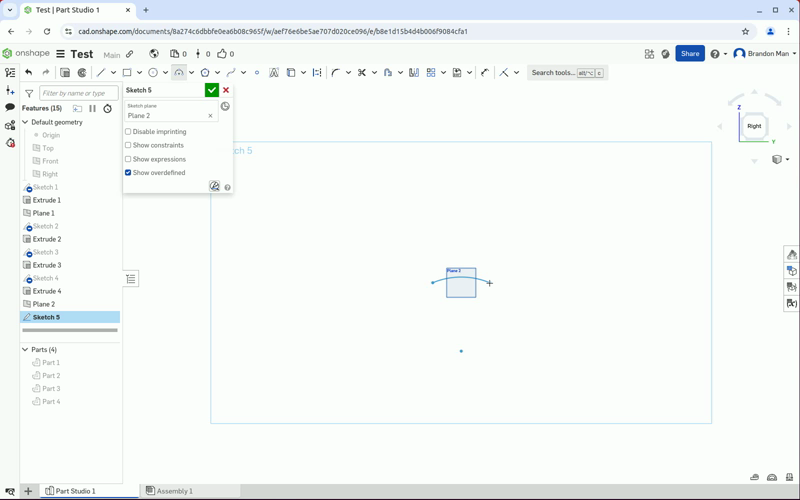
click(489, 282)
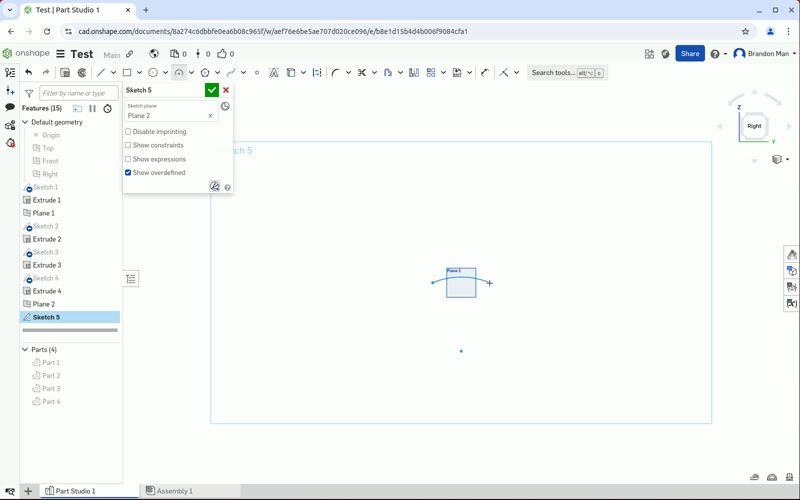
mouse_move(461, 254)
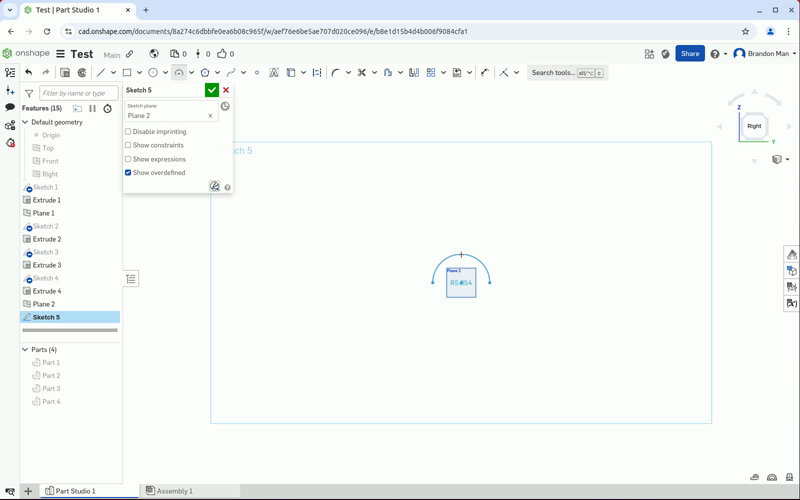
click(461, 254)
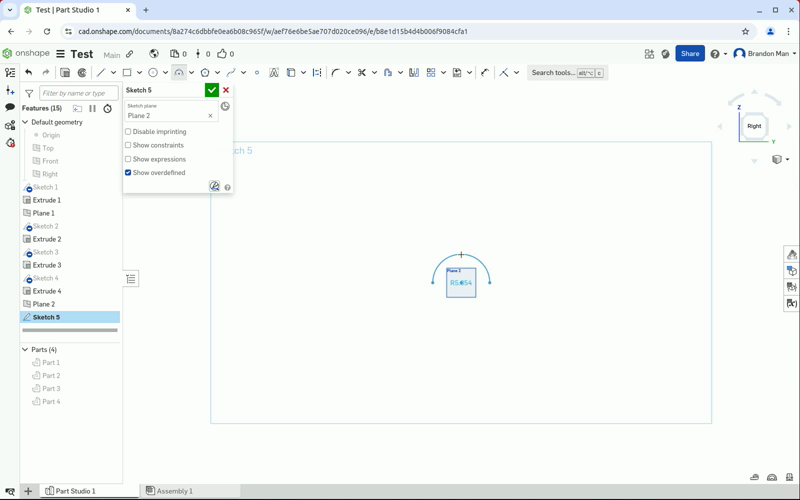
key_up(shift)
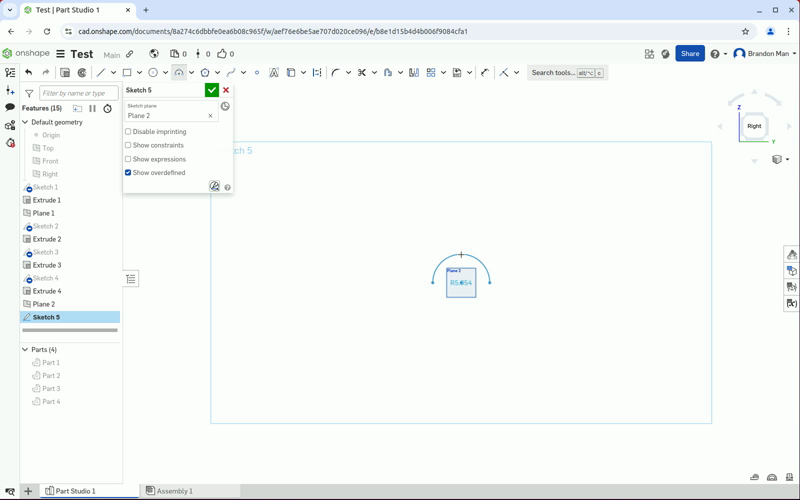
key(esc)
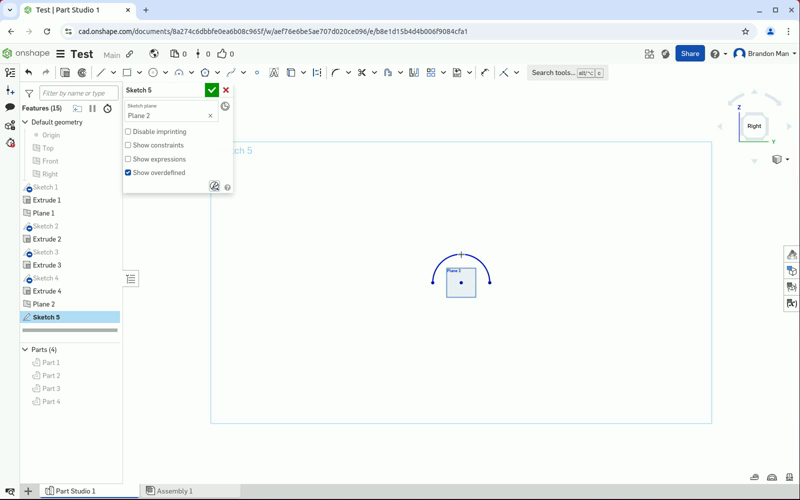
key(l)
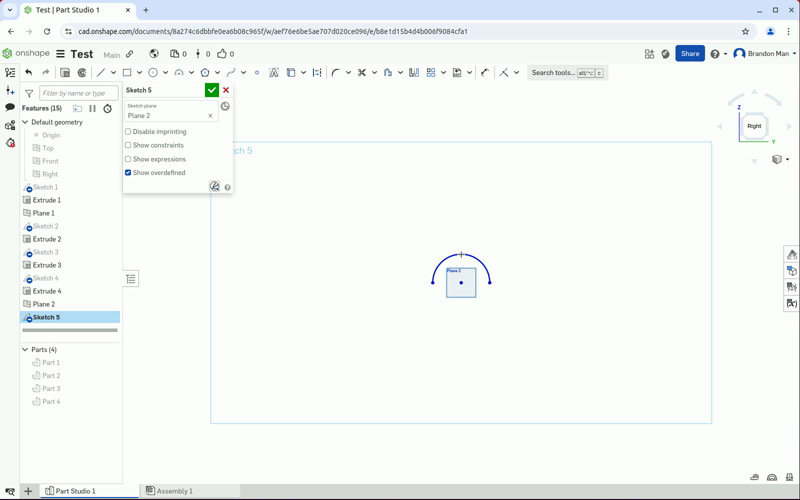
mouse_move(489, 282)
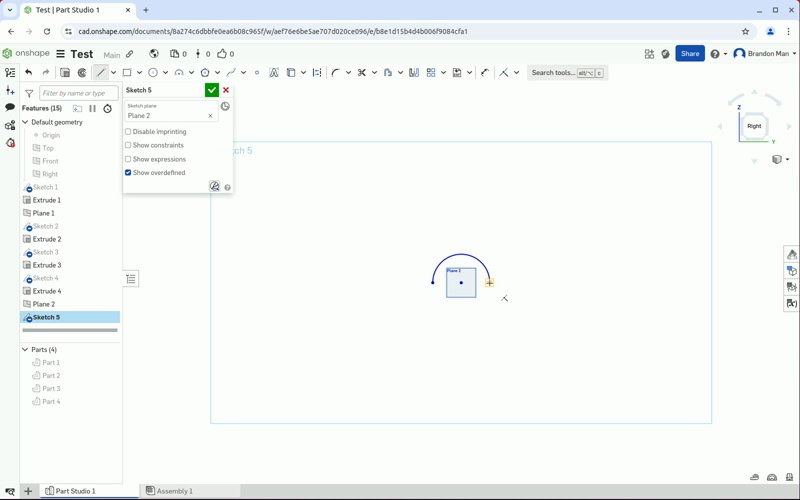
click(489, 282)
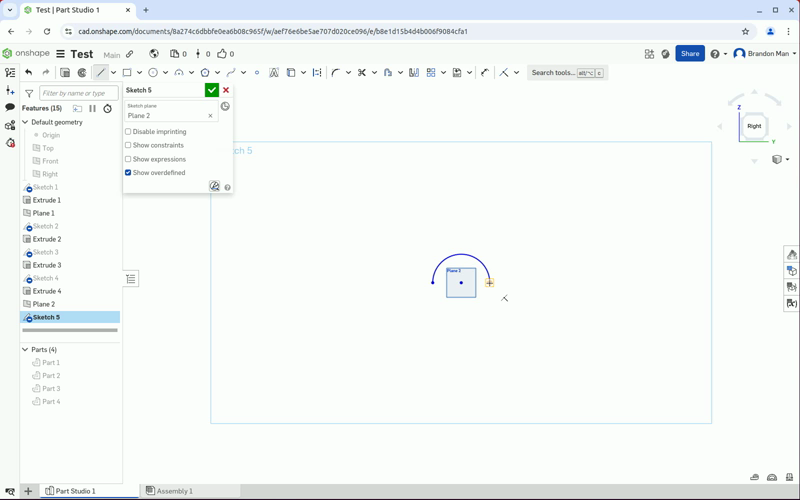
key_down(shift)
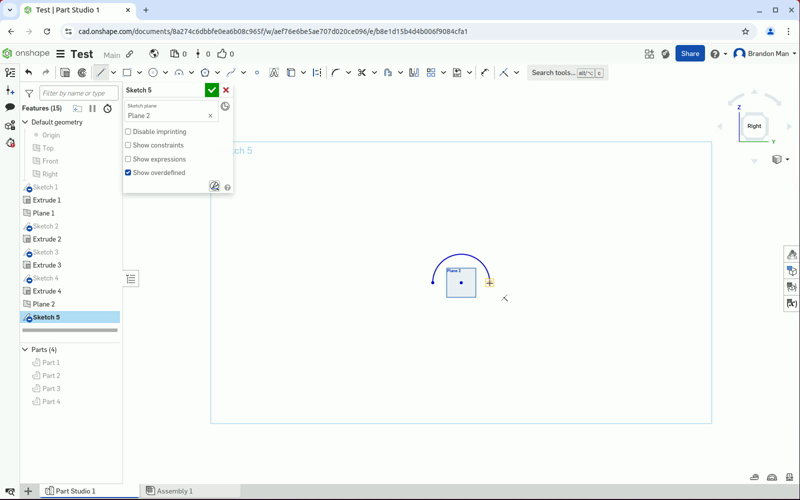
mouse_move(489, 198)
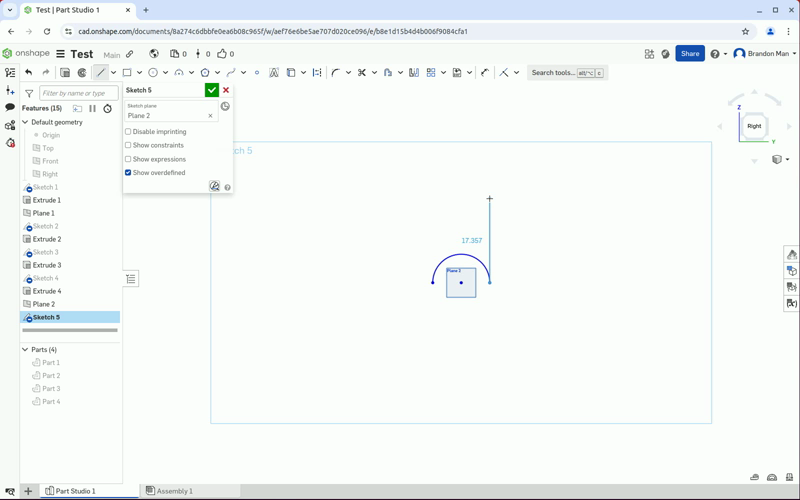
click(489, 198)
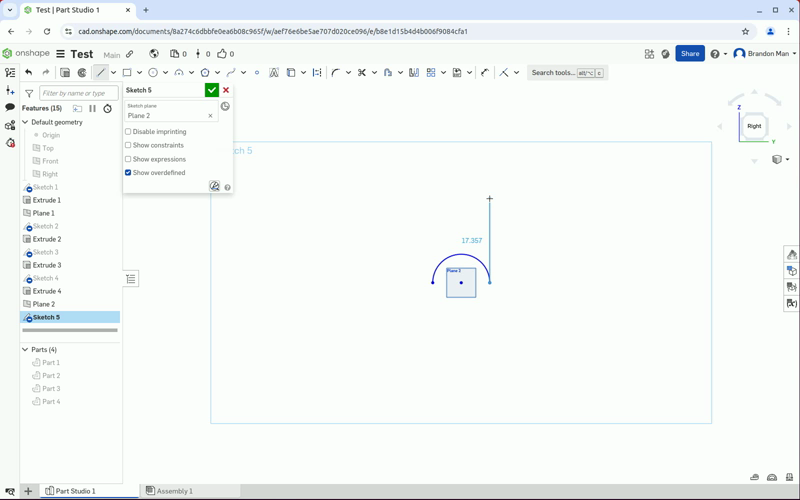
key_up(shift)
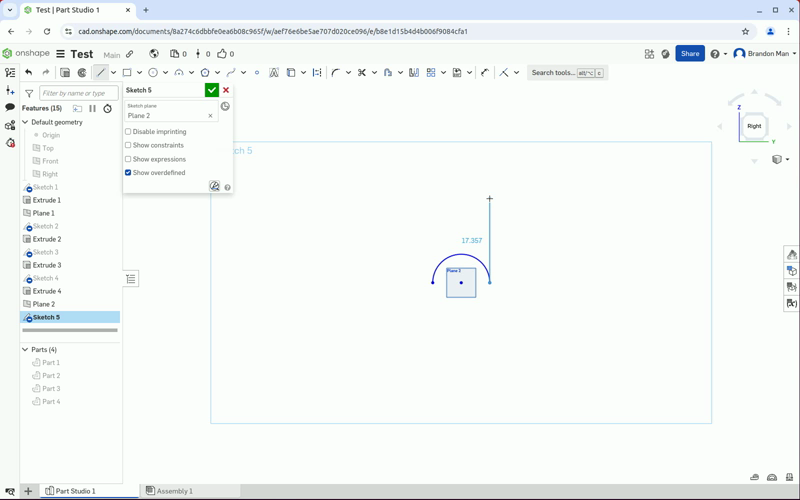
key(esc)
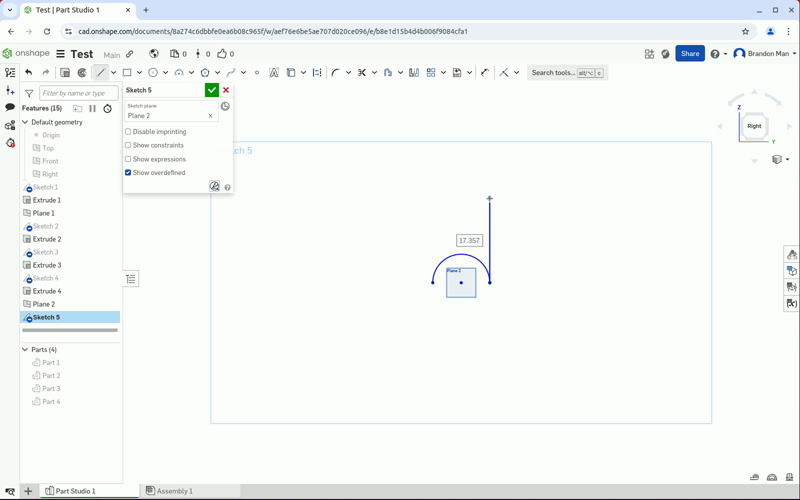
key(a)
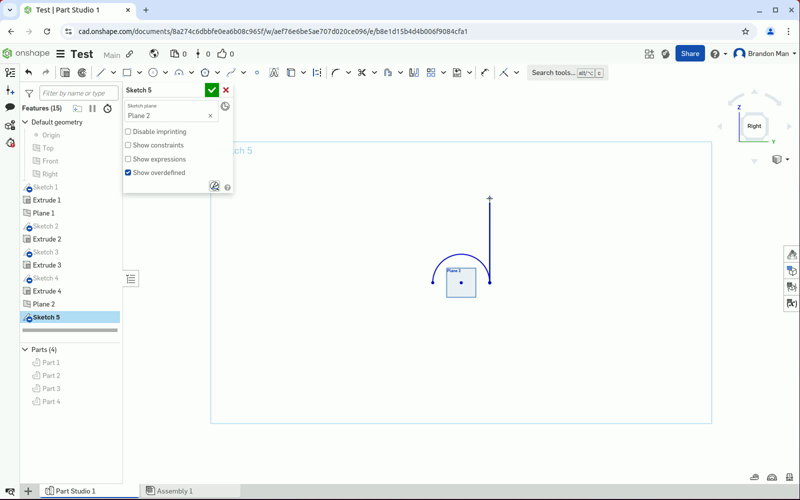
mouse_move(489, 198)
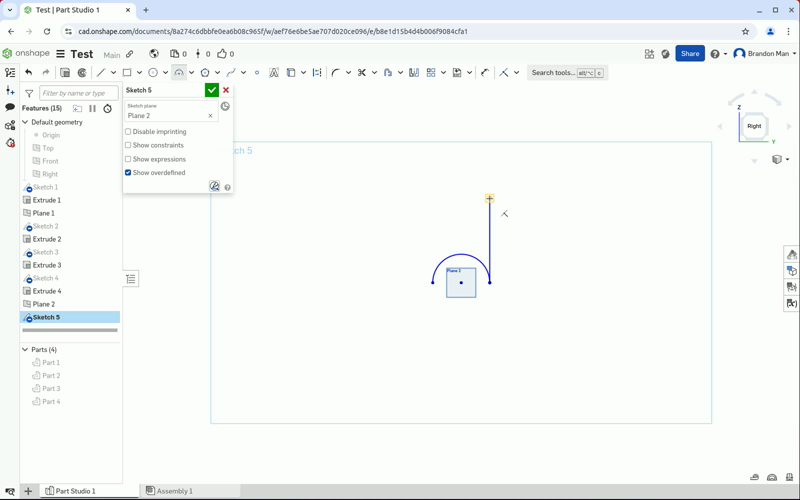
click(489, 198)
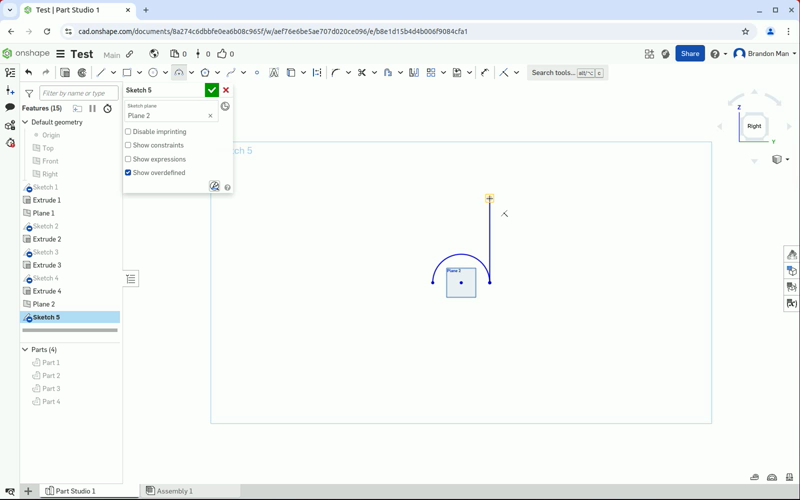
key_down(shift)
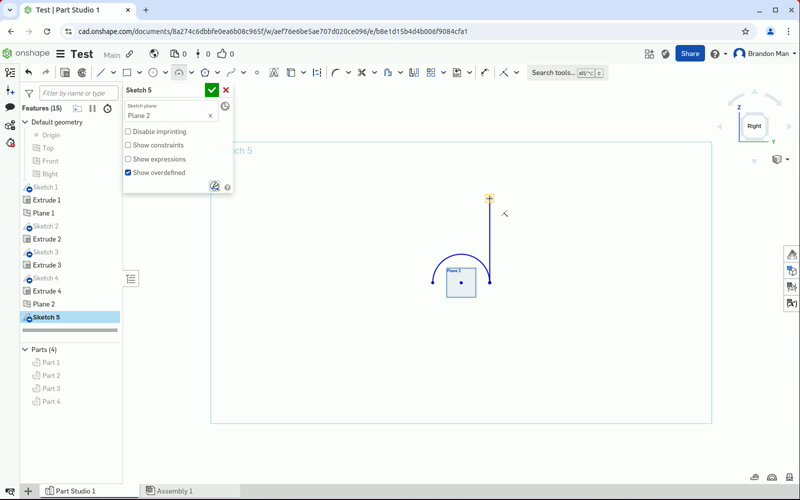
mouse_move(432, 198)
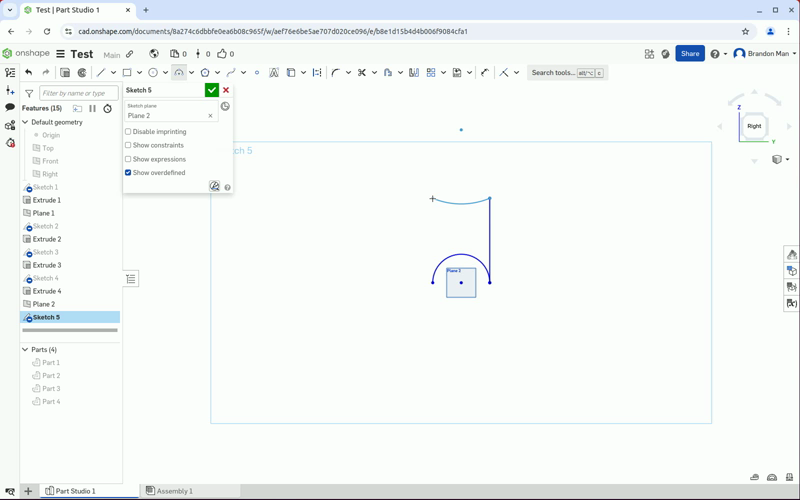
click(432, 198)
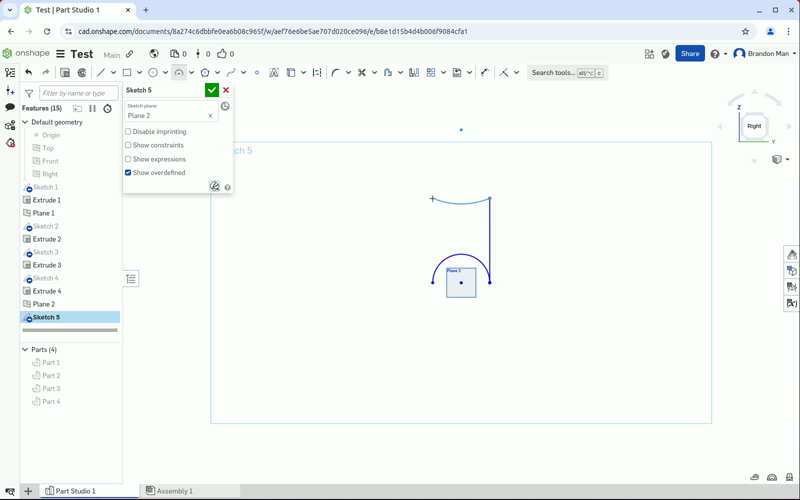
mouse_move(461, 226)
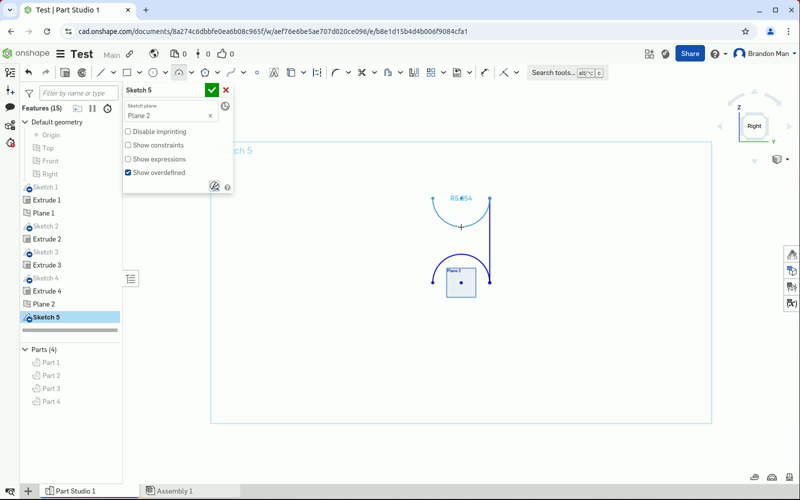
click(461, 226)
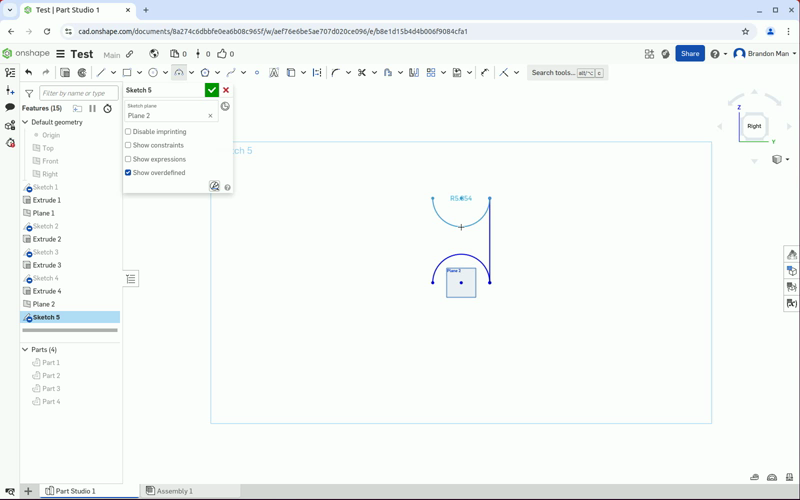
key_up(shift)
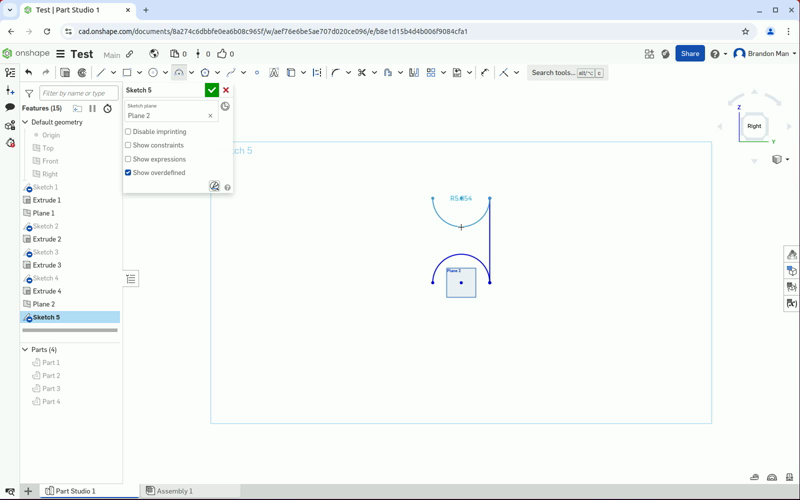
key(esc)
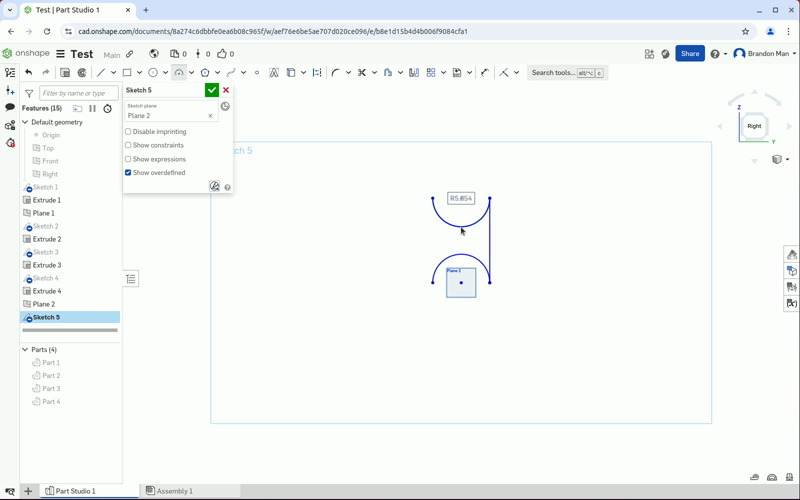
key(l)
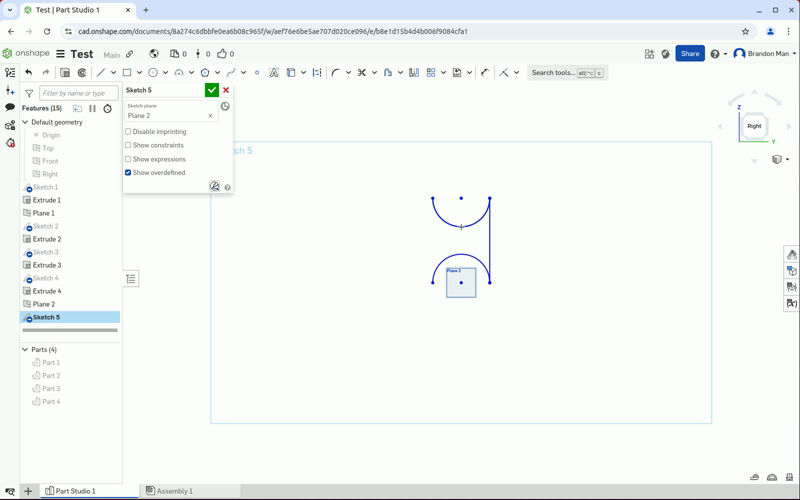
mouse_move(432, 198)
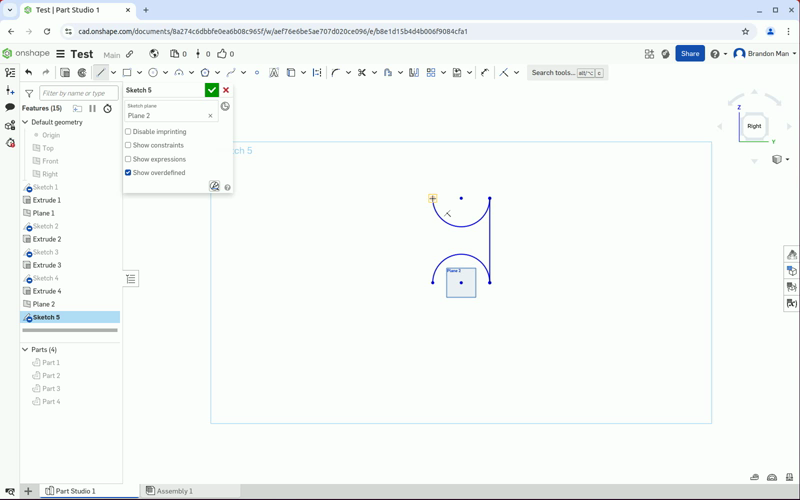
click(432, 198)
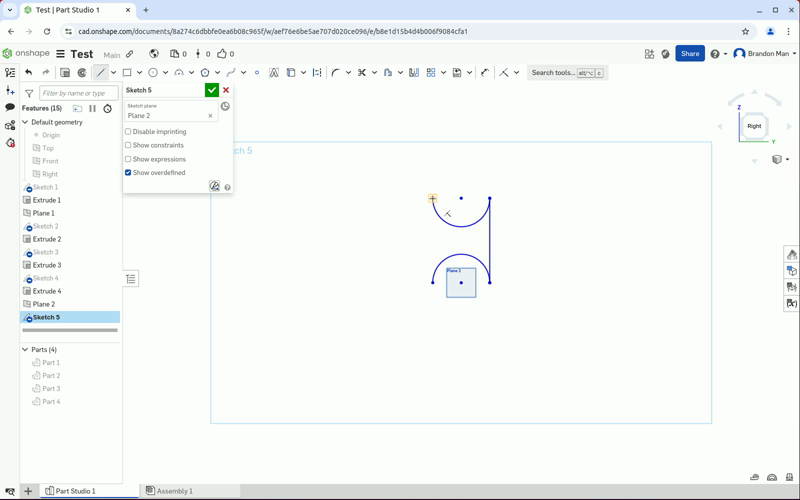
key_down(shift)
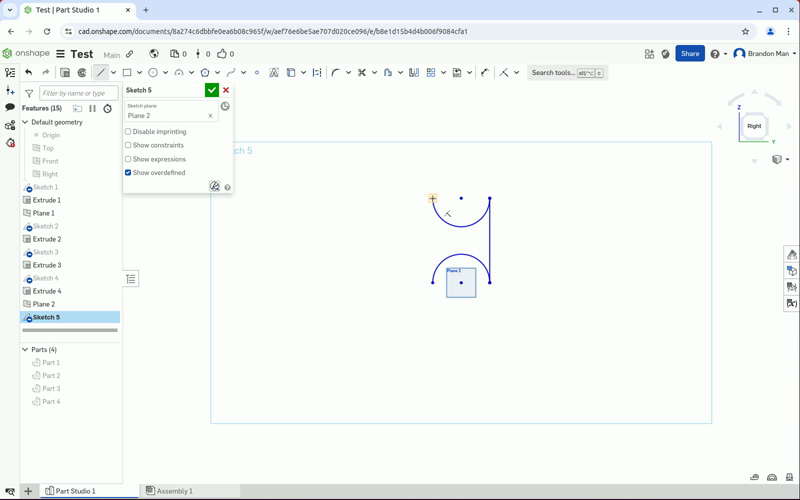
mouse_move(432, 282)
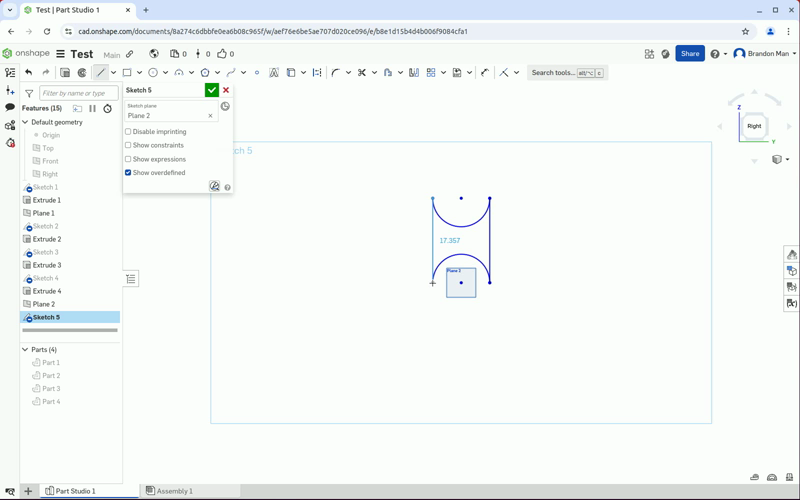
key_up(shift)
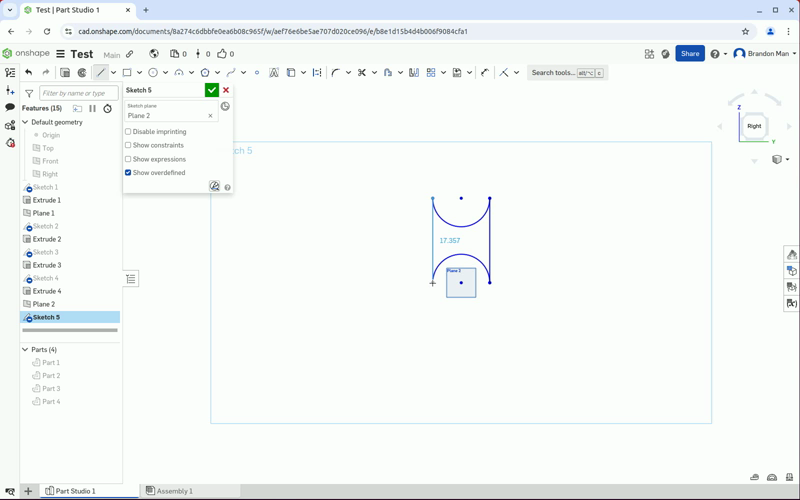
click(432, 282)
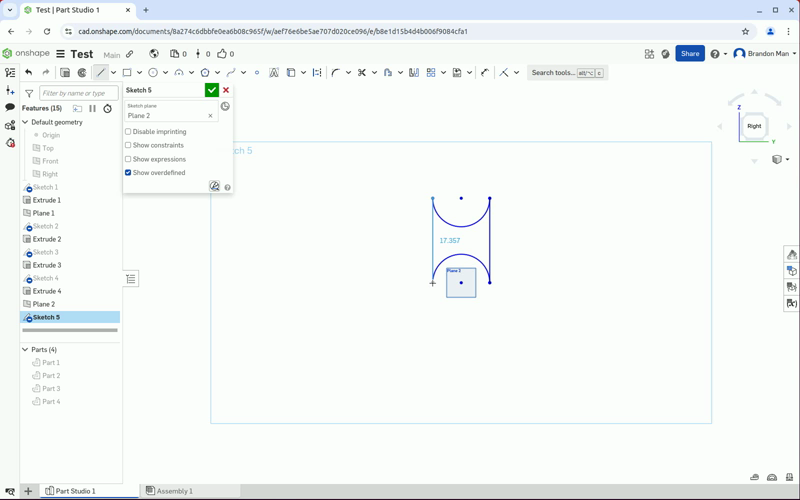
key(esc)
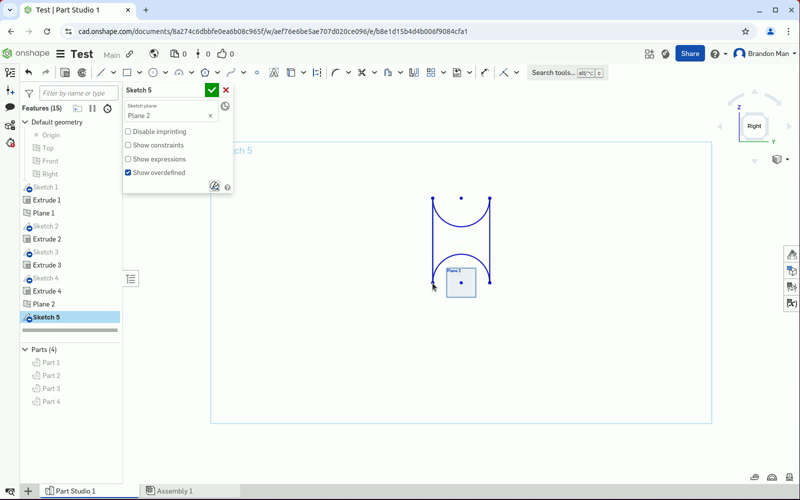
mouse_move(458, 202)
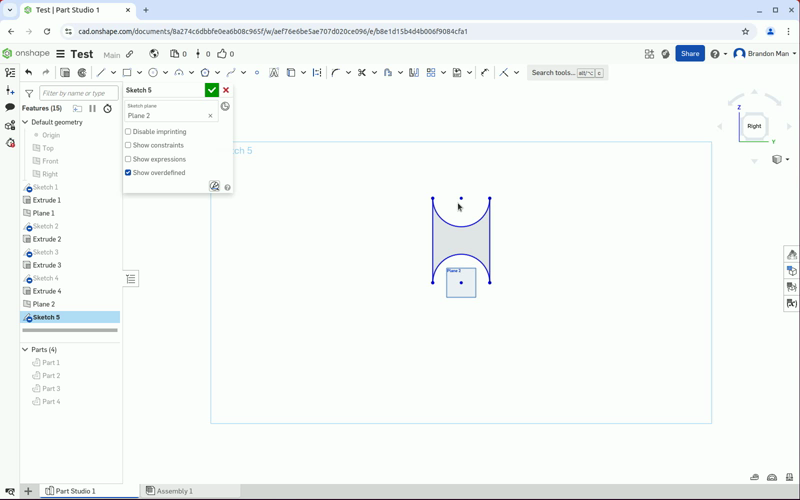
scroll(6)
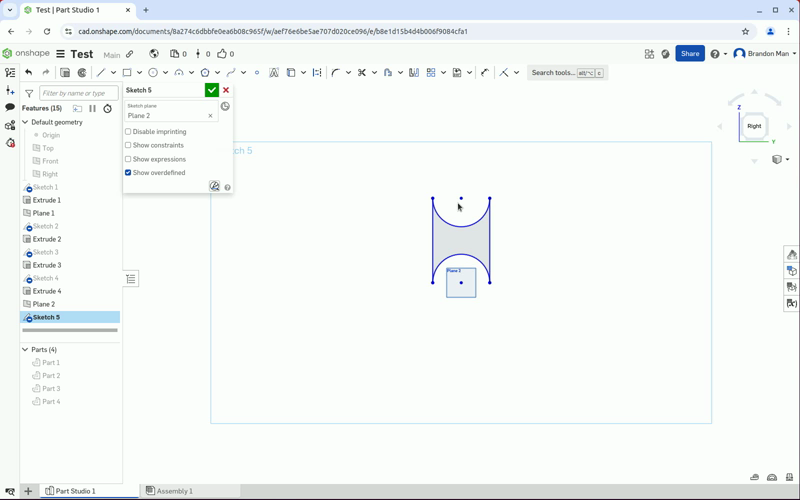
scroll(6)
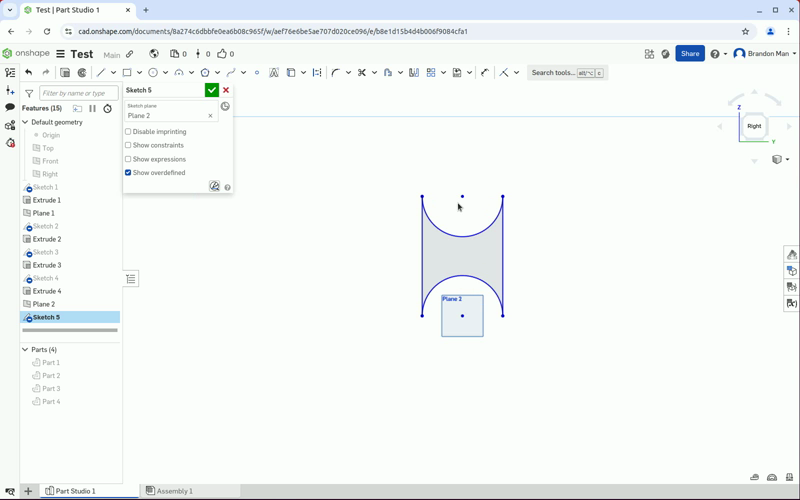
scroll(6)
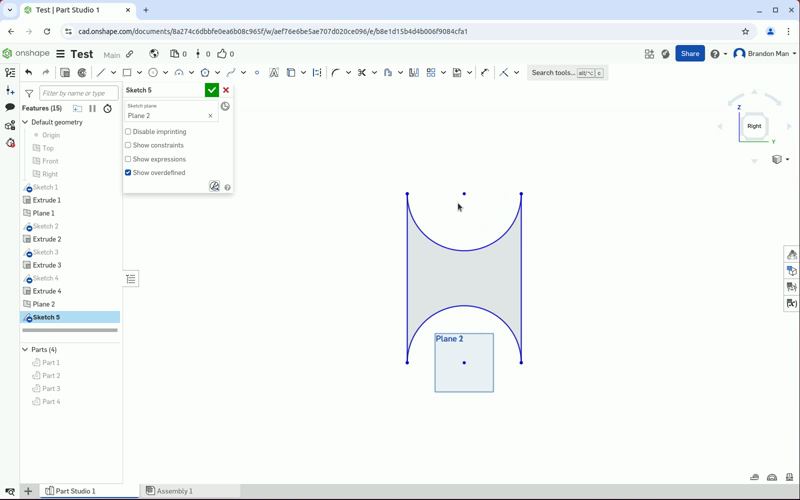
scroll(6)
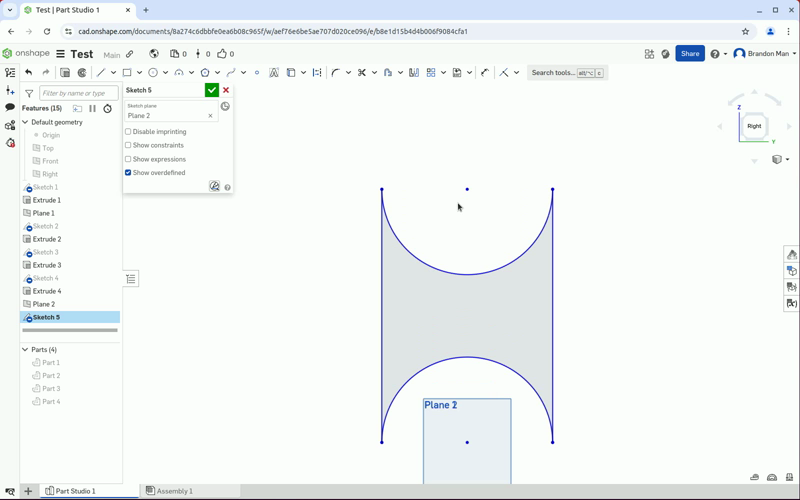
scroll(6)
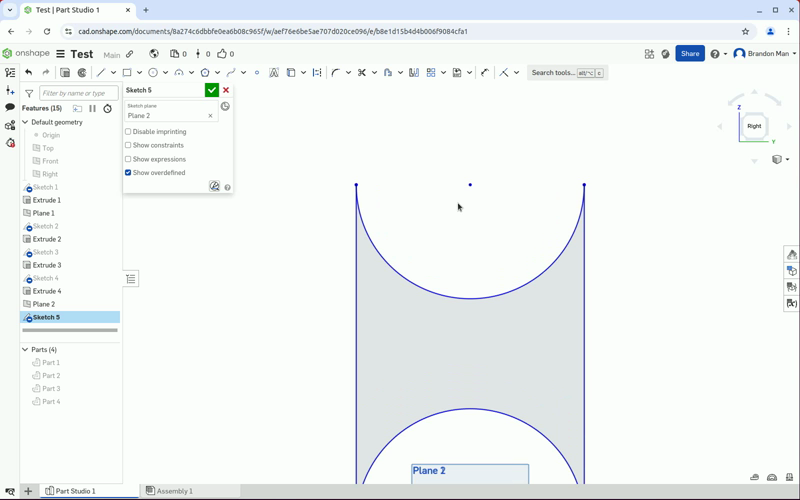
scroll(6)
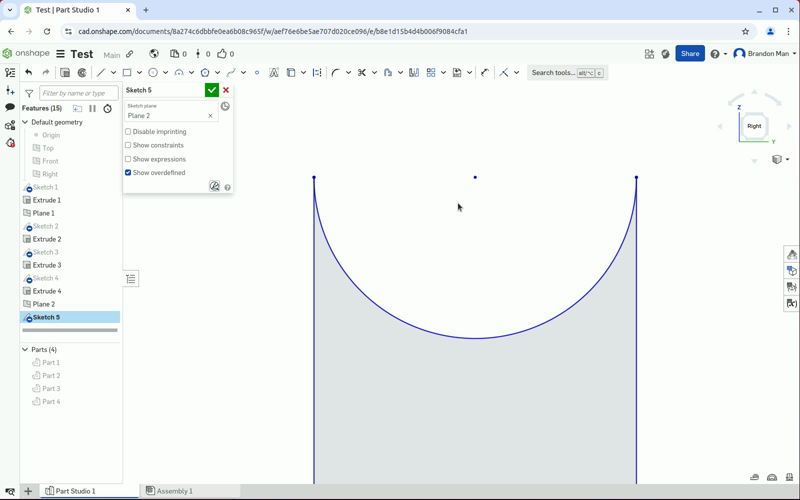
scroll(6)
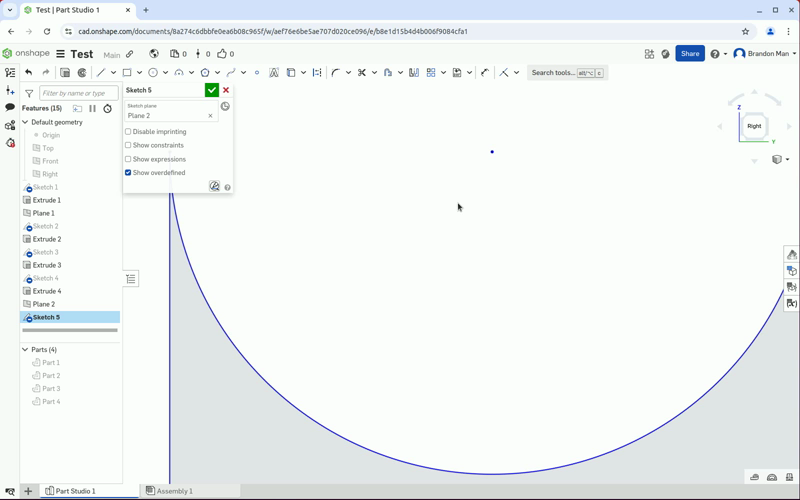
click(458, 202)
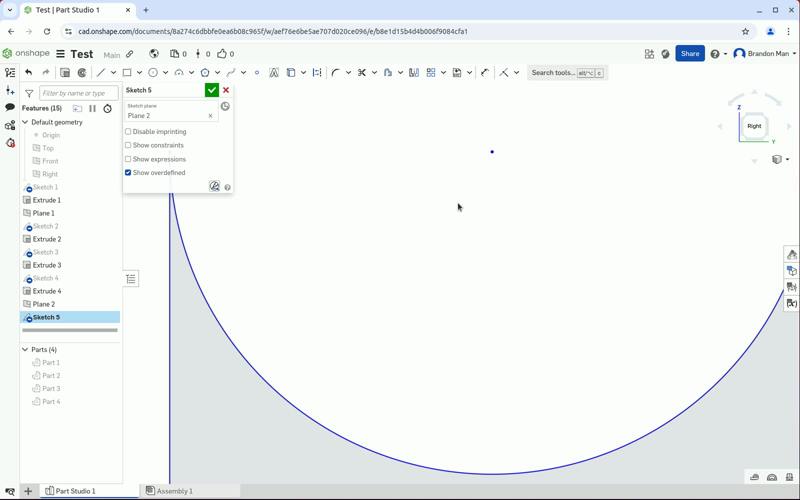
scroll(-6)
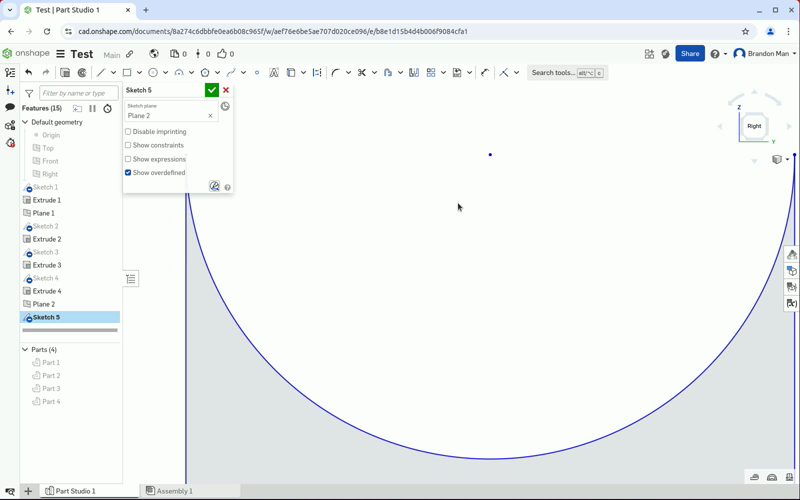
scroll(-6)
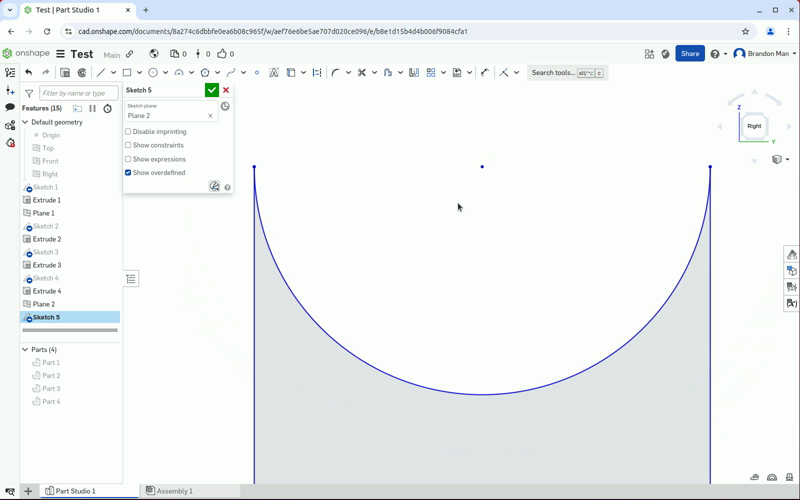
scroll(-6)
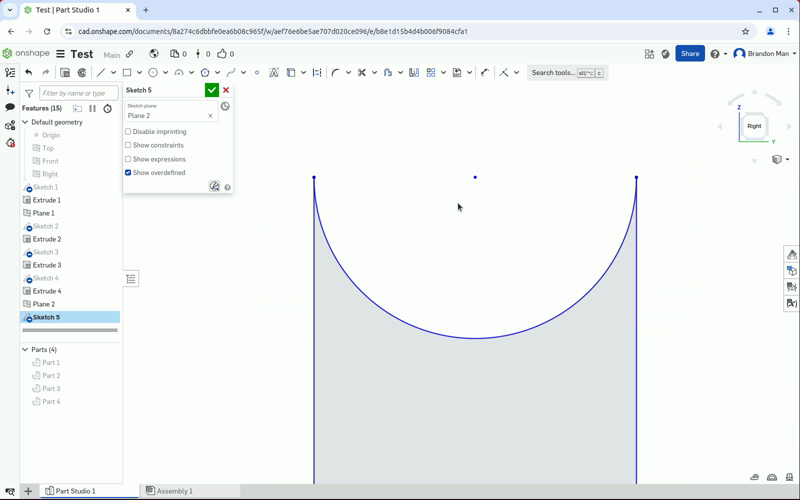
scroll(-6)
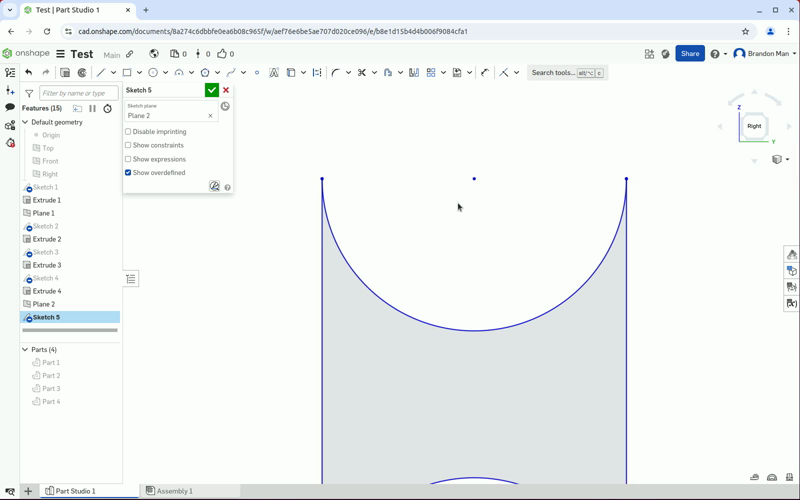
scroll(-6)
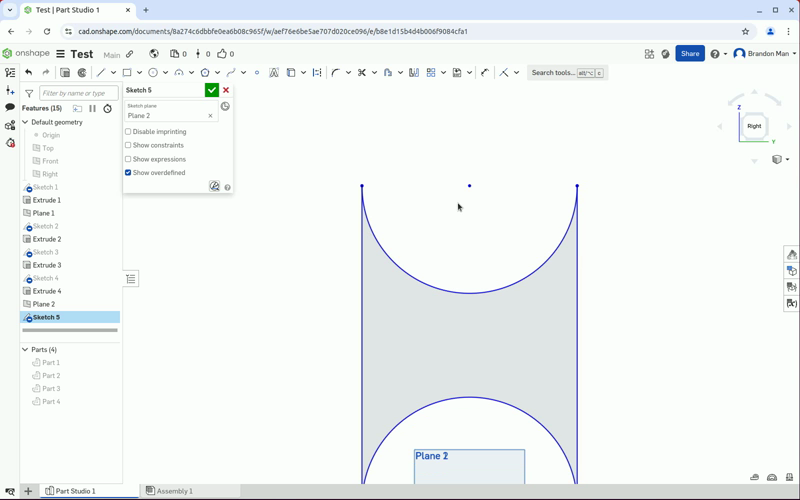
scroll(-6)
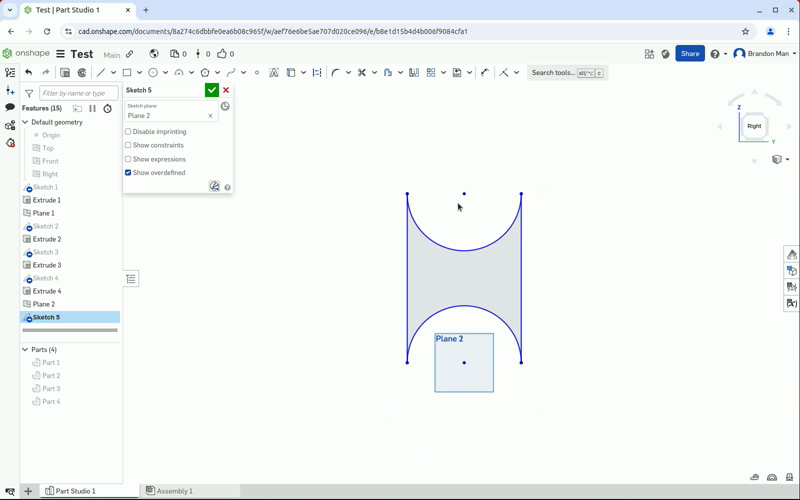
scroll(-6)
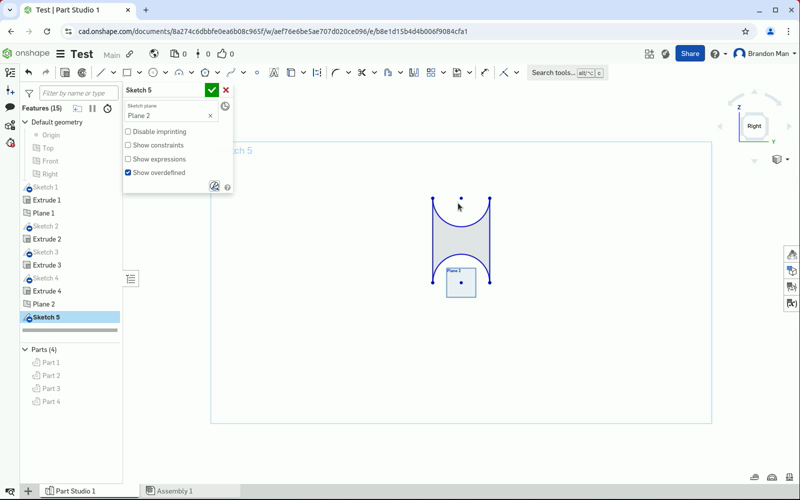
mouse_move(73, 352)
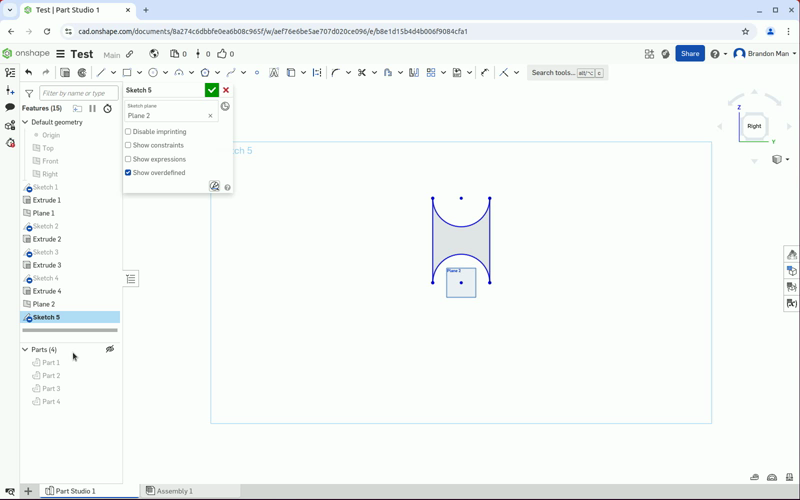
key(shift+y)
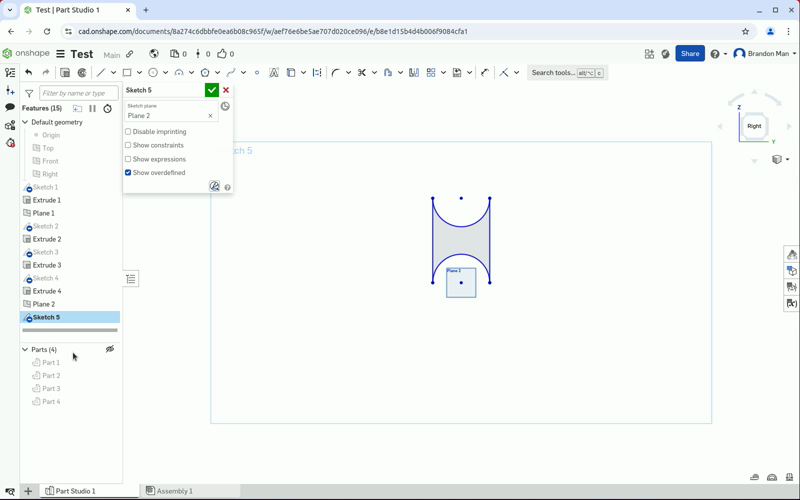
key(shift+e)
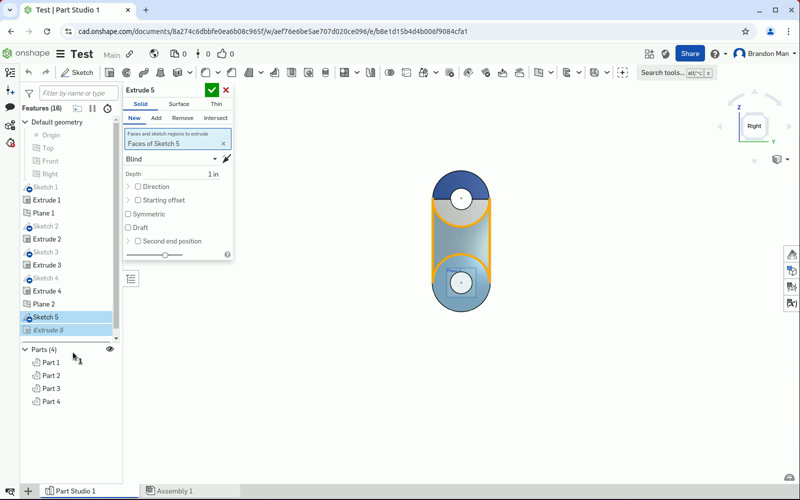
mouse_move(143, 106)
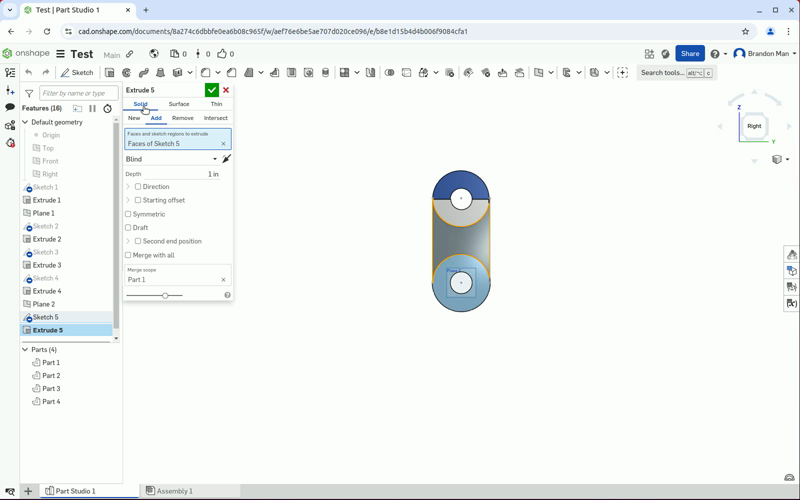
click(143, 106)
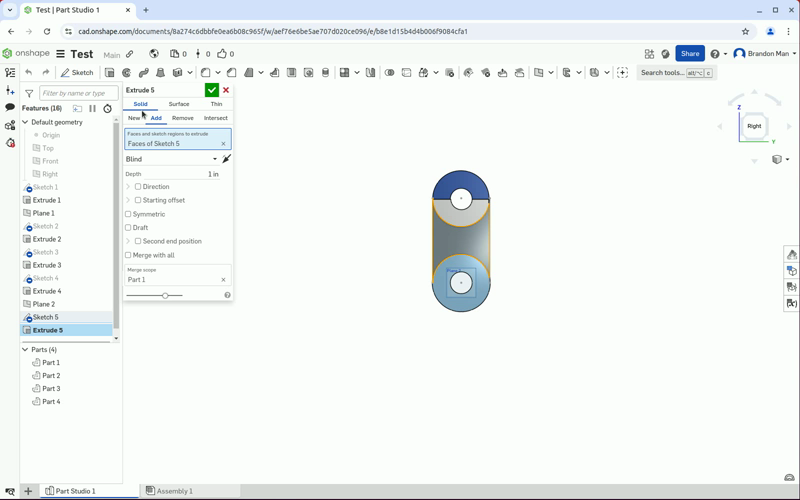
mouse_move(137, 120)
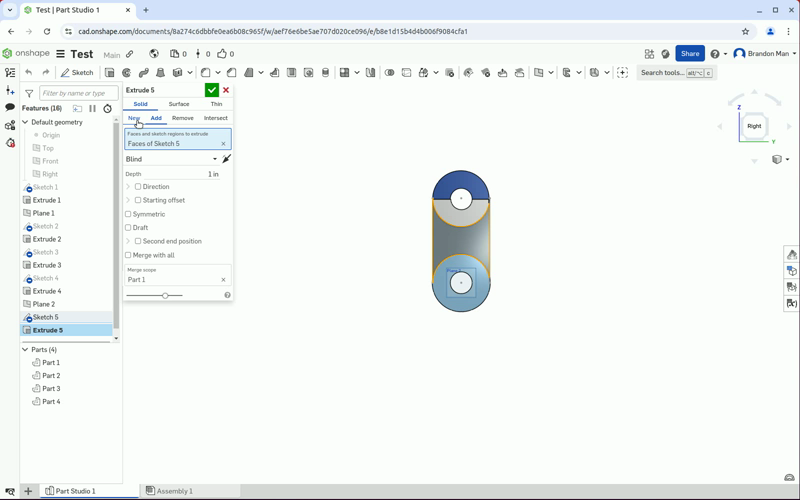
click(137, 120)
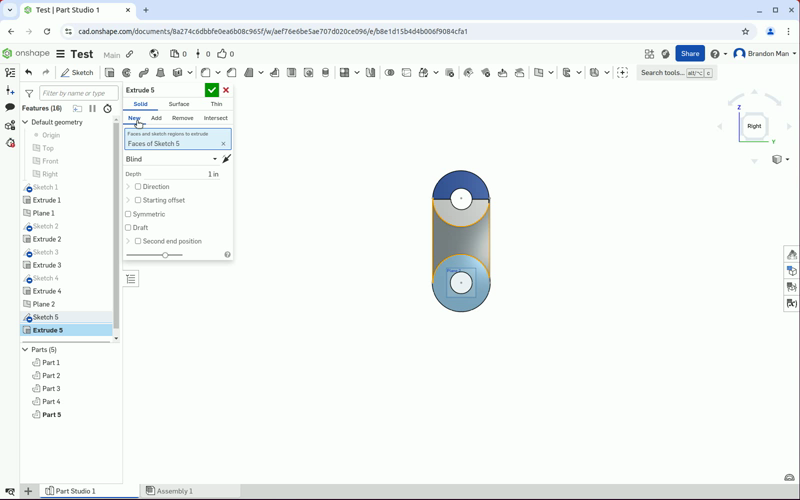
key(tab, 4)
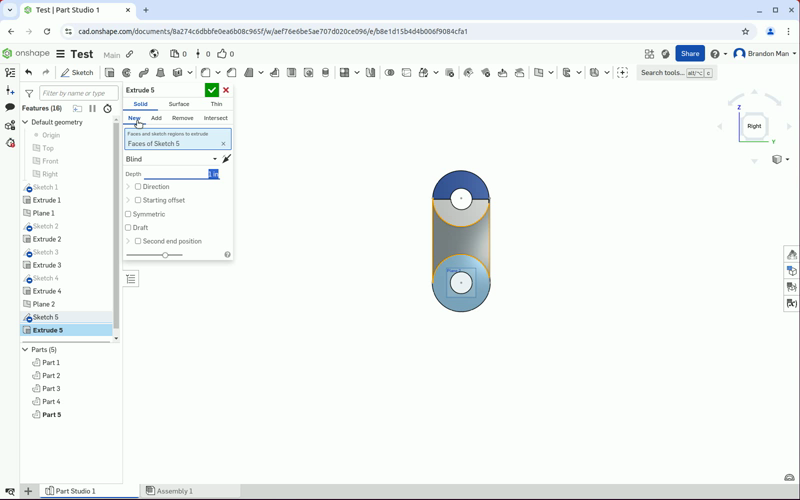
text(-5.777)
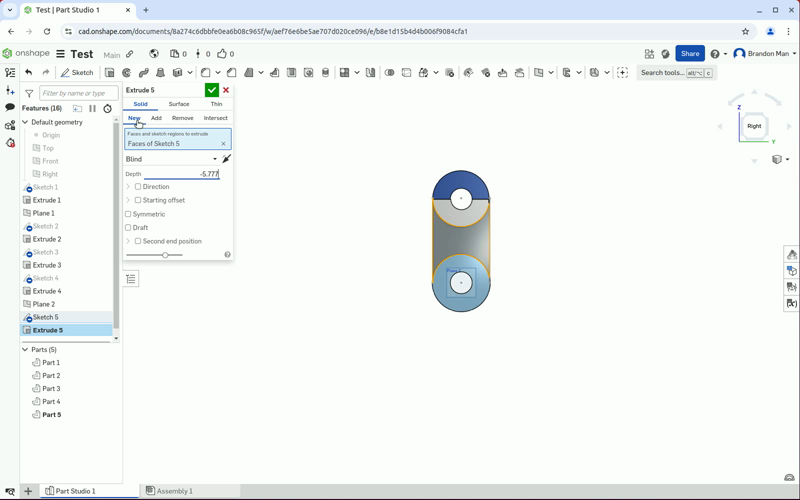
key(enter)
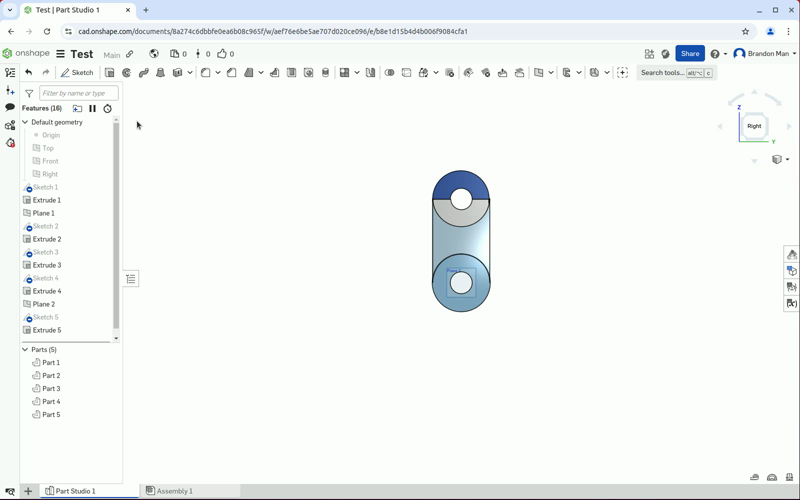
key(shift+h)
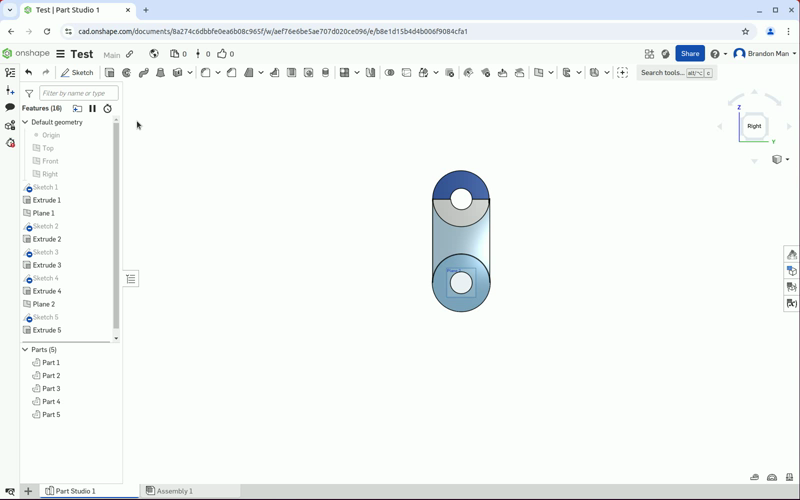
key(shift+h)
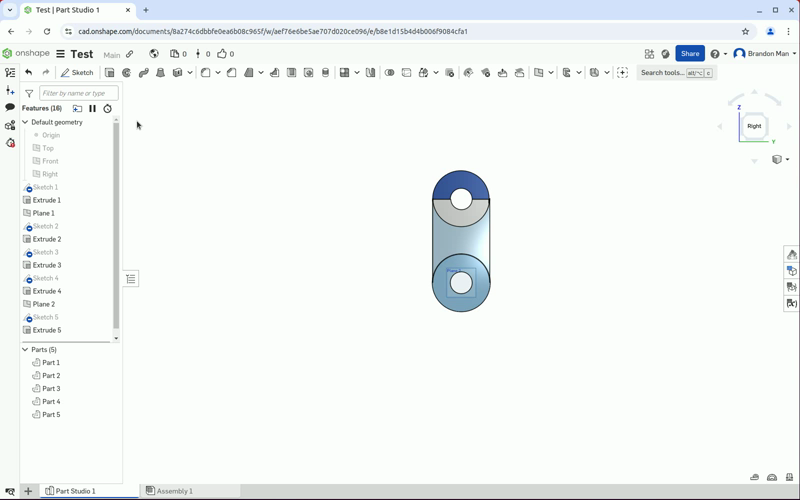
mouse_move(69, 189)
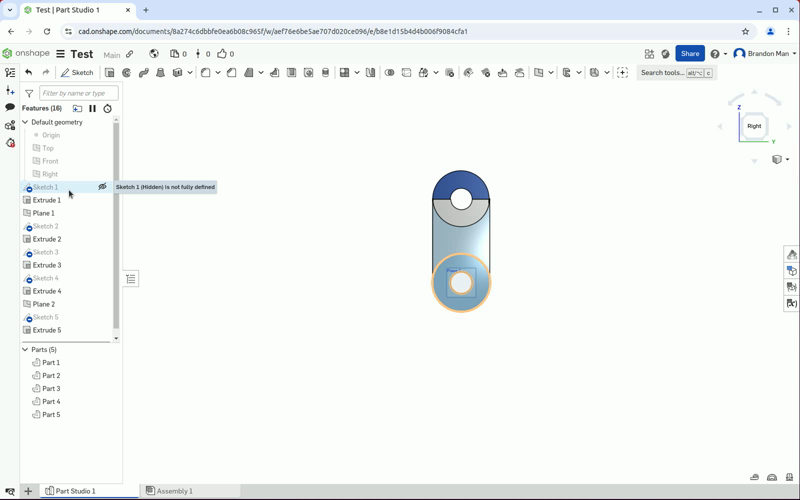
click(69, 189)
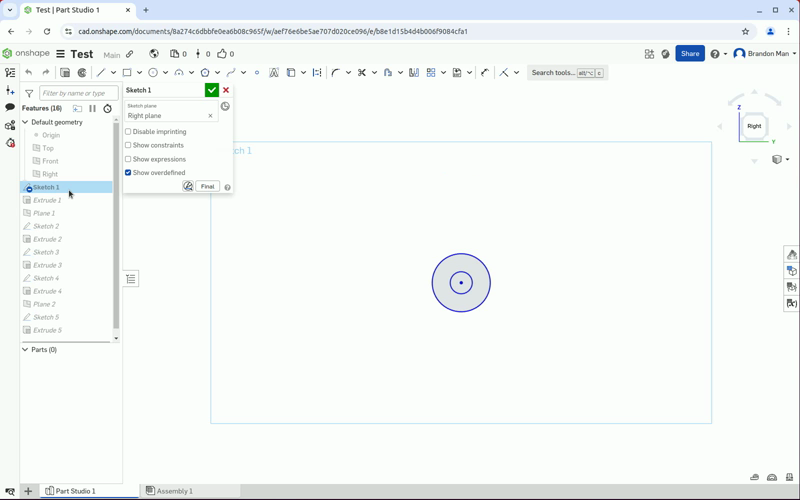
mouse_move(229, 92)
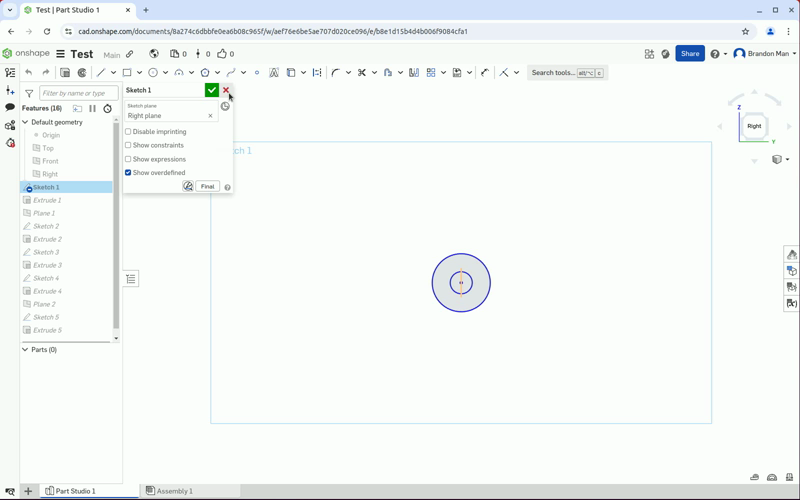
click(229, 92)
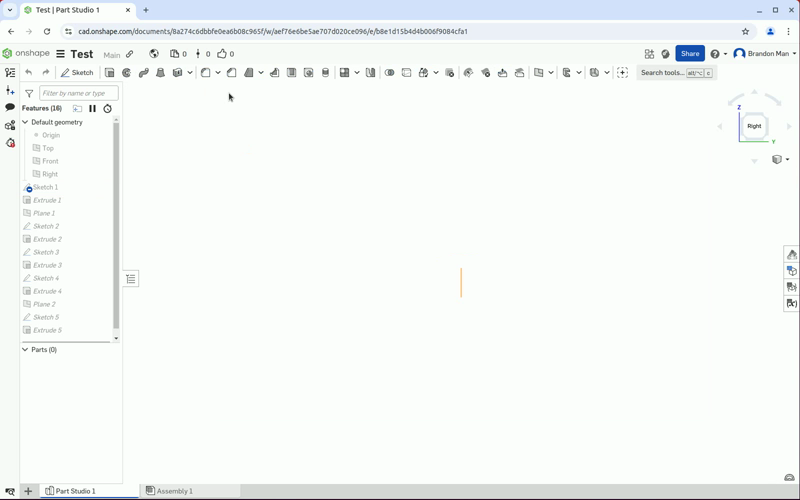
key(shift+s)
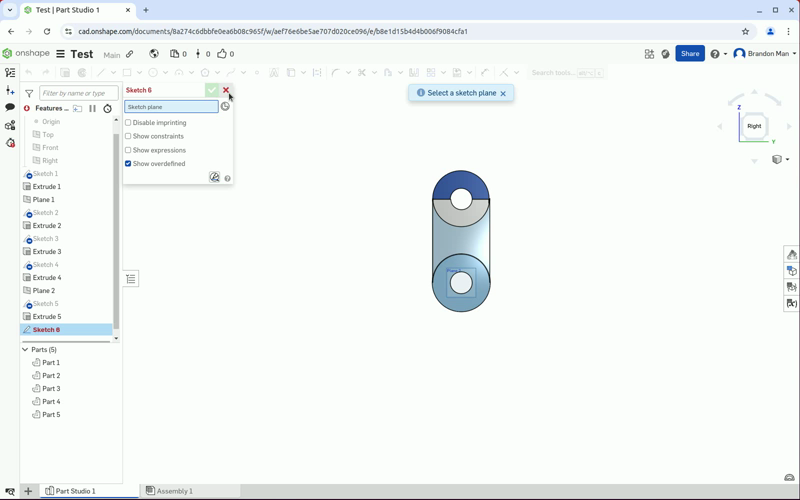
mouse_move(69, 293)
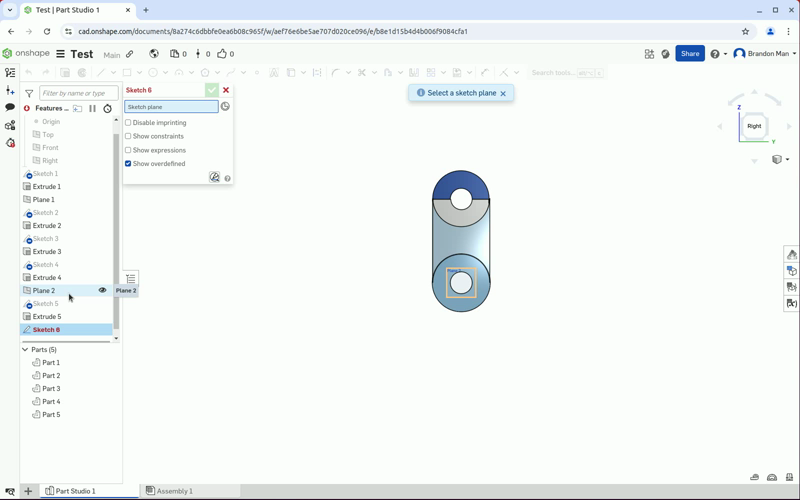
click(69, 293)
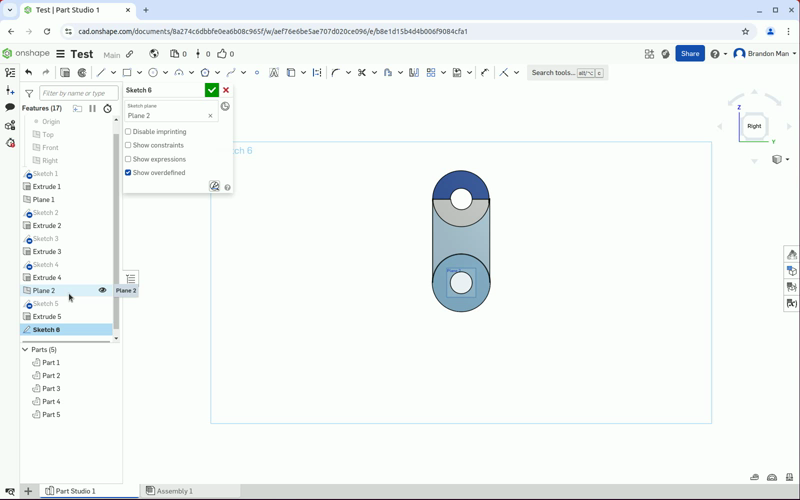
mouse_move(73, 352)
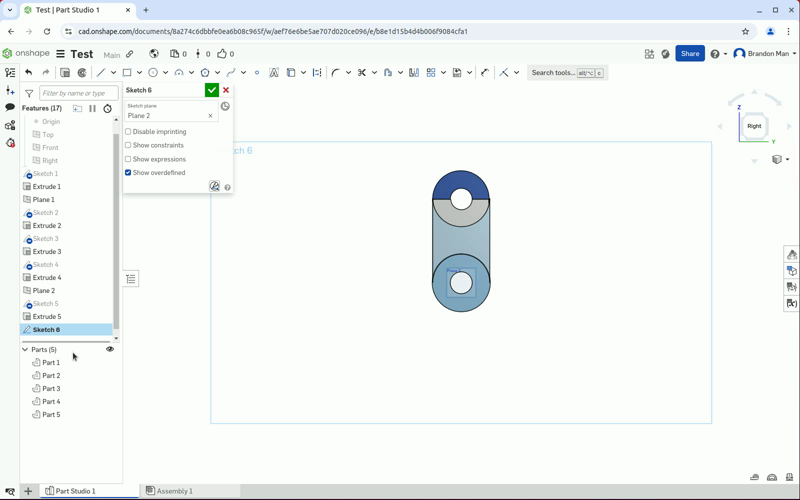
key(y)
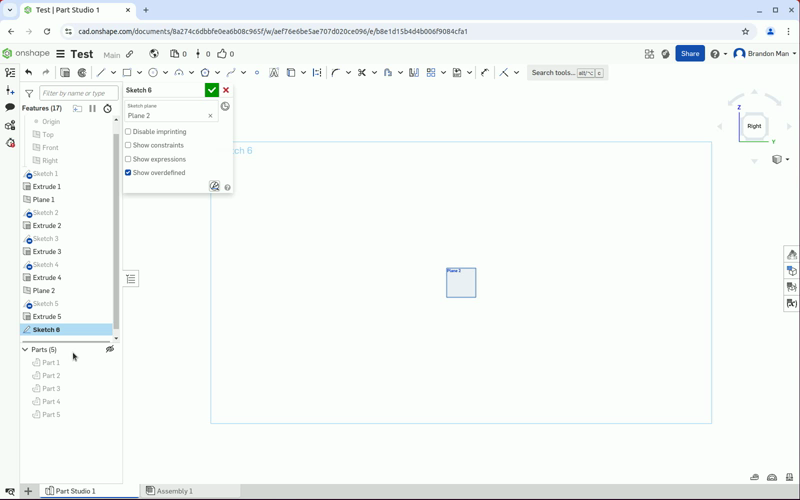
key(a)
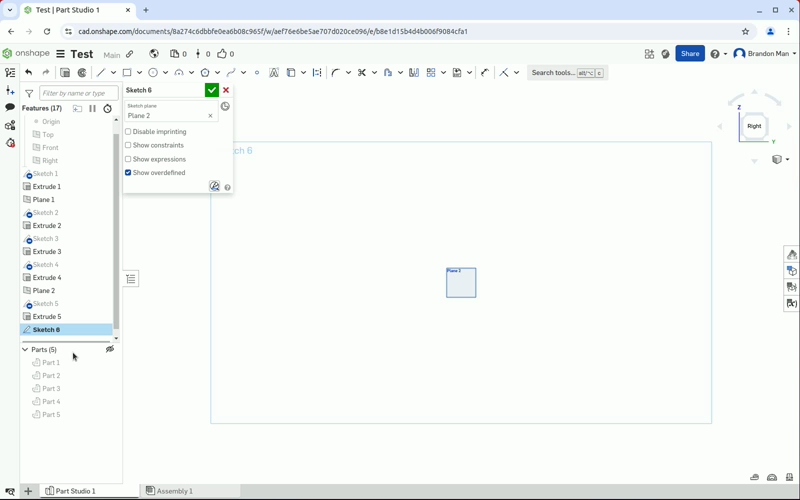
key_down(shift)
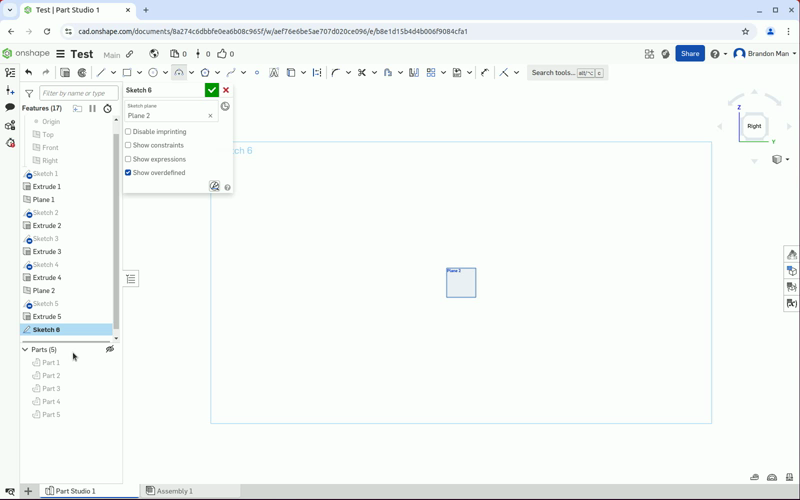
mouse_move(432, 198)
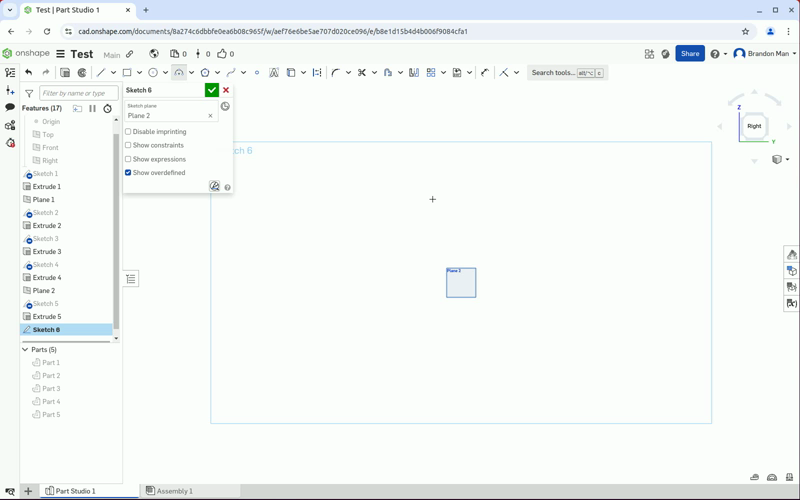
click(432, 198)
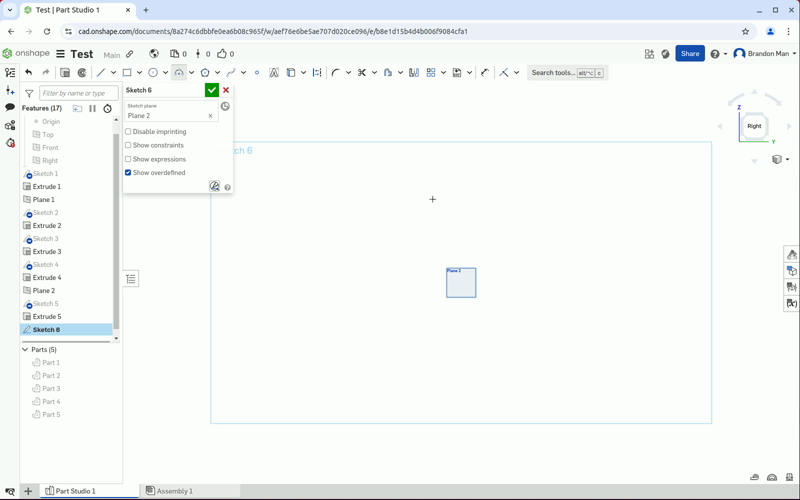
key_up(shift)
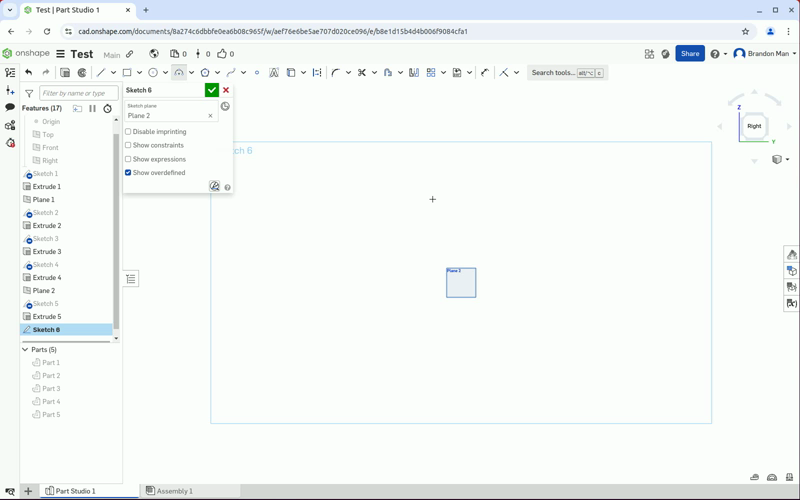
key_down(shift)
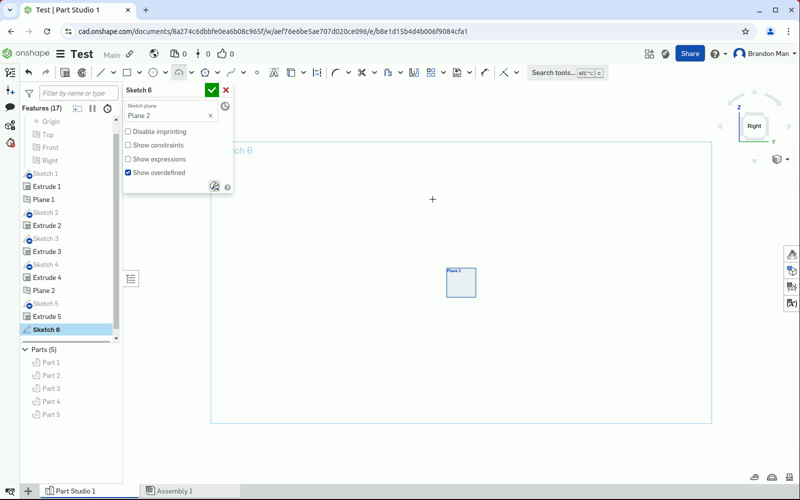
mouse_move(489, 198)
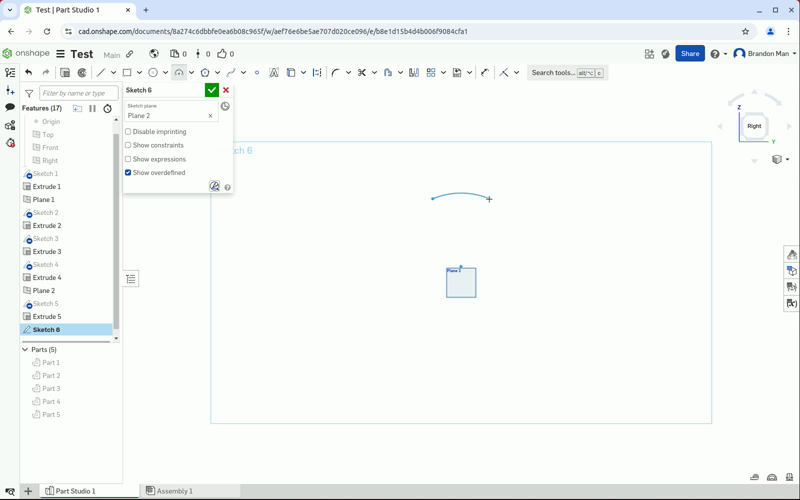
click(489, 198)
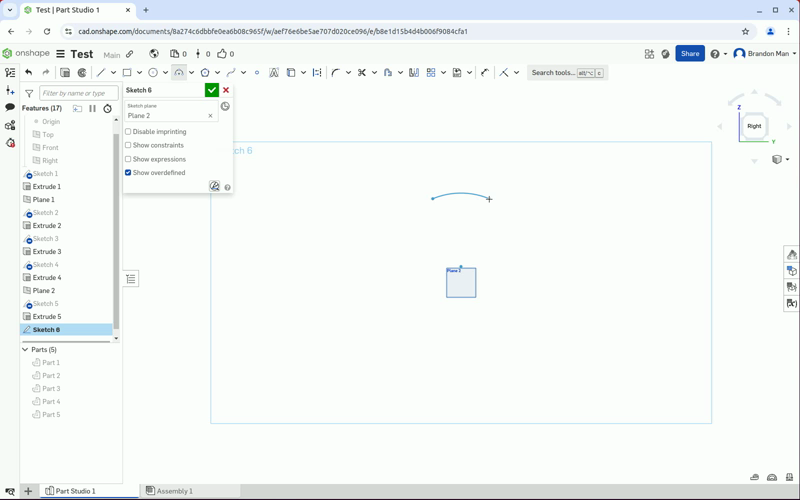
mouse_move(461, 227)
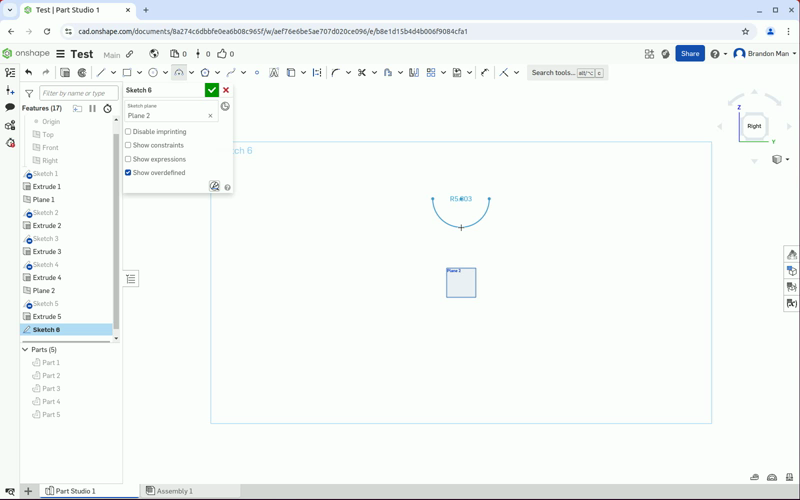
click(461, 227)
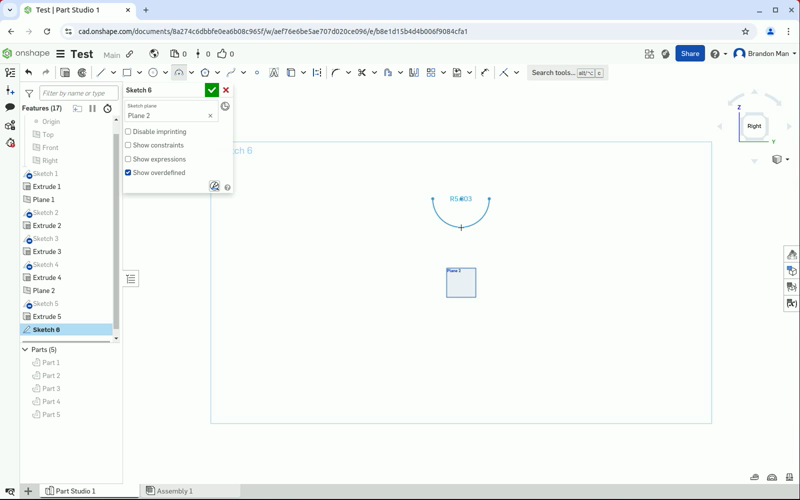
key_up(shift)
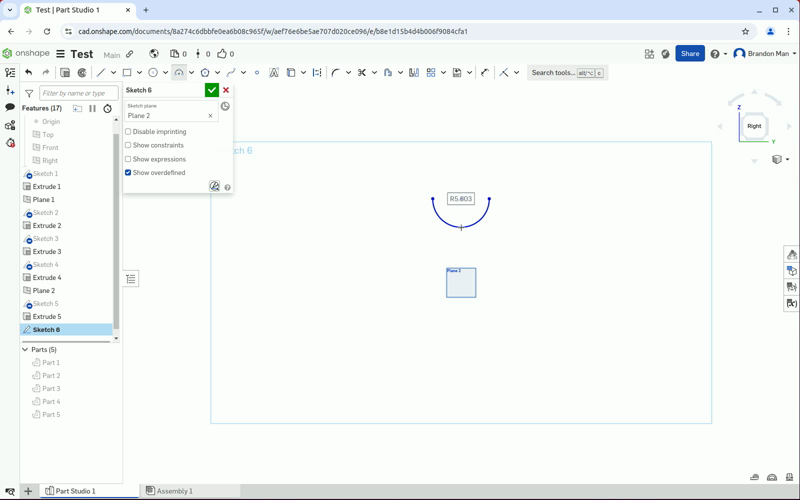
key(esc)
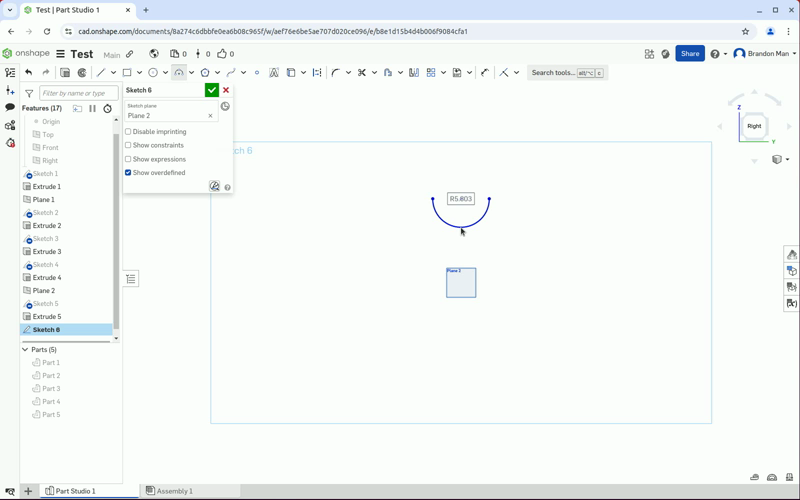
key(l)
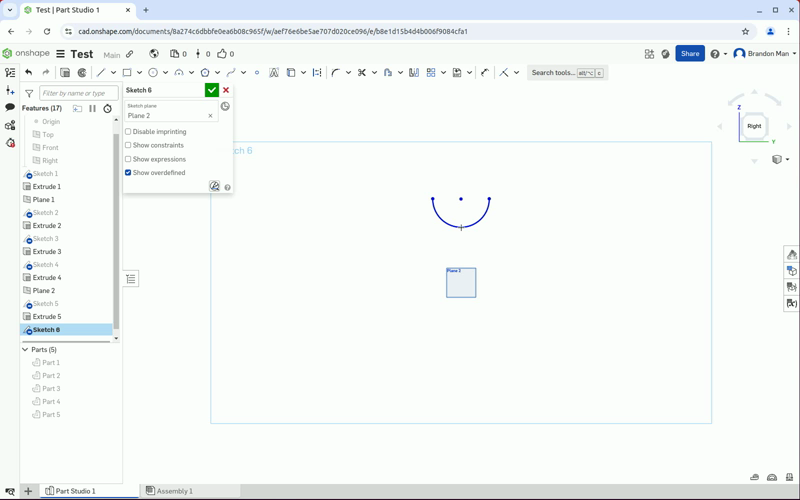
mouse_move(489, 198)
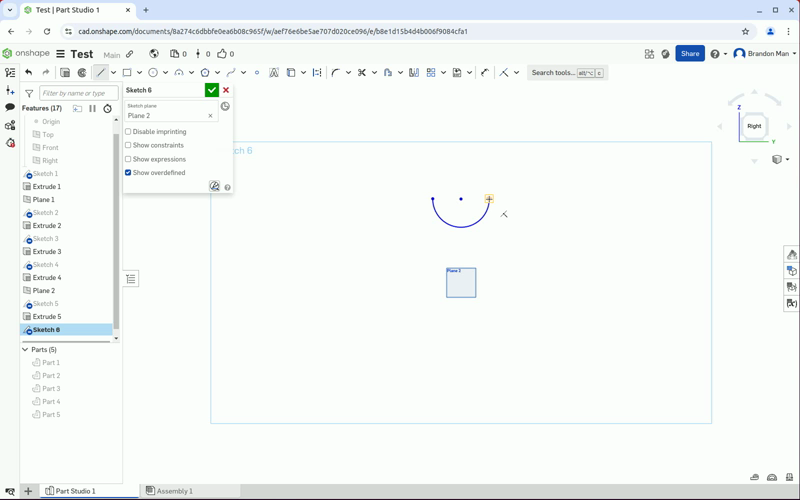
click(489, 198)
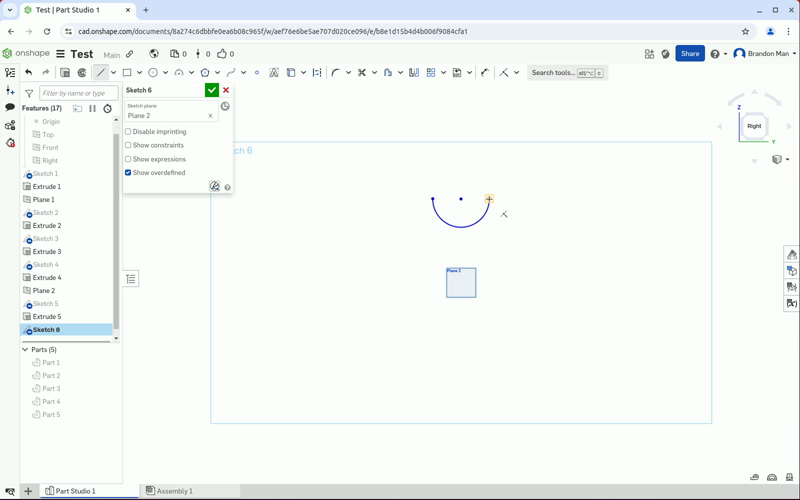
key_down(shift)
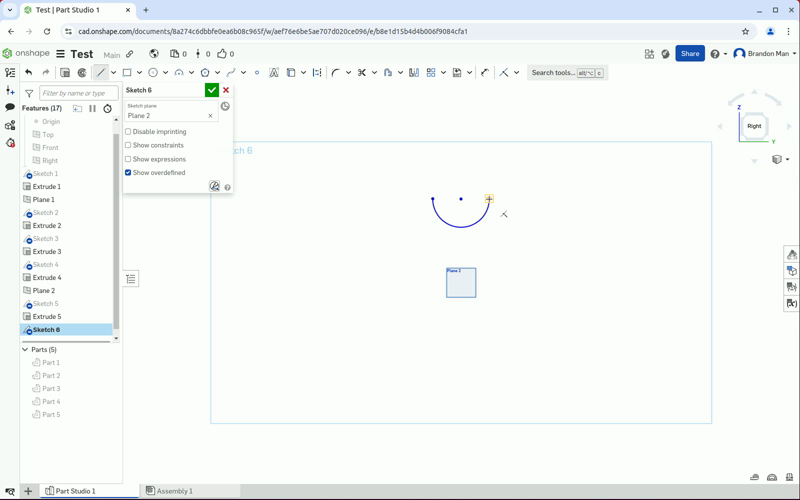
mouse_move(519, 198)
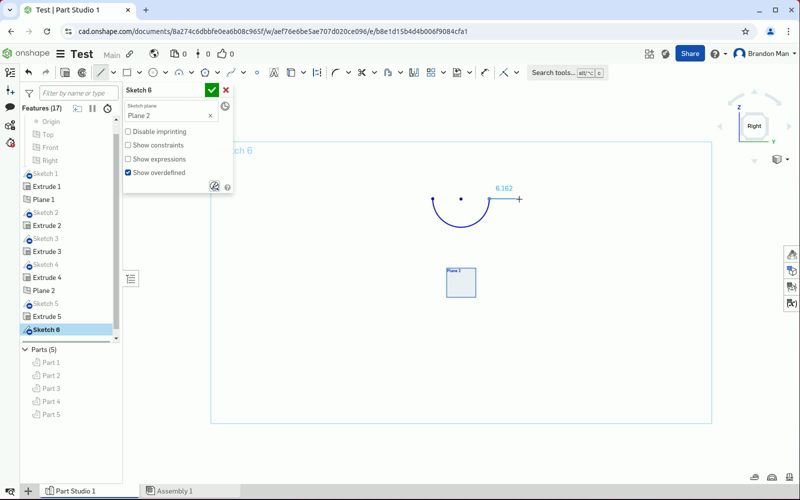
mouse_move(471, 198)
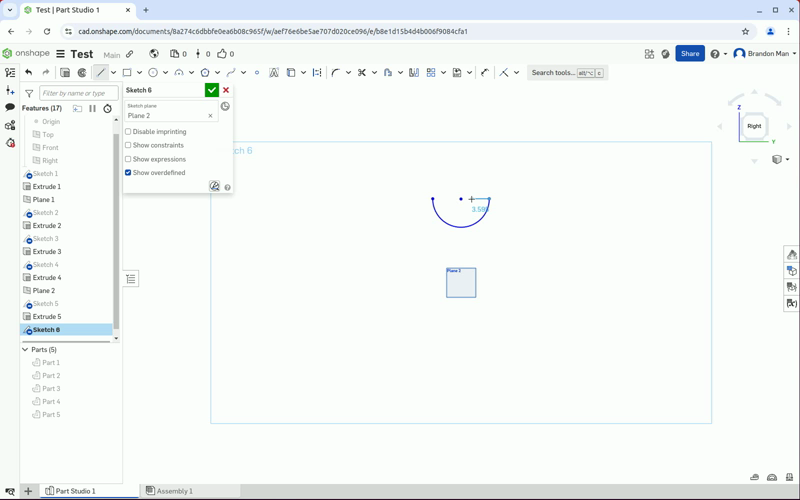
click(471, 198)
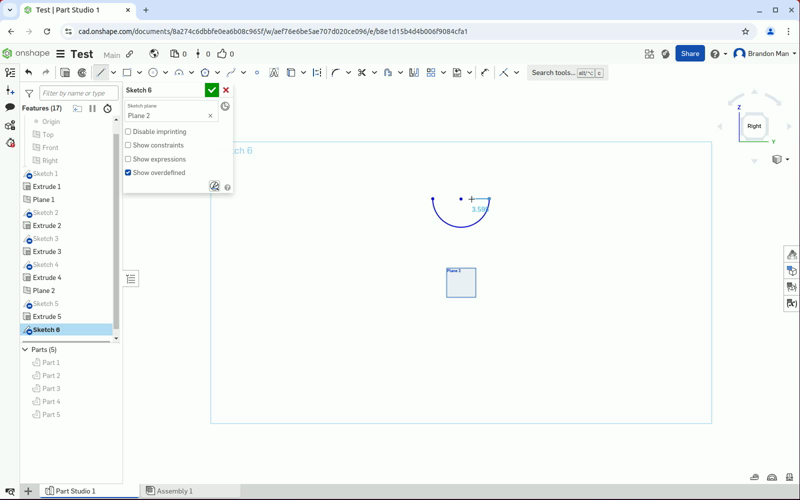
key_up(shift)
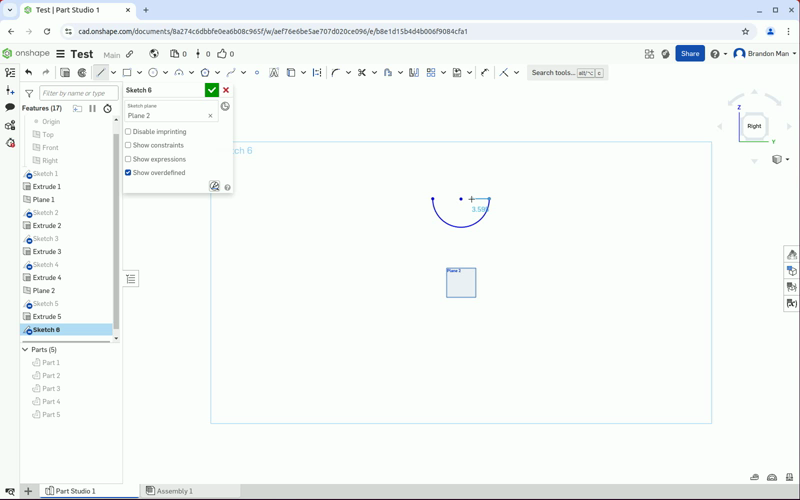
key(esc)
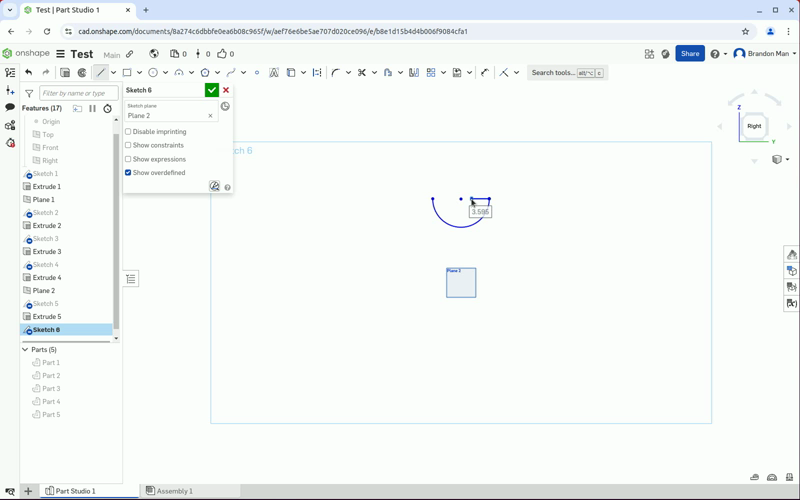
key(a)
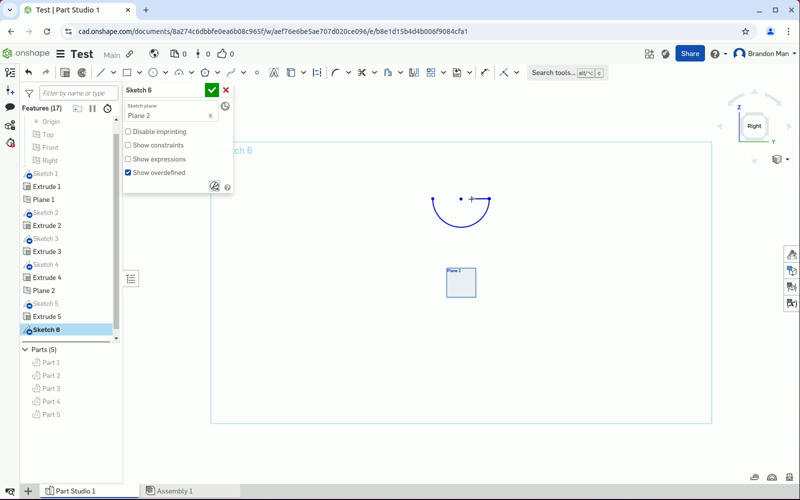
mouse_move(471, 198)
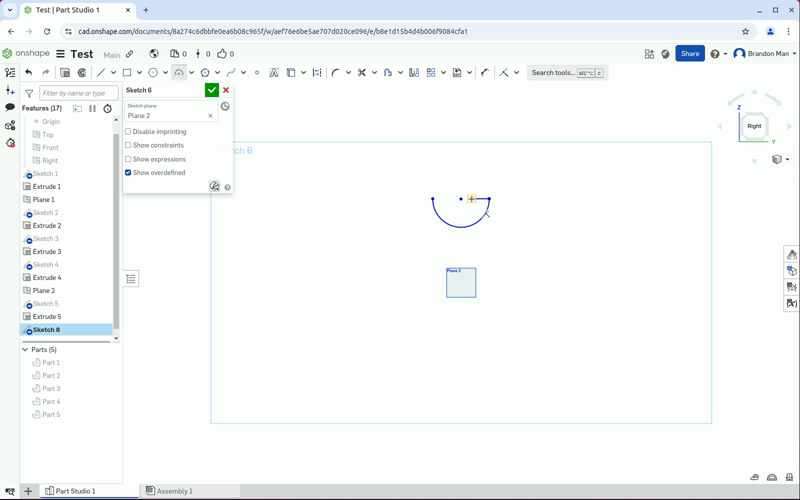
click(471, 198)
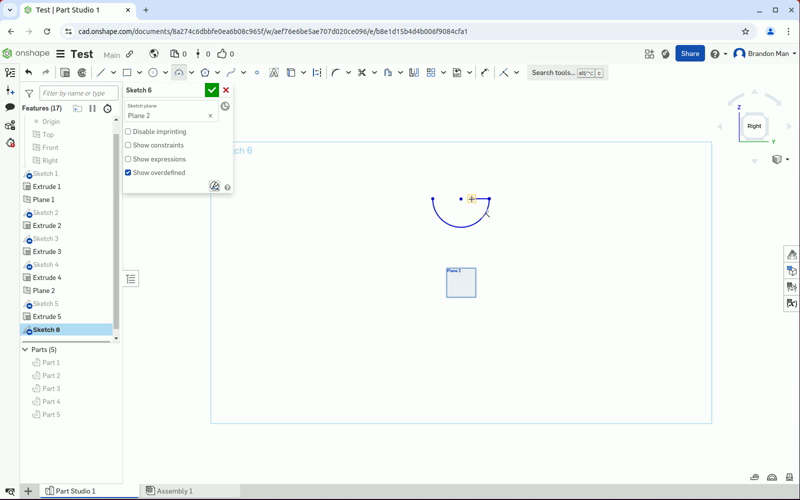
key_down(shift)
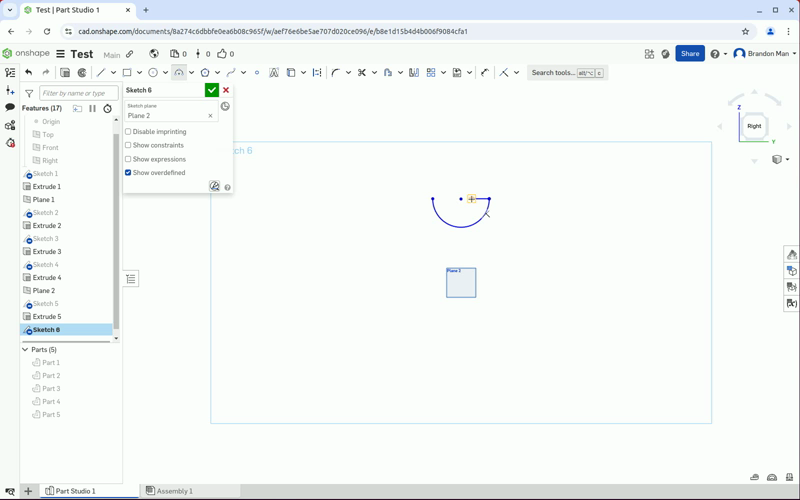
mouse_move(450, 198)
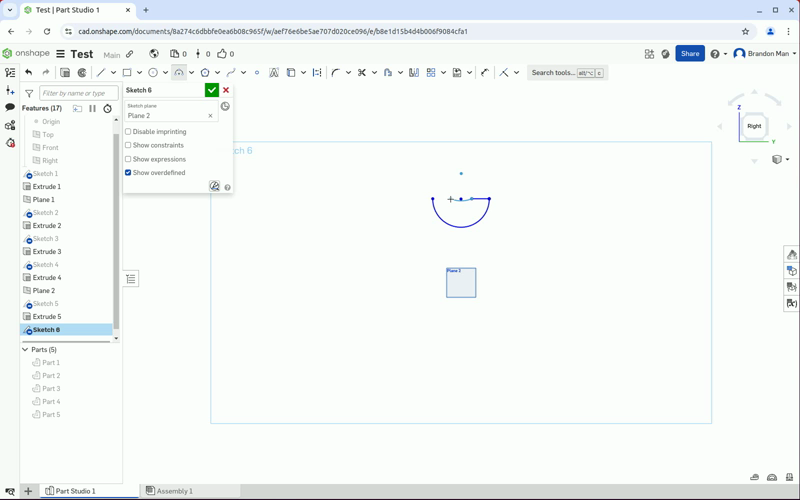
click(450, 198)
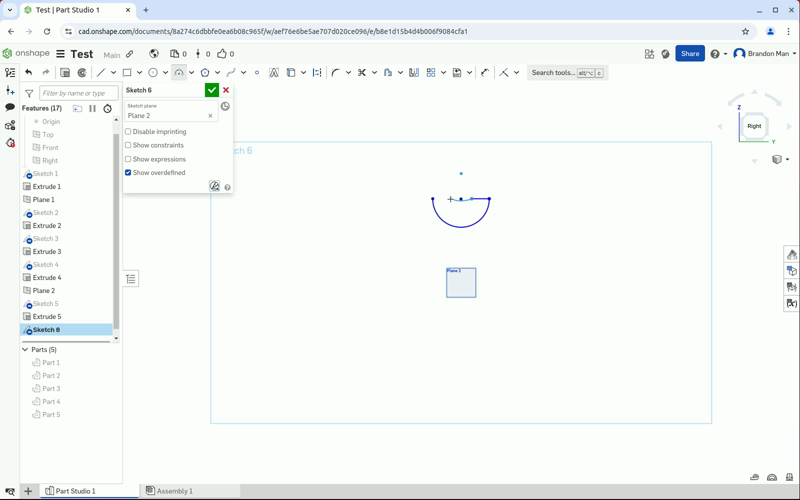
mouse_move(461, 209)
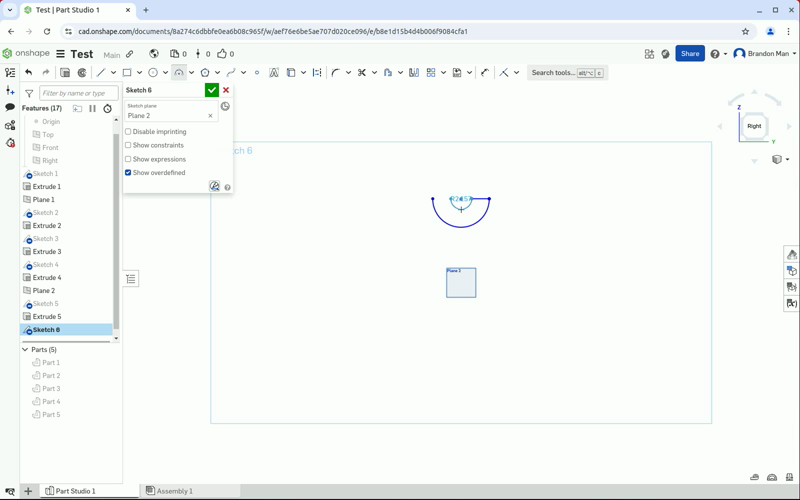
click(461, 209)
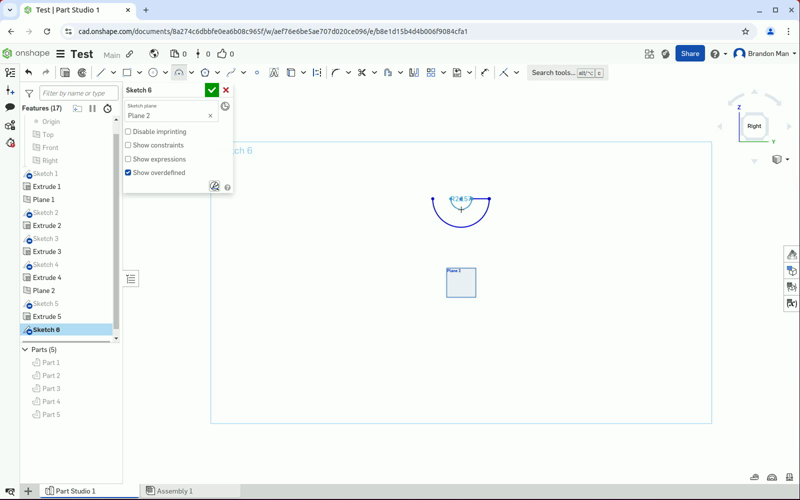
key_up(shift)
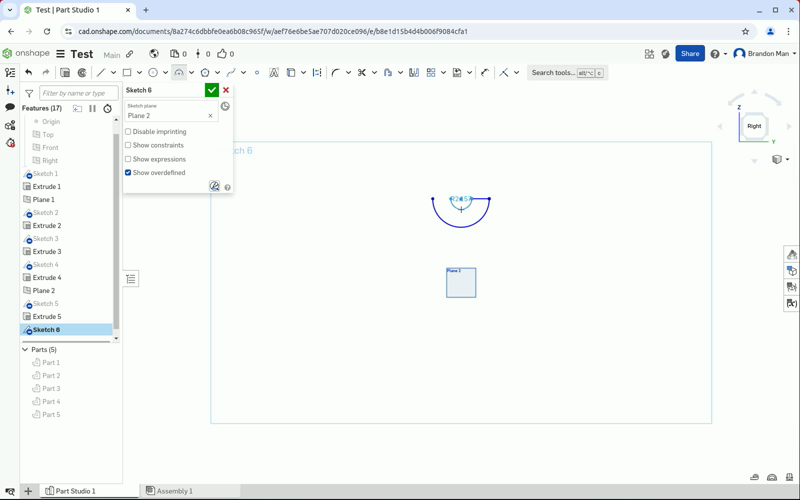
key(esc)
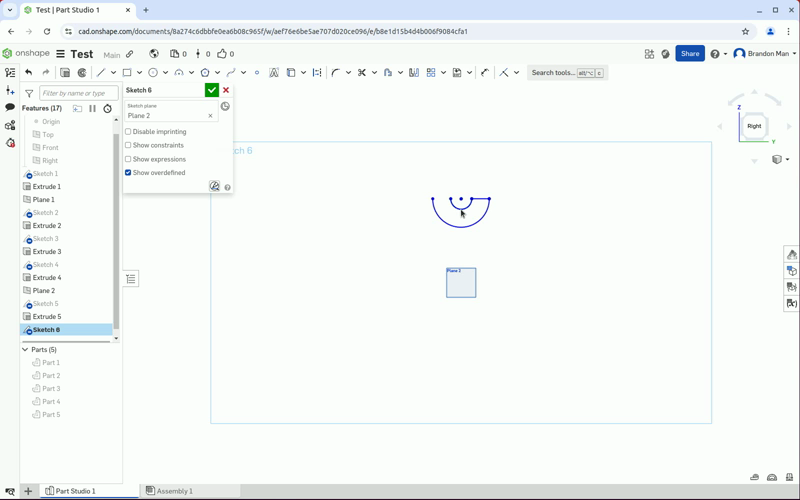
key(l)
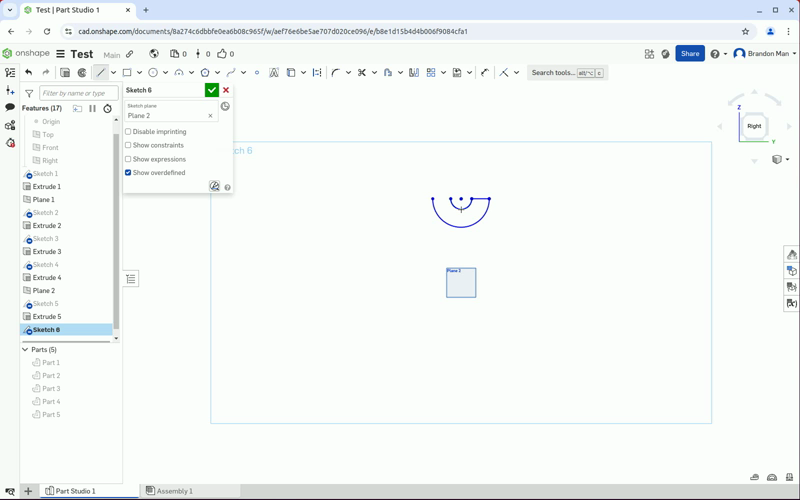
mouse_move(450, 198)
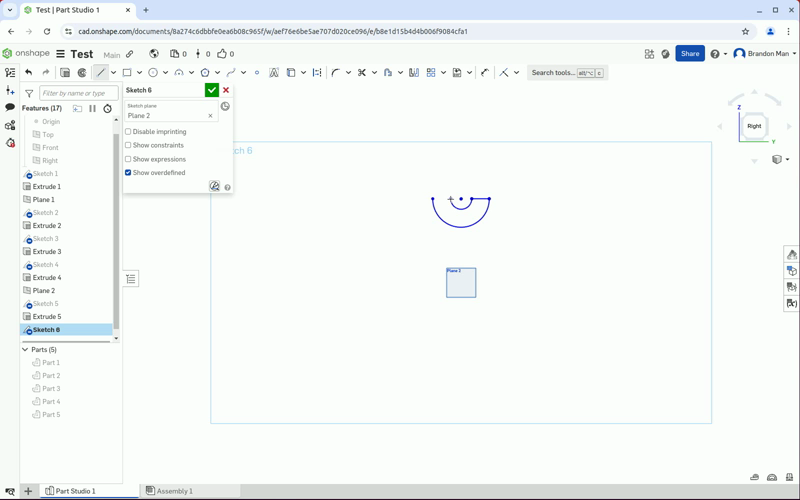
click(450, 198)
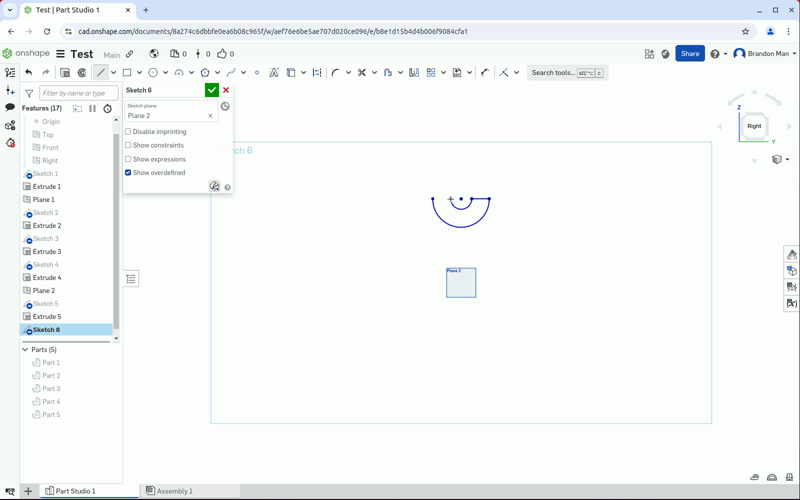
mouse_move(480, 198)
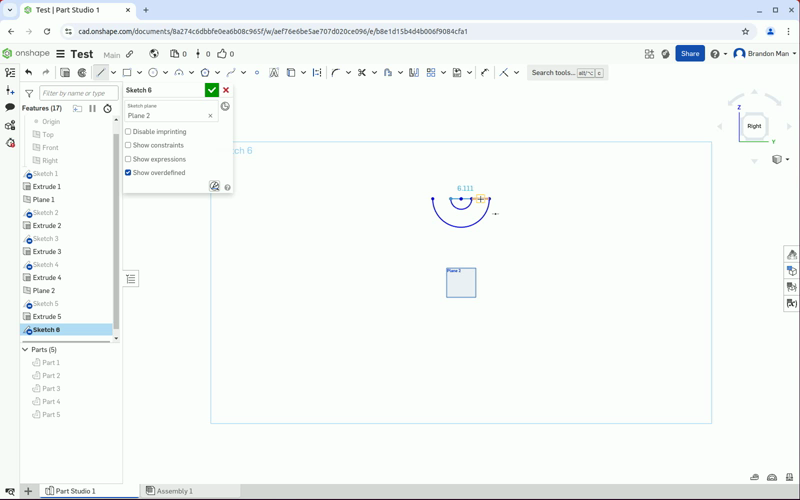
key_down(shift)
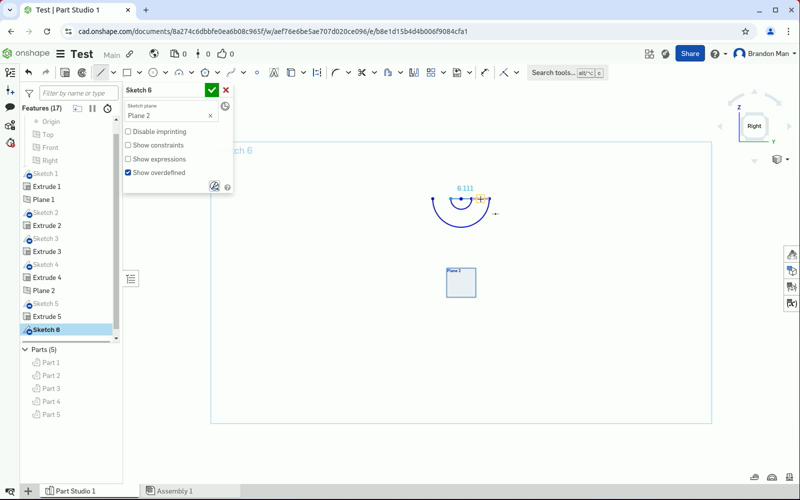
mouse_move(432, 198)
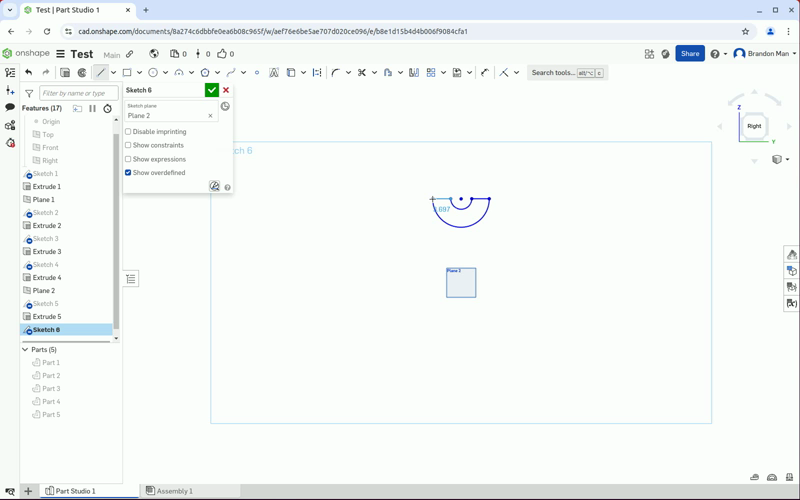
key_up(shift)
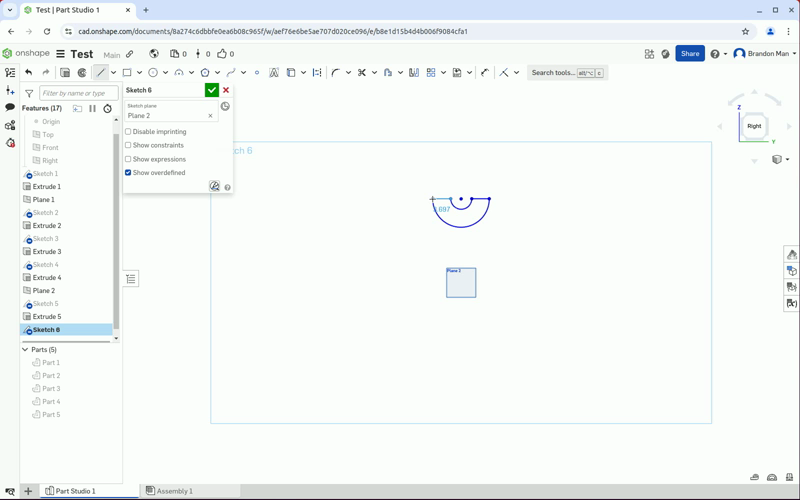
click(432, 198)
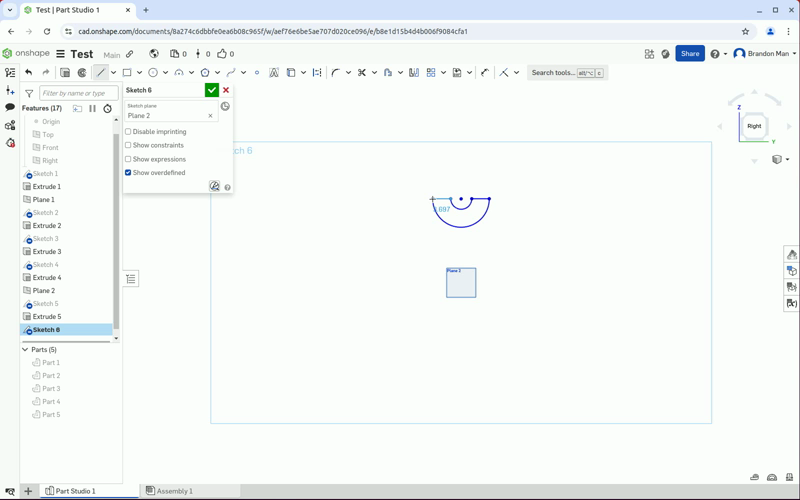
key(esc)
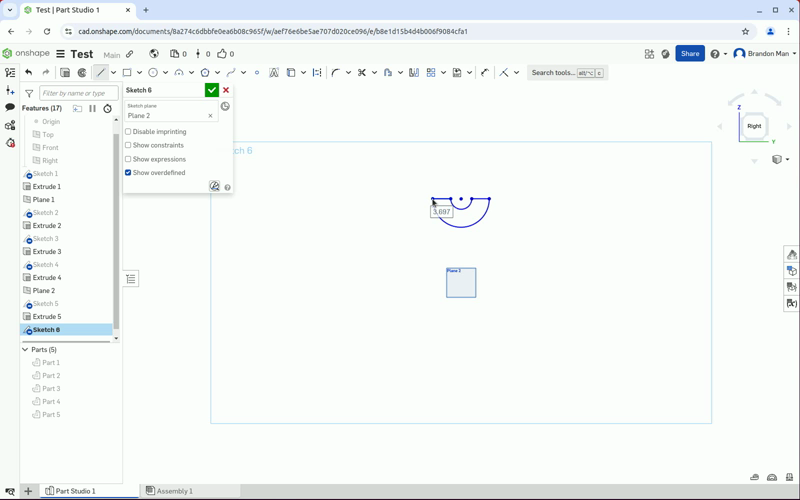
mouse_move(458, 225)
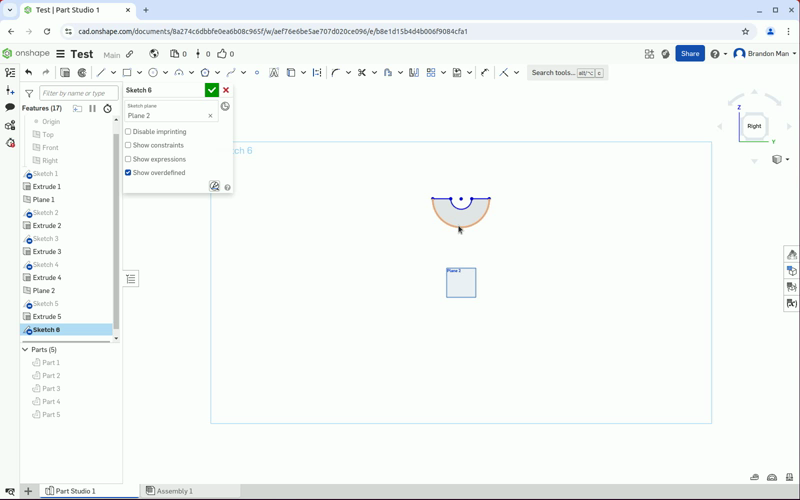
scroll(6)
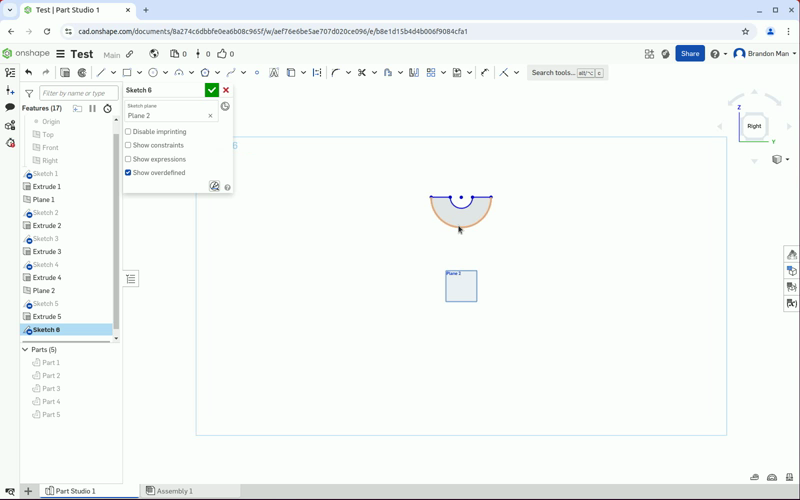
scroll(6)
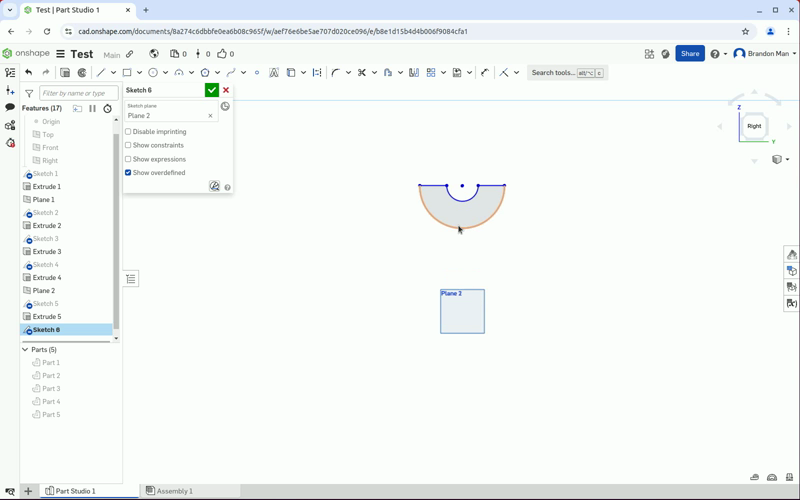
scroll(6)
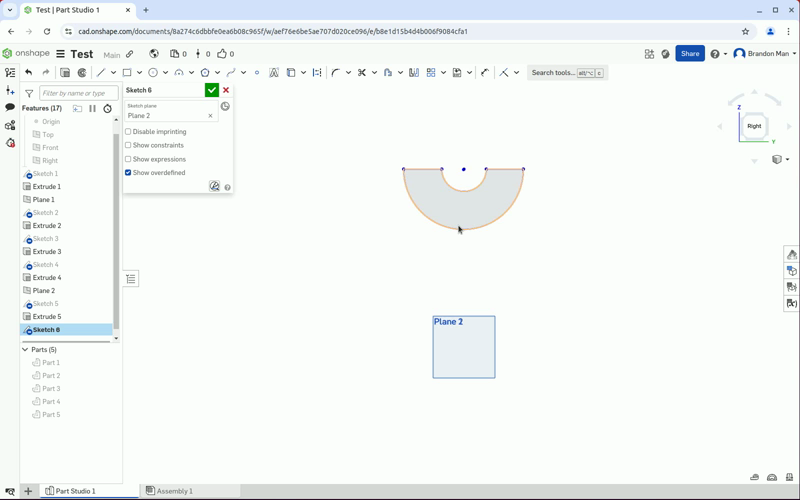
scroll(6)
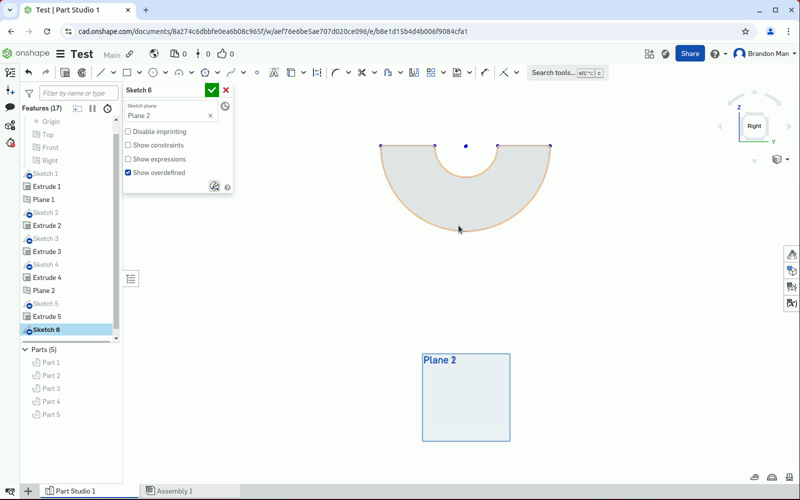
scroll(6)
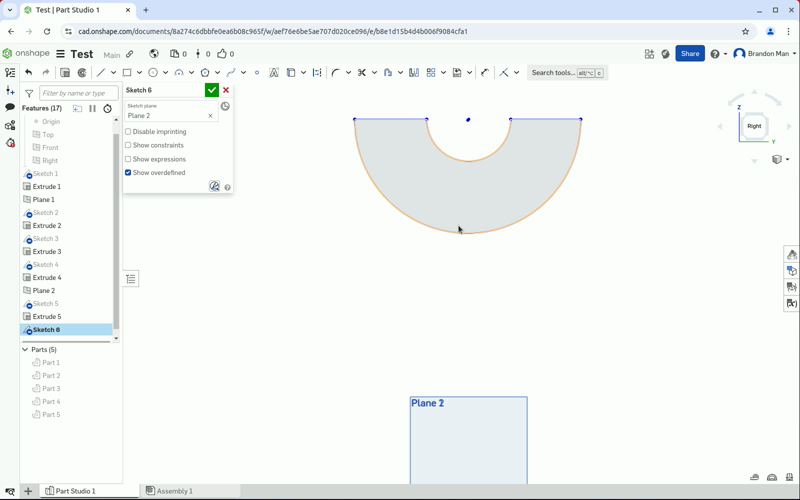
scroll(6)
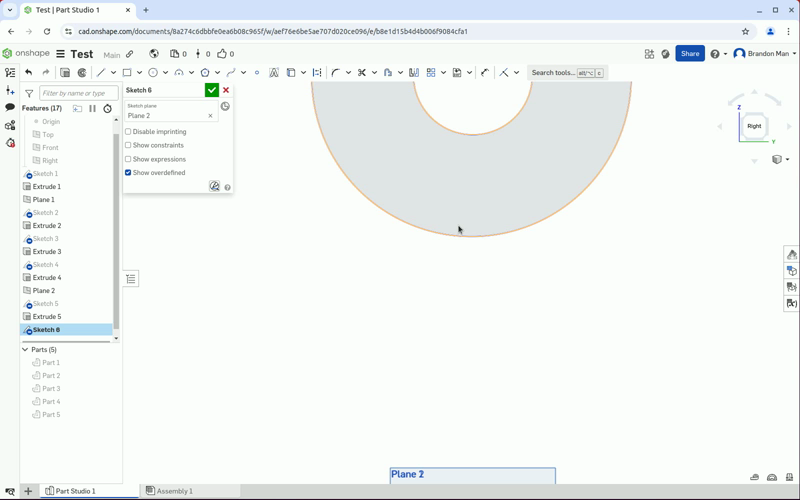
scroll(6)
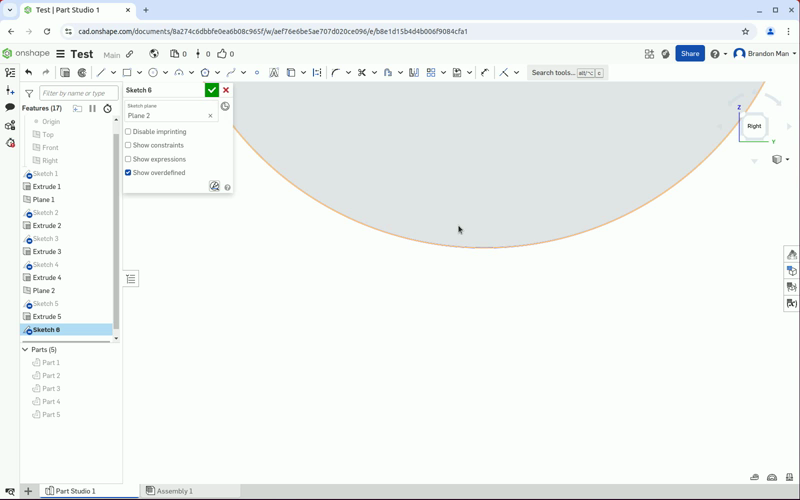
click(458, 225)
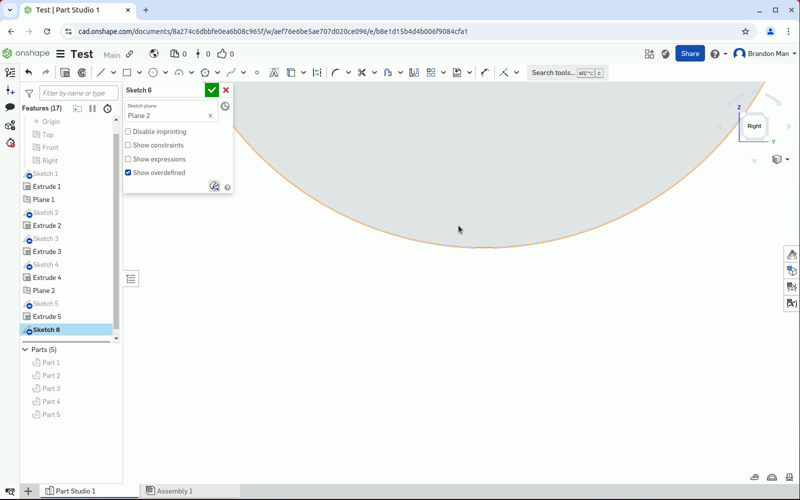
scroll(-6)
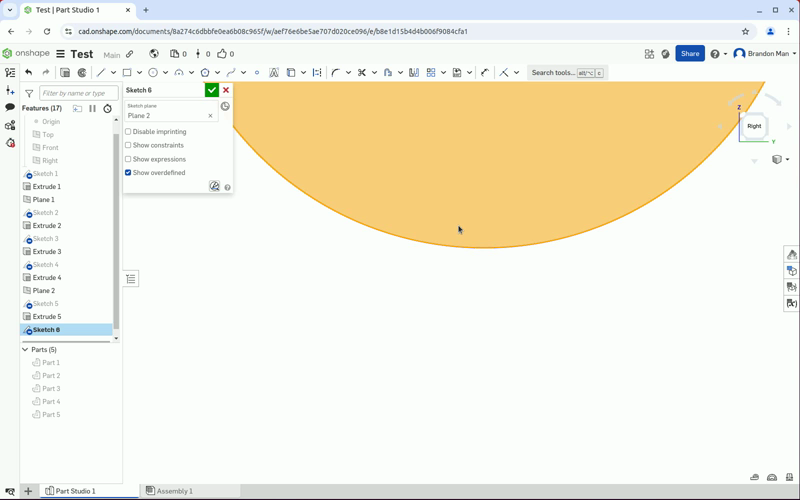
scroll(-6)
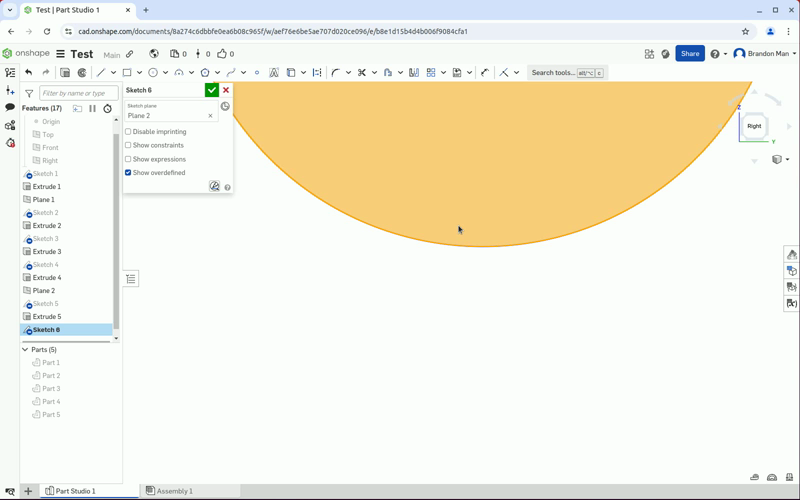
scroll(-6)
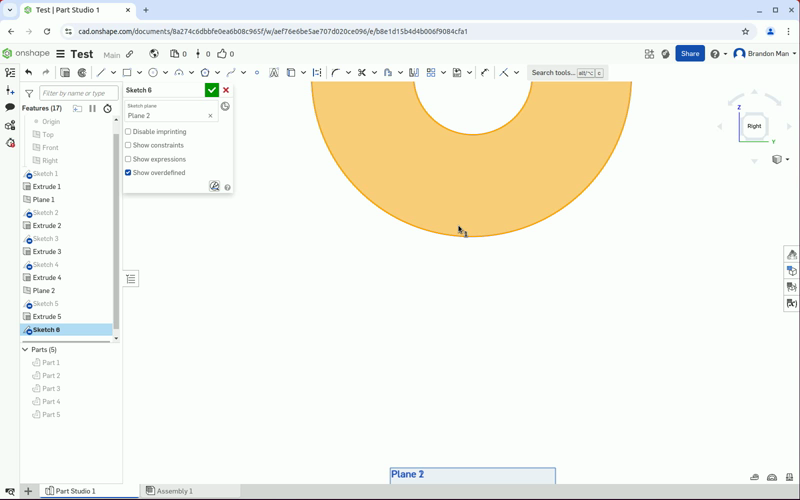
scroll(-6)
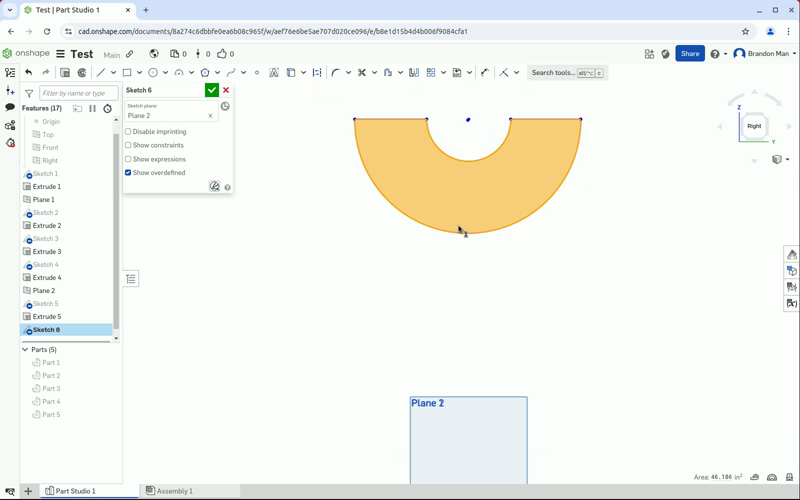
scroll(-6)
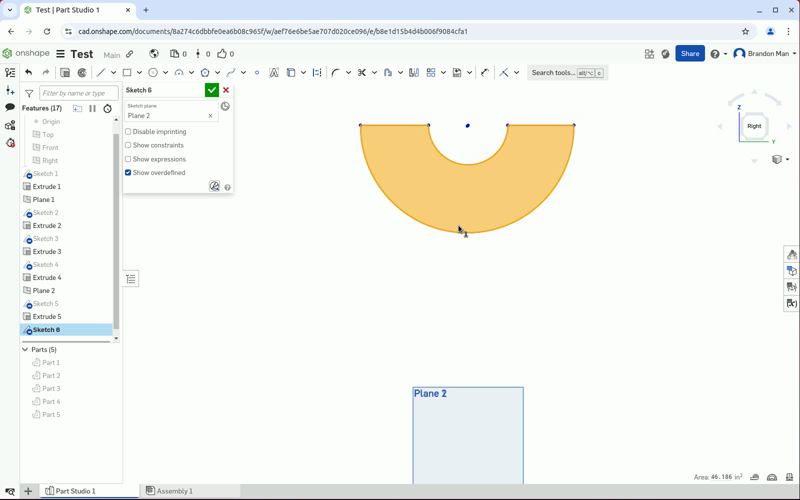
scroll(-6)
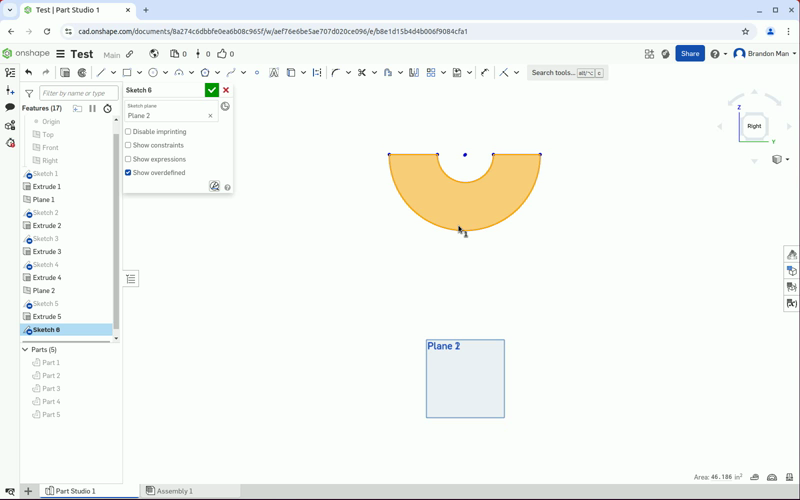
scroll(-6)
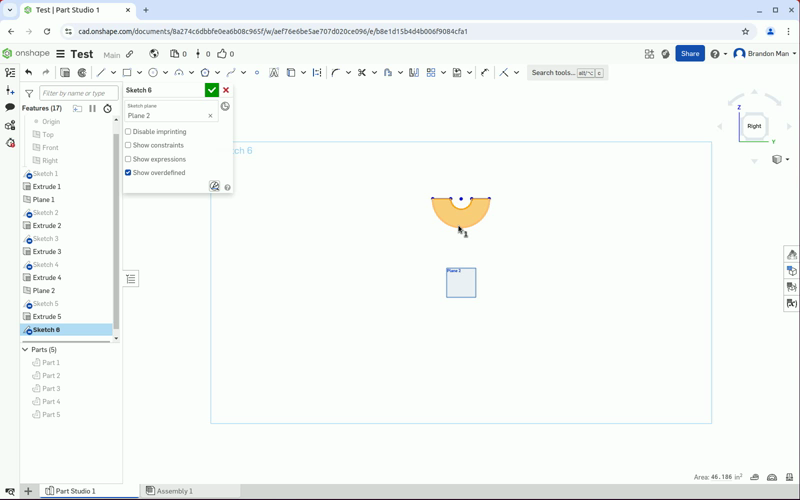
mouse_move(73, 352)
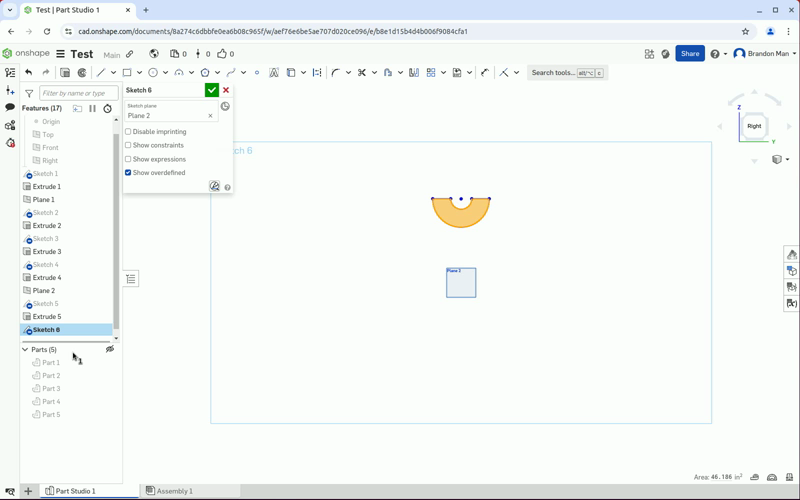
key(shift+y)
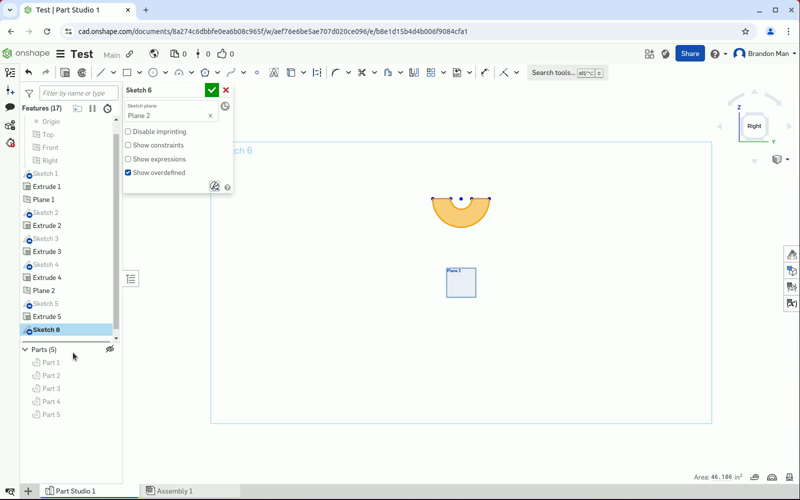
key(shift+e)
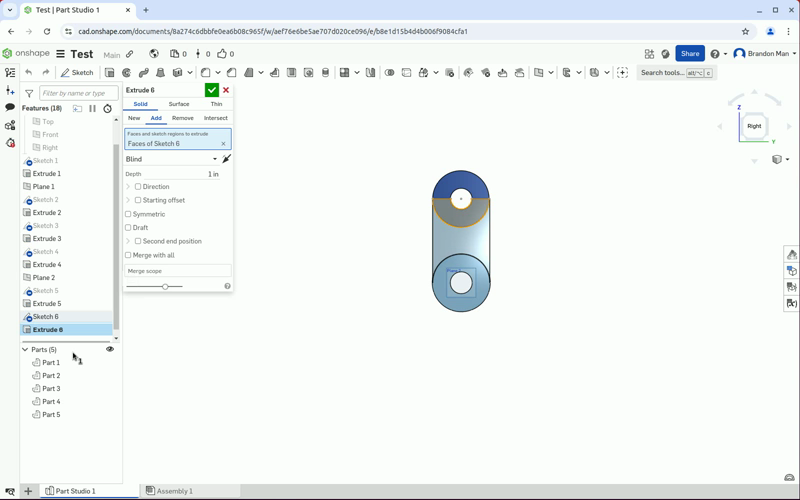
mouse_move(143, 106)
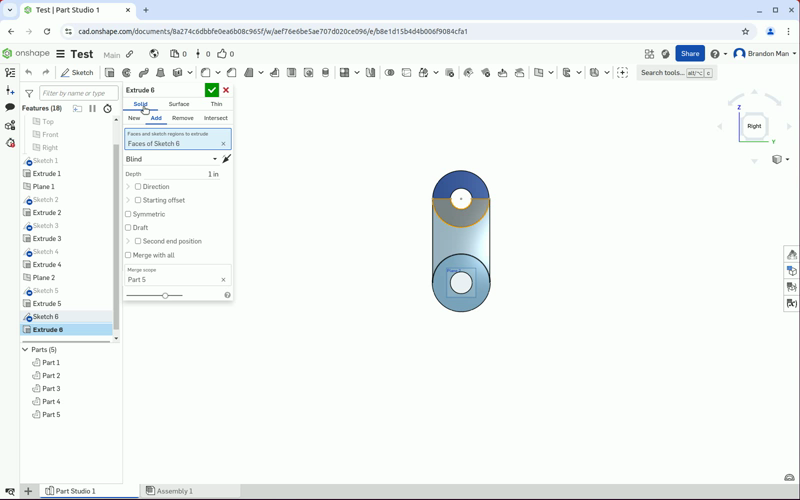
click(143, 106)
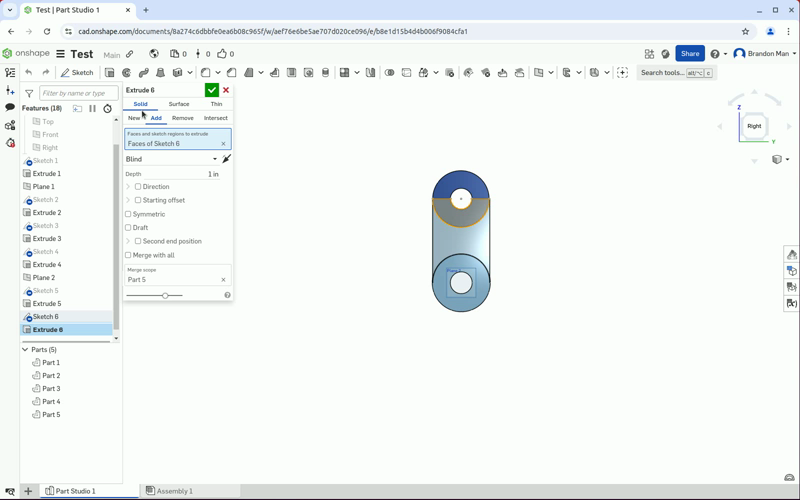
mouse_move(137, 120)
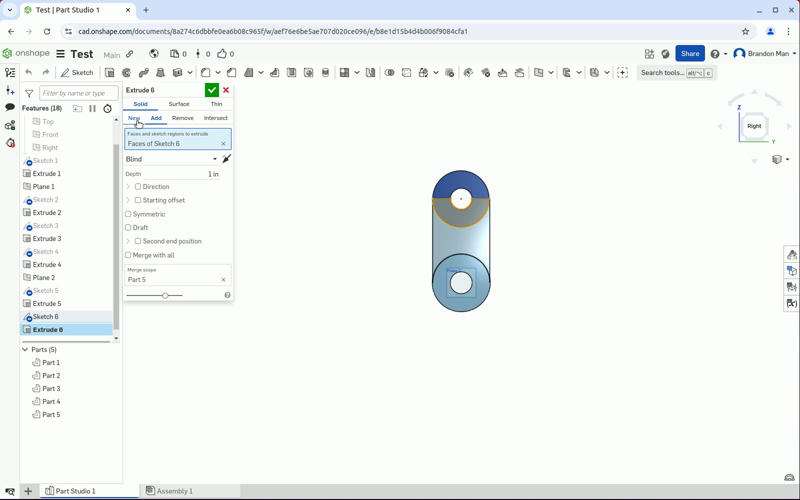
click(137, 120)
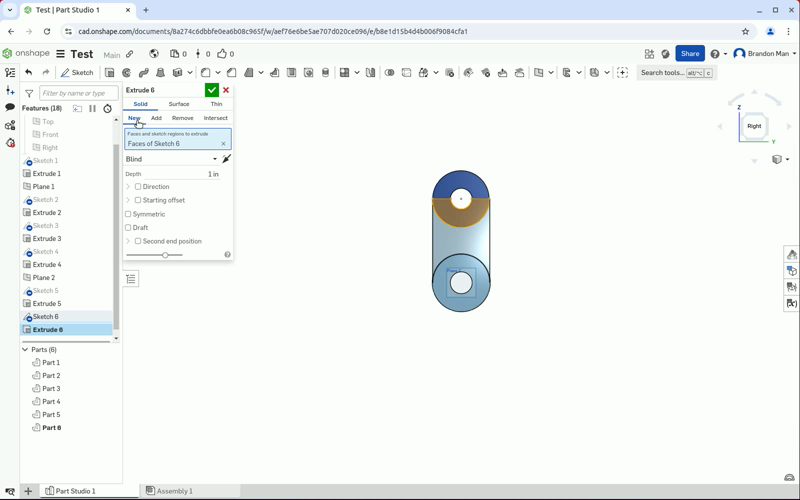
key(tab, 4)
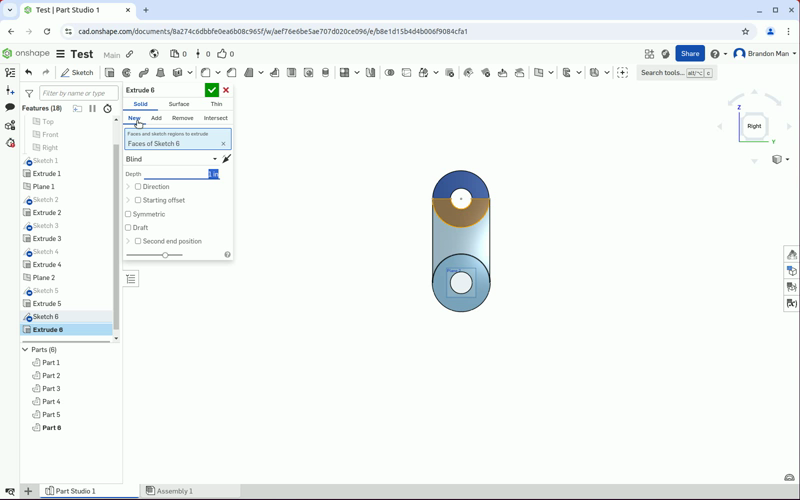
text(-5.777)
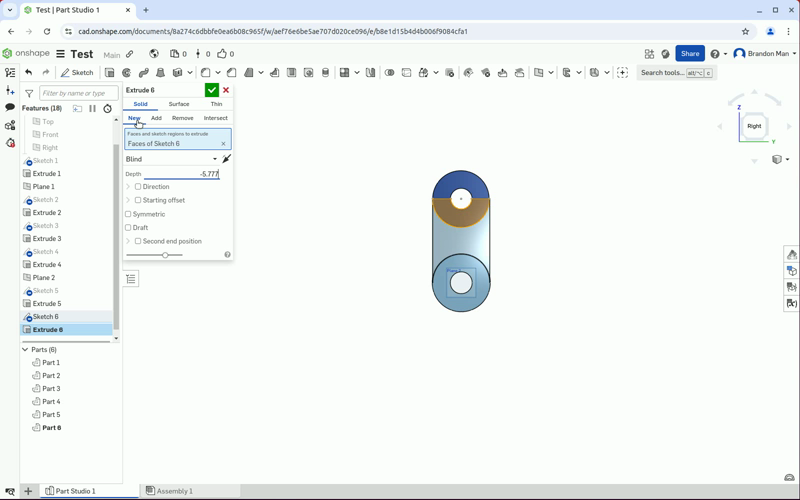
key(enter)
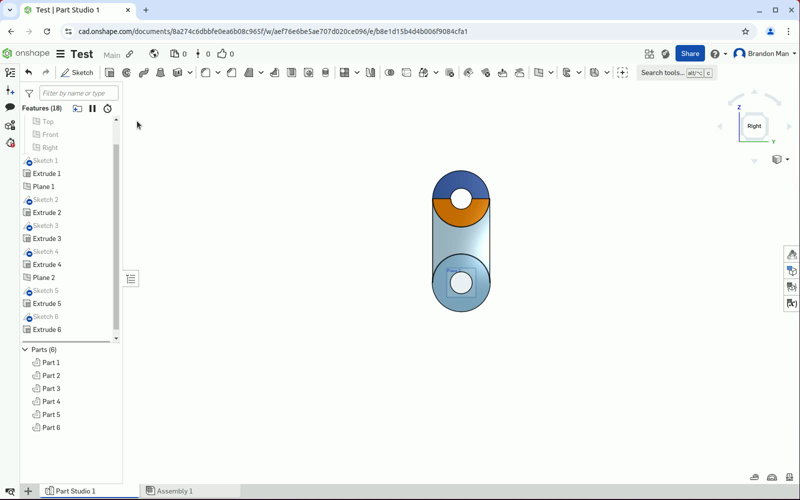
key(shift+h)
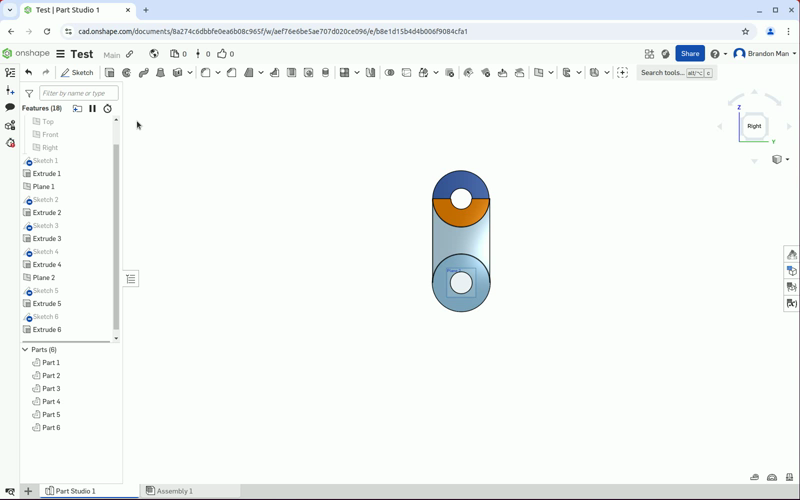
key(shift+h)
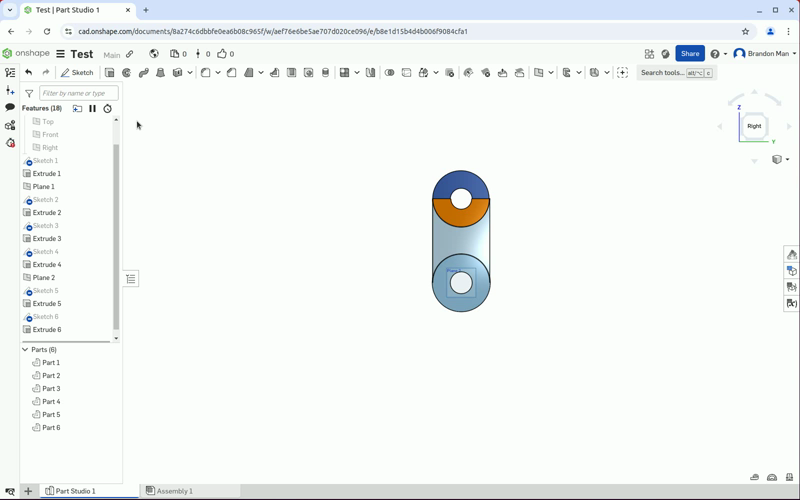
mouse_move(69, 163)
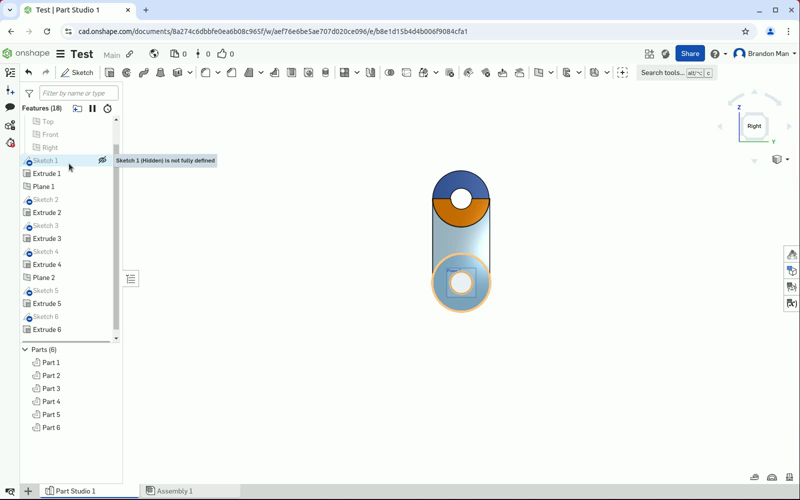
click(69, 163)
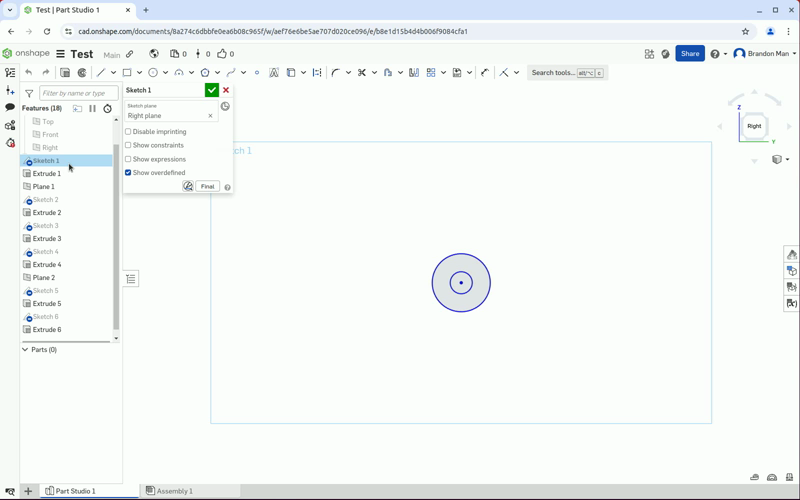
mouse_move(229, 92)
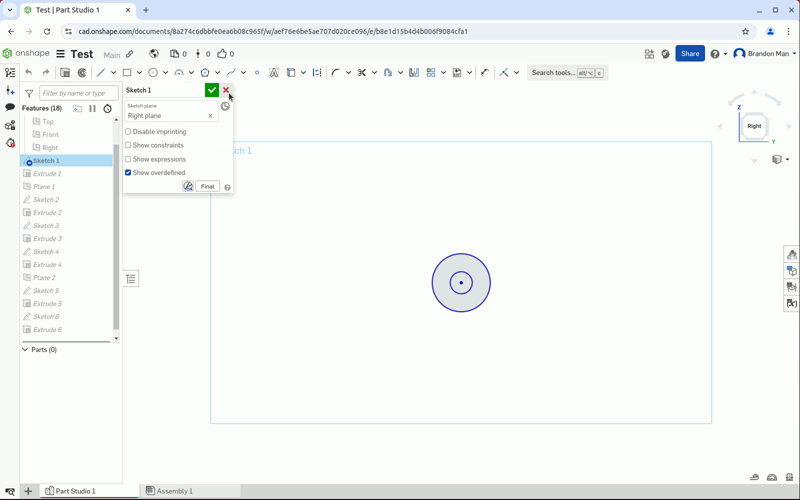
click(229, 92)
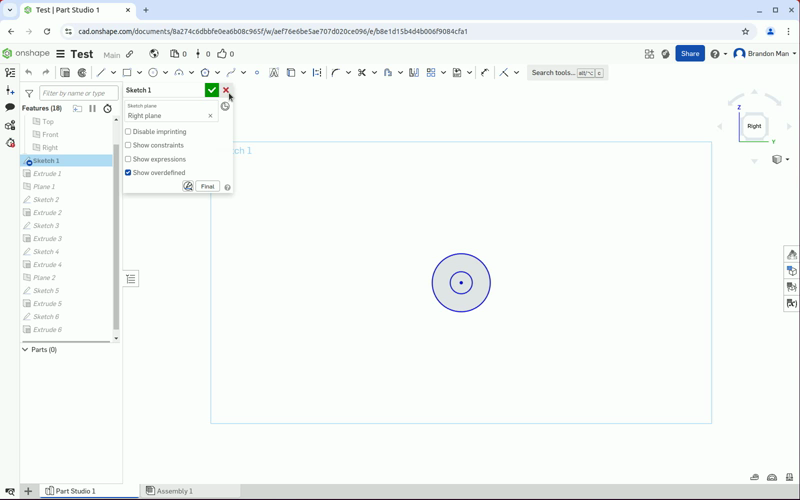
key(shift+s)
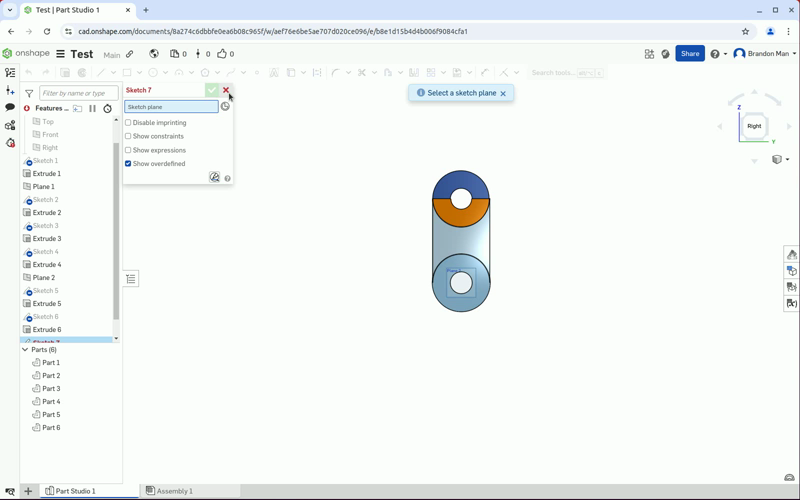
mouse_move(69, 267)
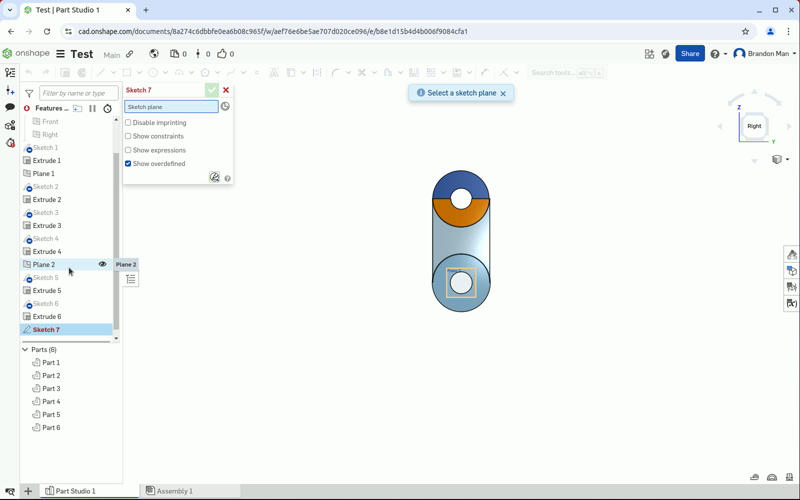
click(69, 267)
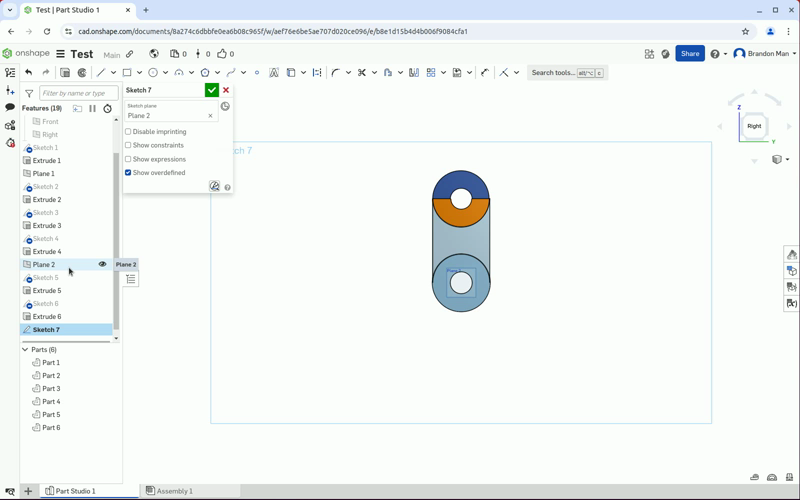
mouse_move(73, 352)
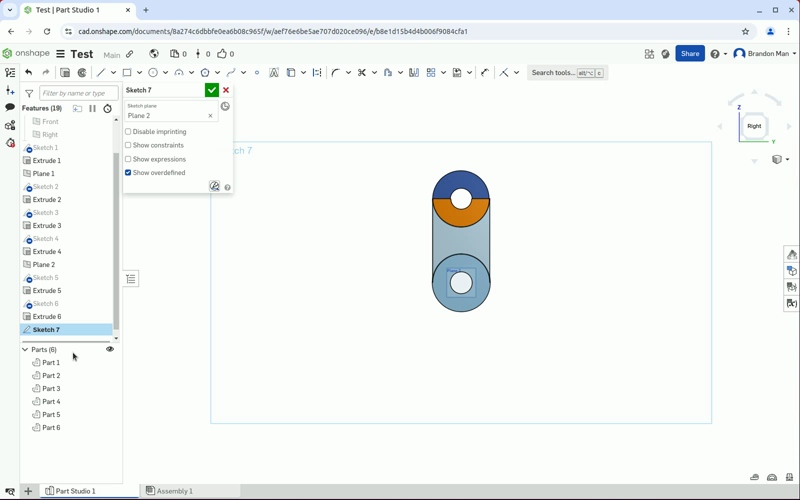
key(y)
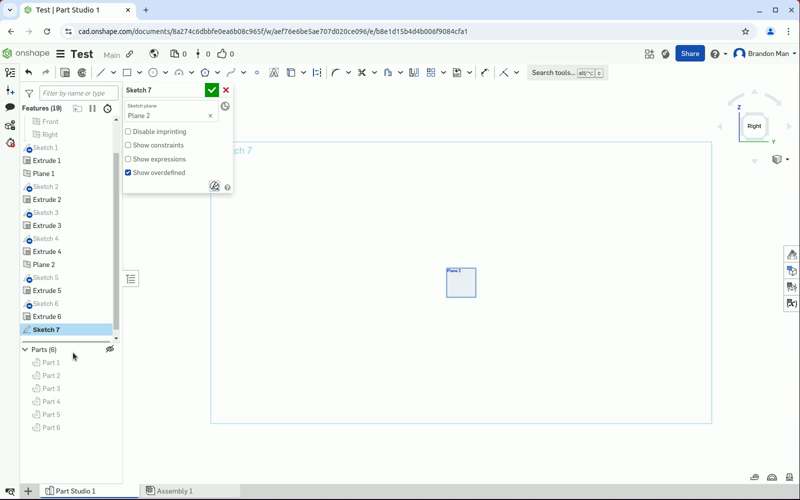
key(a)
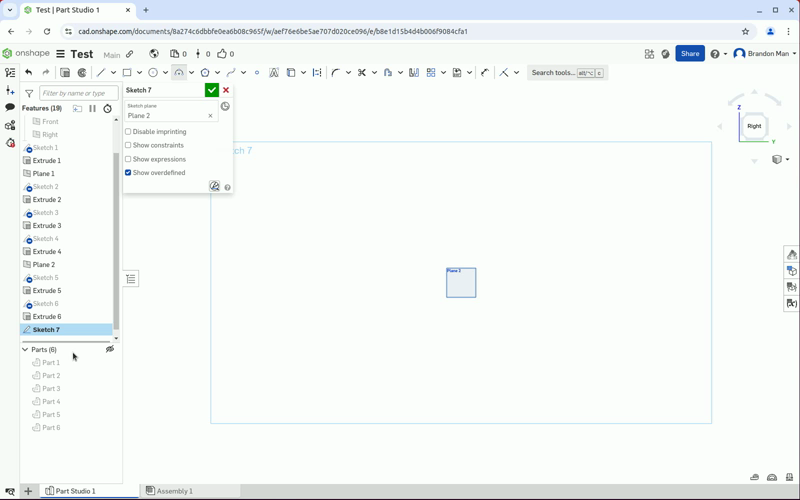
key_down(shift)
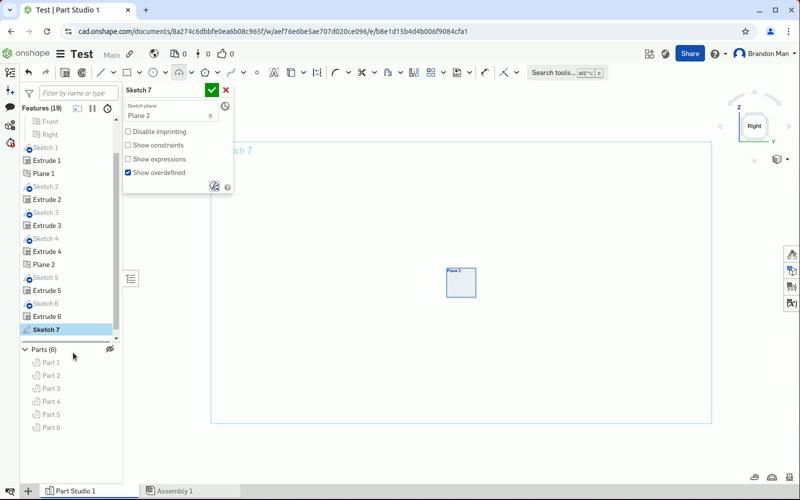
mouse_move(432, 198)
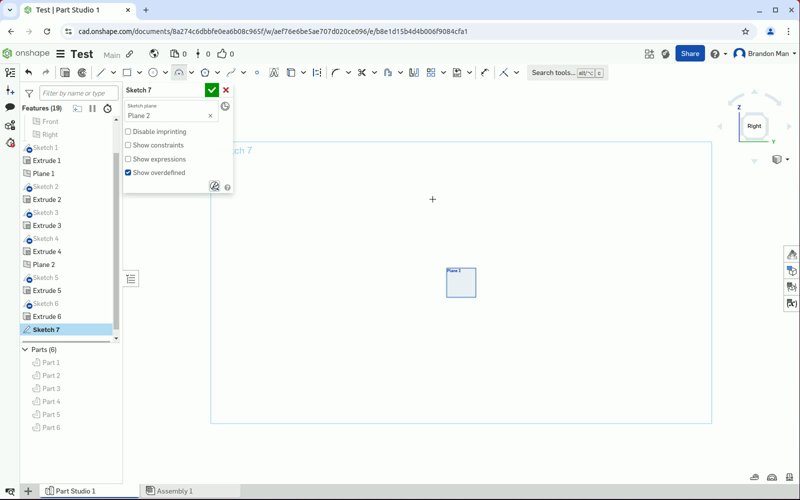
click(432, 198)
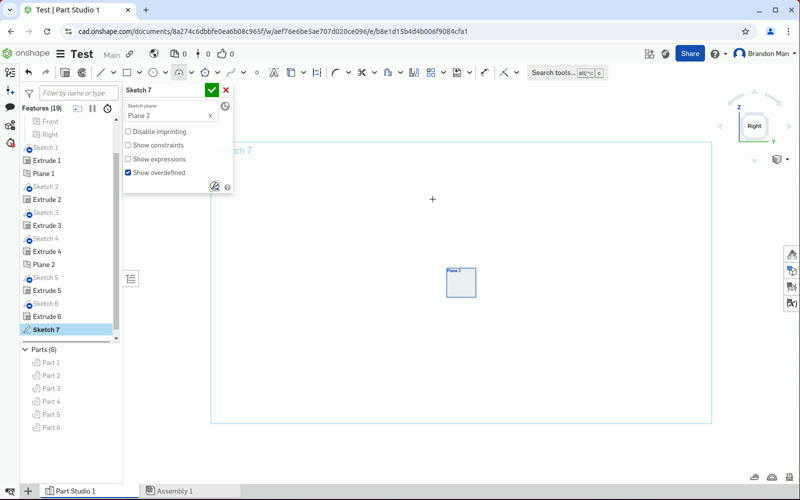
key_up(shift)
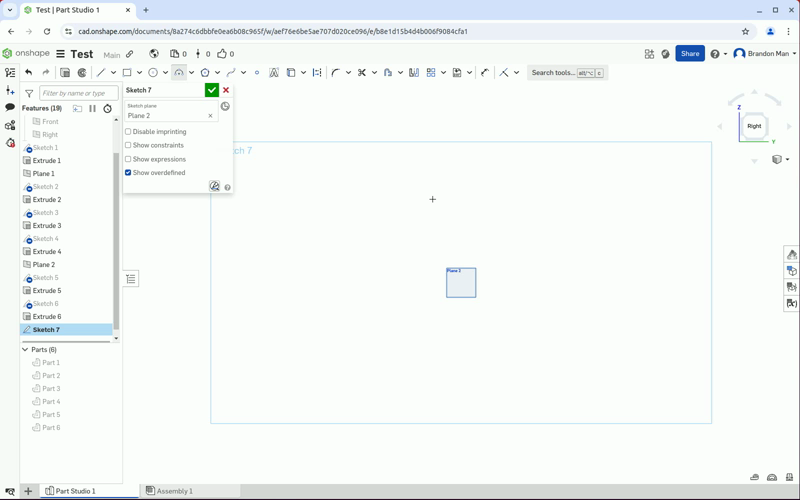
key_down(shift)
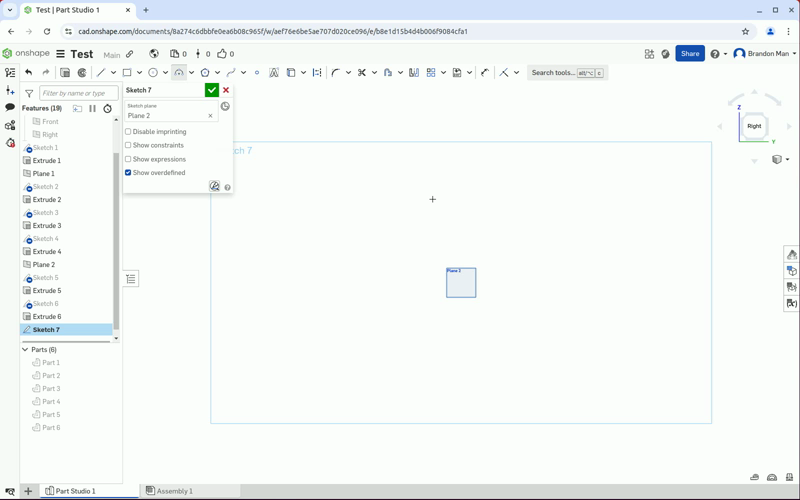
mouse_move(489, 198)
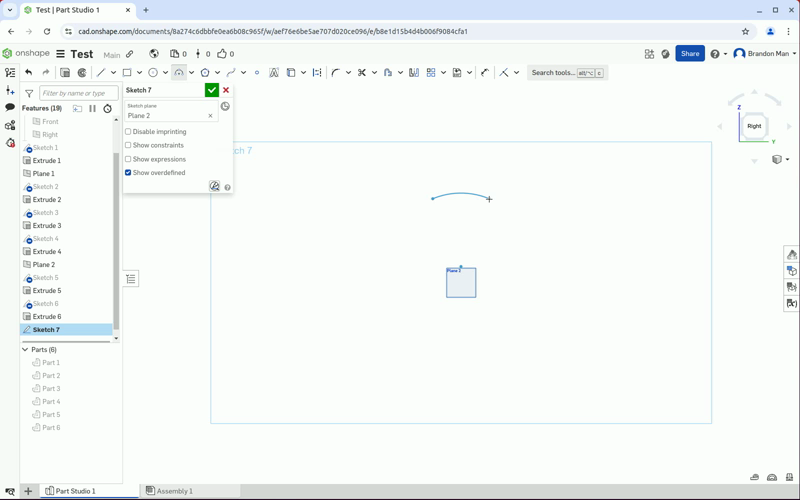
click(489, 198)
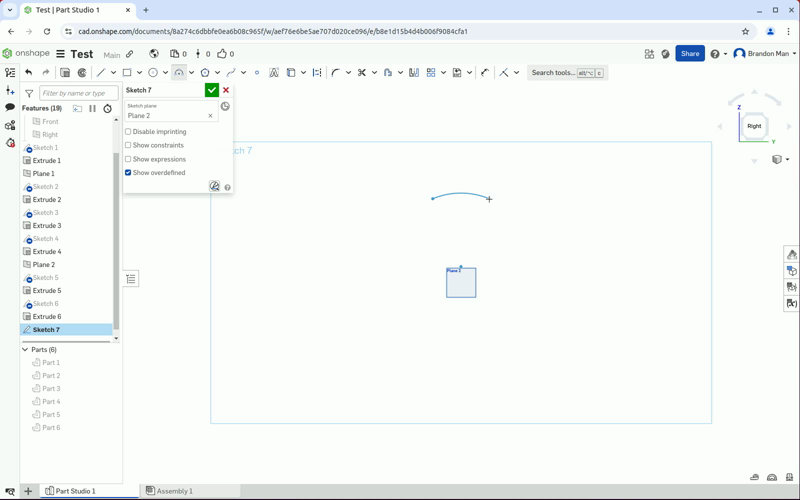
mouse_move(461, 227)
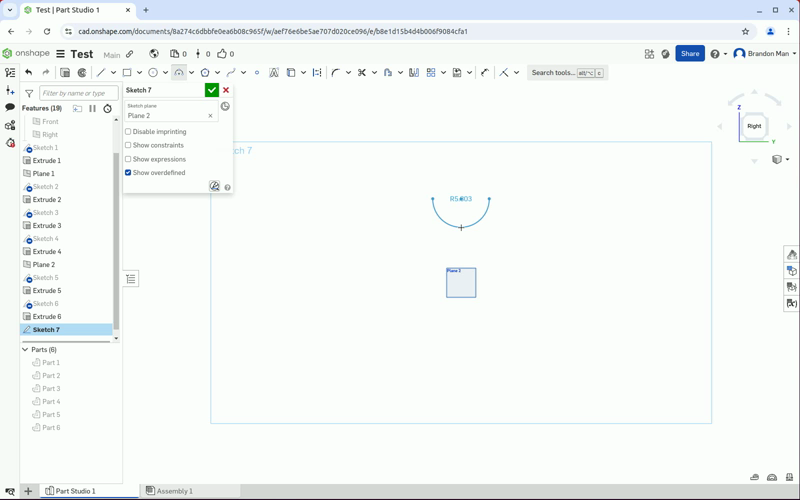
click(461, 227)
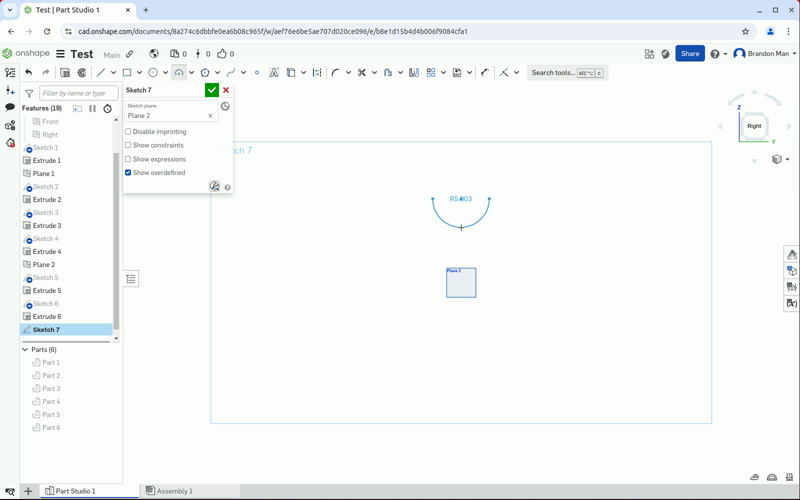
key_up(shift)
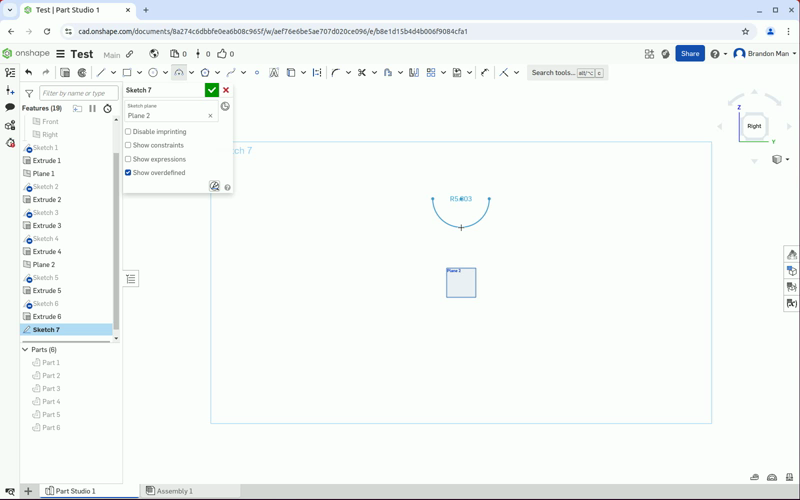
key(esc)
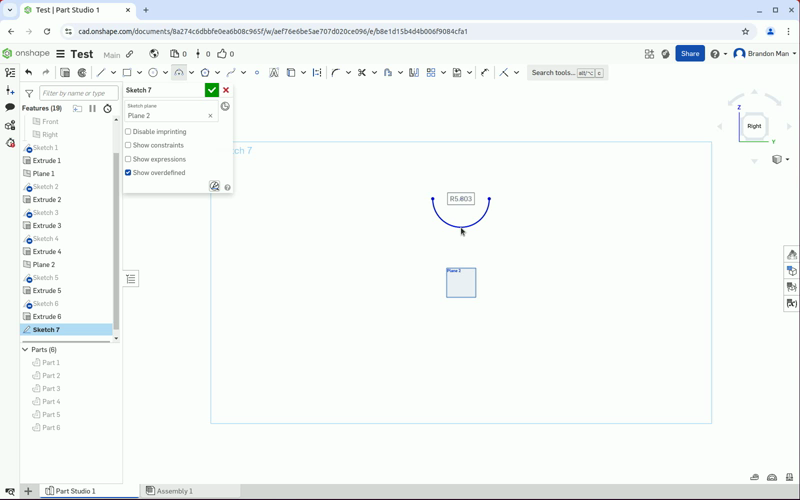
key(l)
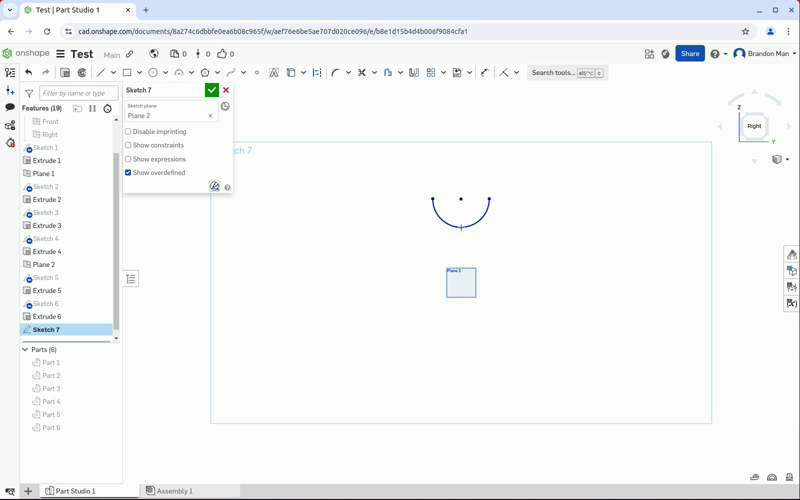
mouse_move(489, 198)
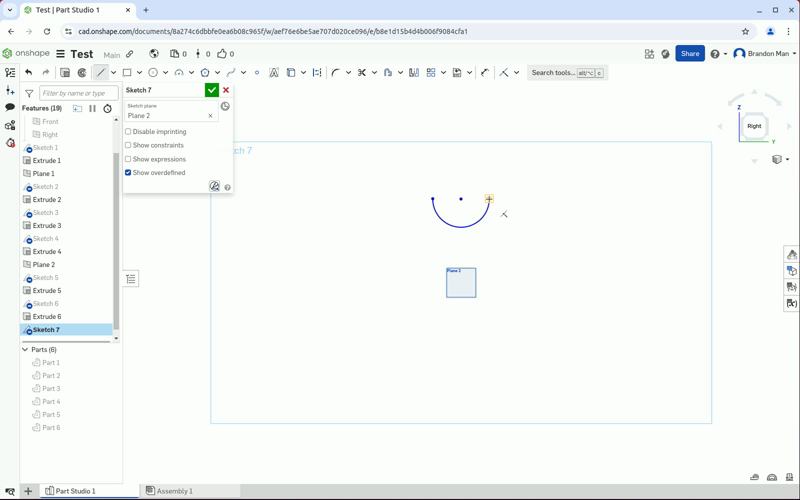
click(489, 198)
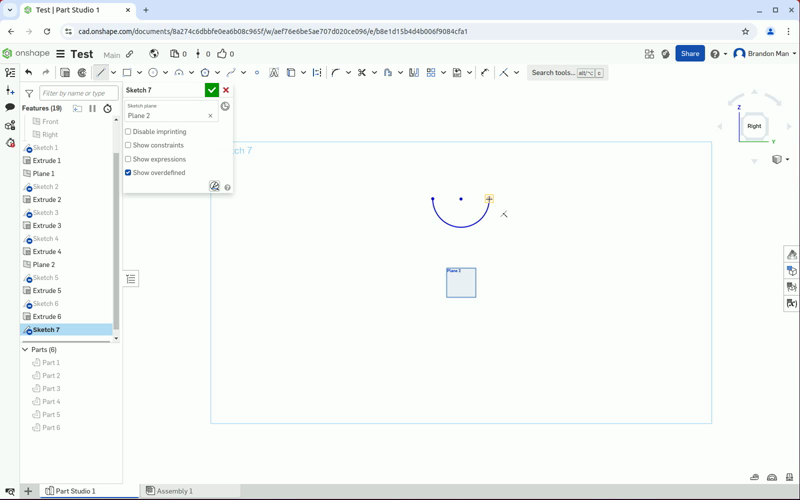
key_down(shift)
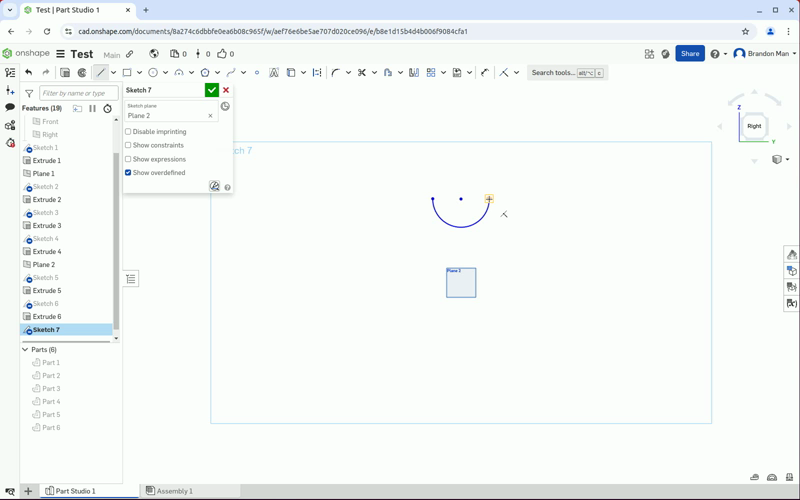
mouse_move(519, 198)
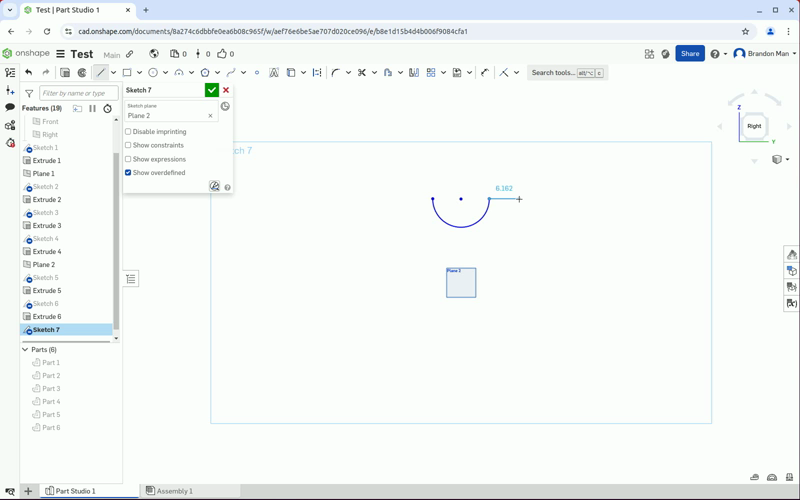
mouse_move(471, 198)
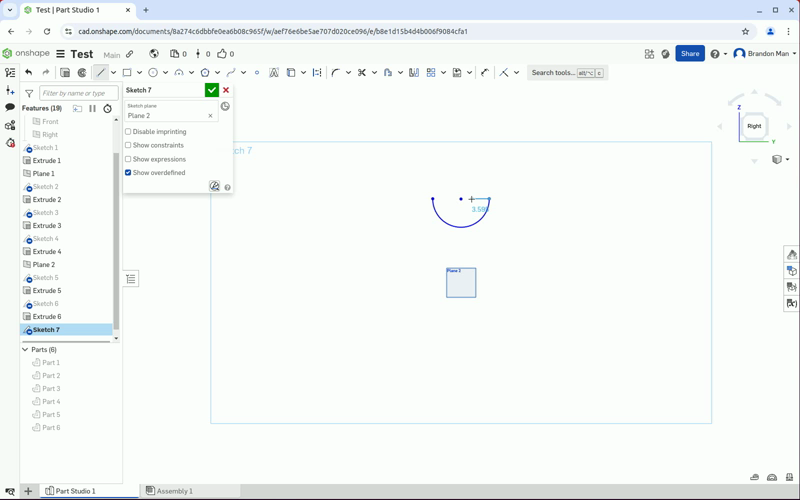
click(471, 198)
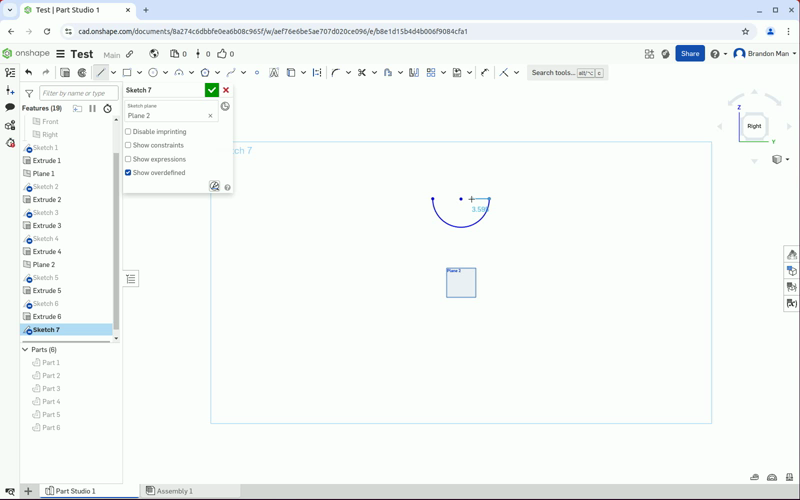
key_up(shift)
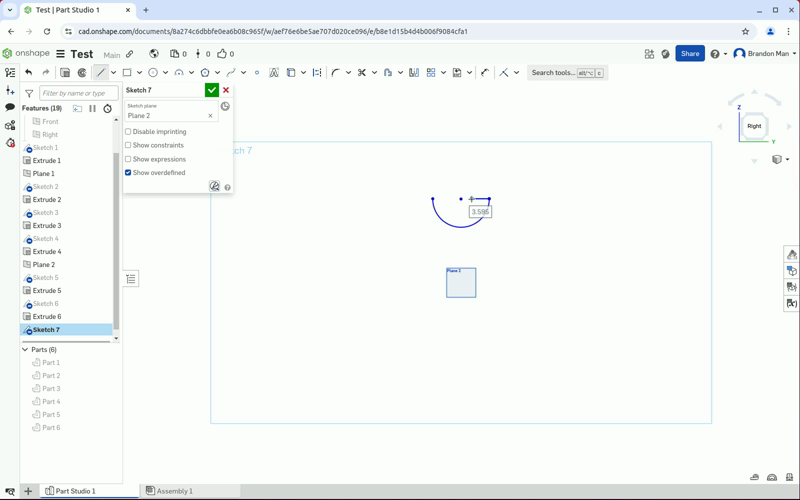
key(esc)
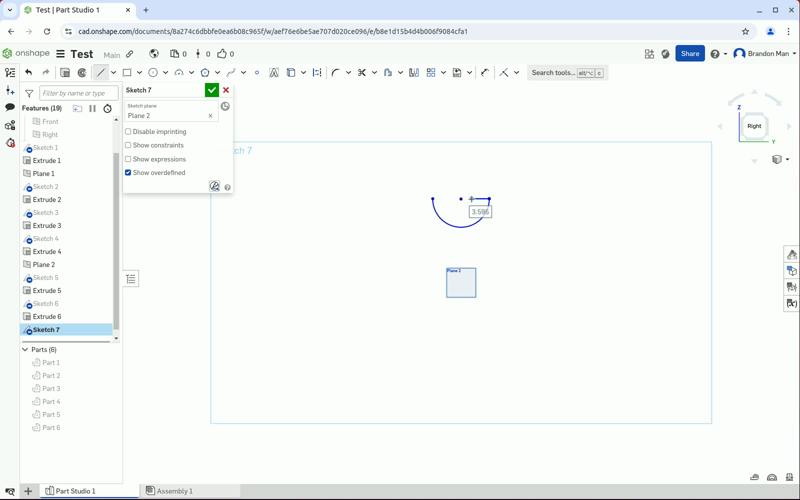
key(a)
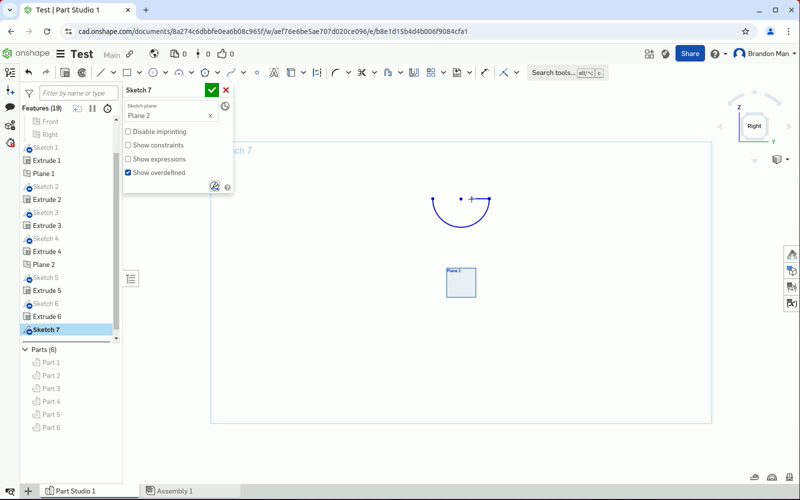
mouse_move(471, 198)
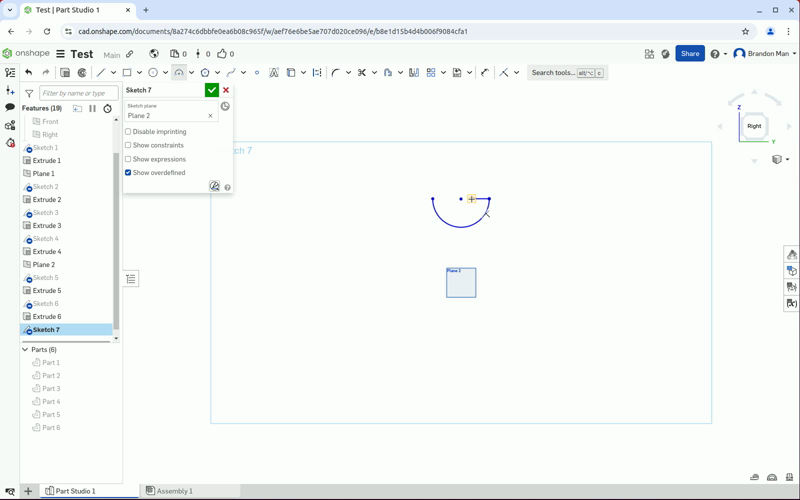
click(471, 198)
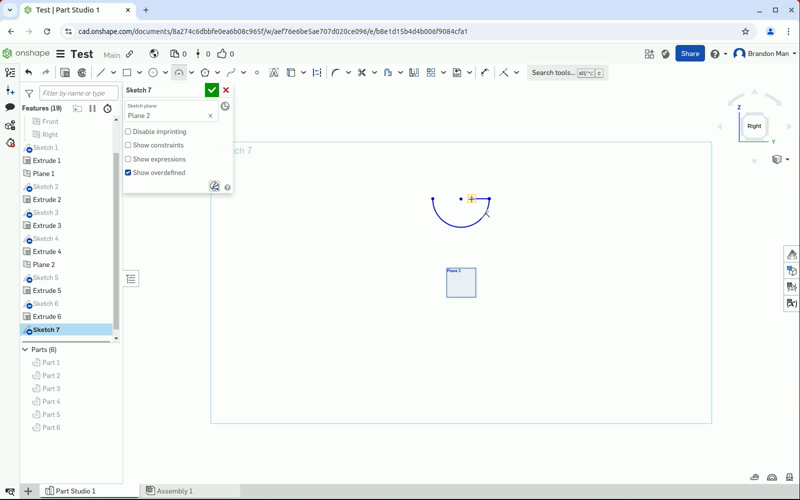
key_down(shift)
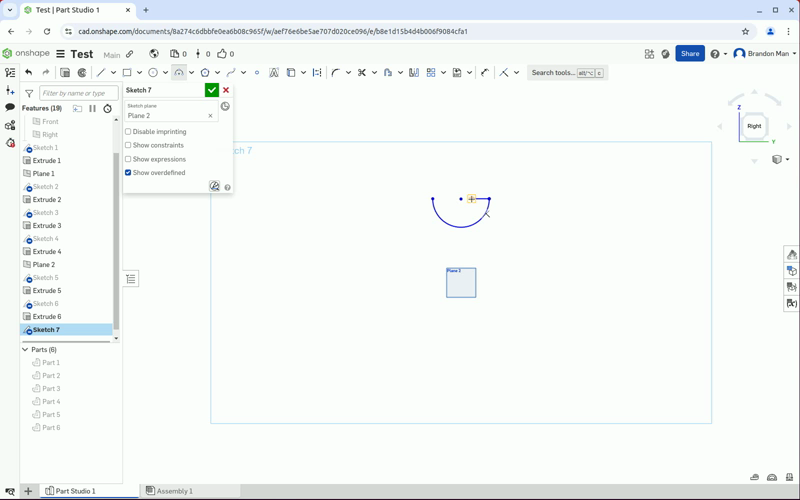
mouse_move(450, 198)
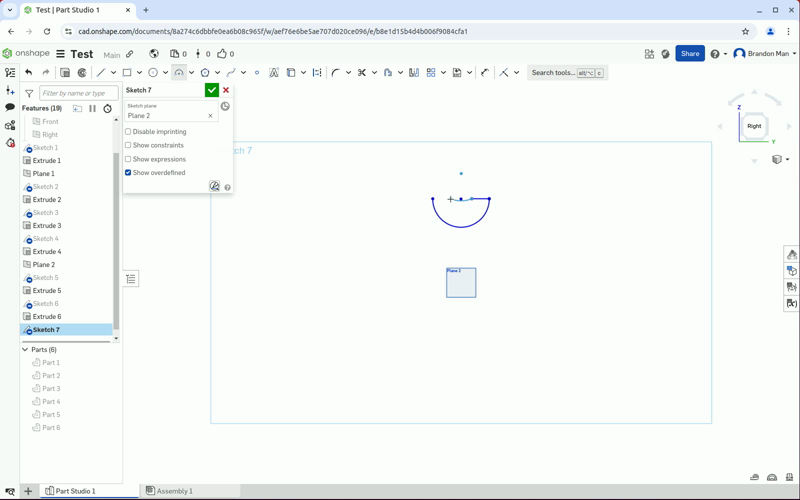
click(450, 198)
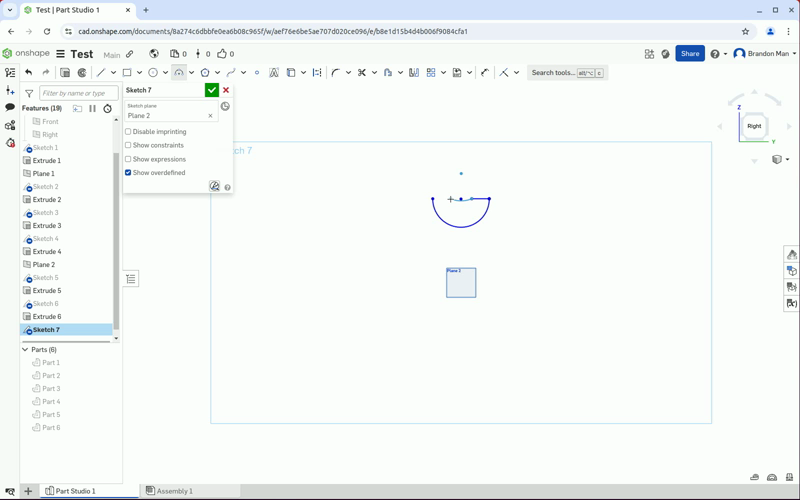
mouse_move(461, 209)
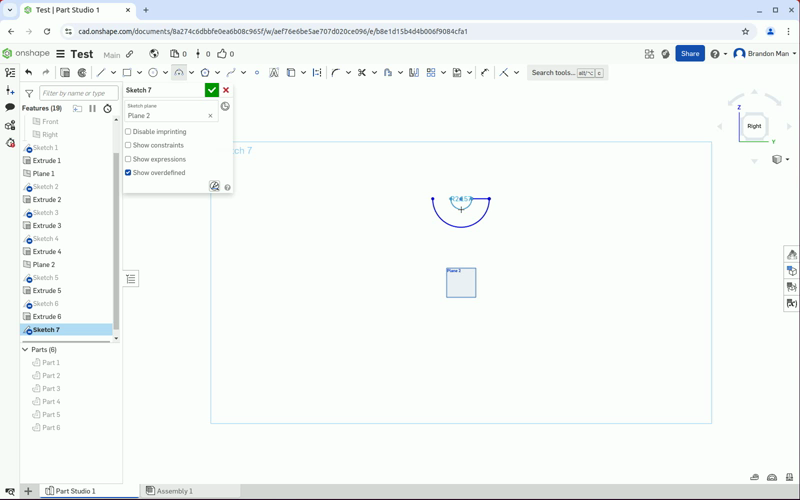
click(461, 209)
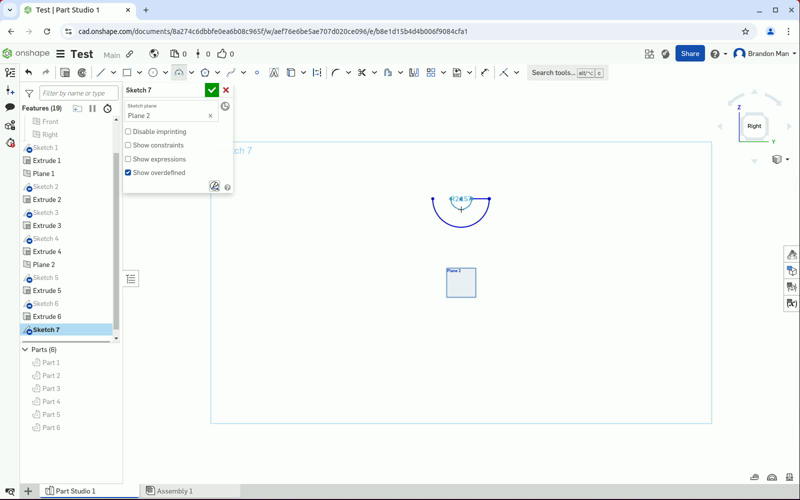
key_up(shift)
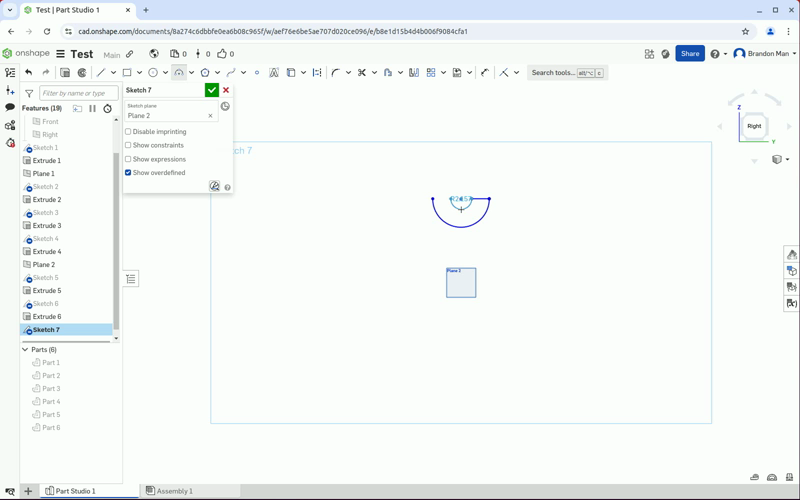
key(esc)
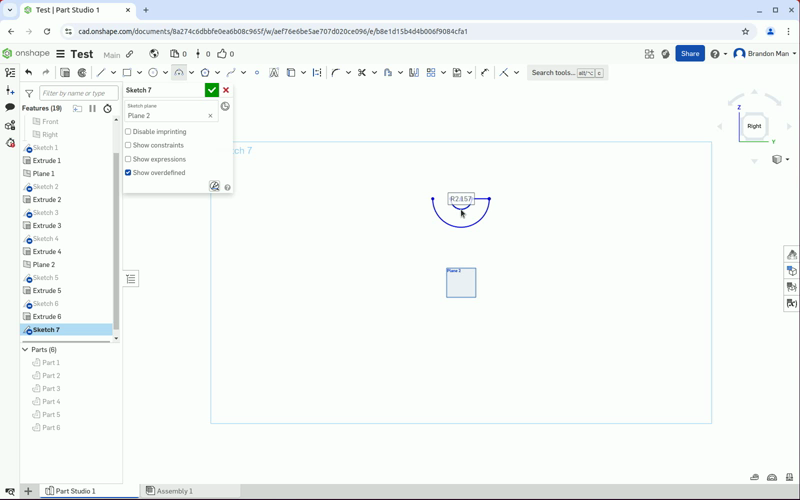
key(l)
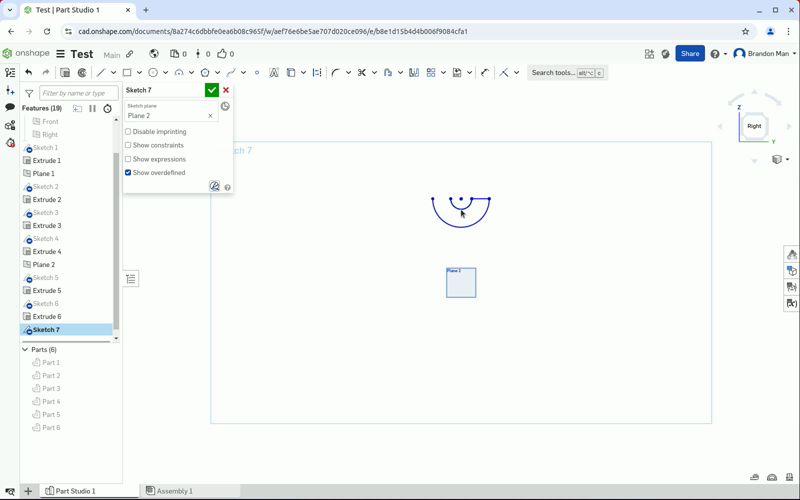
mouse_move(450, 198)
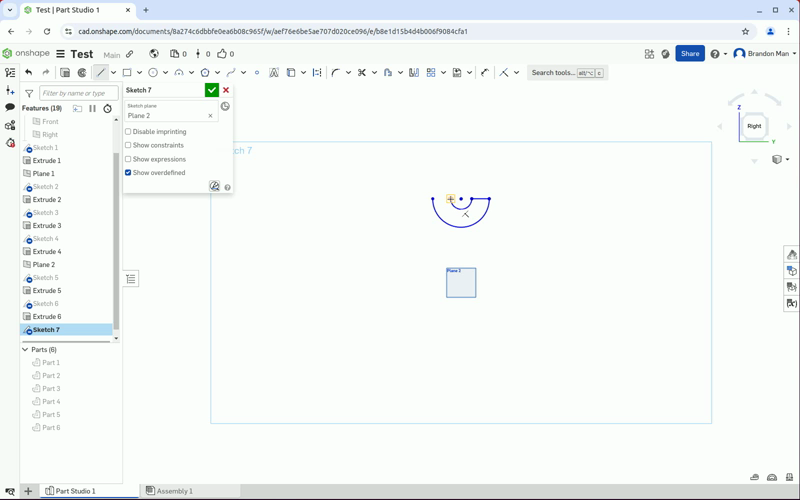
click(450, 198)
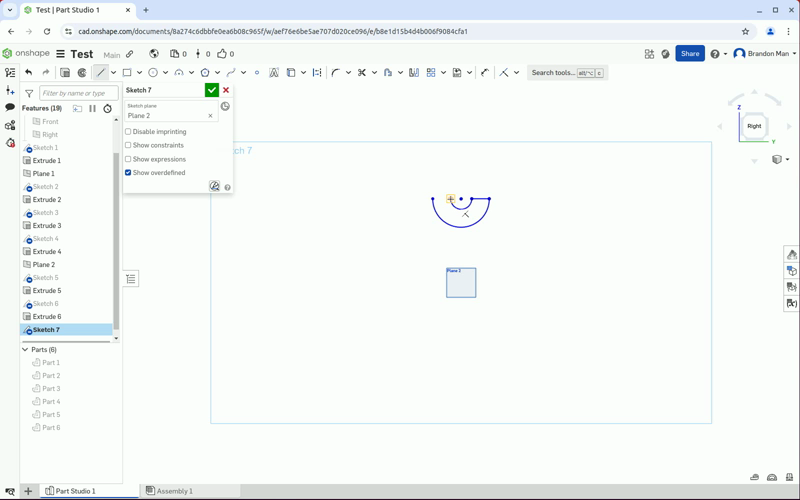
mouse_move(480, 198)
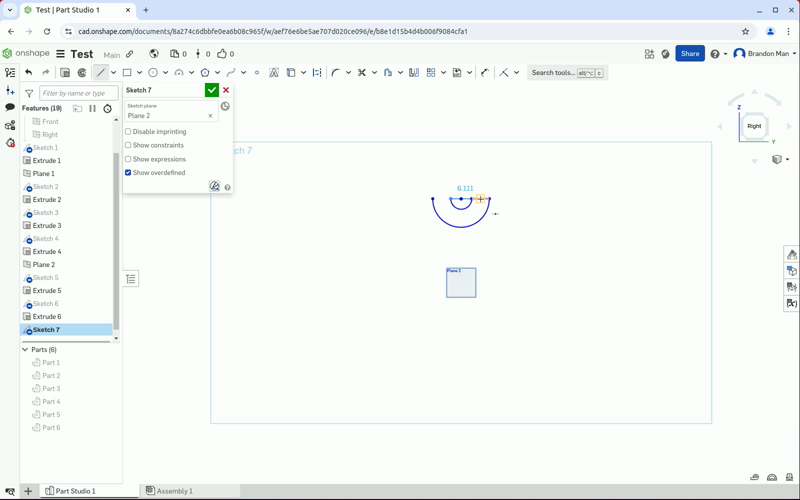
key_down(shift)
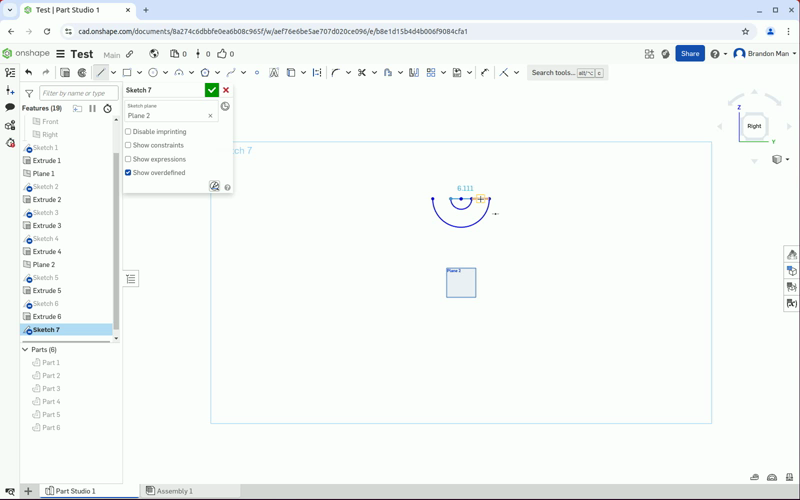
mouse_move(432, 198)
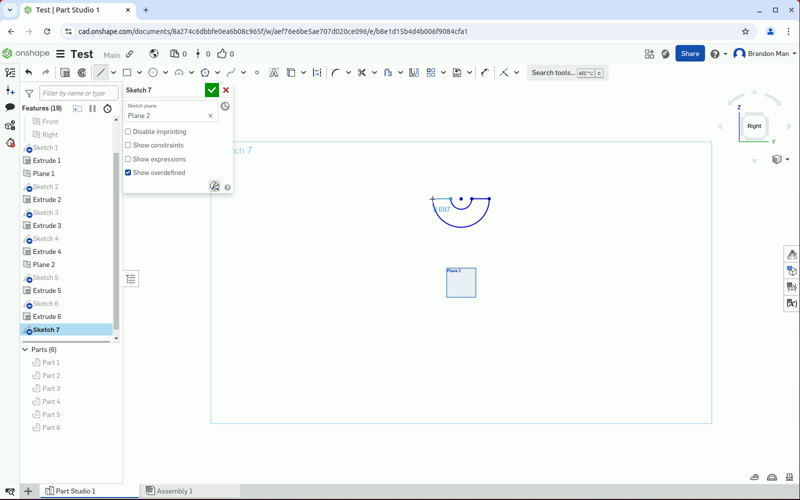
key_up(shift)
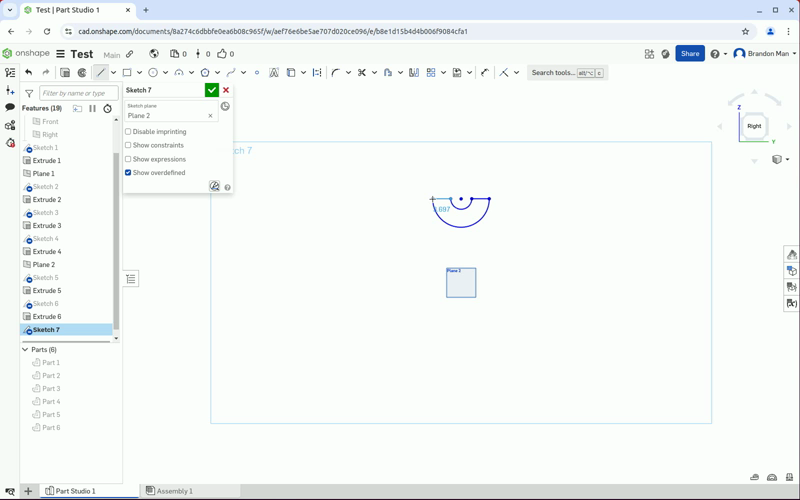
click(432, 198)
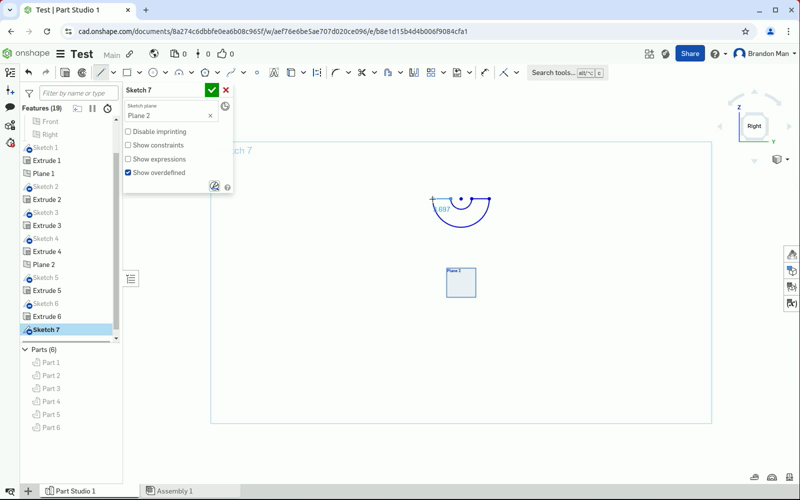
key(esc)
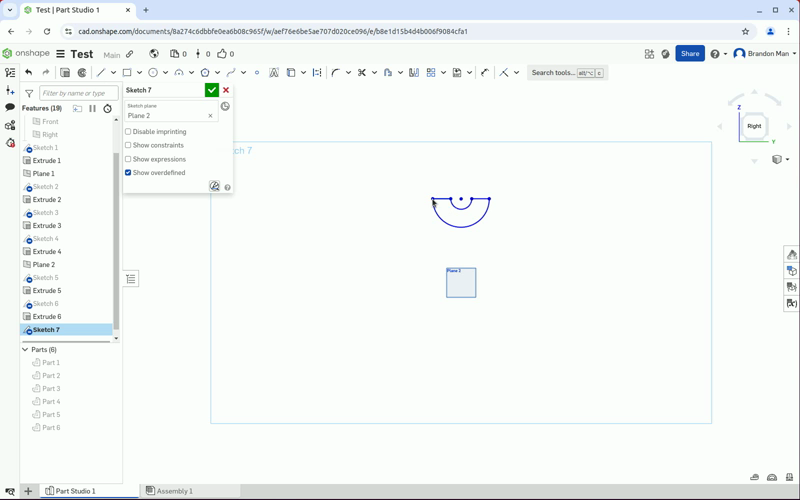
mouse_move(483, 207)
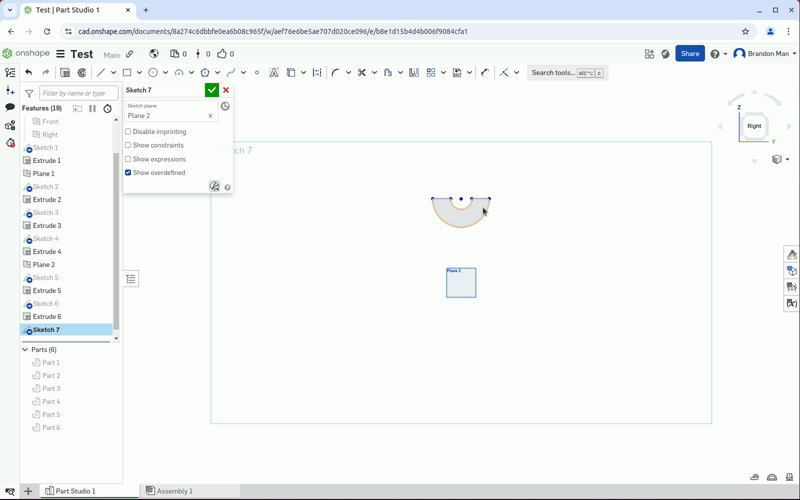
scroll(6)
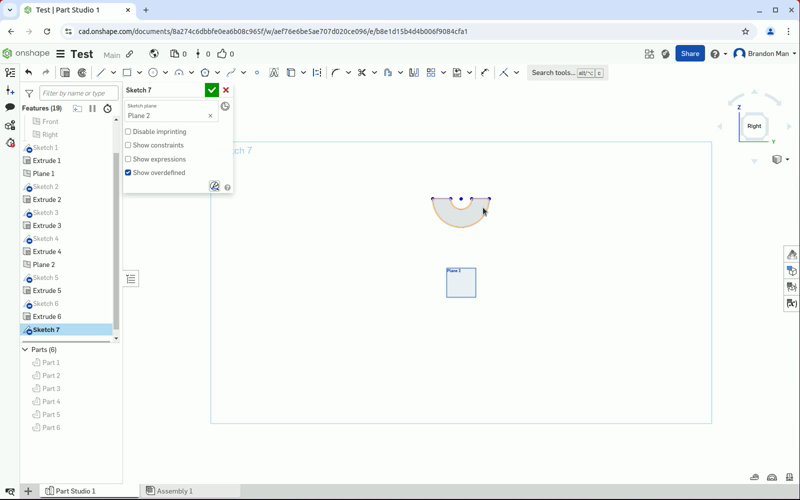
scroll(6)
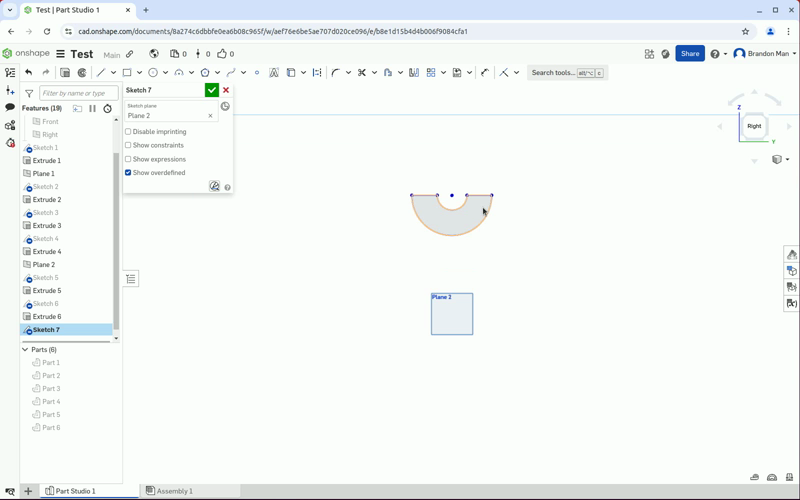
scroll(6)
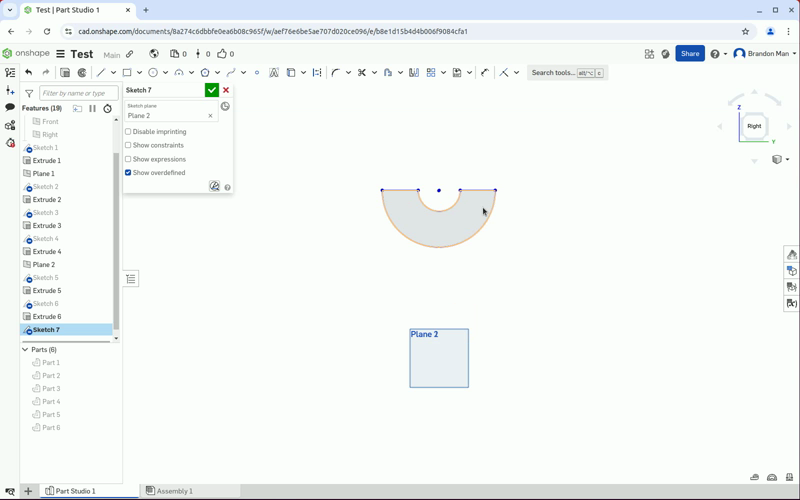
scroll(6)
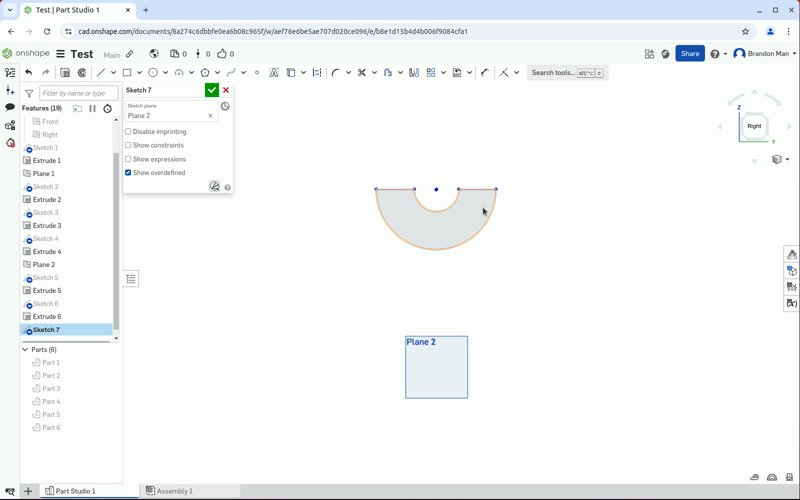
scroll(6)
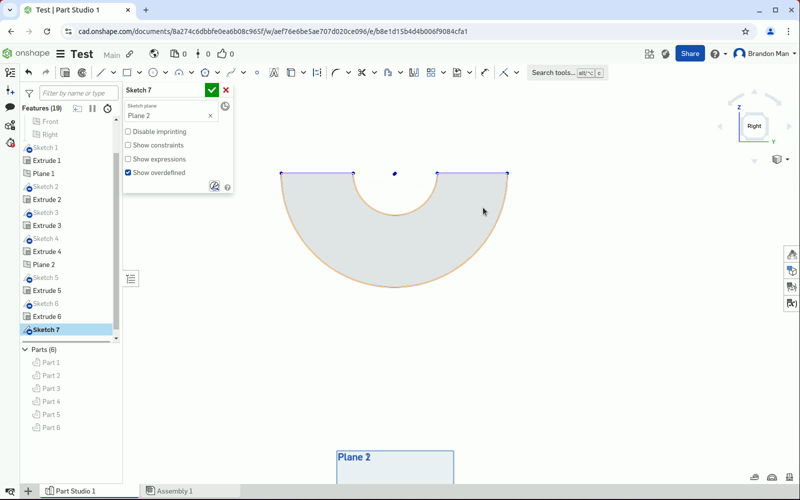
scroll(6)
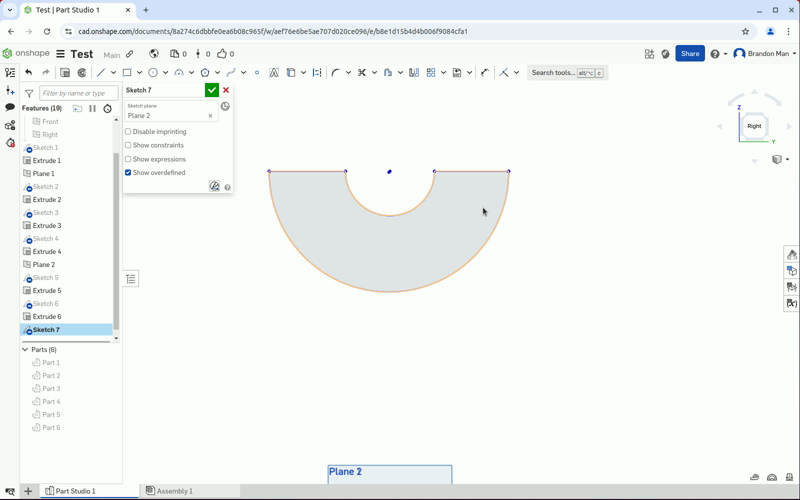
scroll(6)
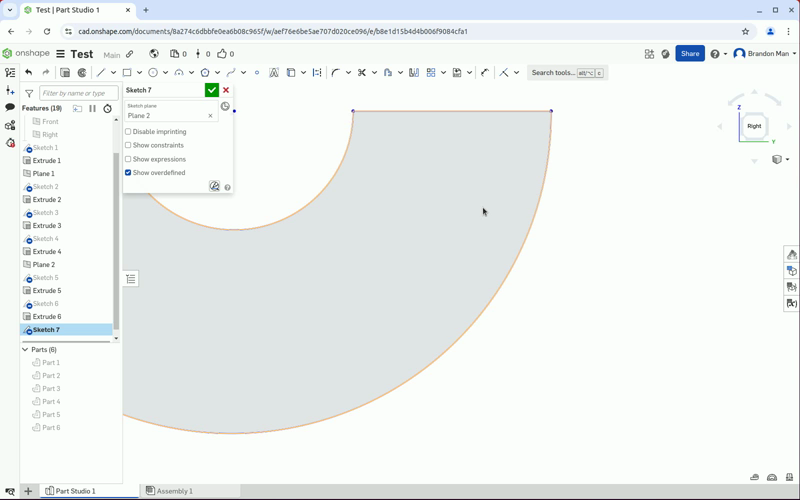
click(483, 207)
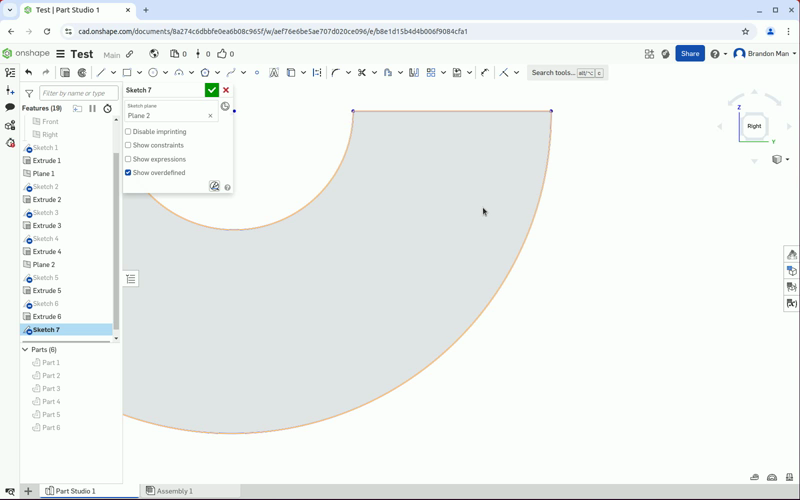
scroll(-6)
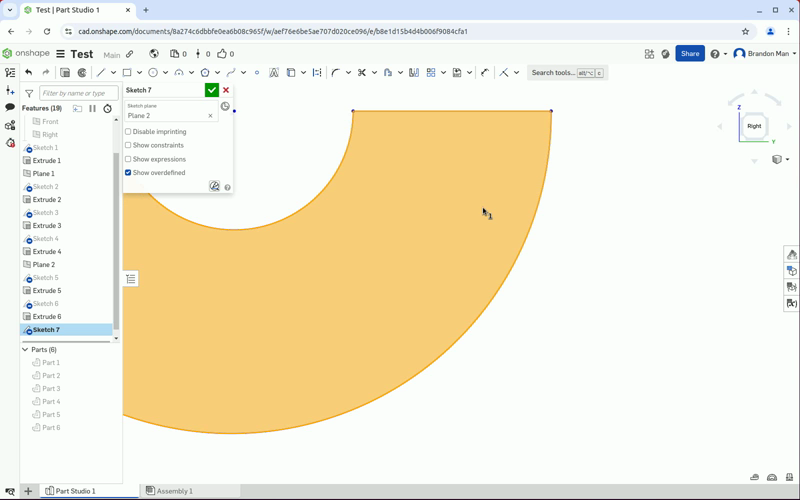
scroll(-6)
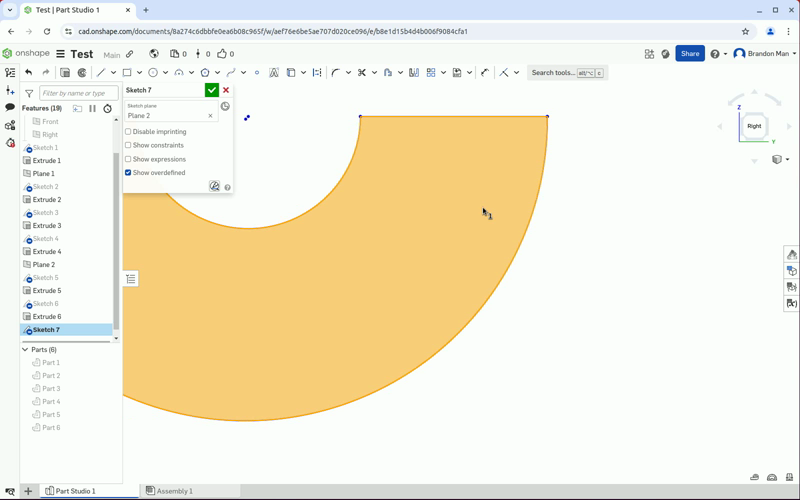
scroll(-6)
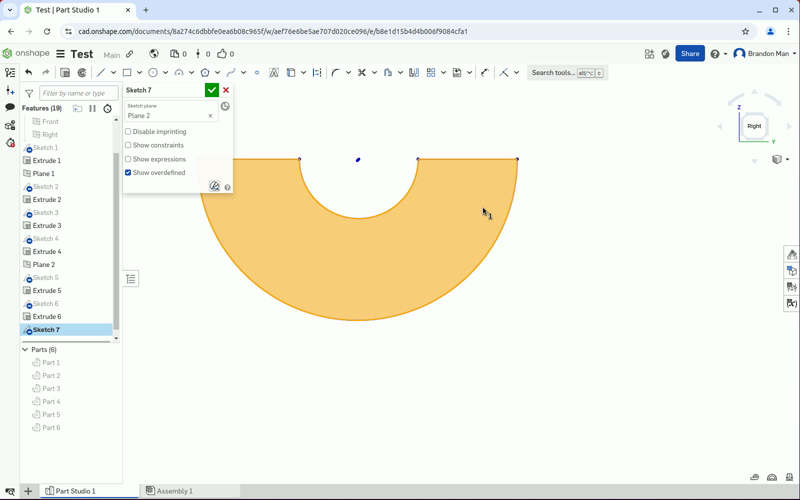
scroll(-6)
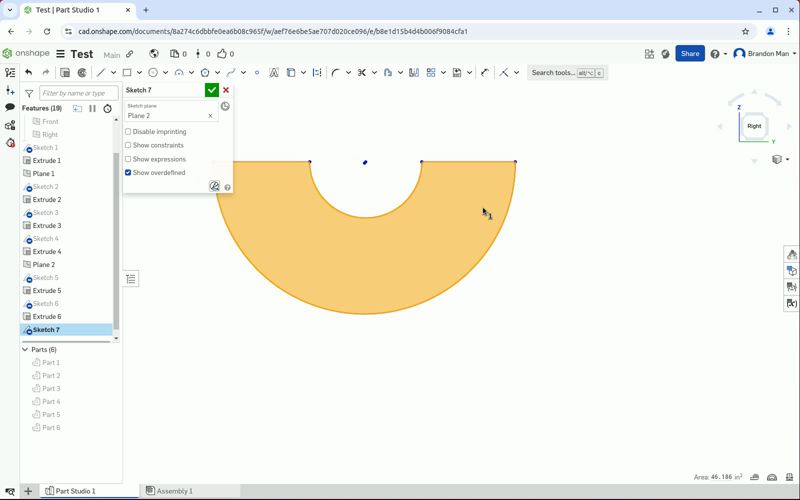
scroll(-6)
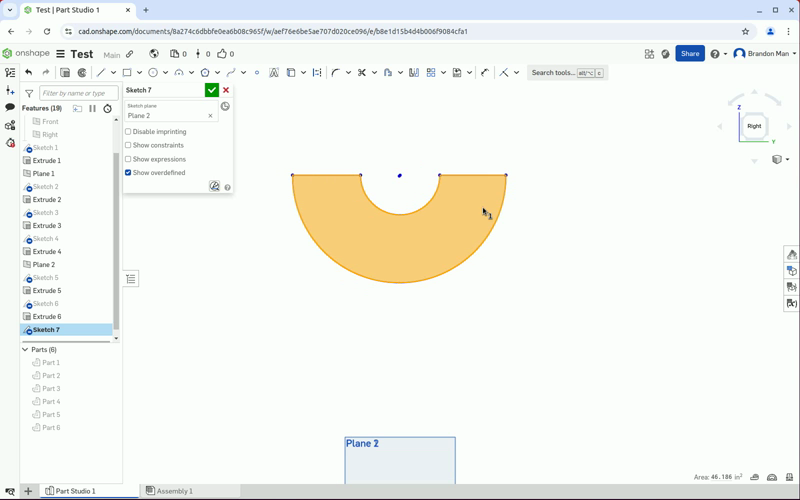
scroll(-6)
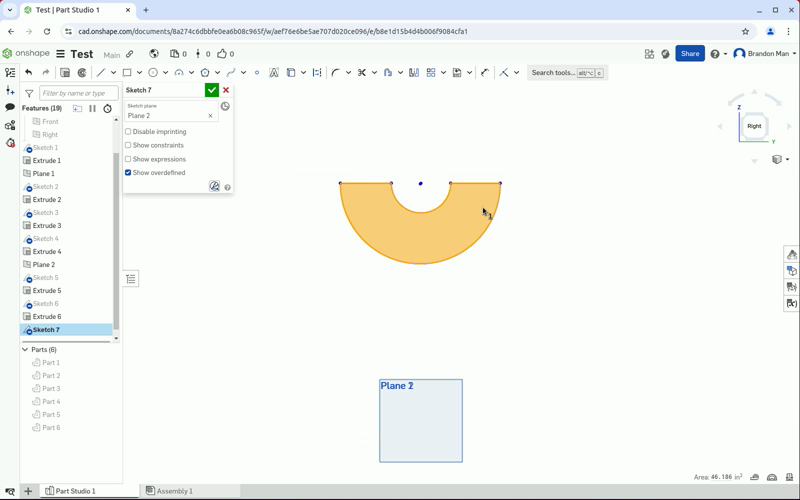
scroll(-6)
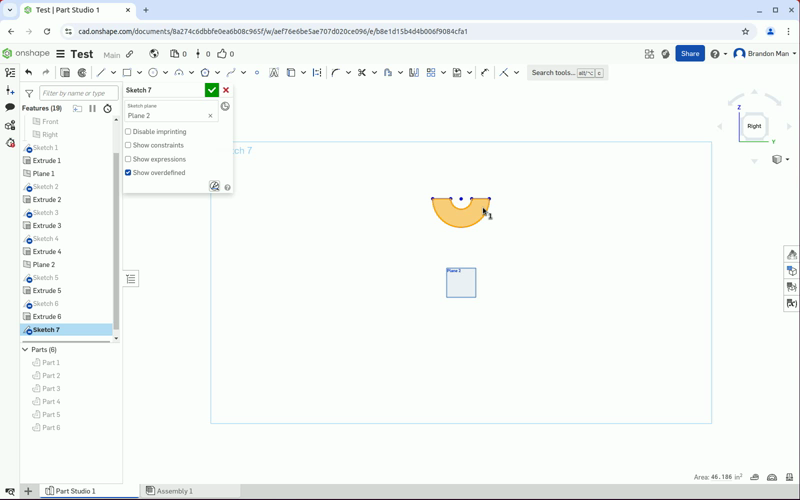
mouse_move(73, 352)
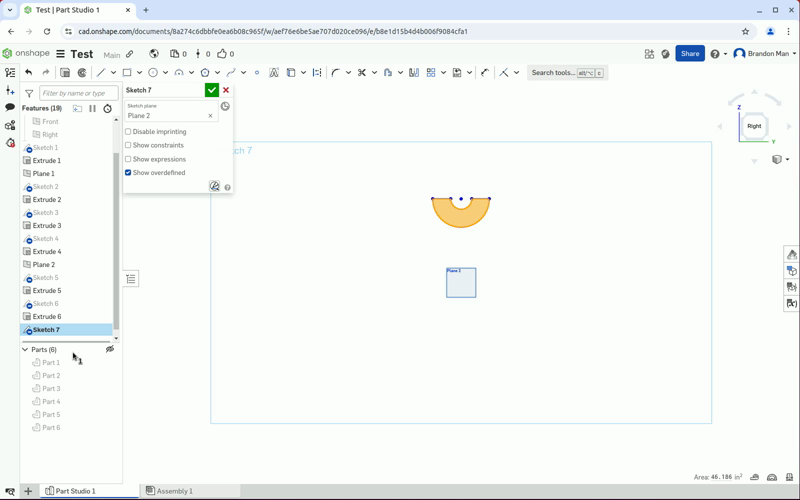
key(shift+y)
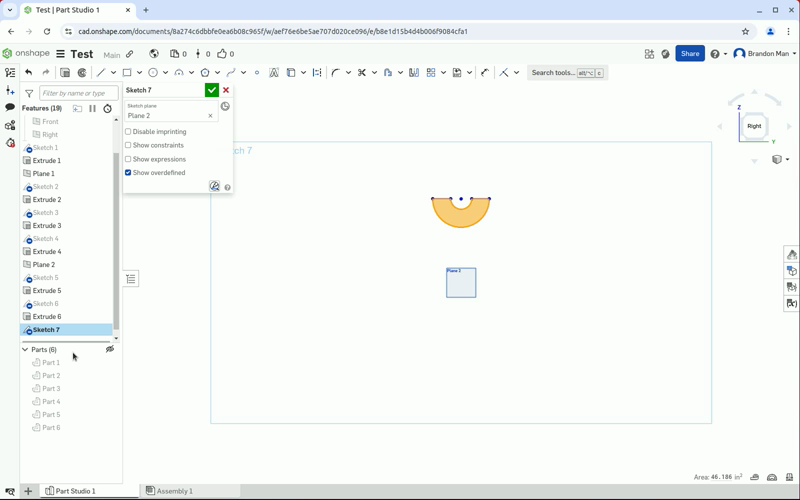
key(shift+e)
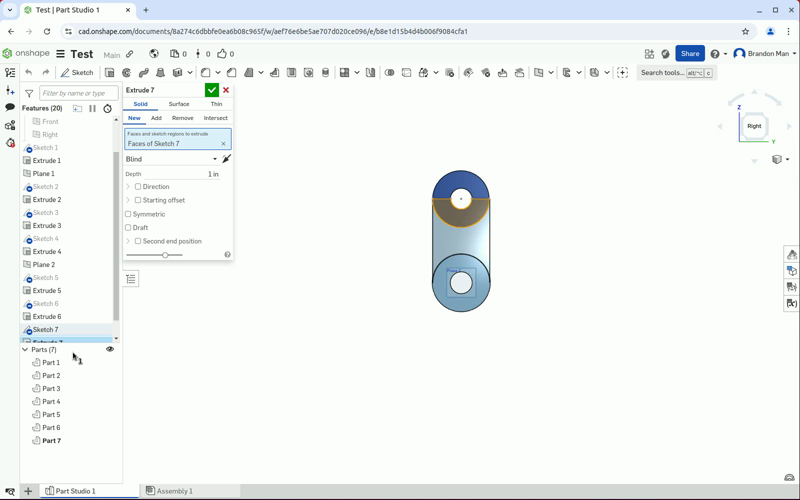
mouse_move(143, 106)
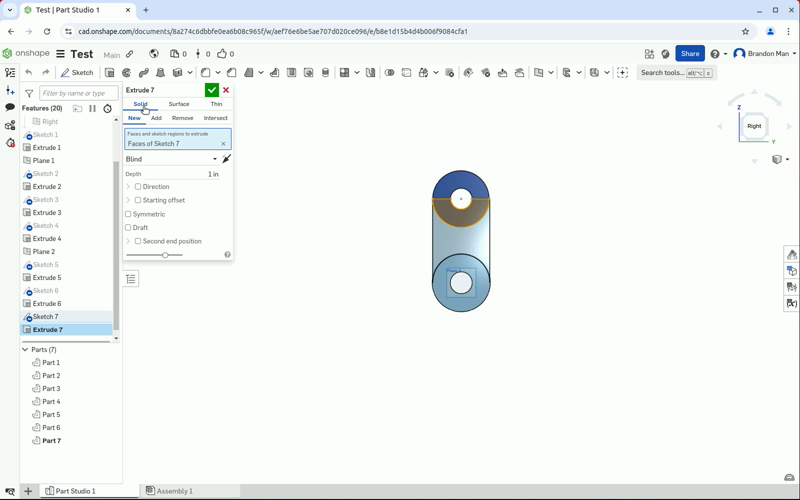
click(143, 106)
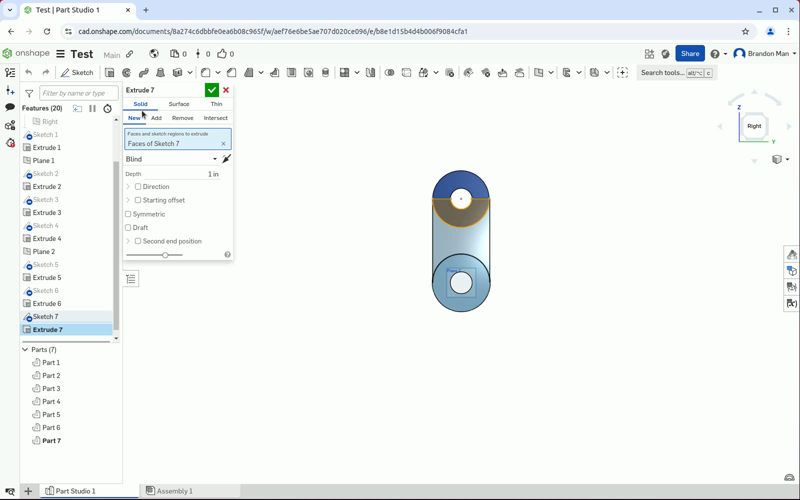
mouse_move(137, 120)
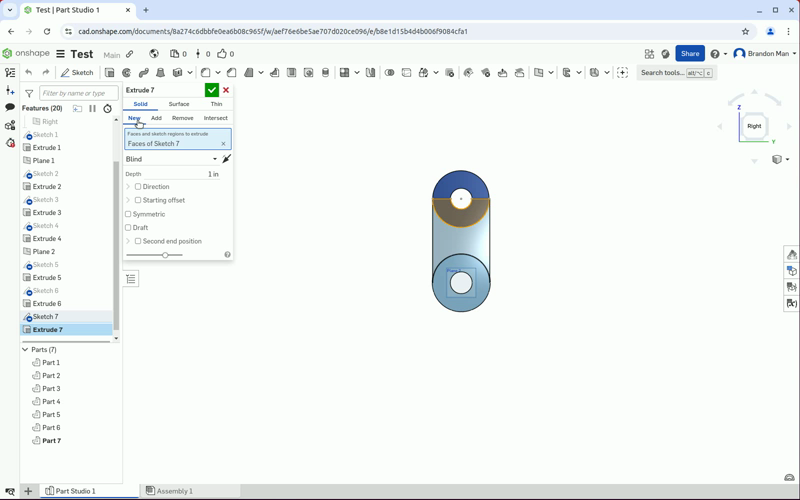
click(137, 120)
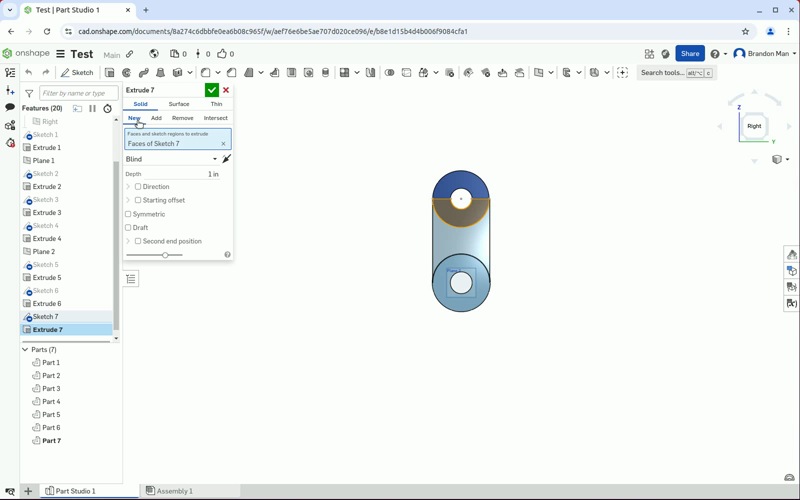
key(tab, 4)
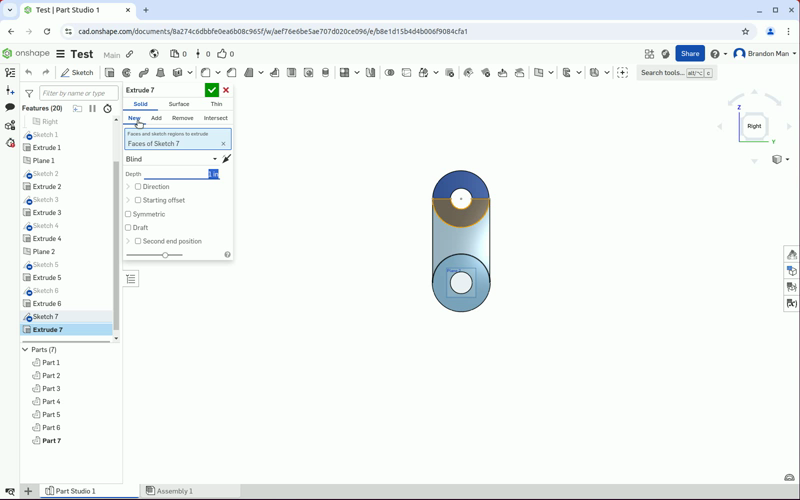
text(-5.777)
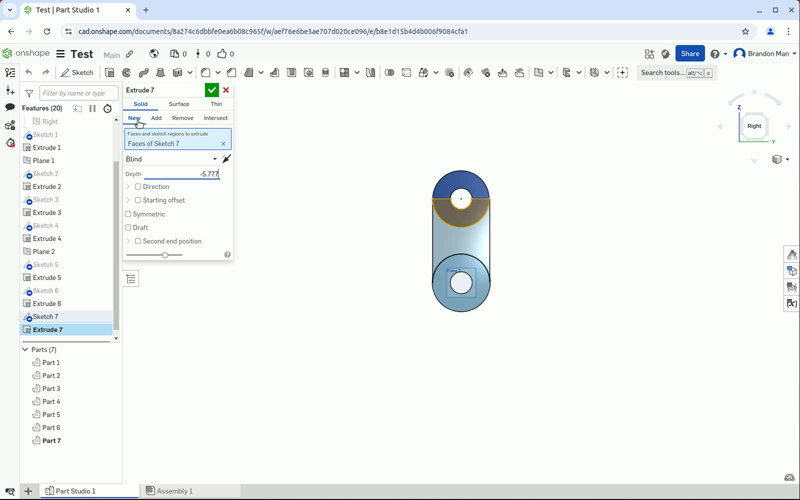
key(enter)
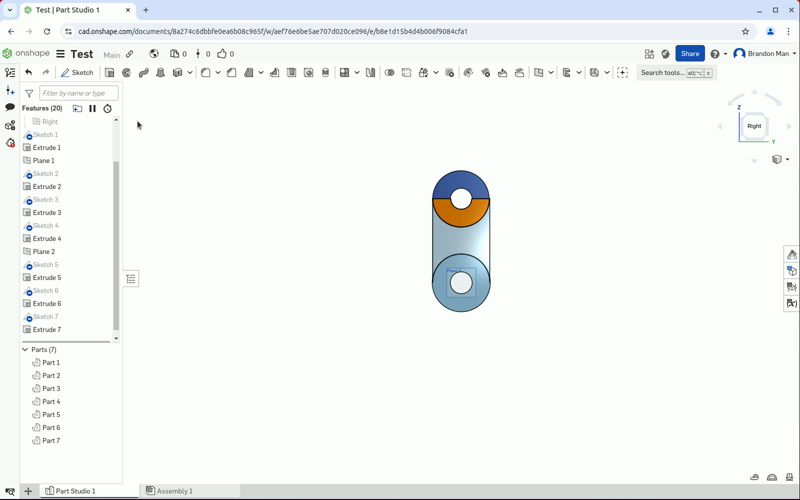
key(shift+h)
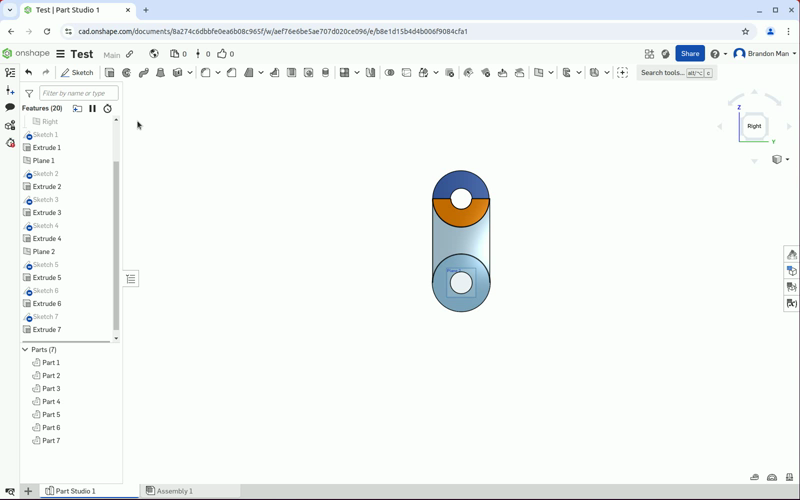
key(shift+h)
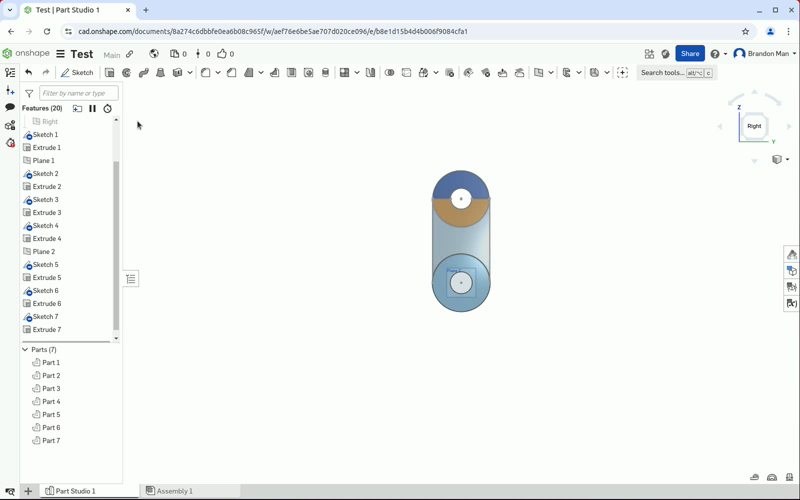
key(shift+7)
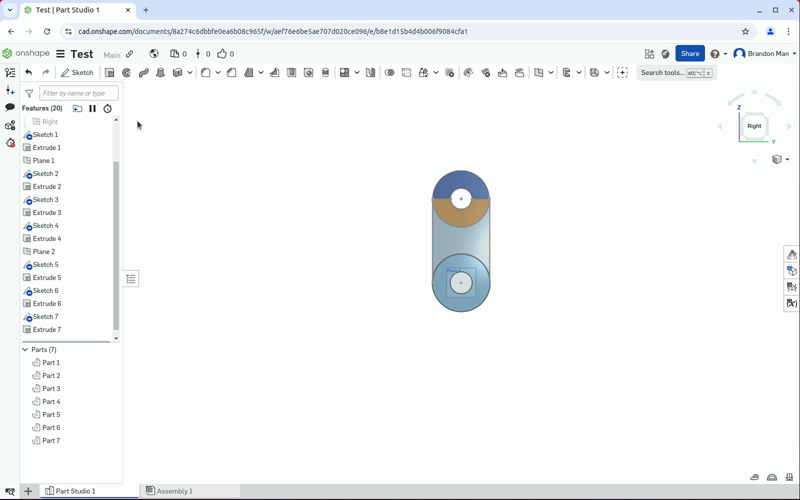
key(right, 2)
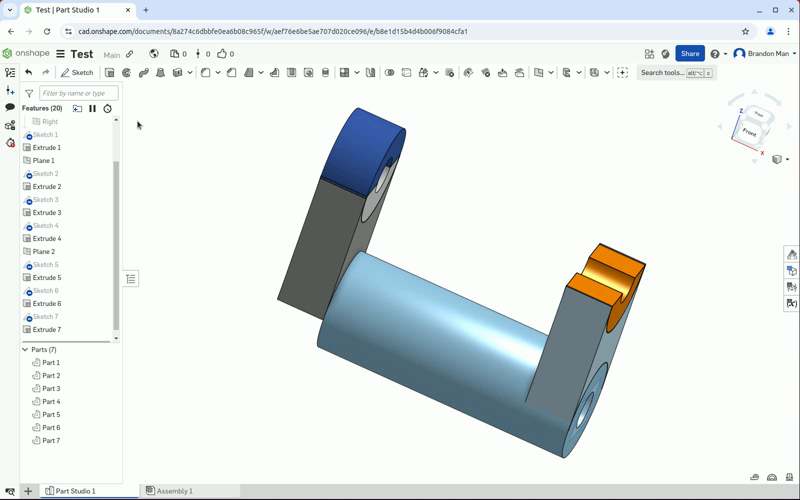
key(down, 2)
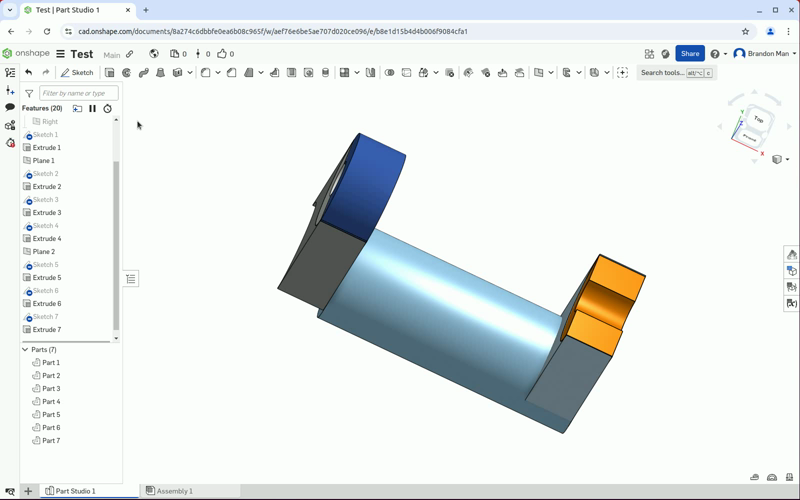
key(up, 2)
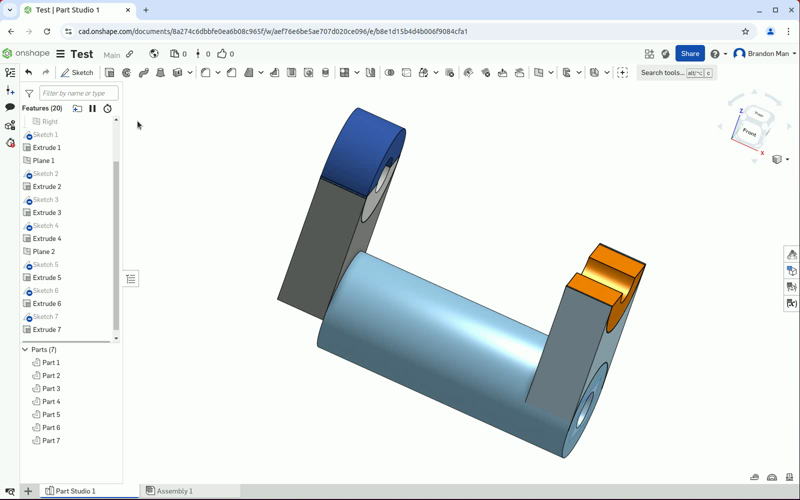
key(left, 2)
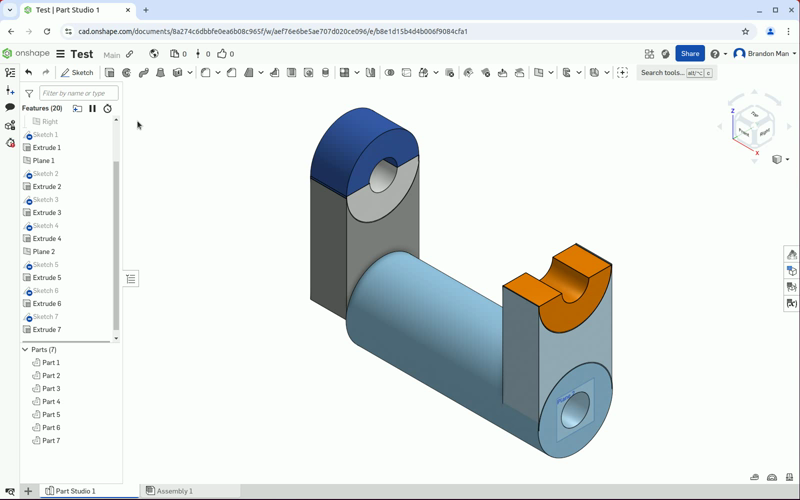
mouse_move(69, 137)
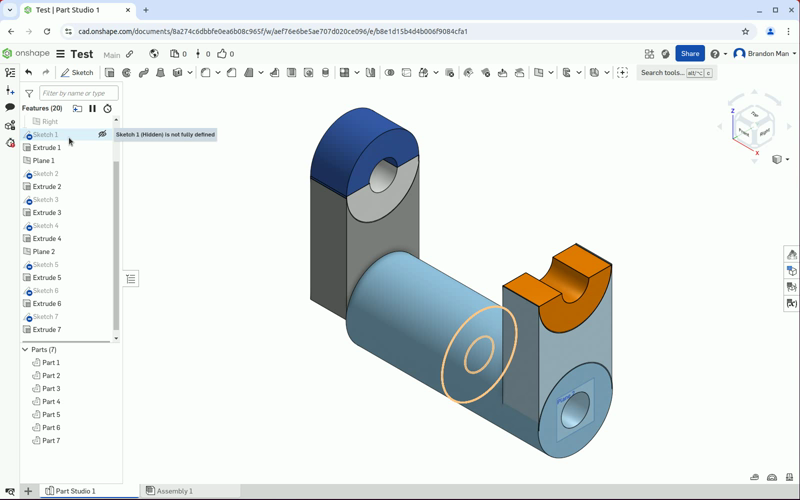
click(69, 137)